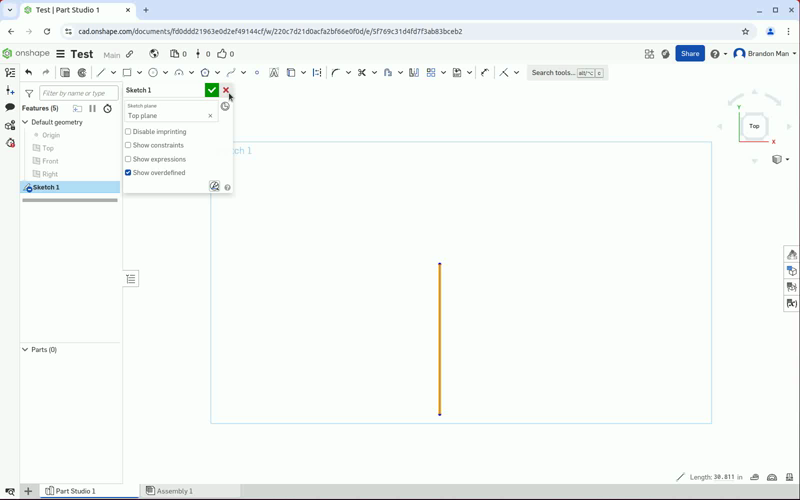
key(shift+h)
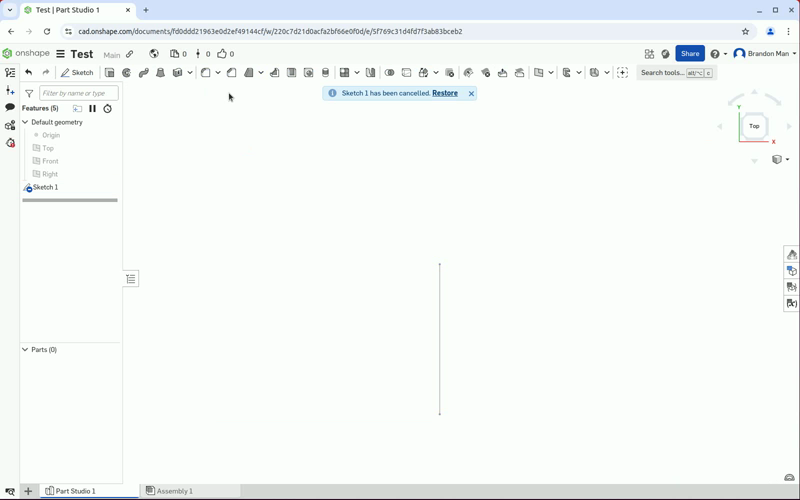
key(shift+s)
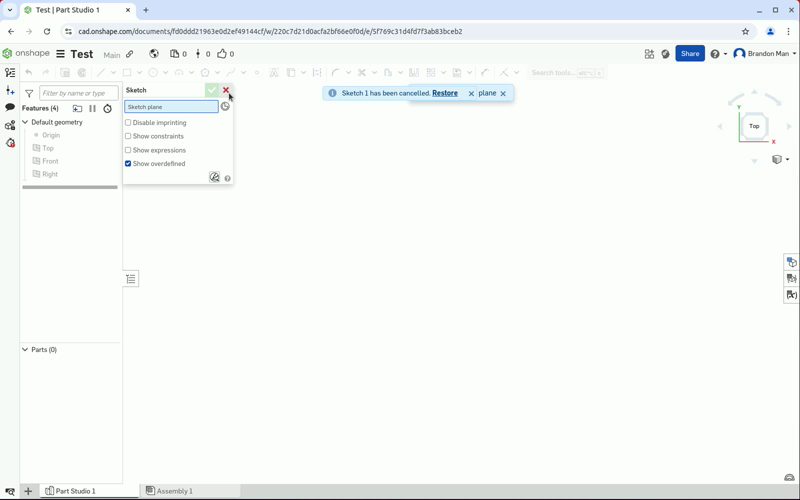
mouse_move(73, 150)
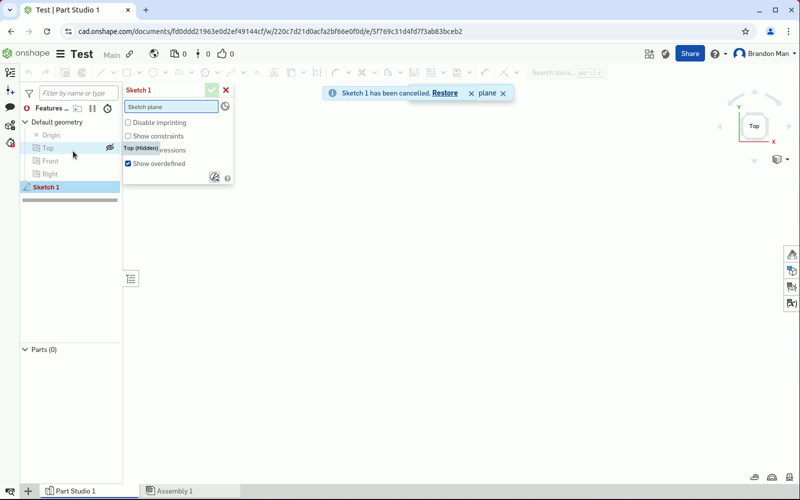
click(73, 150)
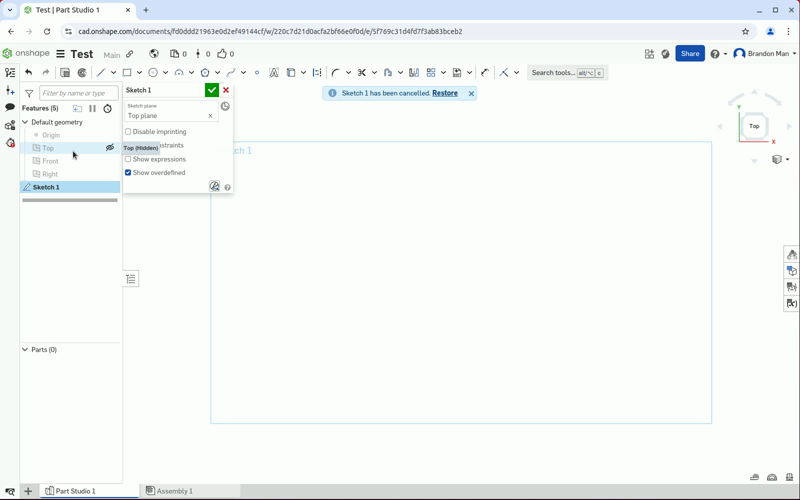
mouse_move(73, 352)
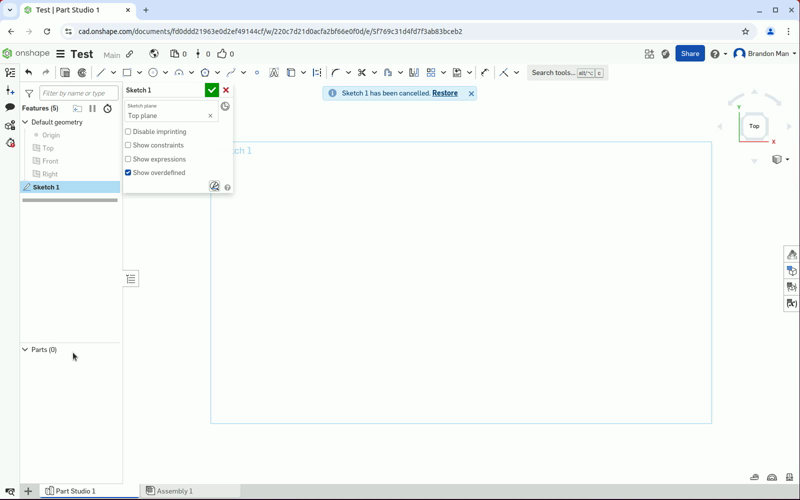
key(y)
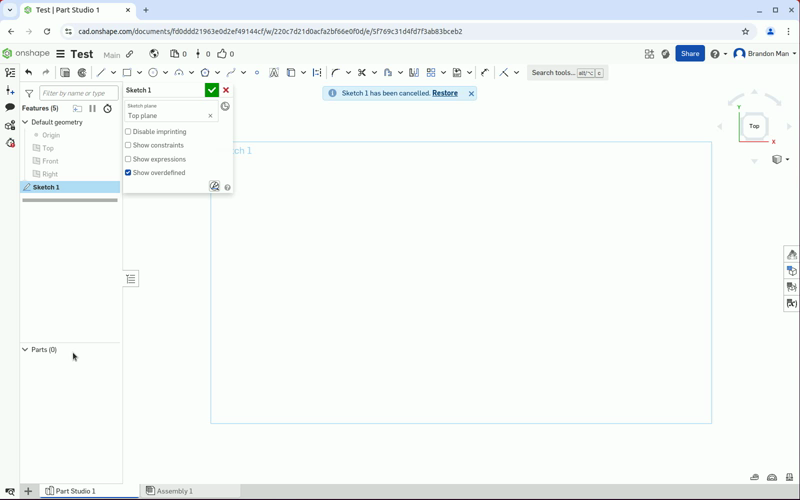
key(l)
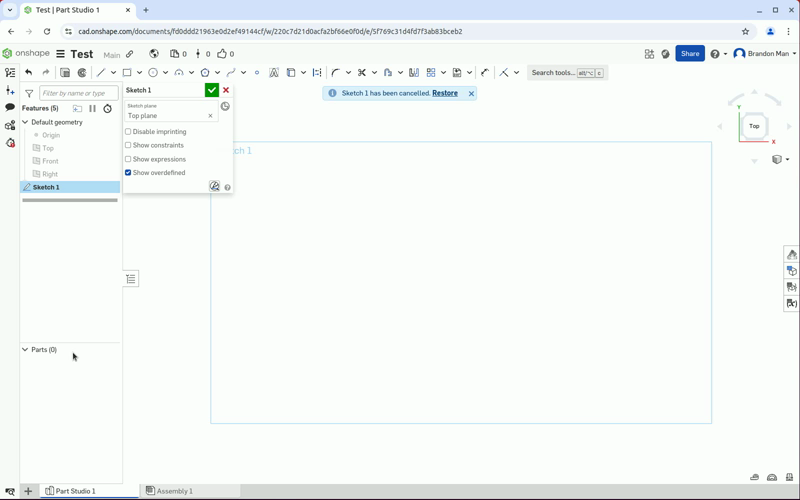
key_down(shift)
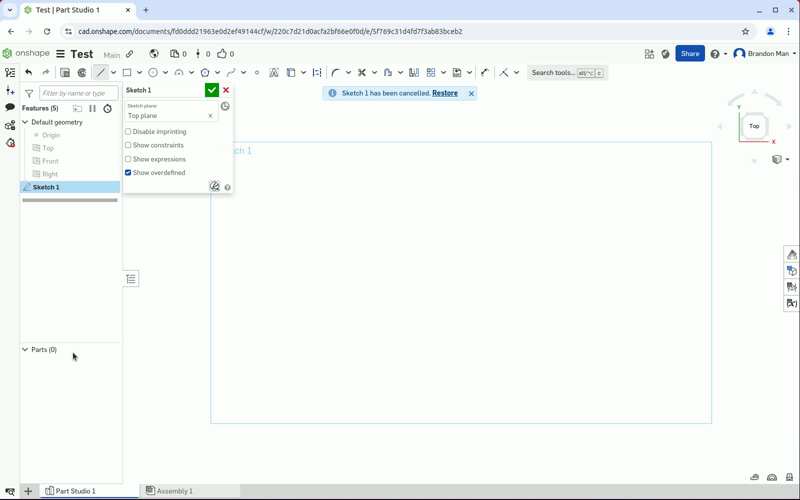
mouse_move(449, 285)
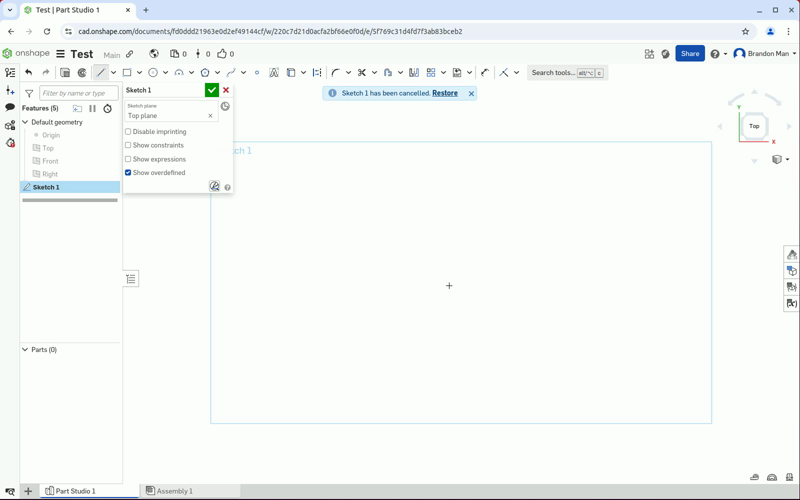
click(449, 285)
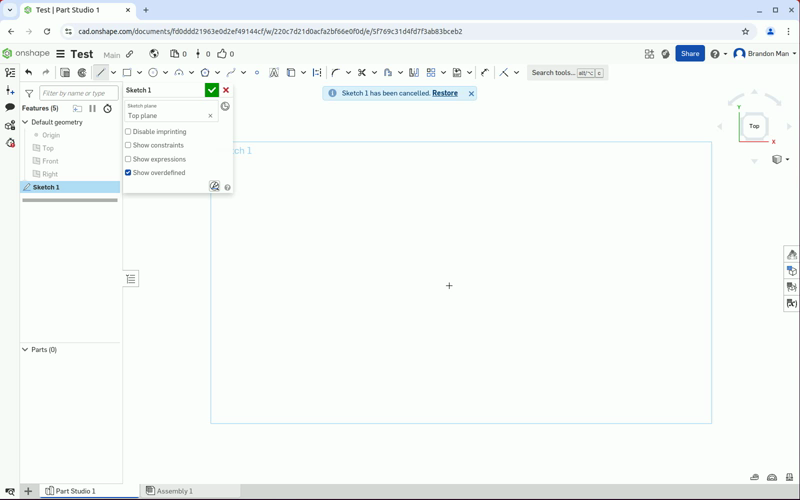
key_up(shift)
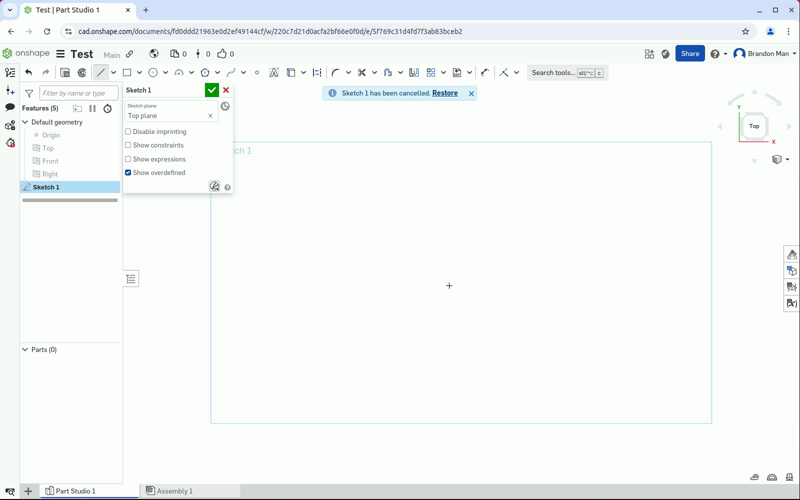
key_down(shift)
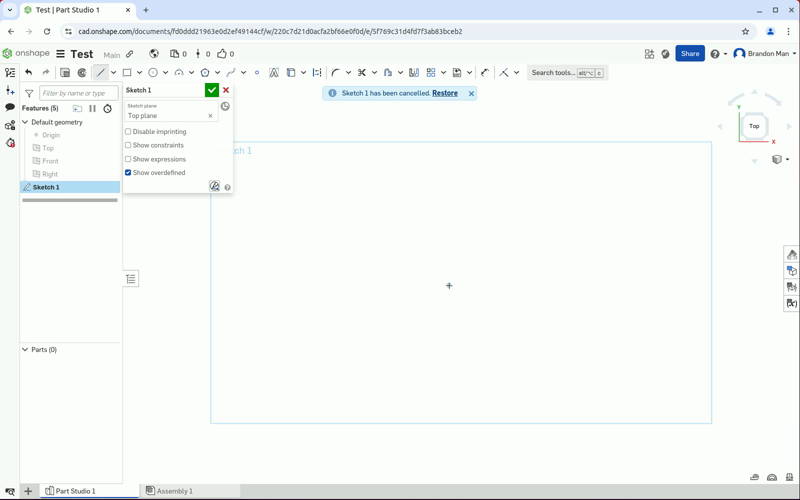
mouse_move(479, 285)
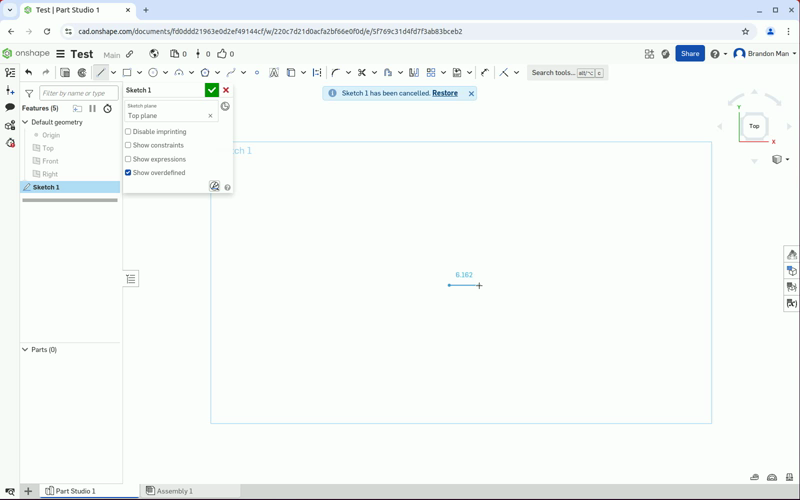
mouse_move(474, 285)
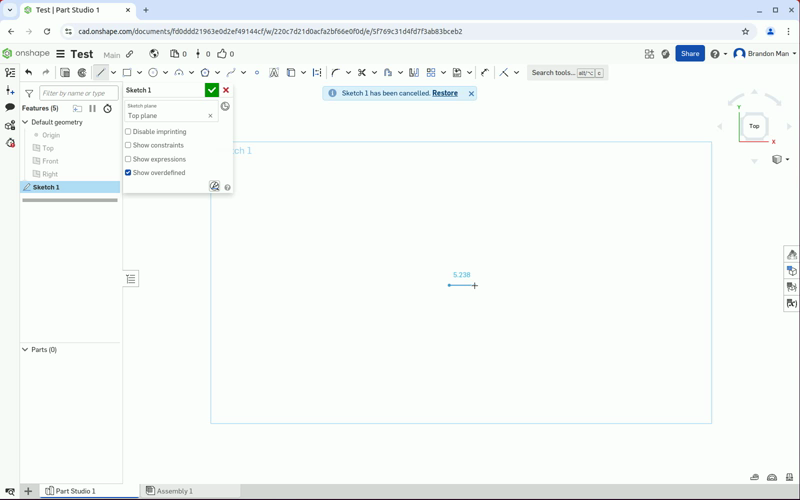
click(474, 285)
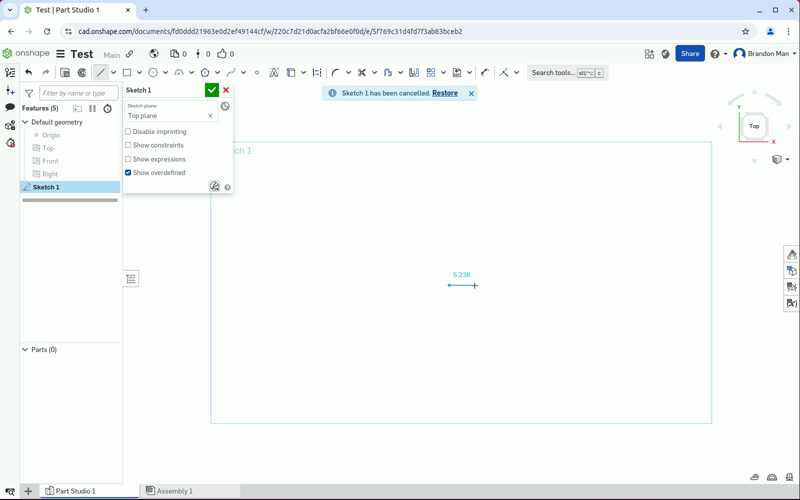
key_up(shift)
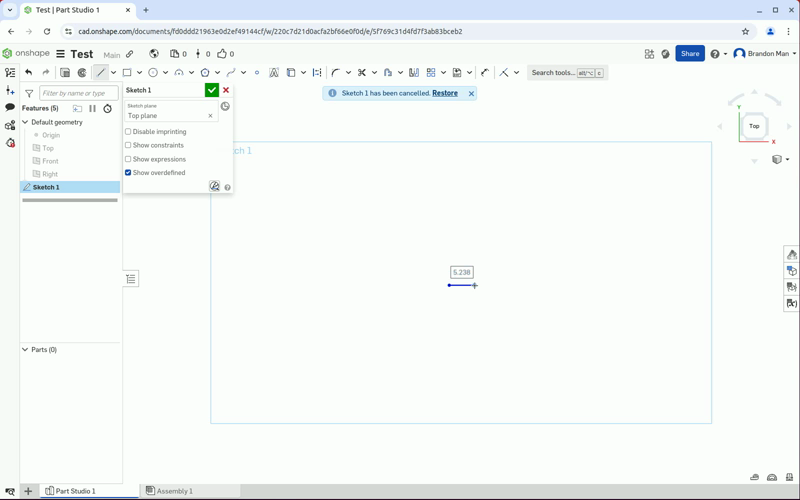
key_down(shift)
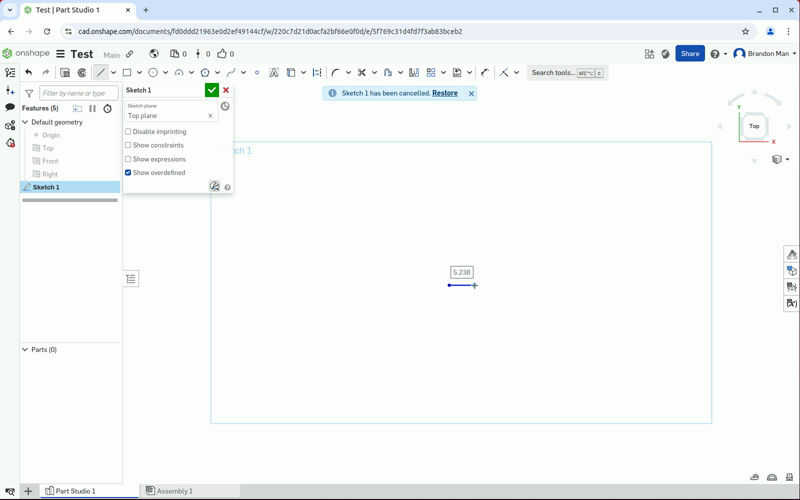
mouse_move(504, 285)
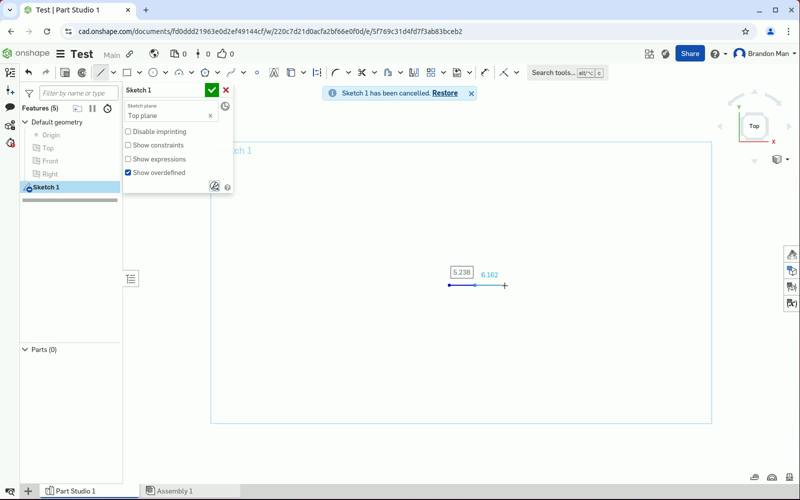
mouse_move(474, 280)
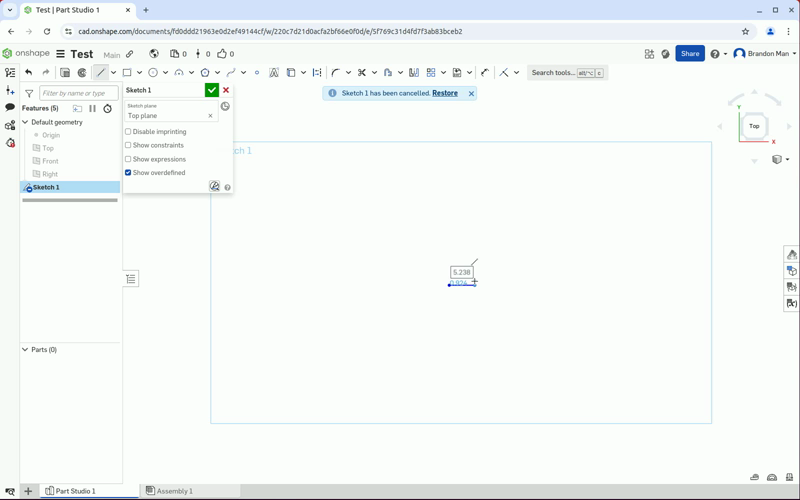
scroll(6)
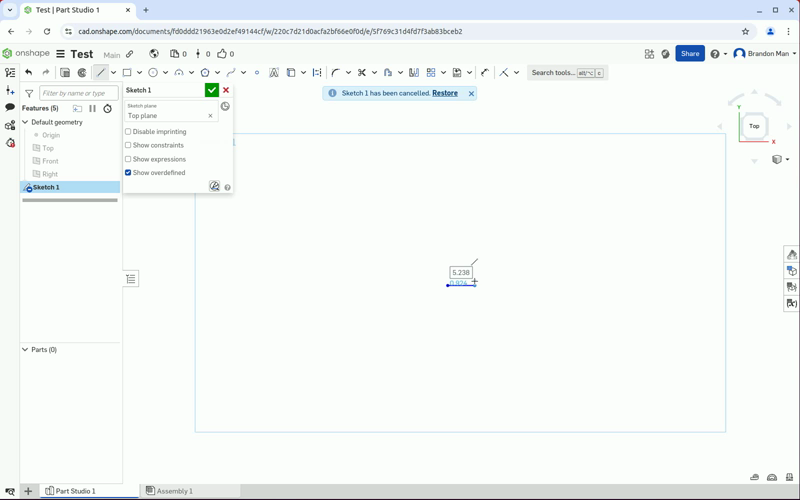
scroll(6)
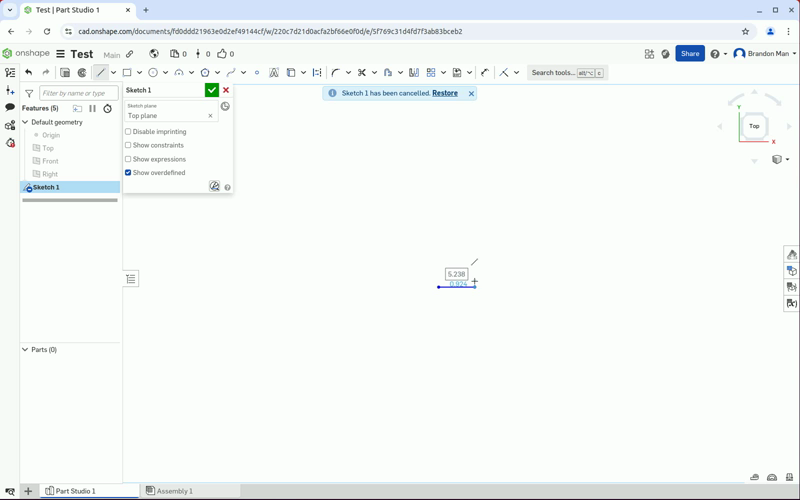
scroll(6)
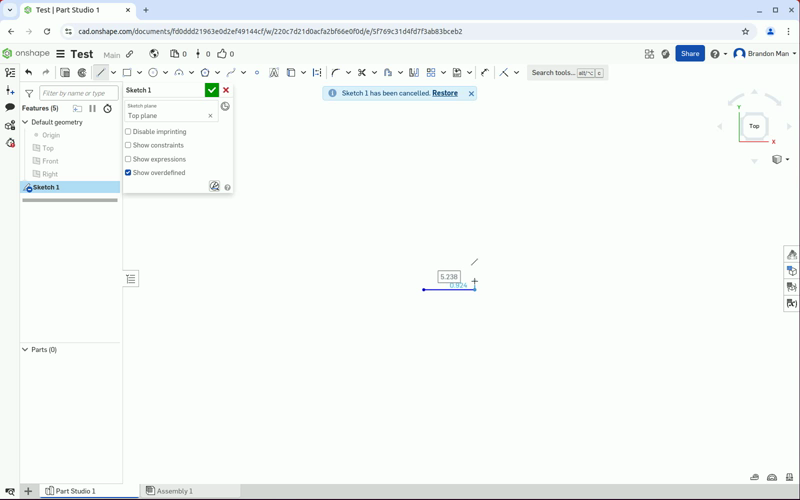
scroll(6)
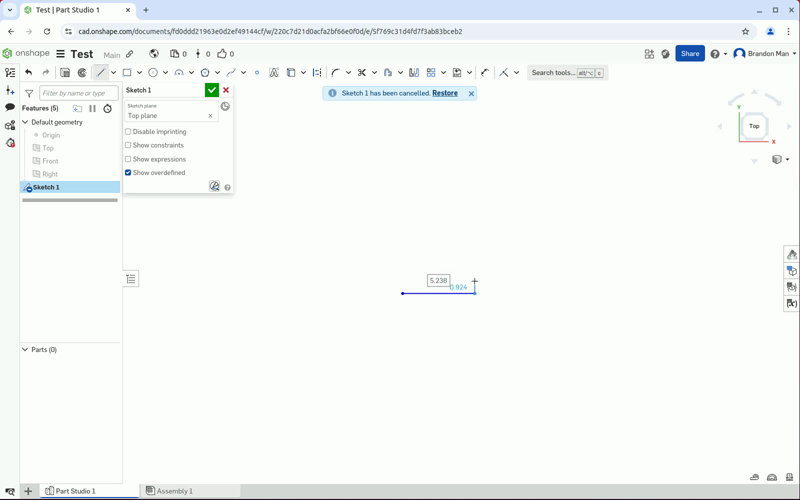
scroll(6)
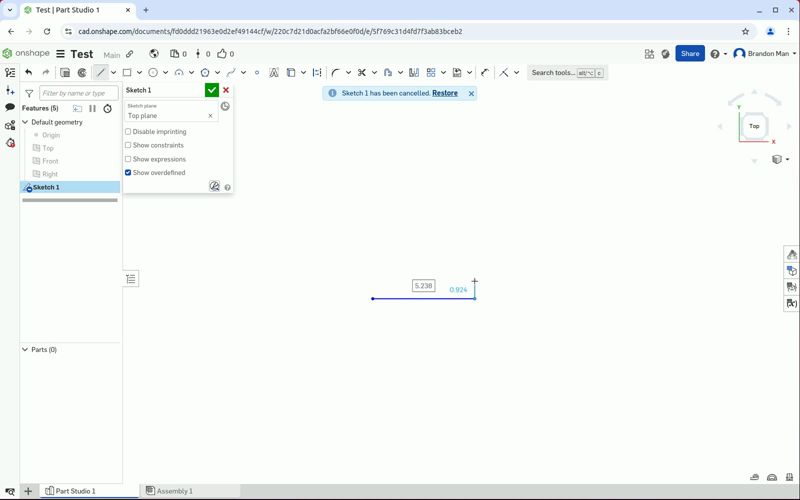
scroll(6)
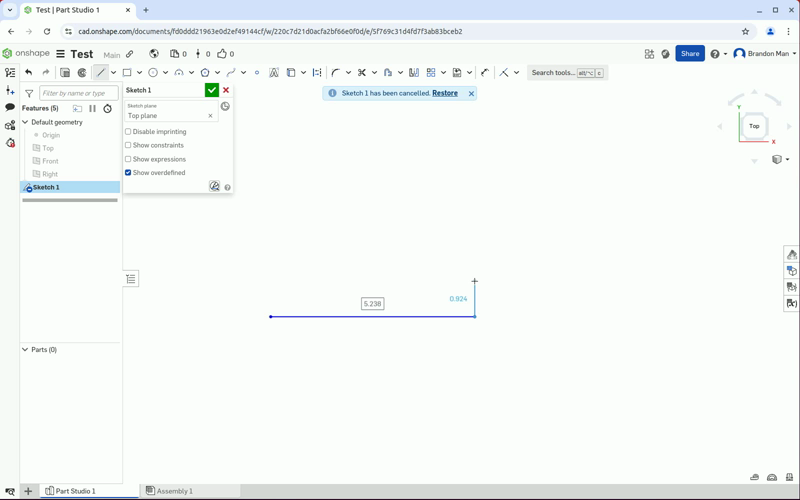
scroll(6)
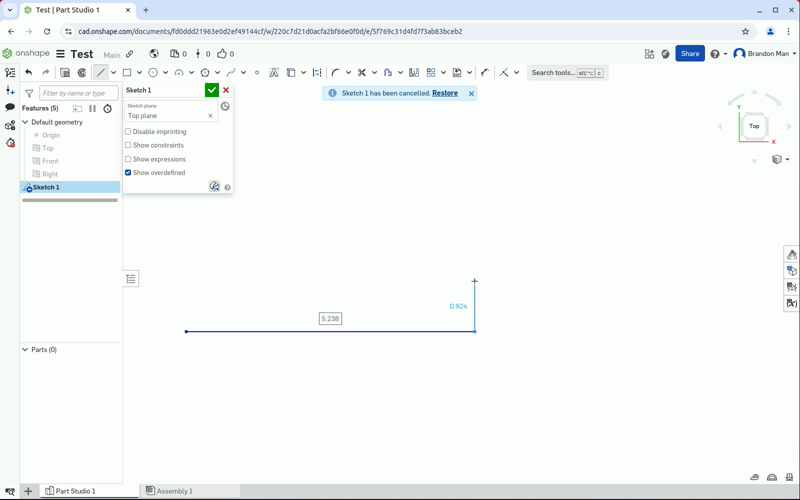
click(474, 280)
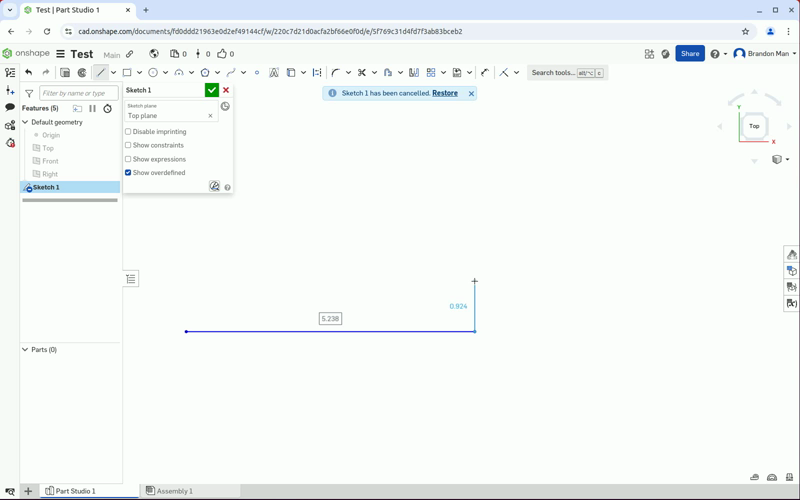
scroll(-6)
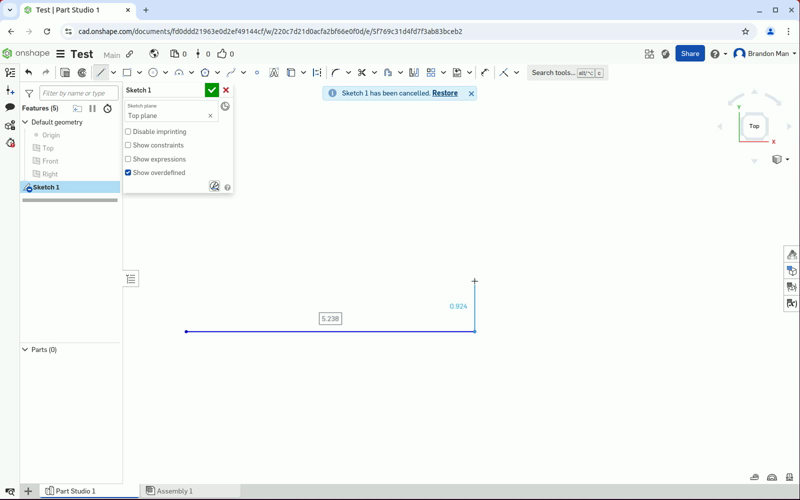
scroll(-6)
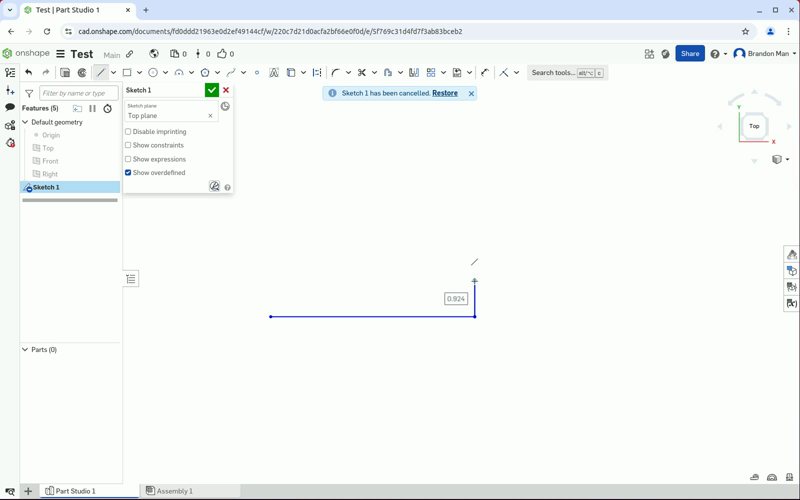
scroll(-6)
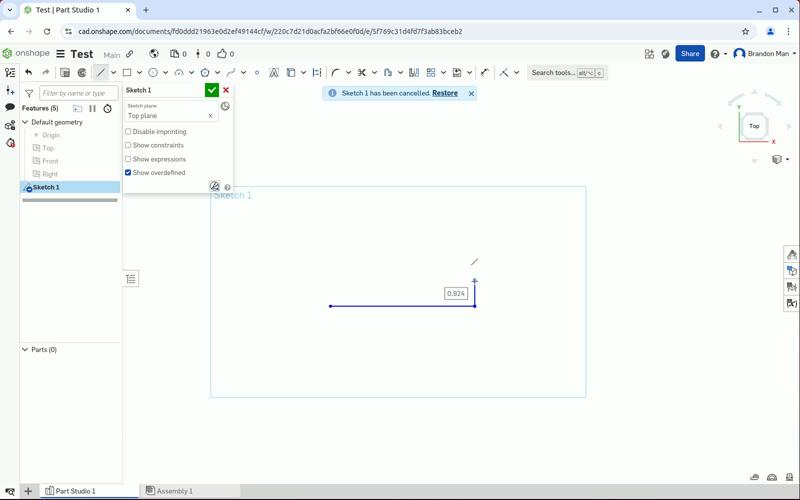
scroll(-6)
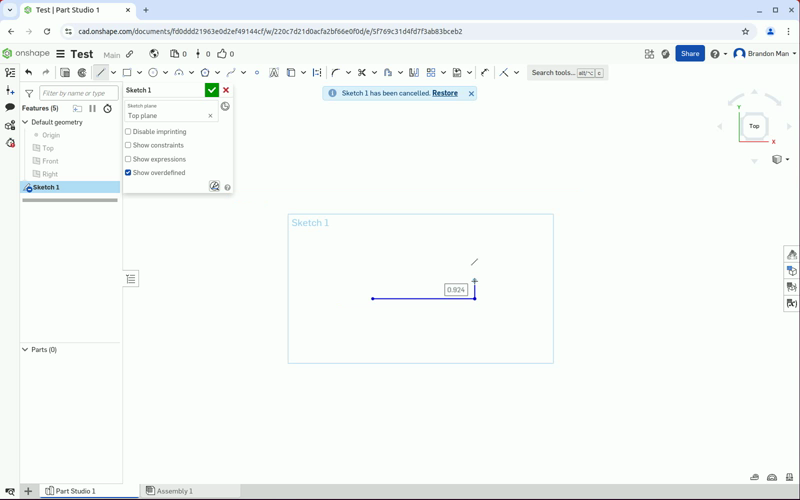
scroll(-6)
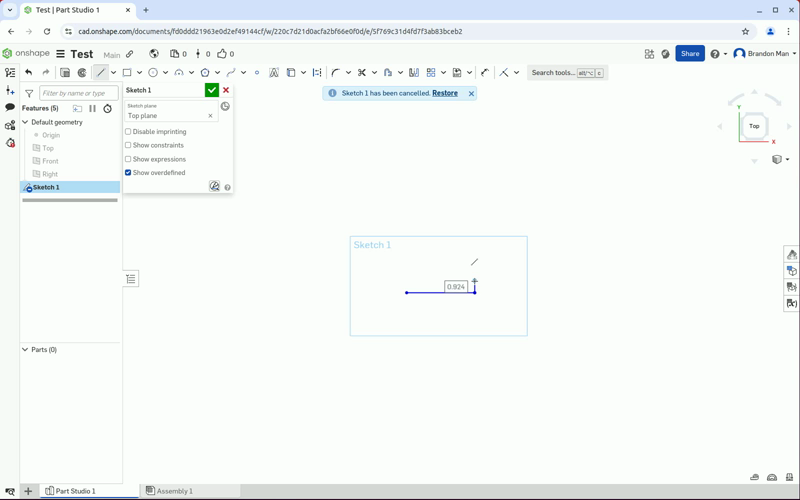
scroll(-6)
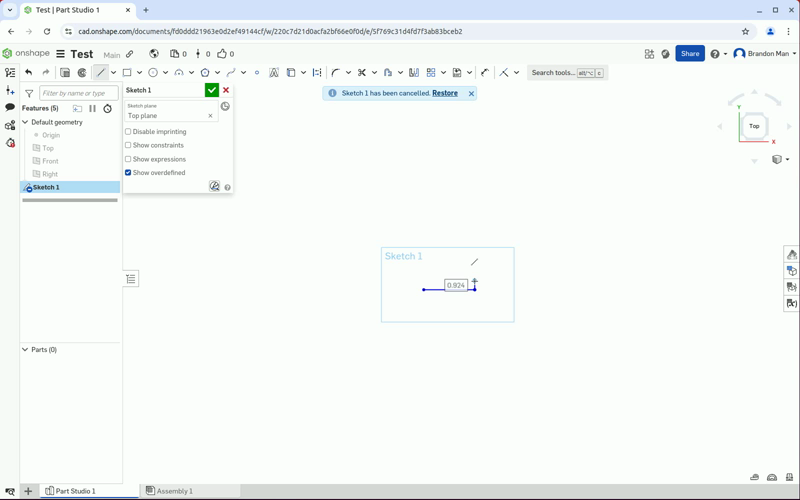
scroll(-6)
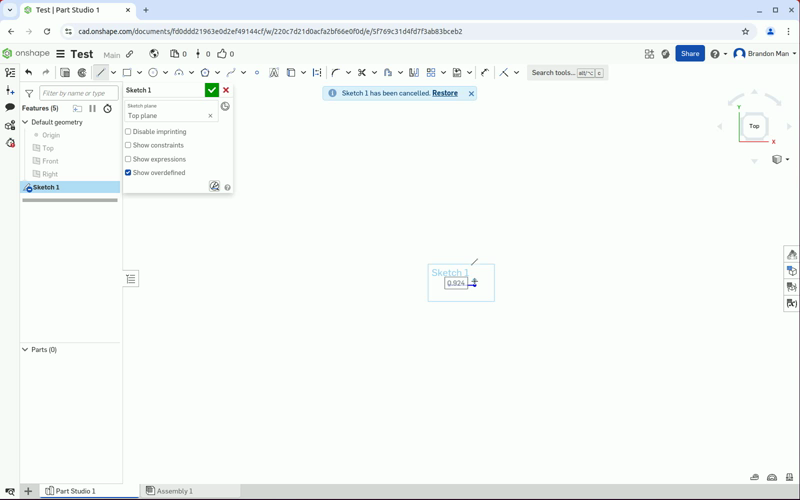
key_up(shift)
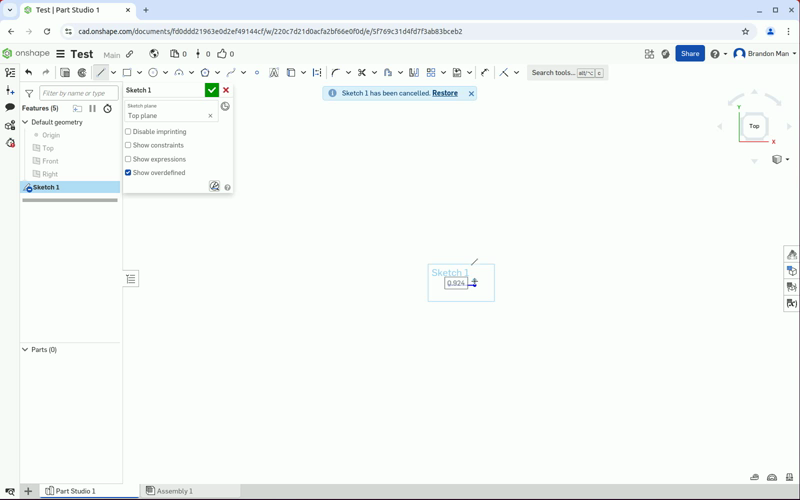
key_down(shift)
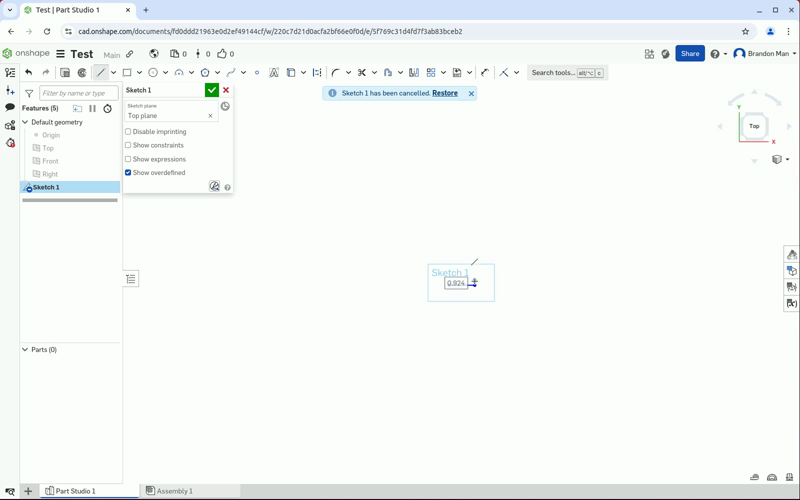
mouse_move(504, 280)
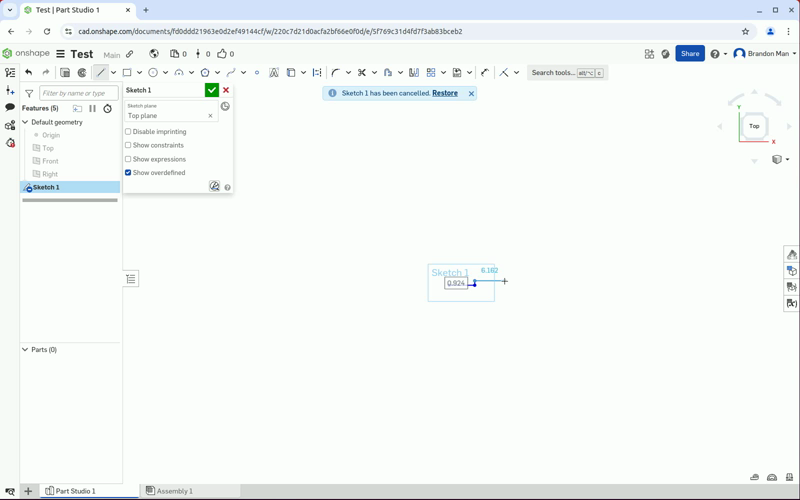
mouse_move(449, 280)
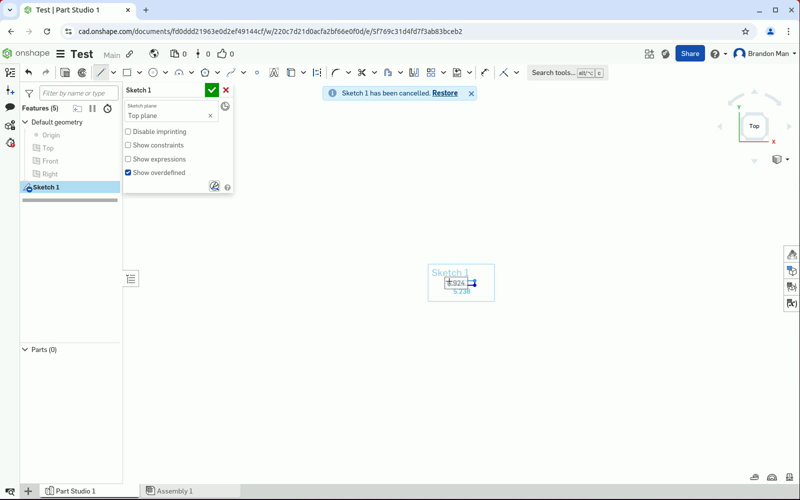
click(449, 280)
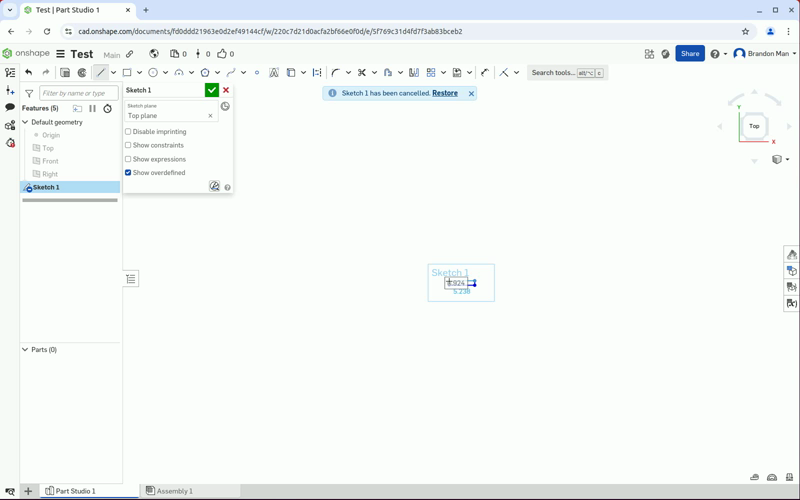
key_up(shift)
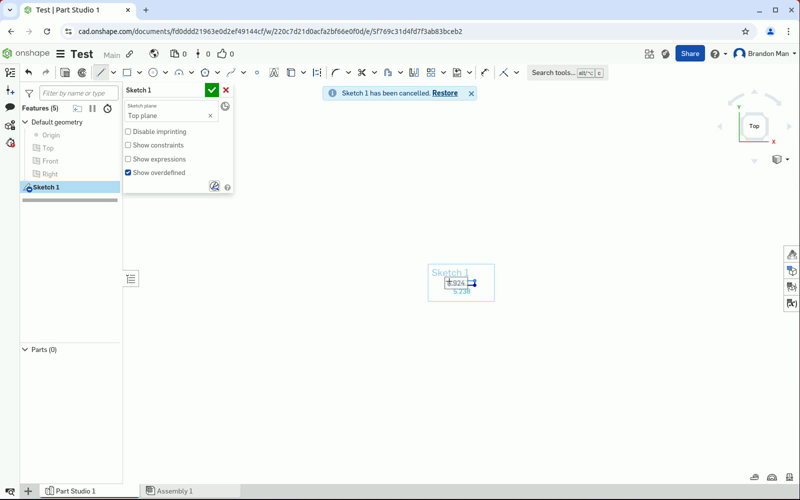
mouse_move(479, 280)
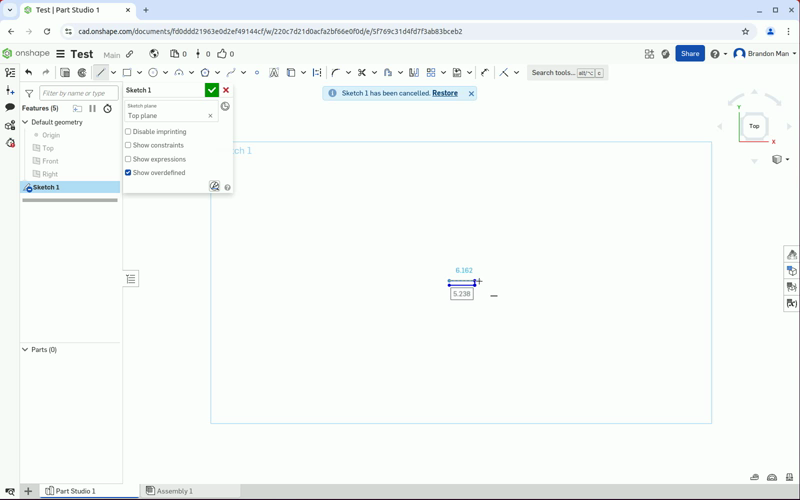
key_down(shift)
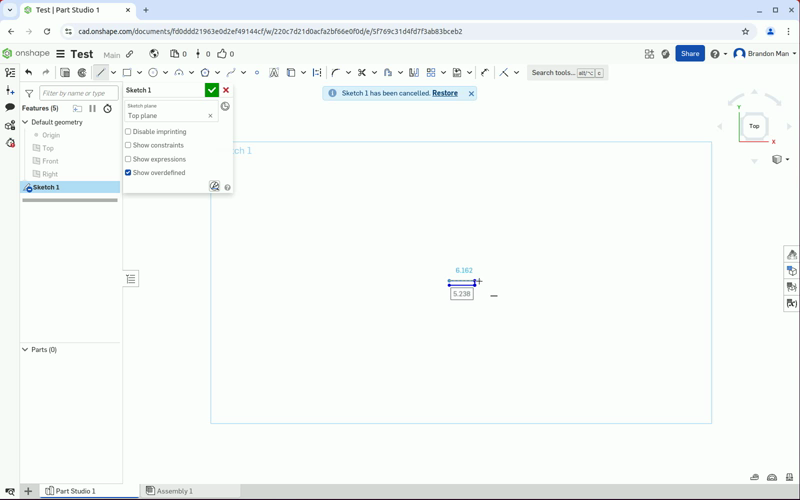
mouse_move(449, 285)
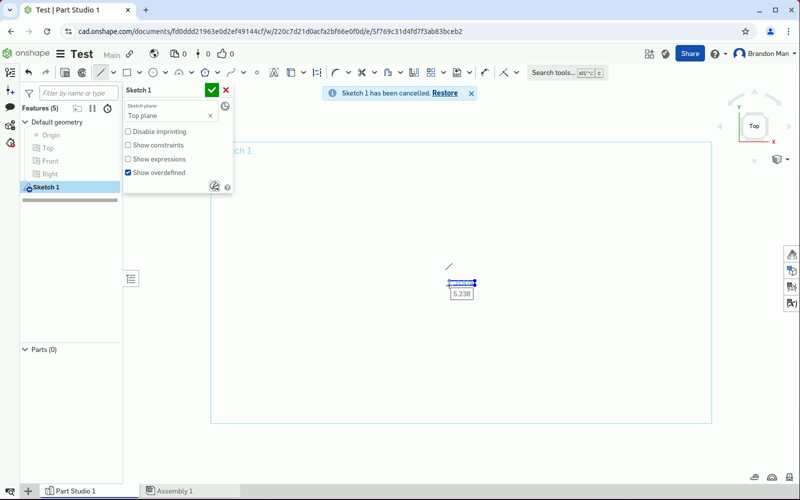
scroll(6)
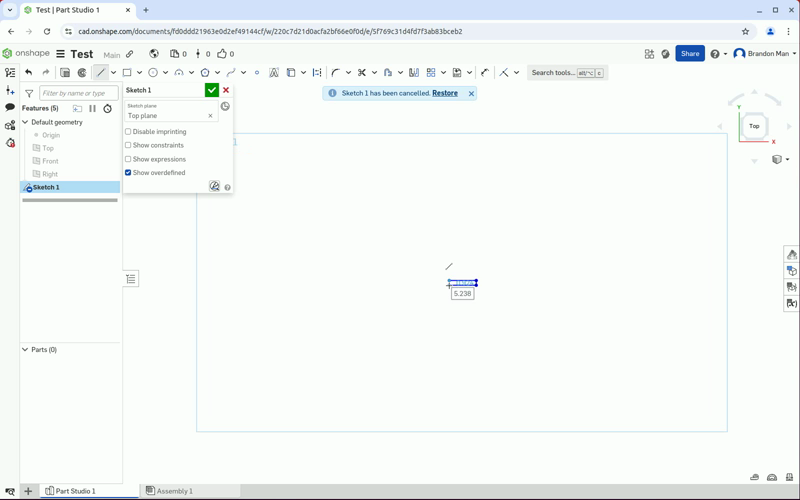
scroll(6)
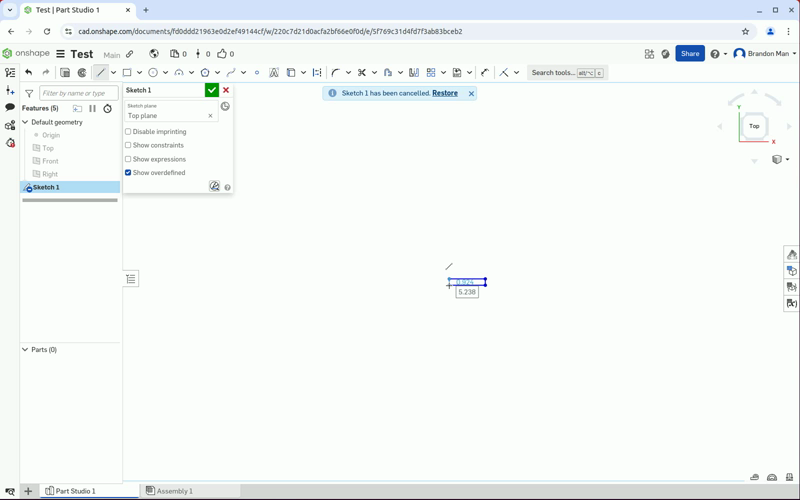
scroll(6)
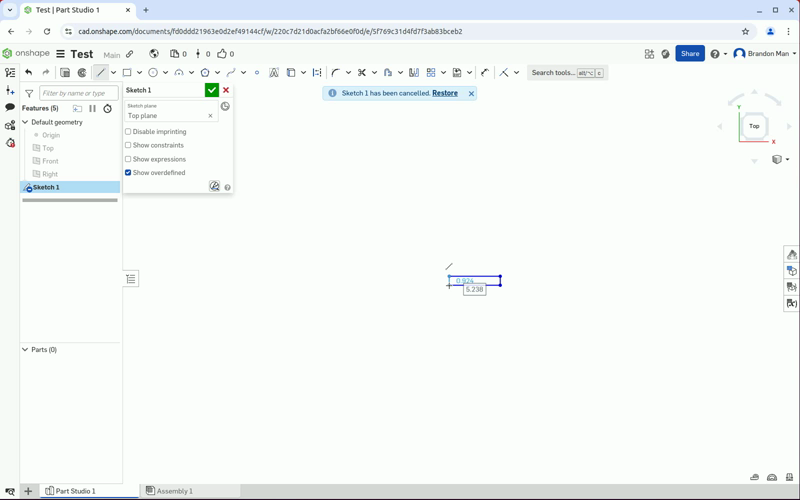
scroll(6)
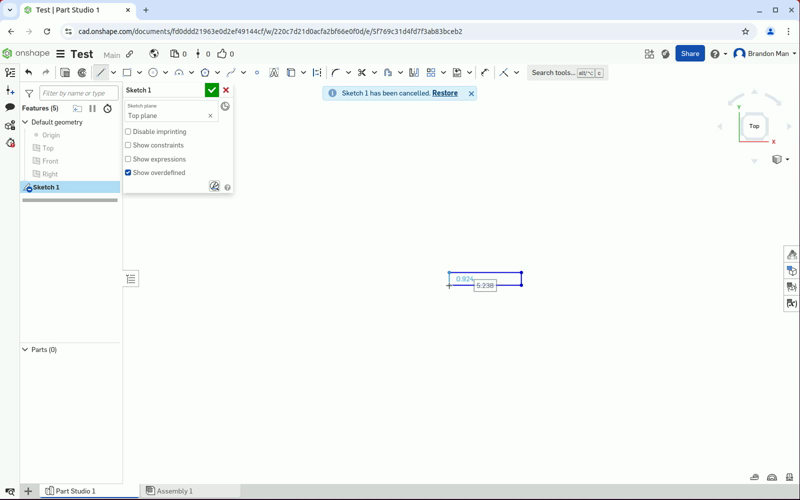
scroll(6)
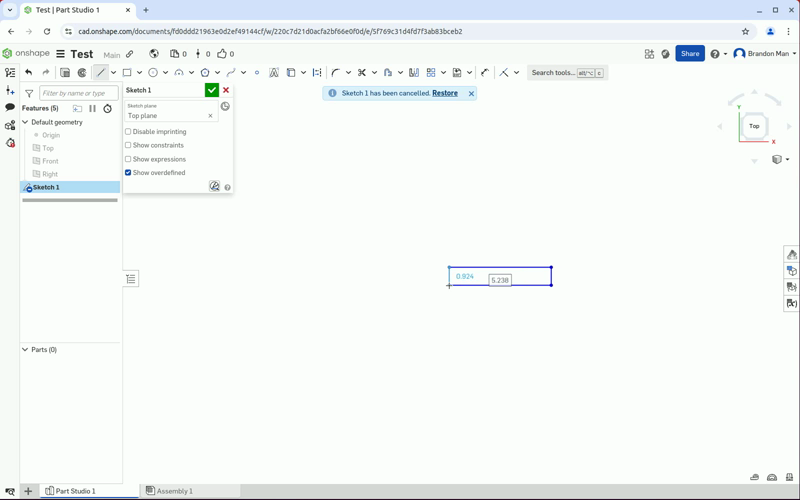
scroll(6)
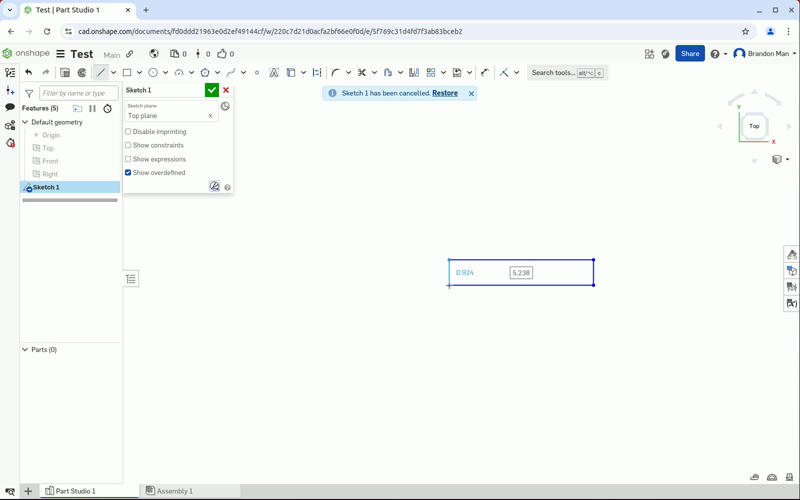
scroll(6)
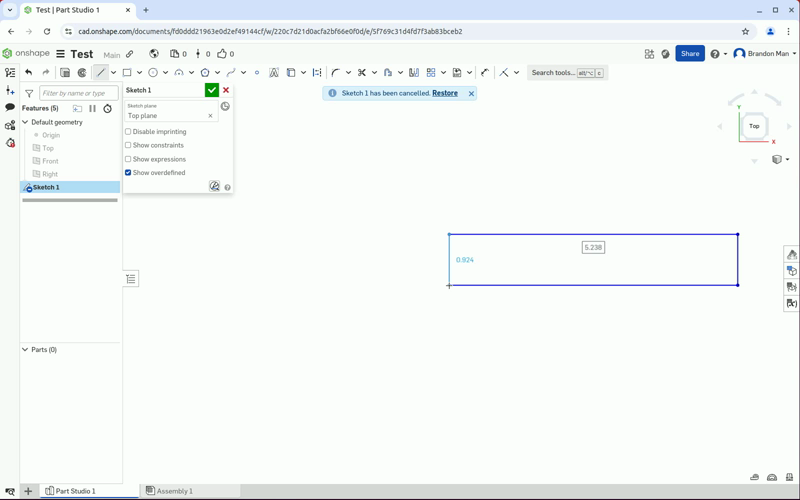
key_up(shift)
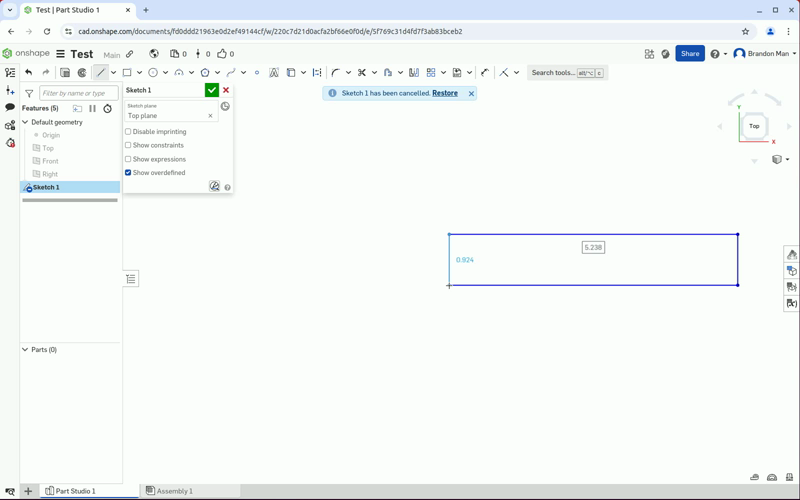
click(449, 285)
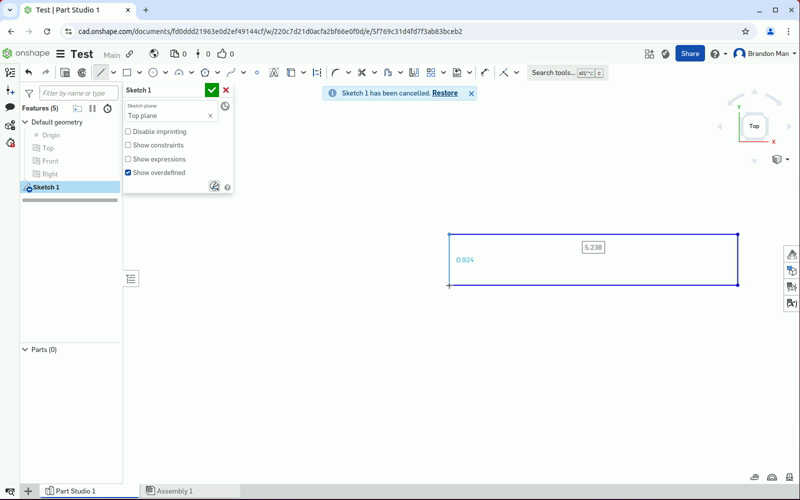
scroll(-6)
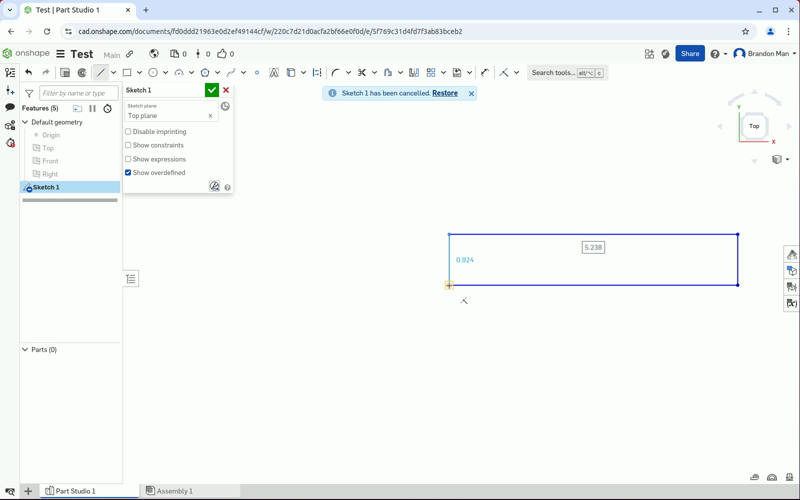
scroll(-6)
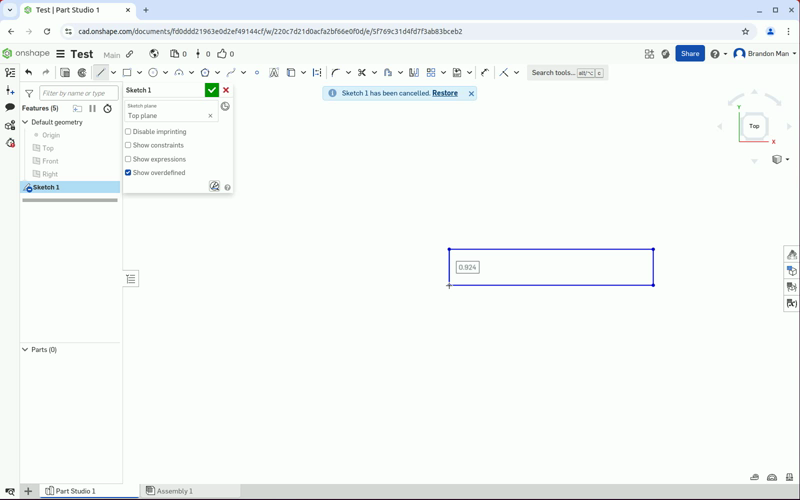
scroll(-6)
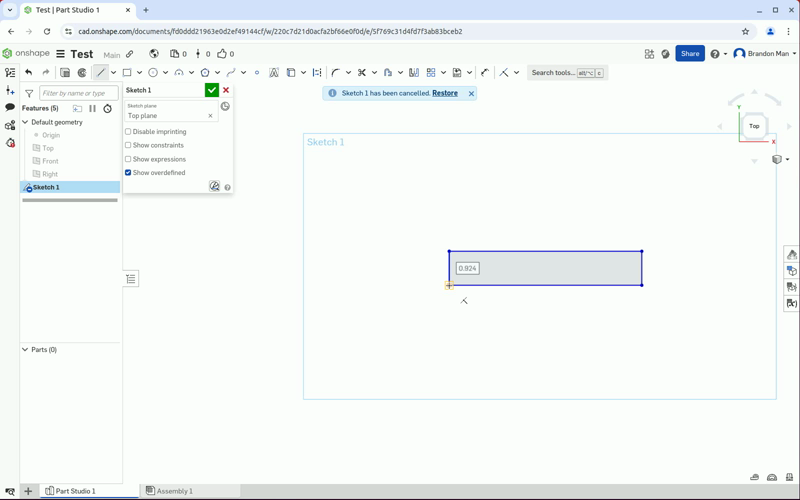
scroll(-6)
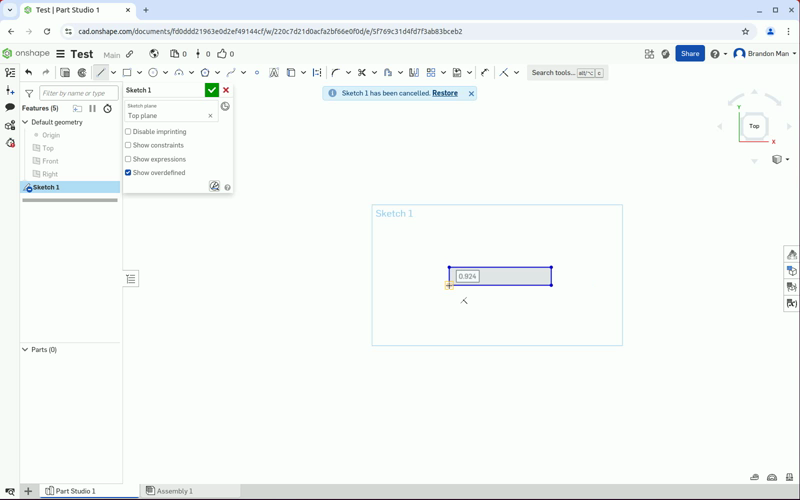
scroll(-6)
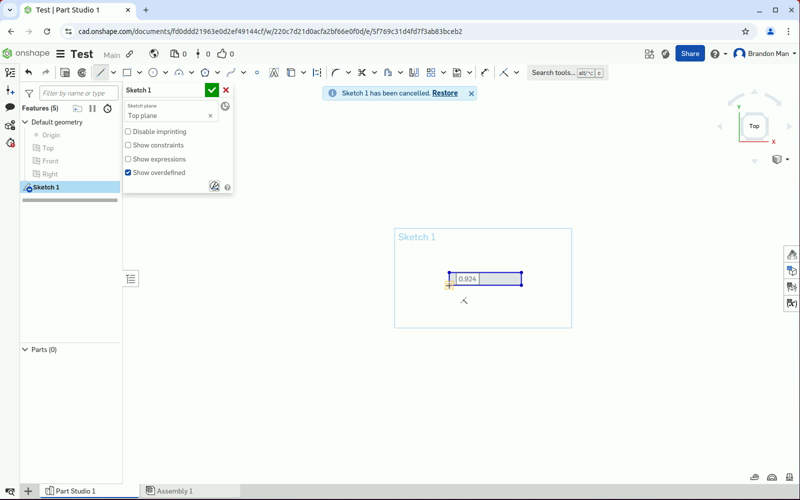
scroll(-6)
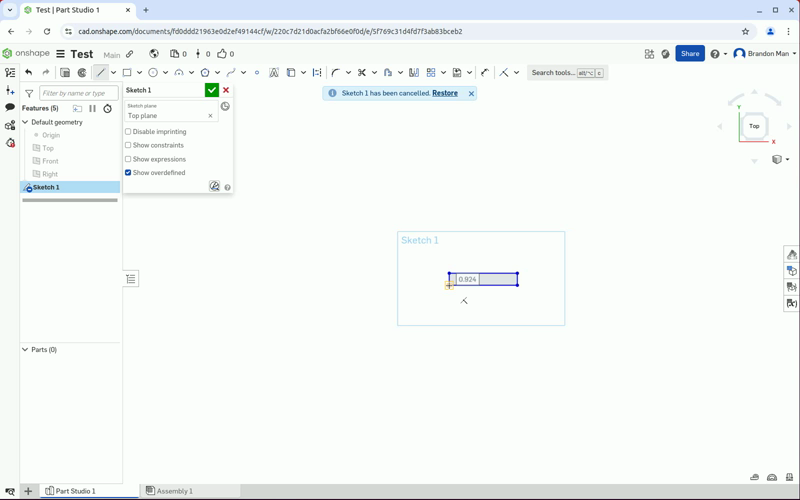
scroll(-6)
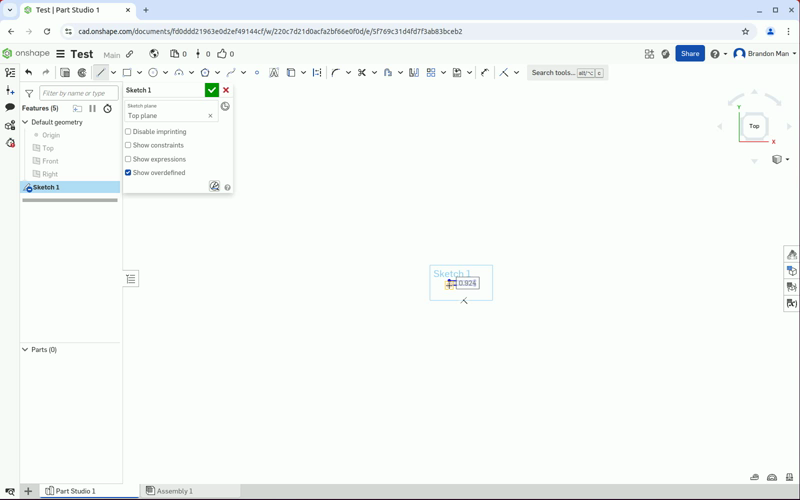
key(esc)
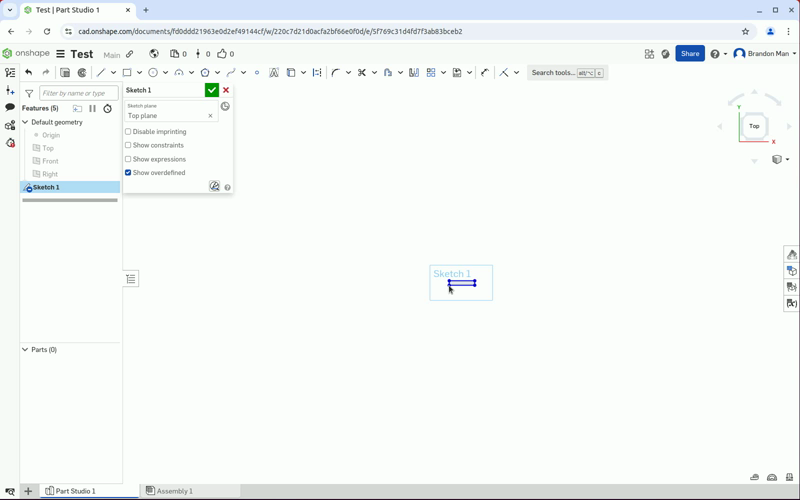
key(l)
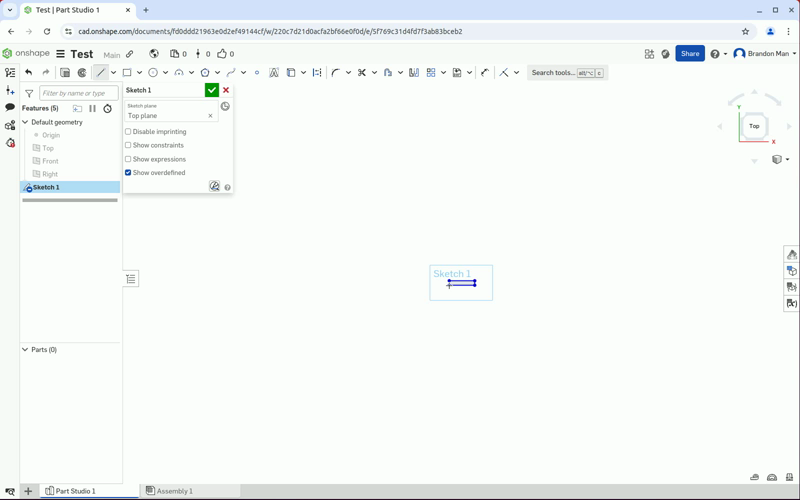
key_down(shift)
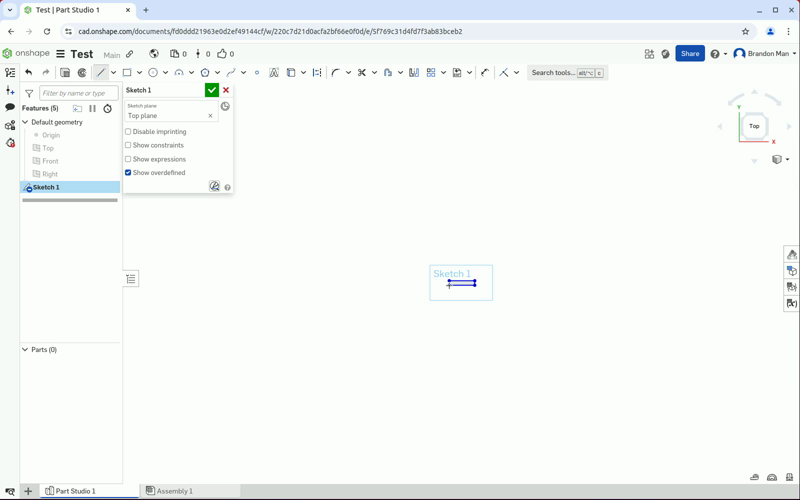
mouse_move(449, 284)
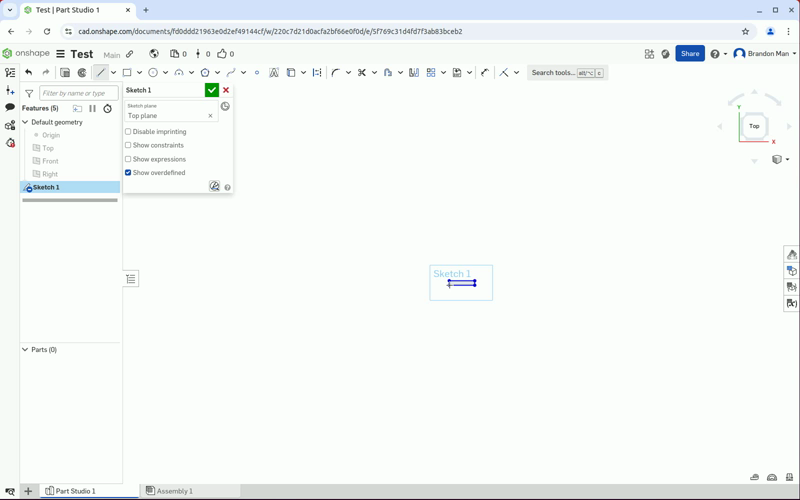
scroll(6)
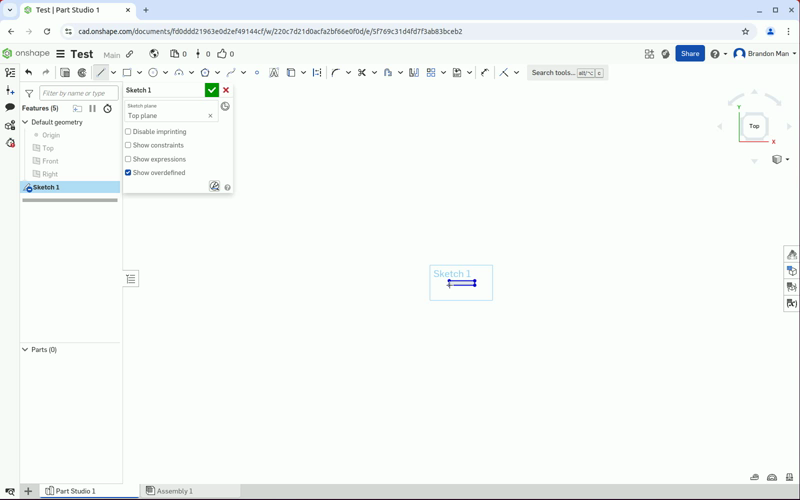
scroll(6)
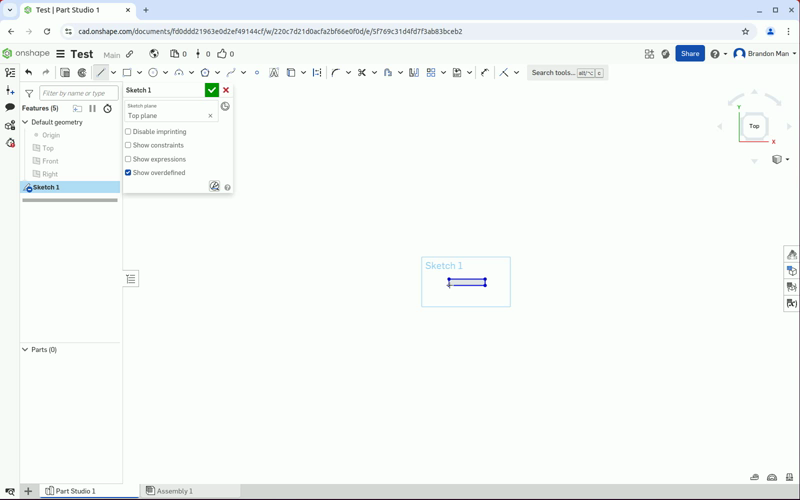
scroll(6)
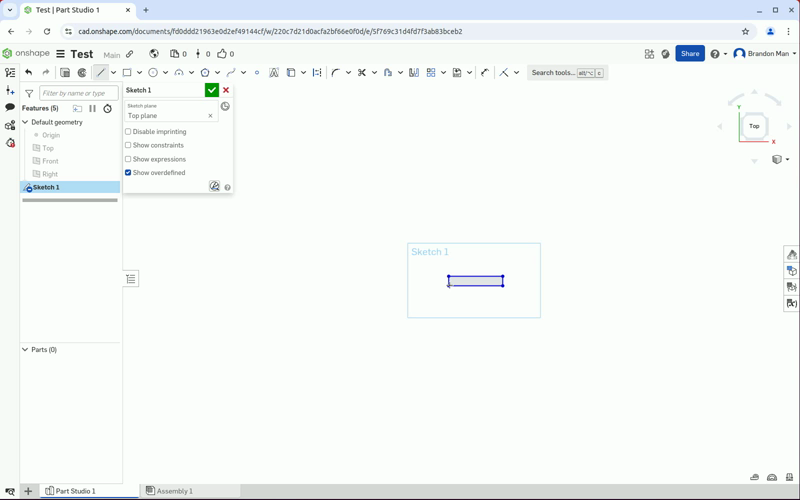
scroll(6)
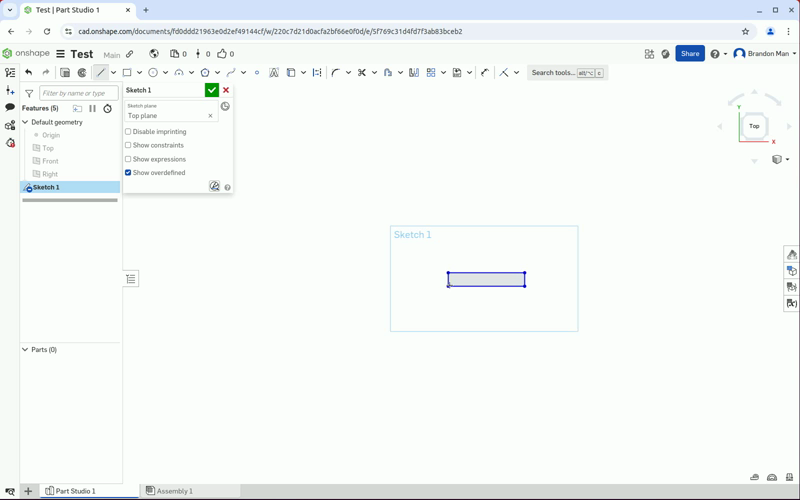
scroll(6)
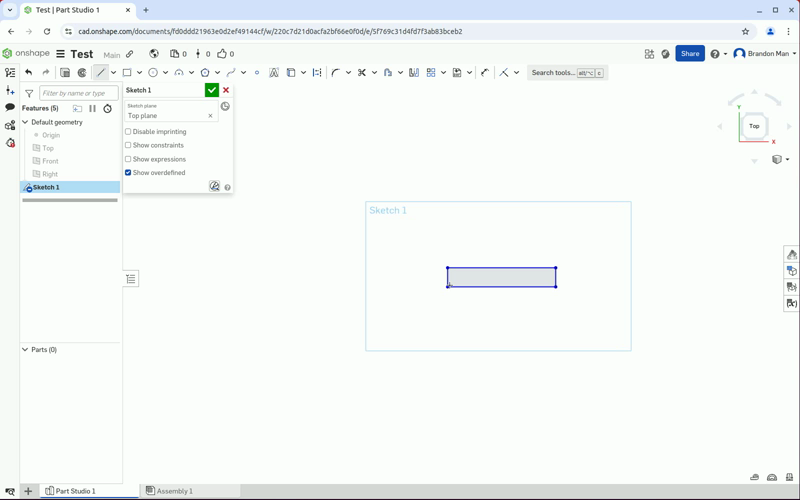
scroll(6)
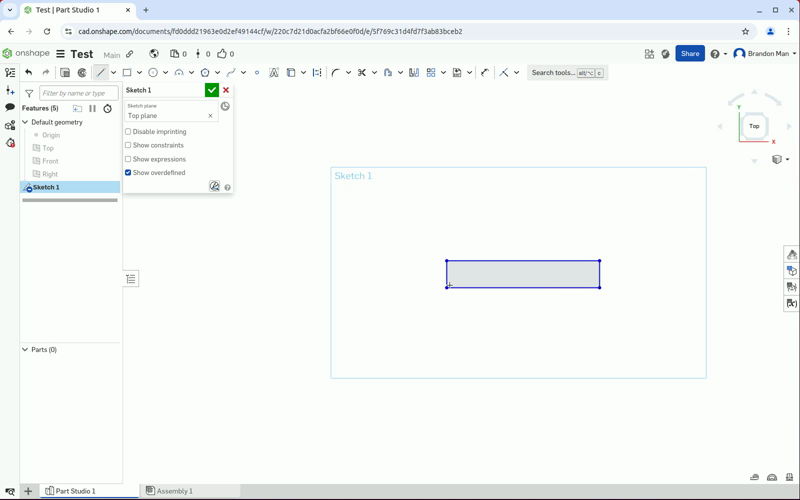
scroll(6)
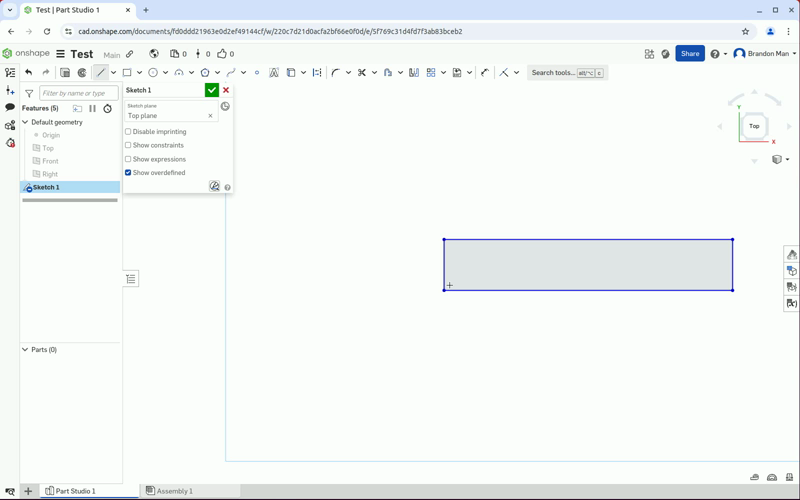
click(449, 284)
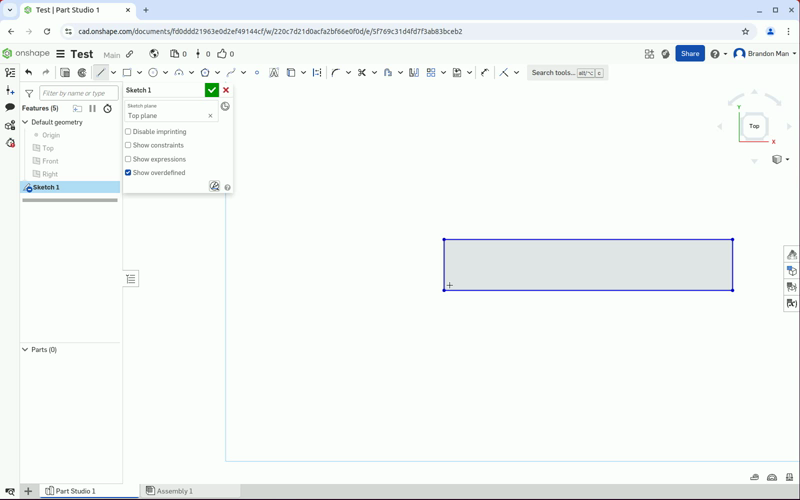
scroll(-6)
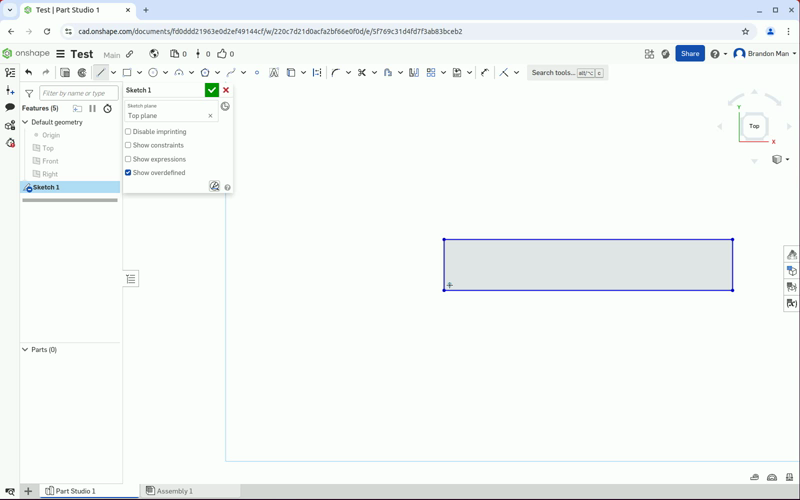
scroll(-6)
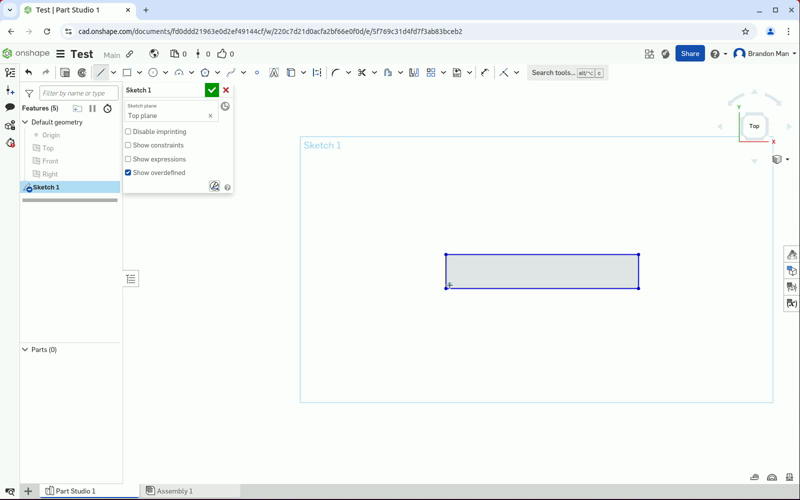
scroll(-6)
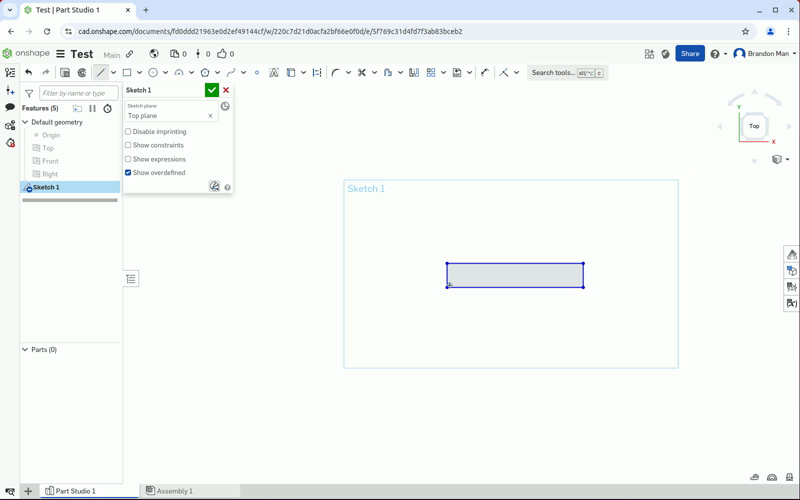
scroll(-6)
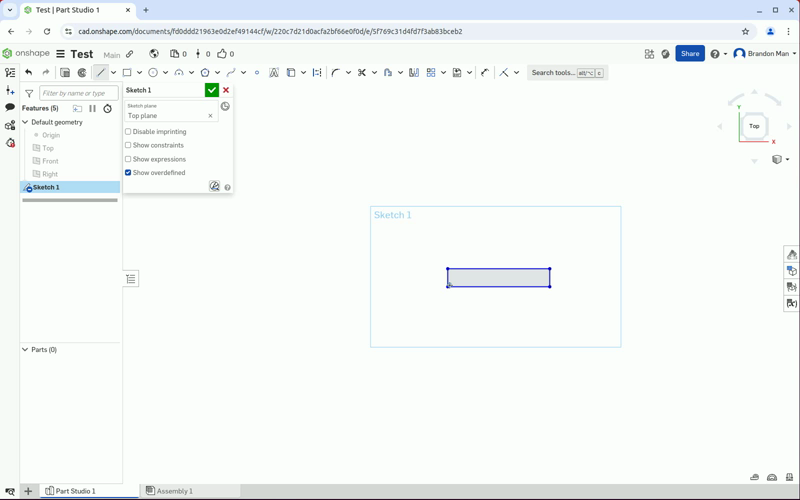
scroll(-6)
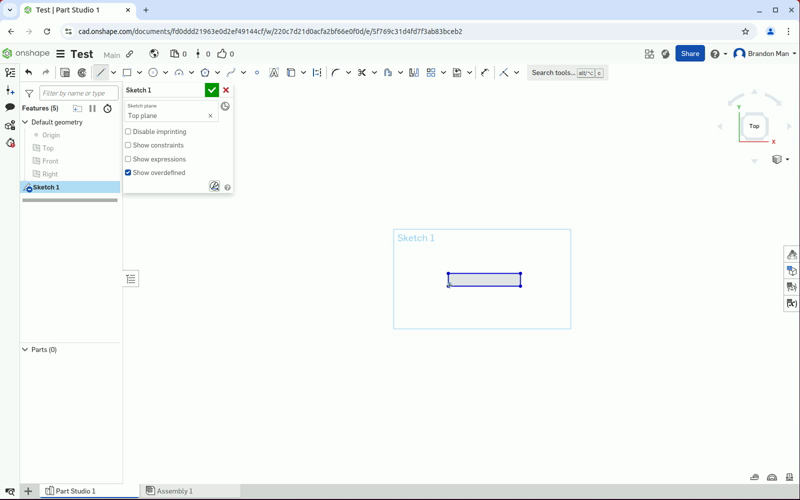
scroll(-6)
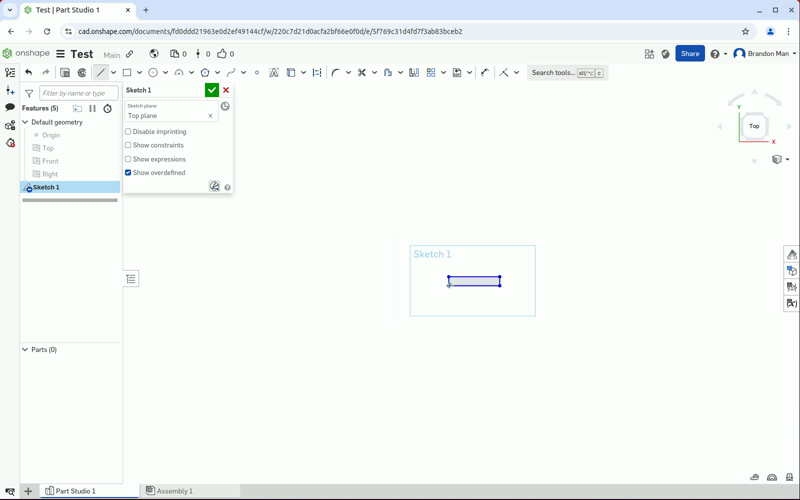
scroll(-6)
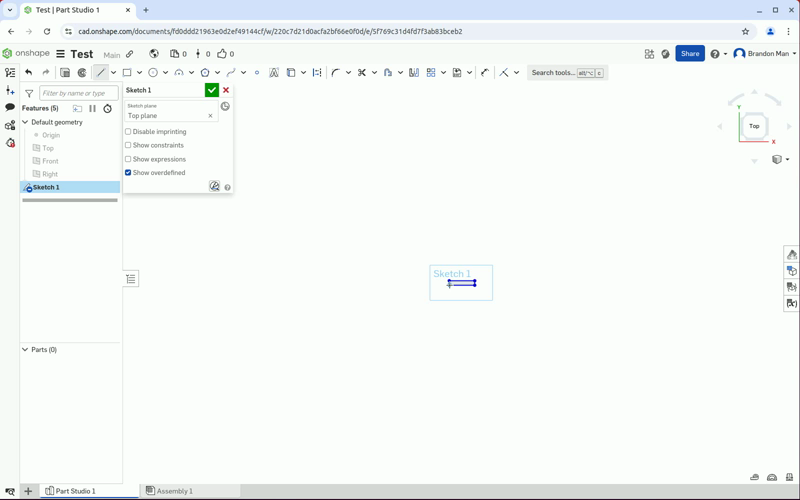
key_up(shift)
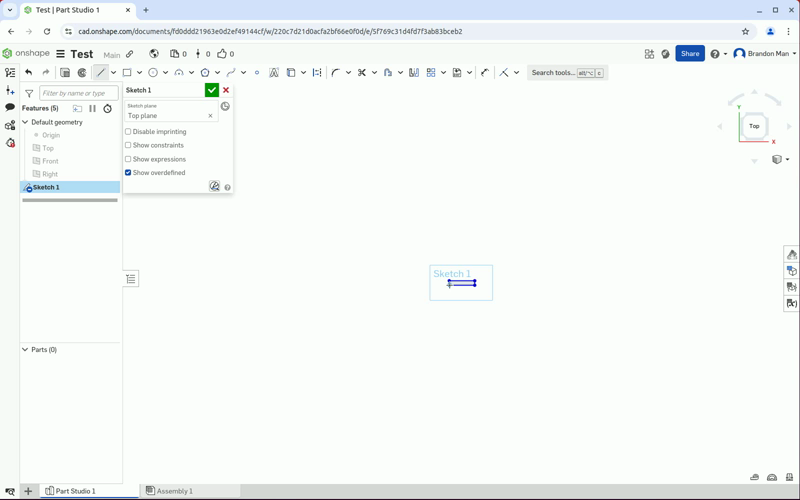
key_down(shift)
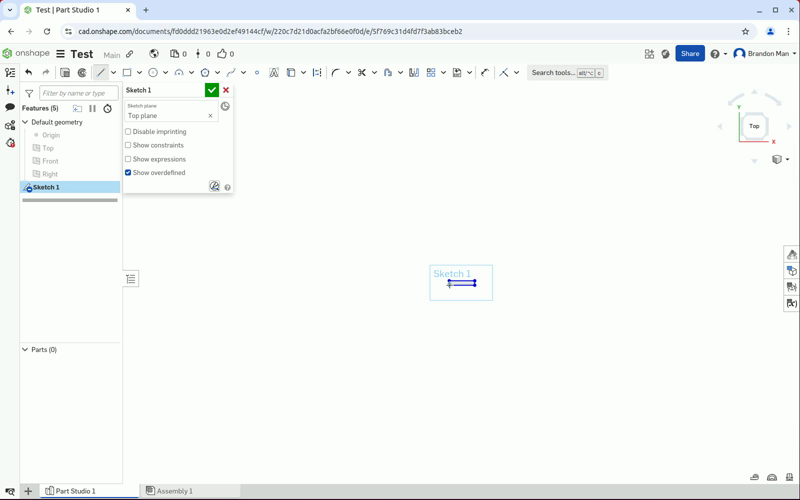
mouse_move(479, 284)
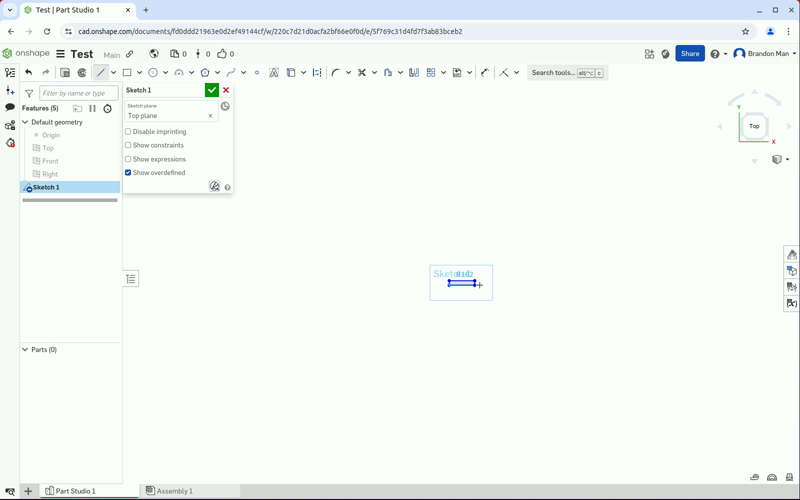
mouse_move(474, 284)
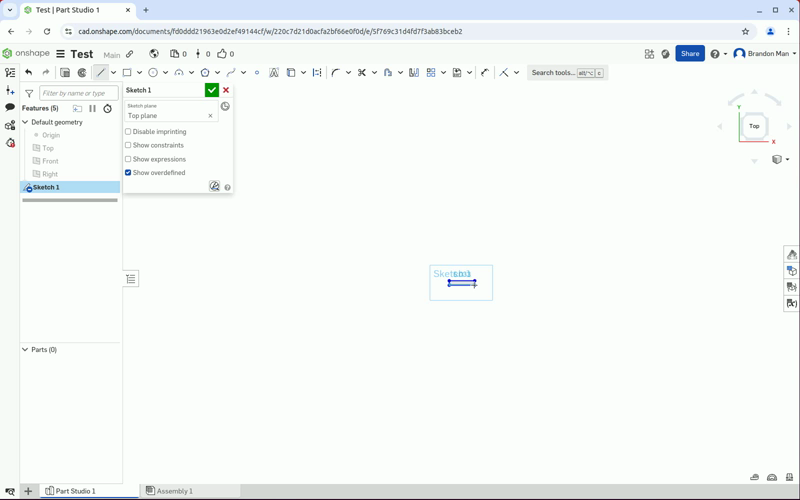
scroll(6)
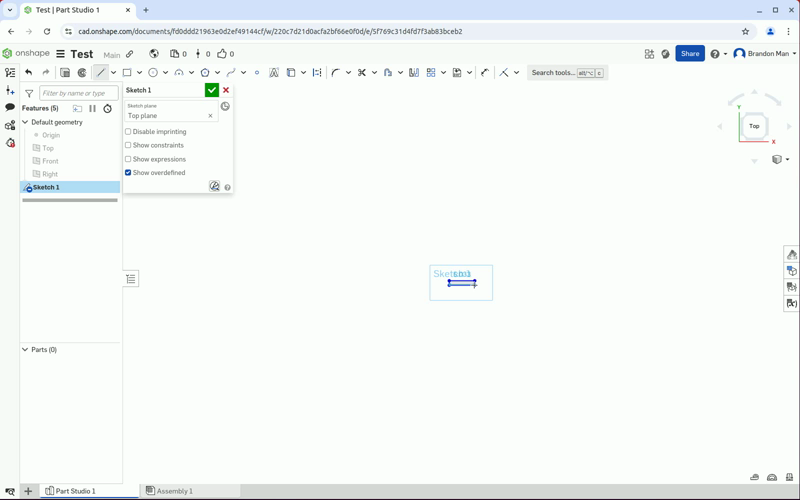
scroll(6)
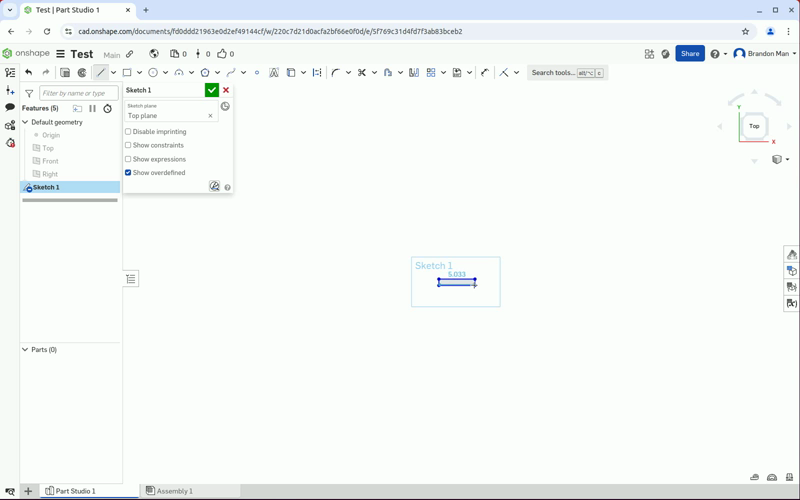
scroll(6)
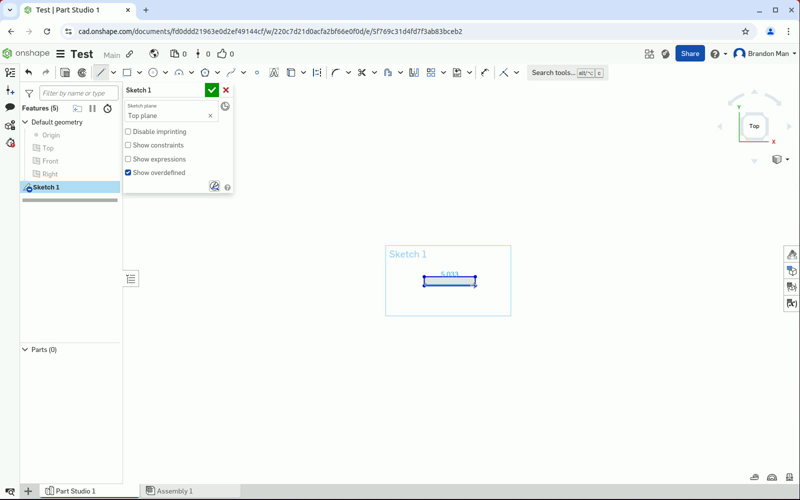
scroll(6)
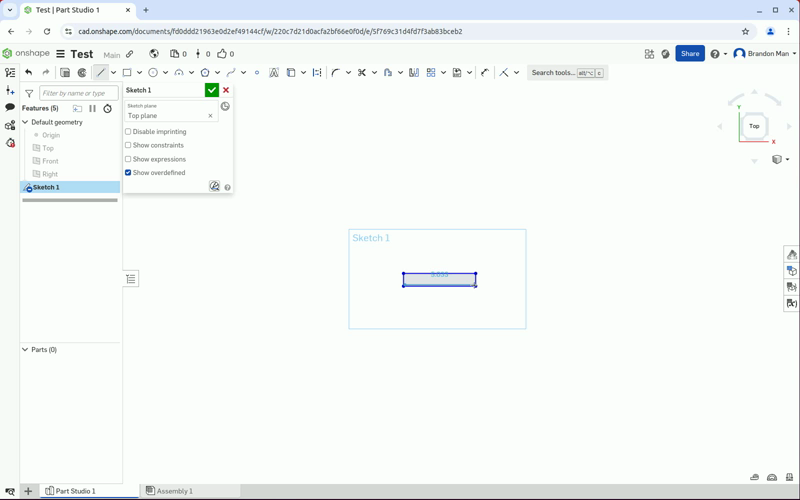
scroll(6)
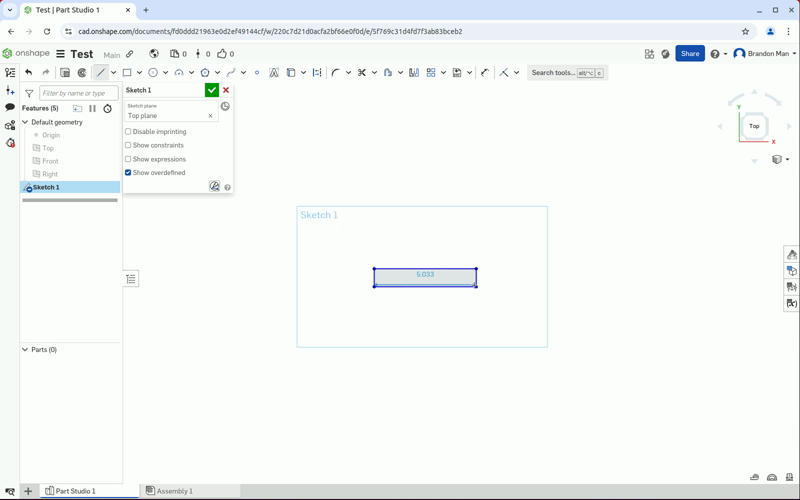
scroll(6)
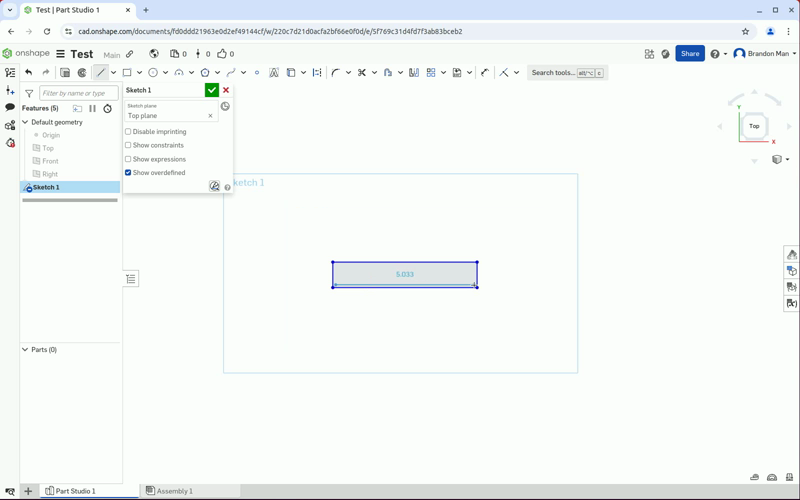
scroll(6)
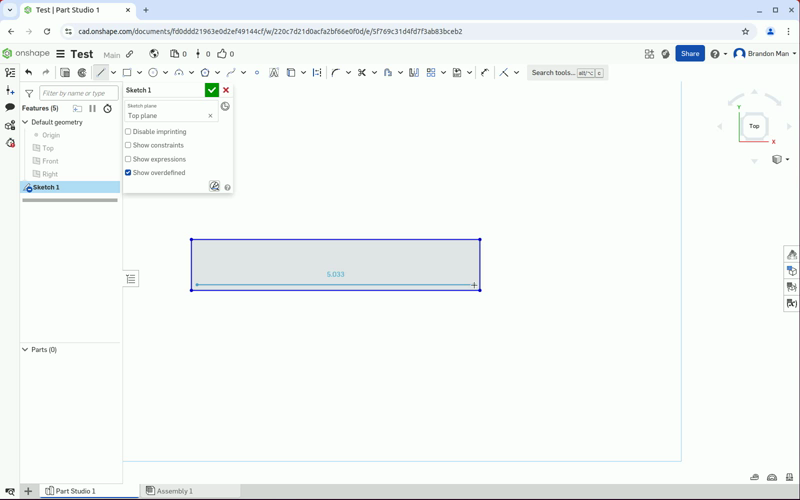
click(474, 284)
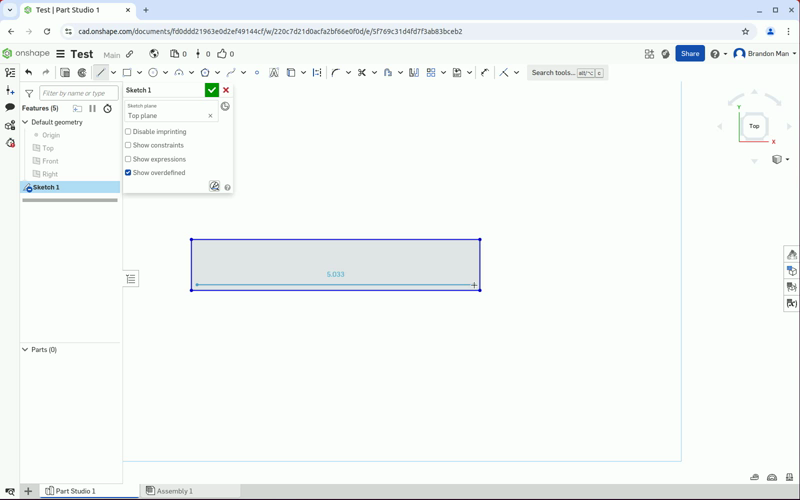
scroll(-6)
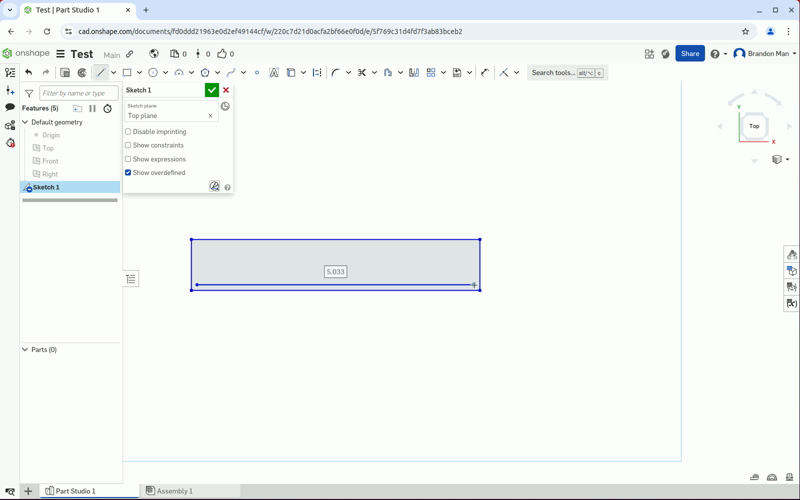
scroll(-6)
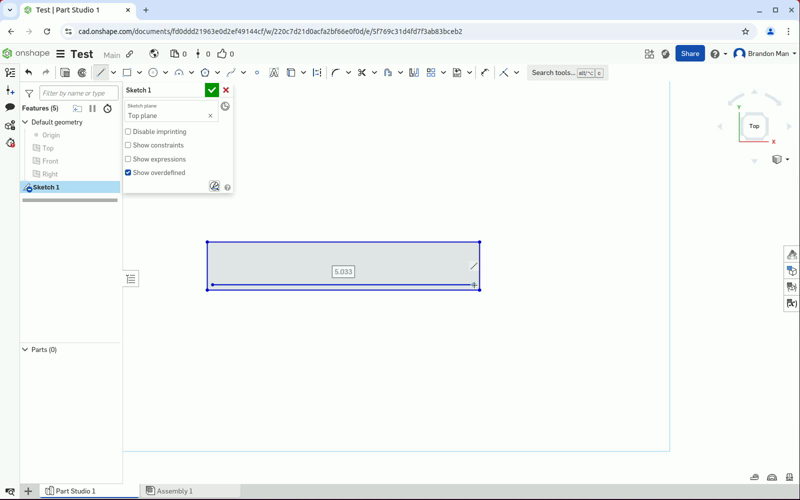
scroll(-6)
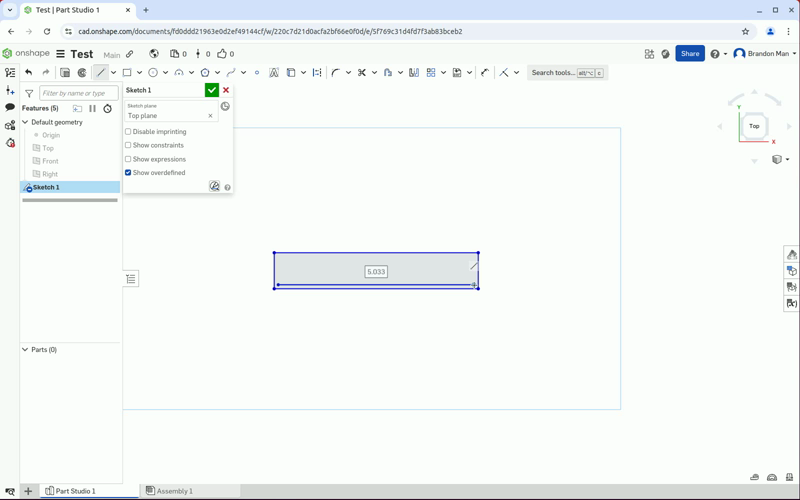
scroll(-6)
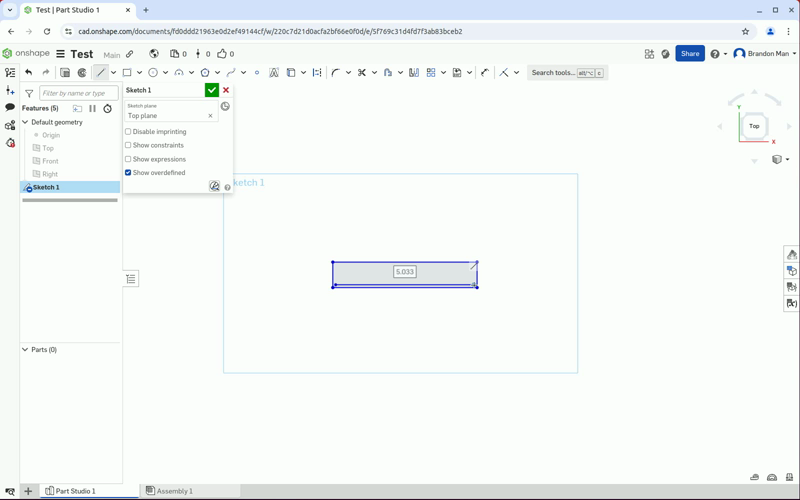
scroll(-6)
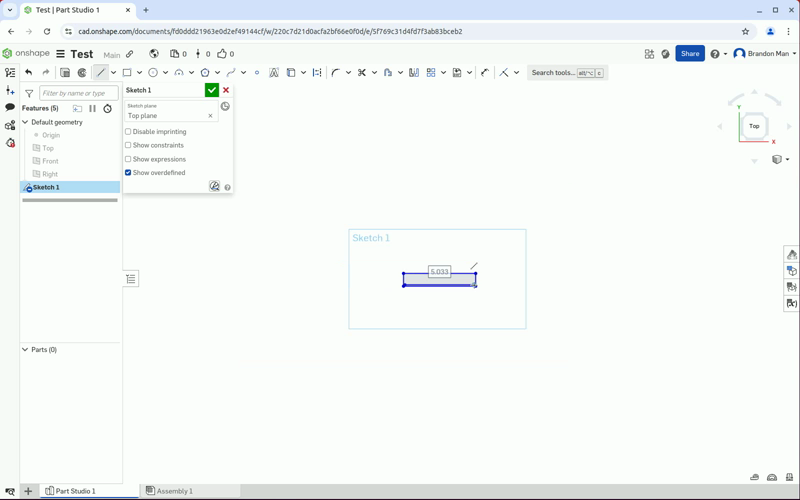
scroll(-6)
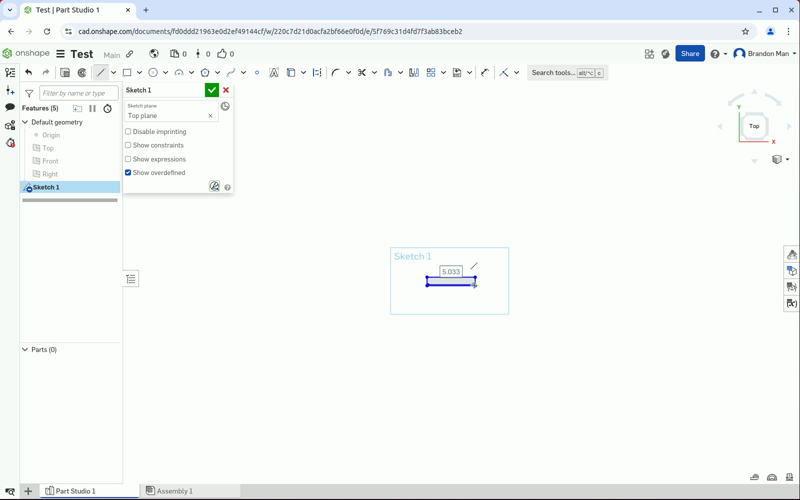
scroll(-6)
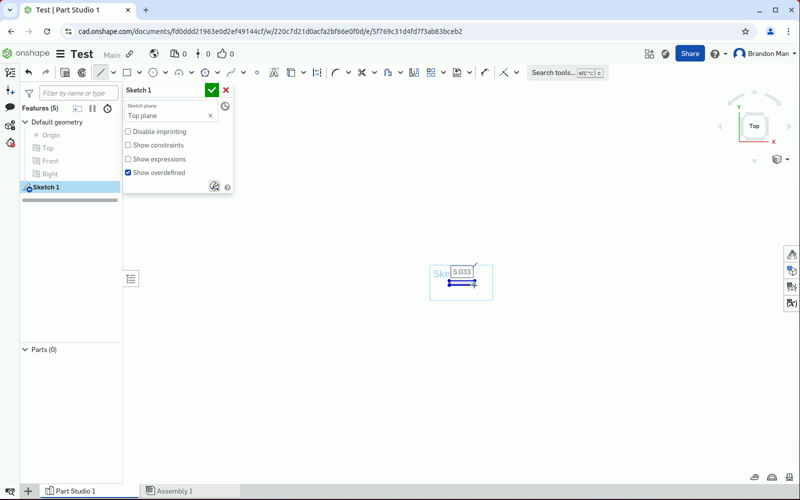
key_up(shift)
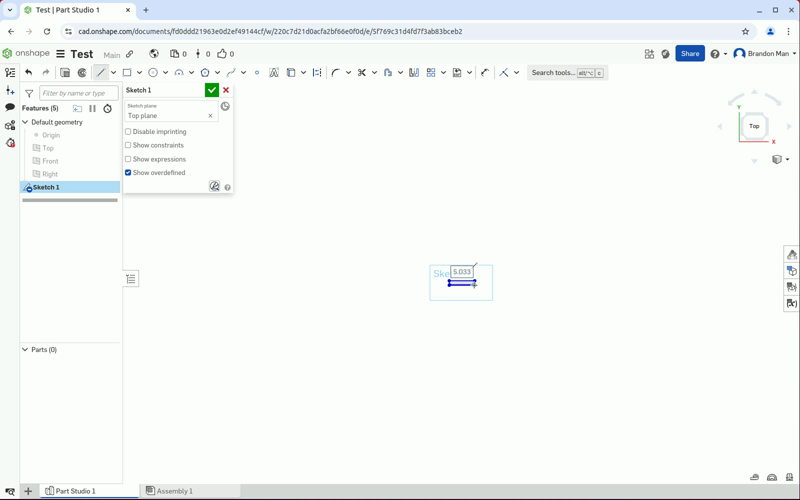
key_down(shift)
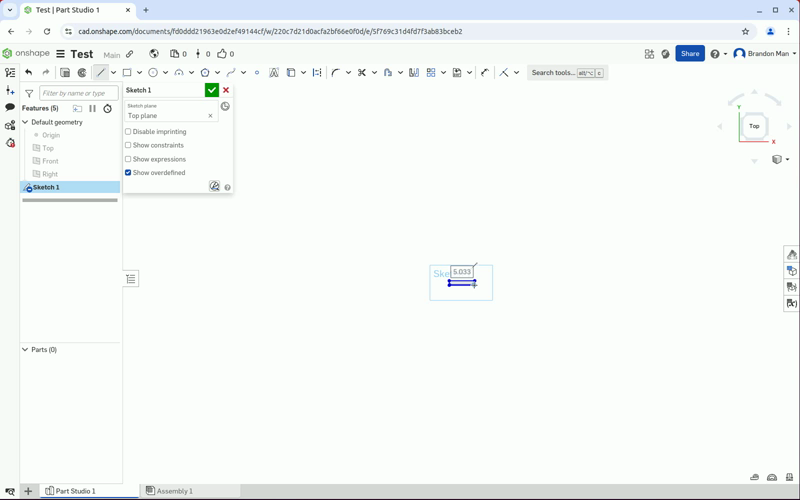
mouse_move(504, 284)
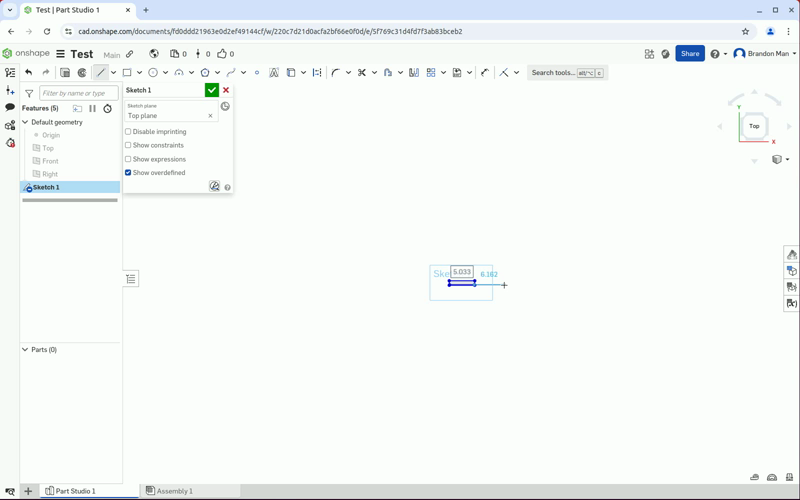
mouse_move(474, 281)
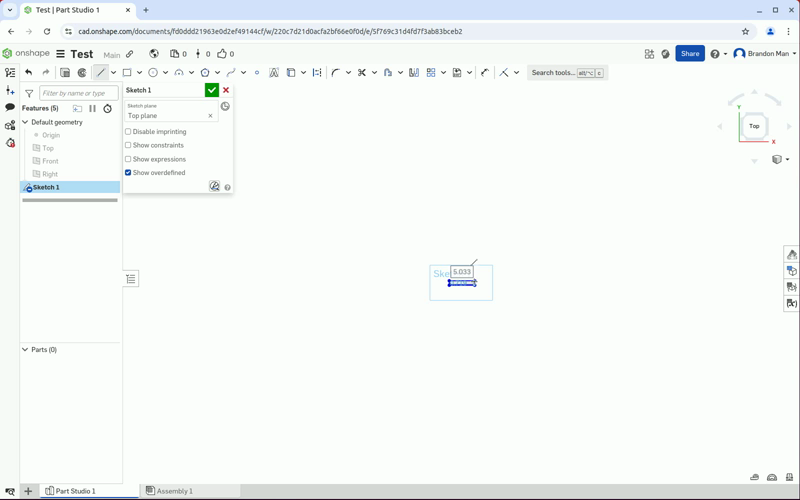
scroll(6)
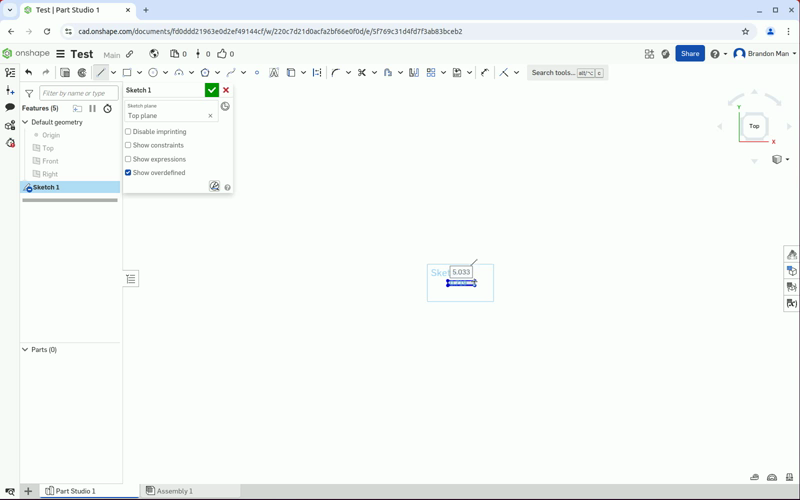
scroll(6)
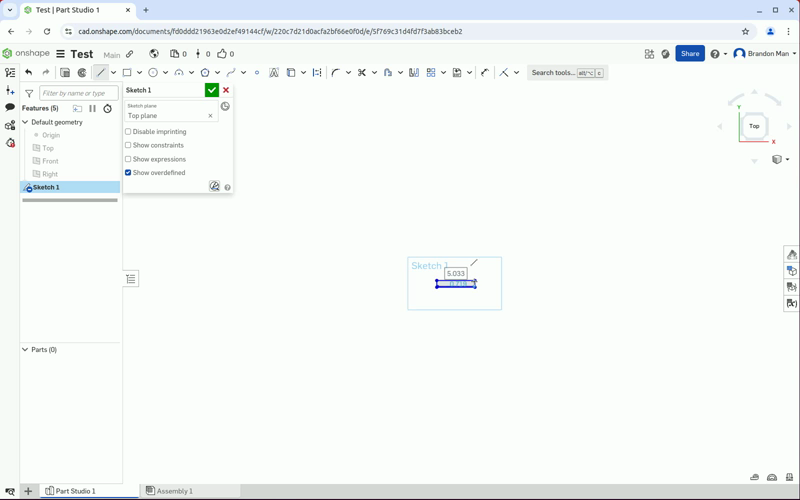
scroll(6)
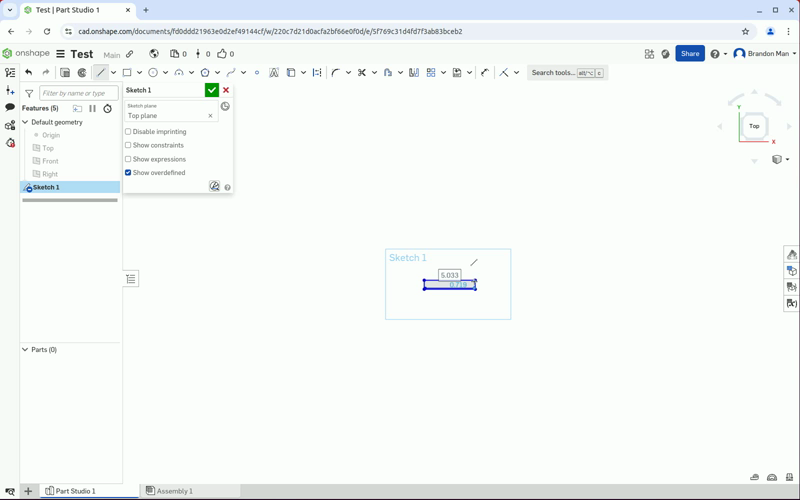
scroll(6)
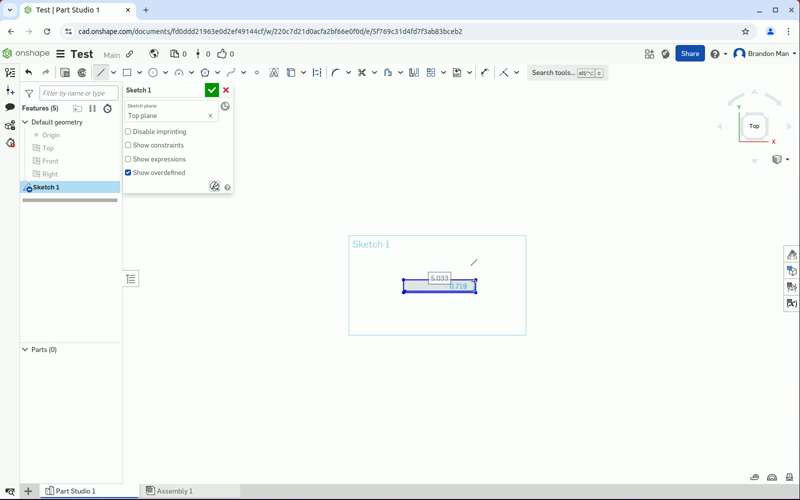
scroll(6)
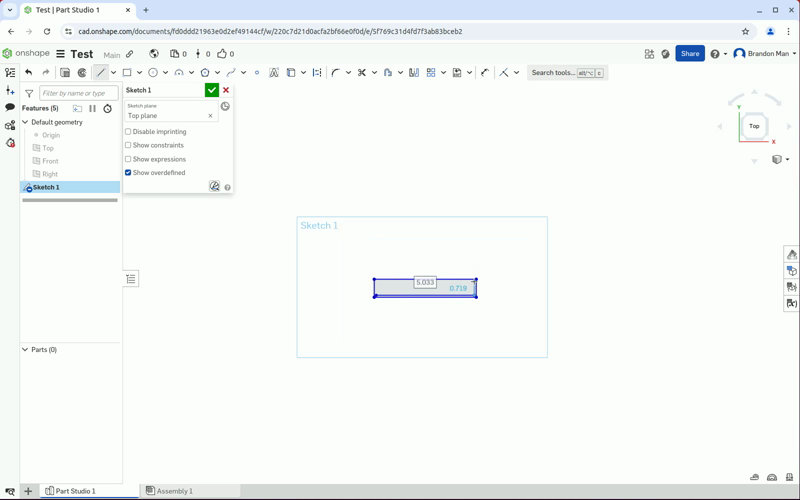
scroll(6)
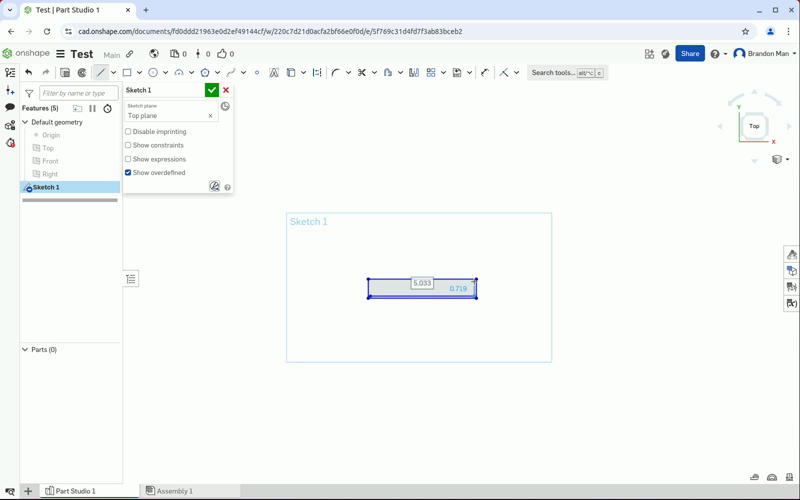
scroll(6)
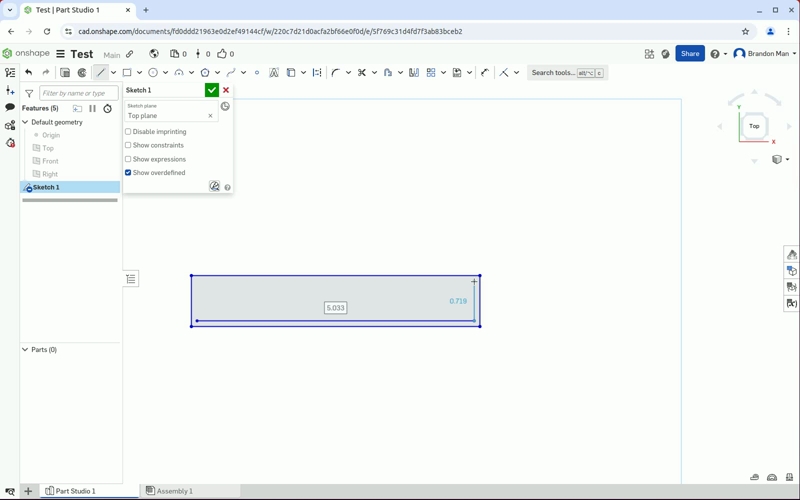
click(474, 281)
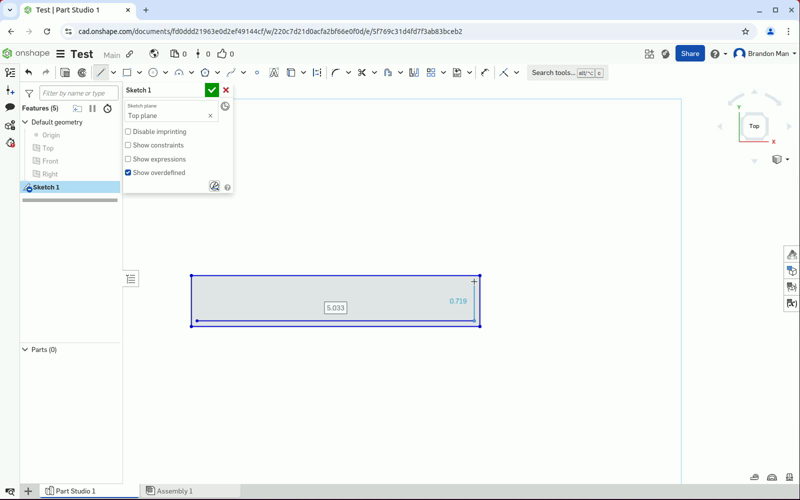
scroll(-6)
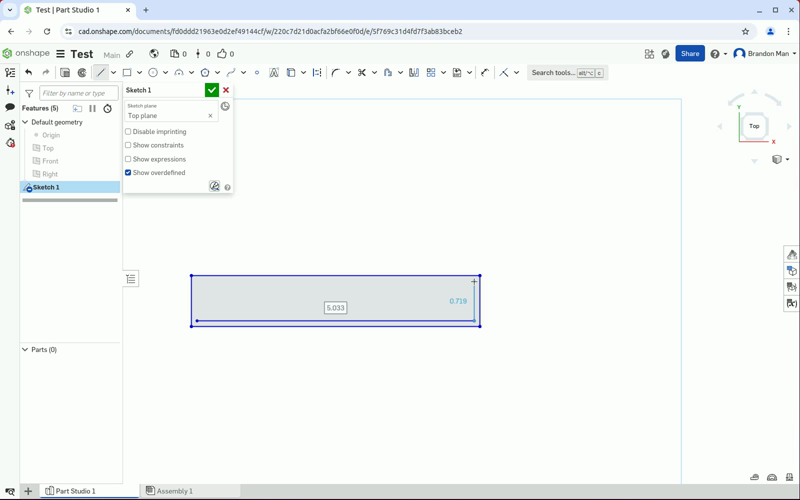
scroll(-6)
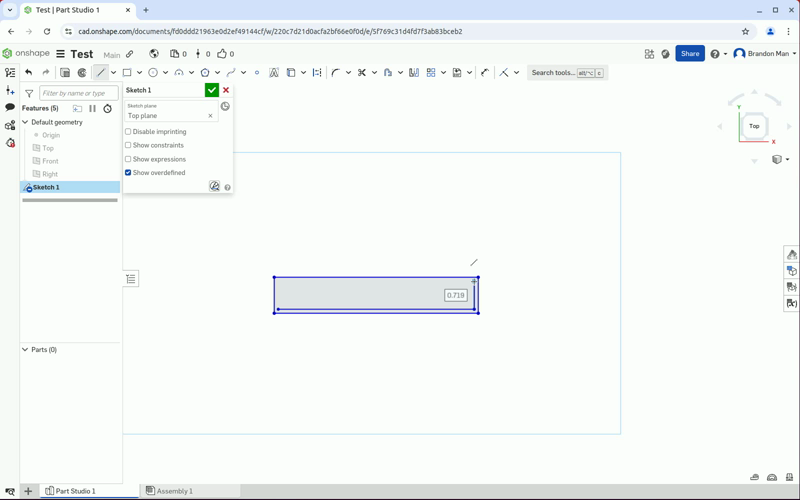
scroll(-6)
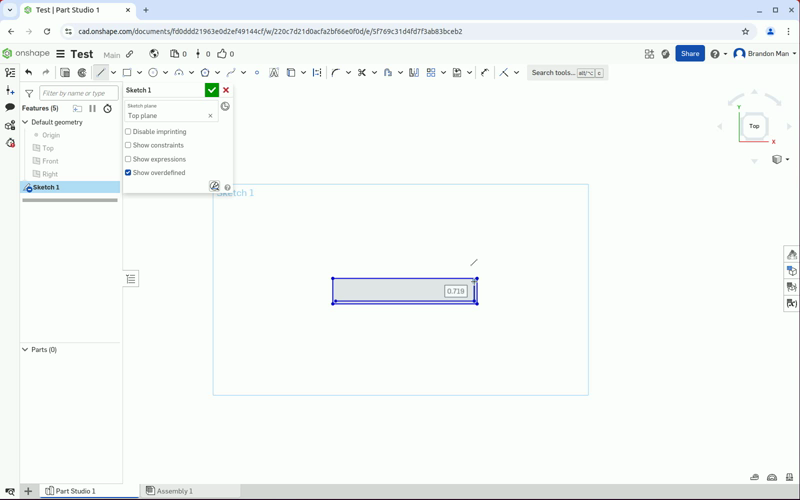
scroll(-6)
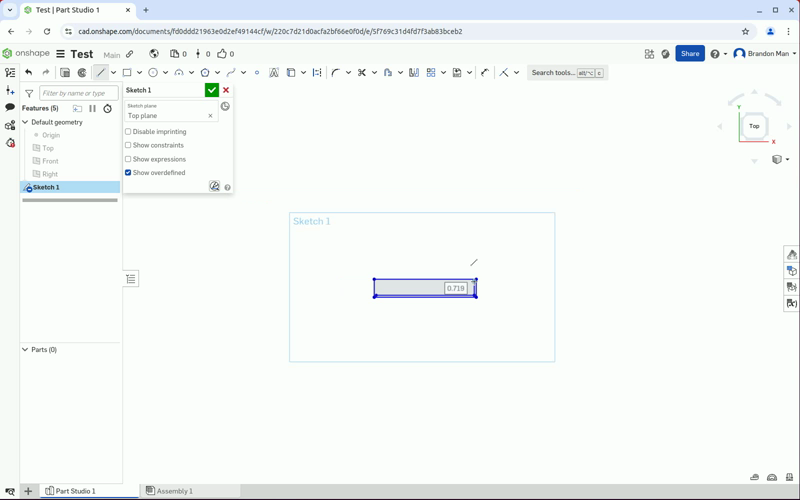
scroll(-6)
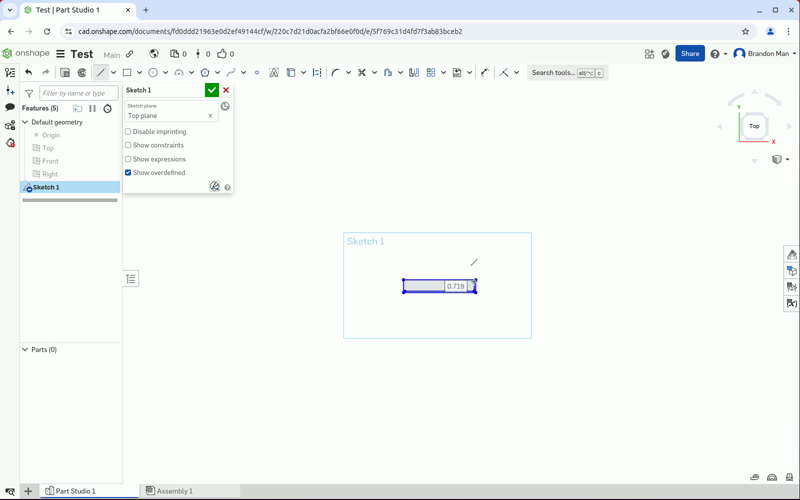
scroll(-6)
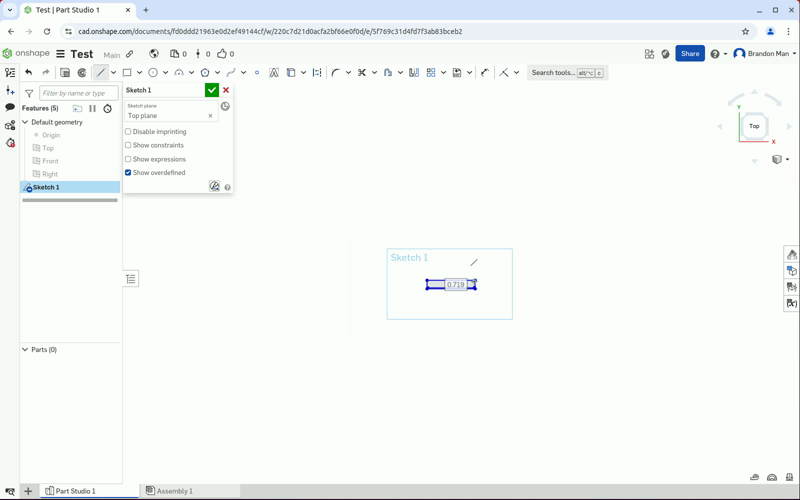
scroll(-6)
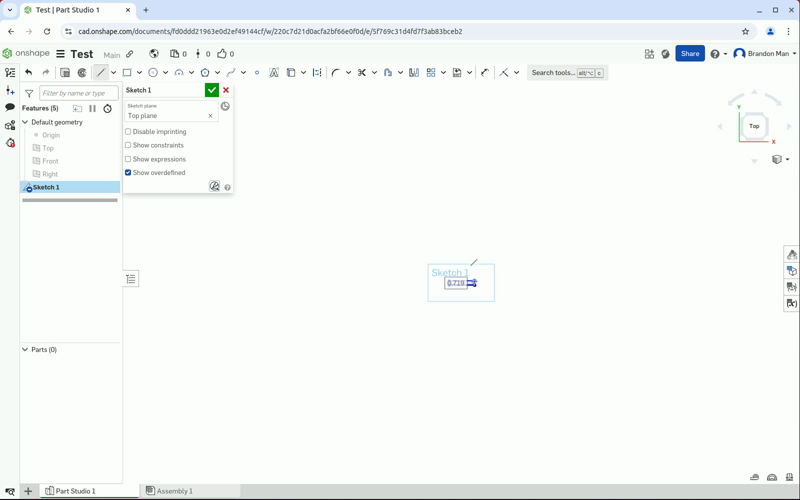
key_up(shift)
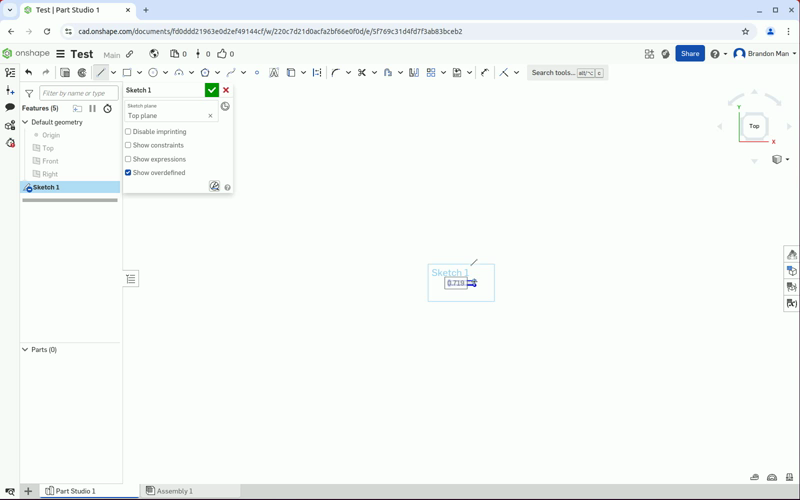
key_down(shift)
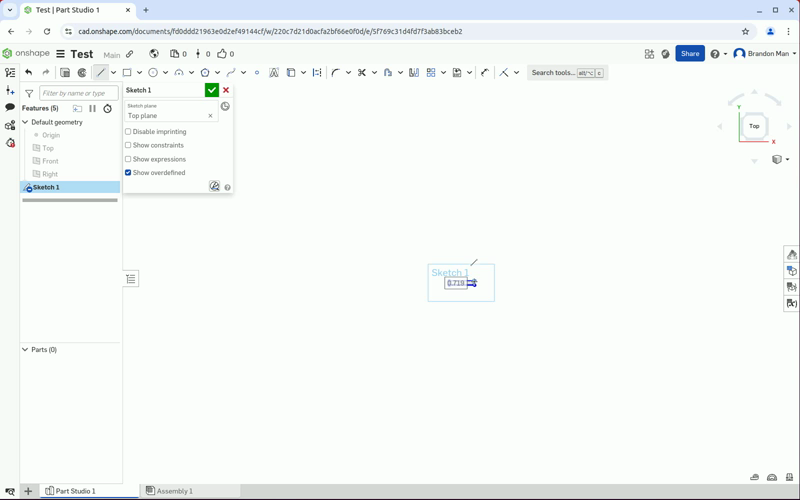
mouse_move(504, 281)
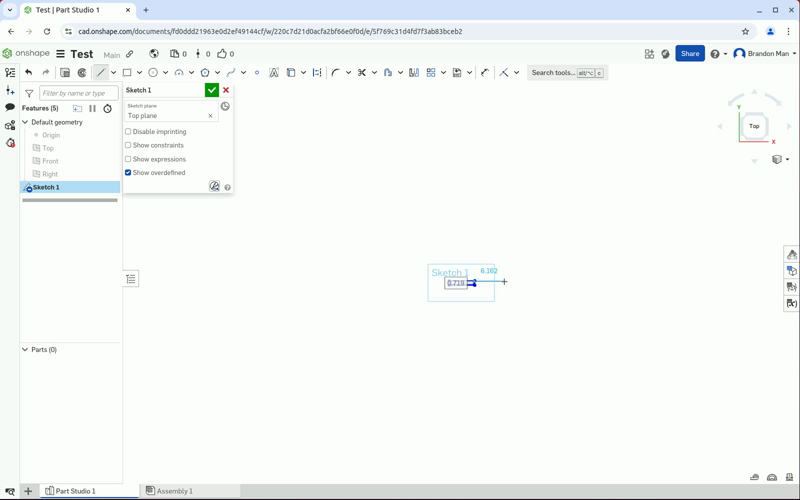
mouse_move(449, 281)
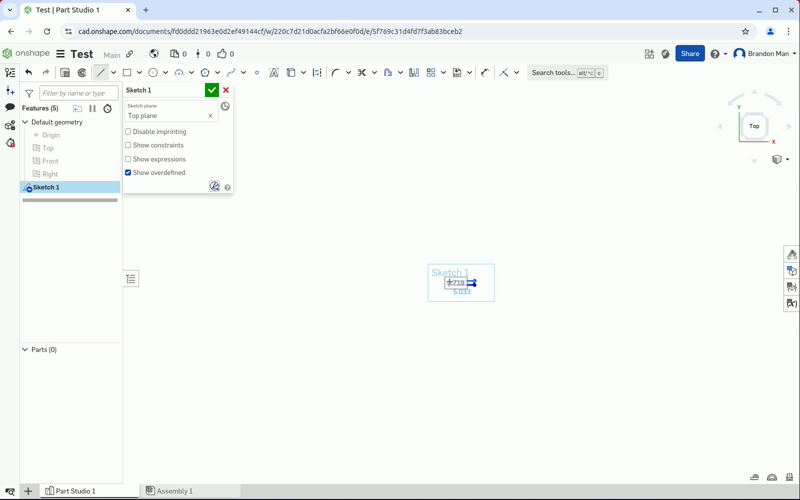
scroll(6)
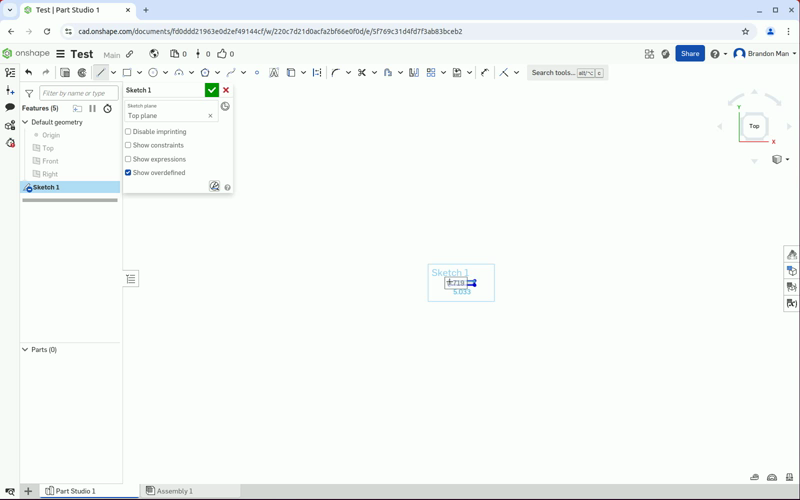
scroll(6)
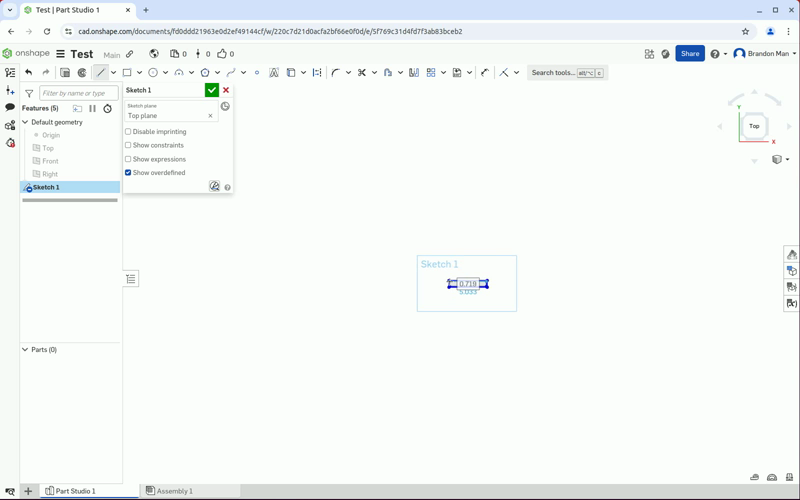
scroll(6)
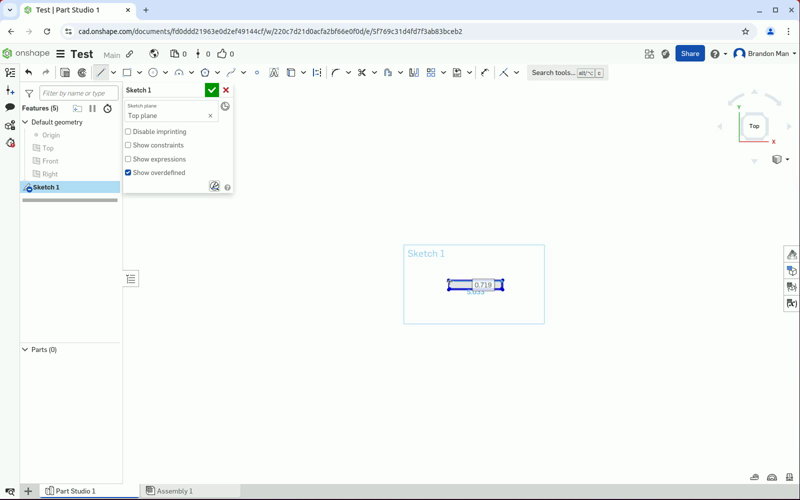
scroll(6)
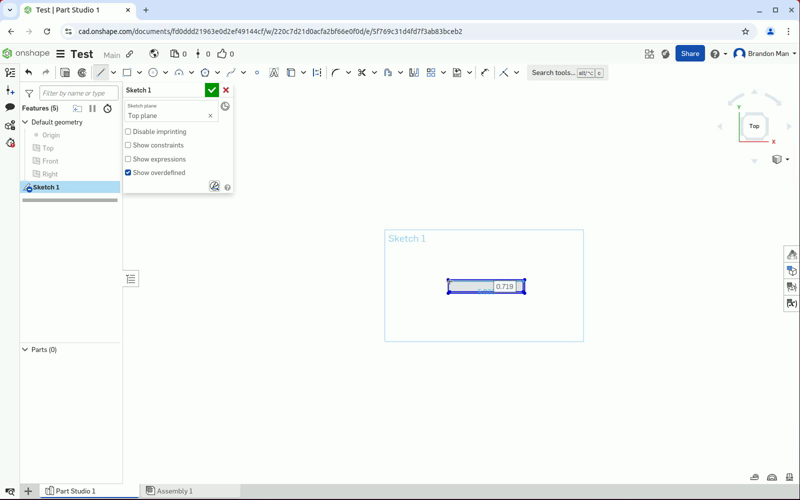
scroll(6)
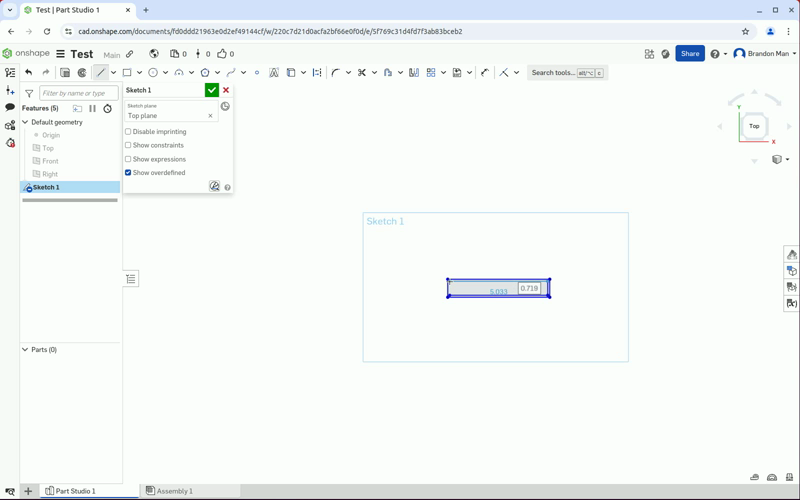
scroll(6)
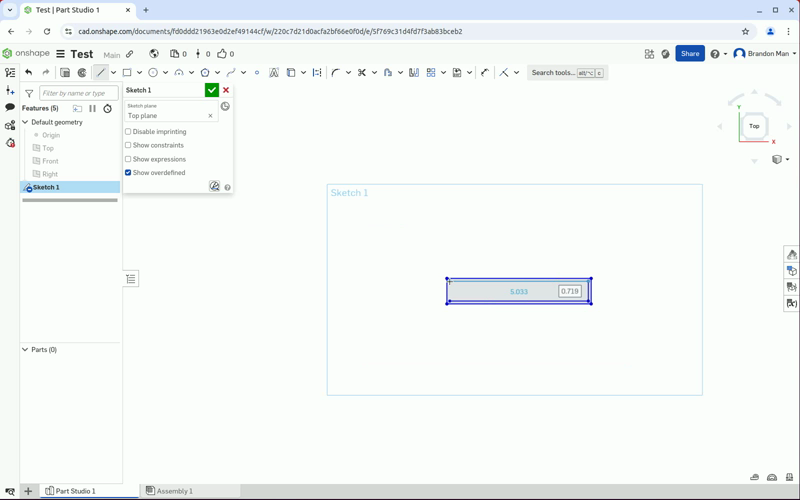
scroll(6)
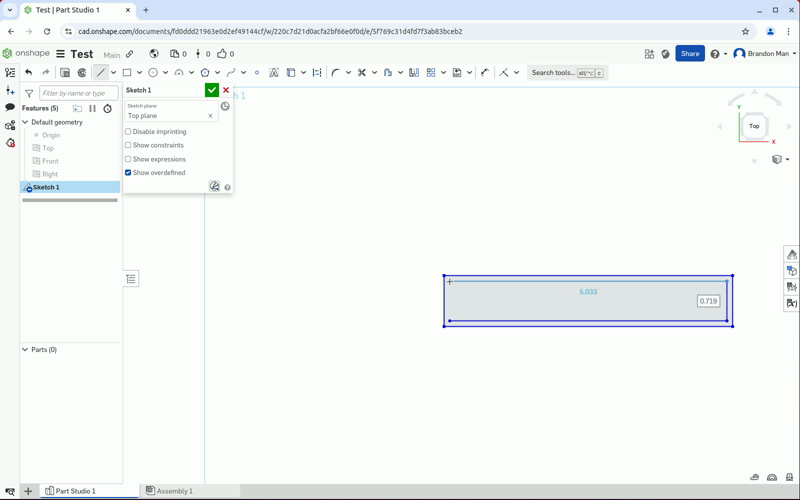
click(449, 281)
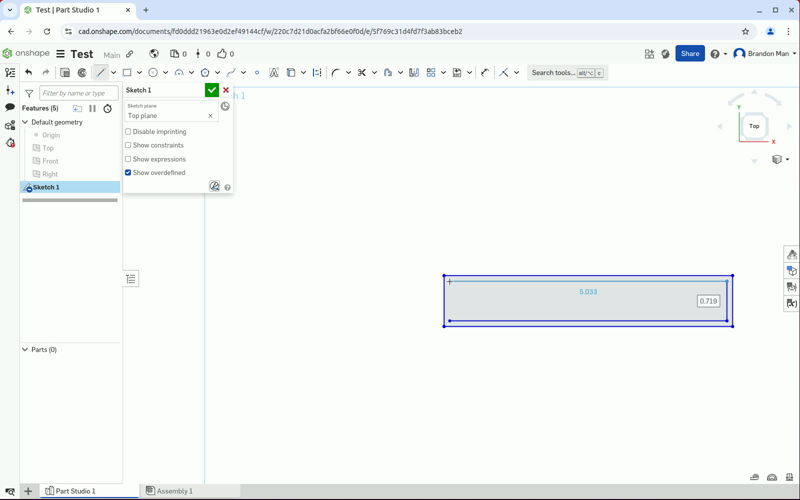
scroll(-6)
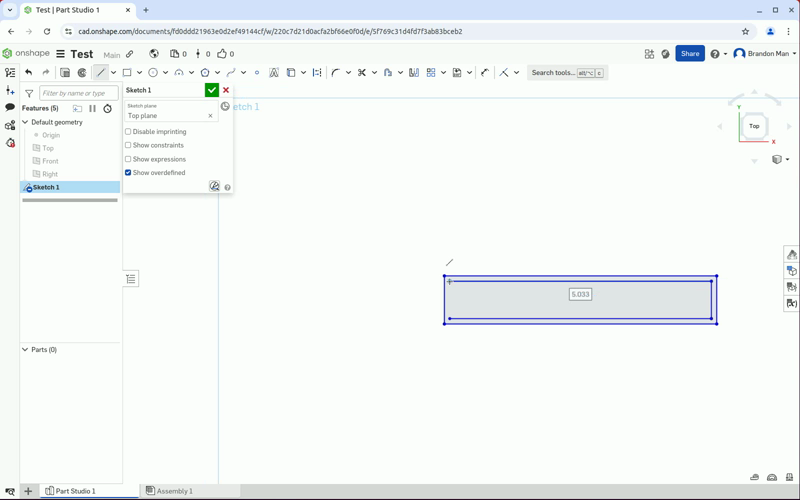
scroll(-6)
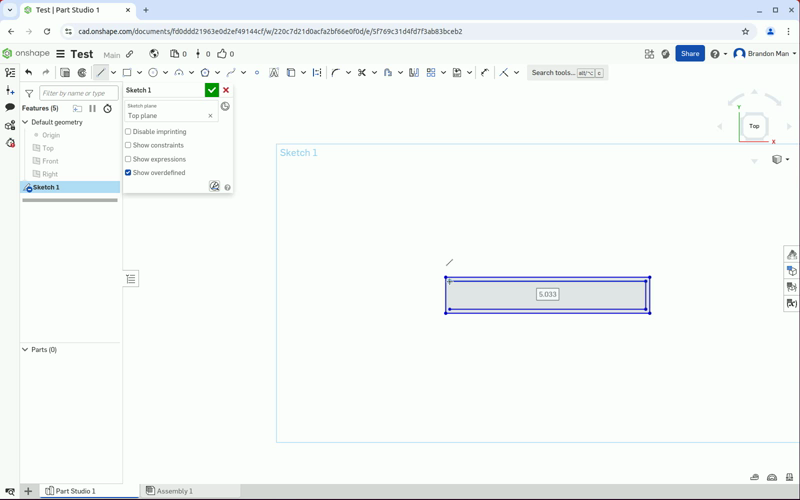
scroll(-6)
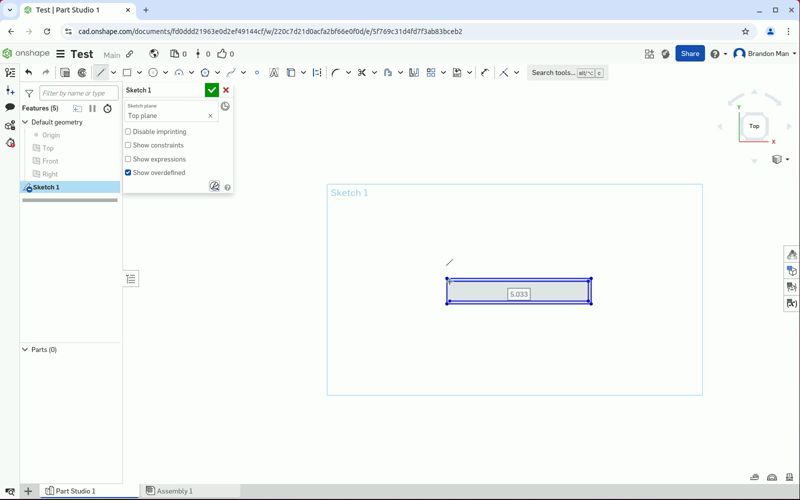
scroll(-6)
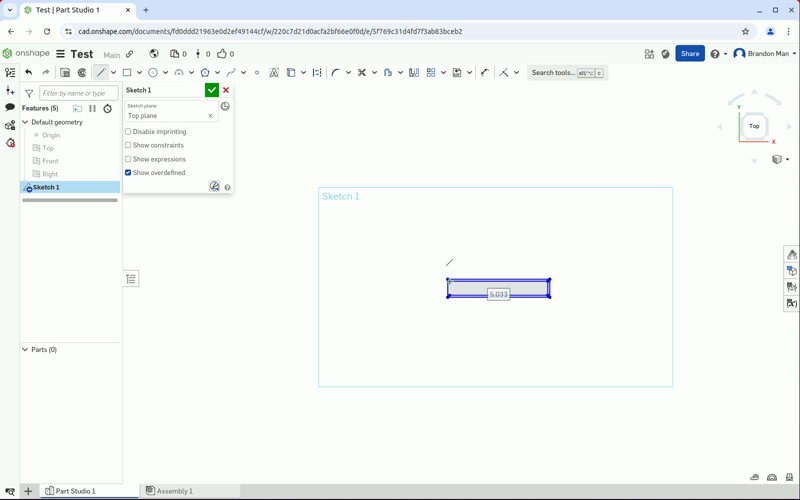
scroll(-6)
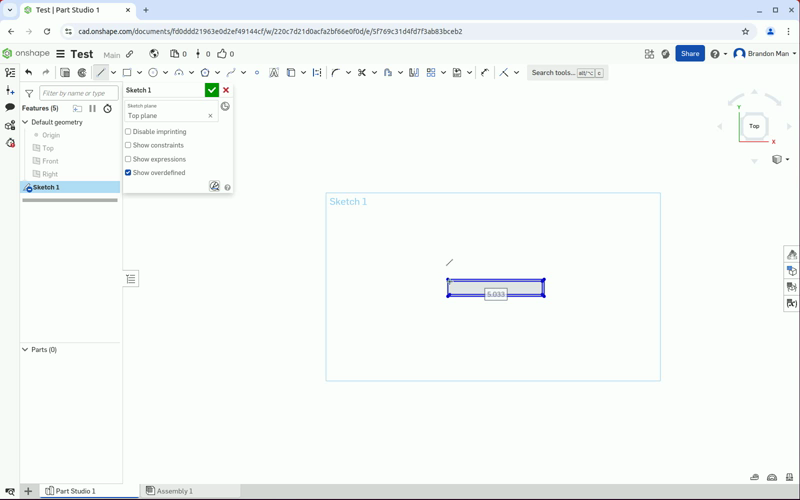
scroll(-6)
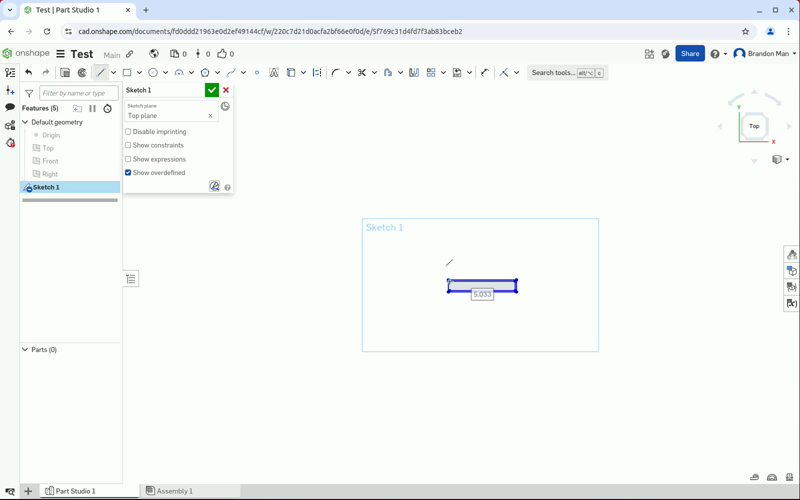
scroll(-6)
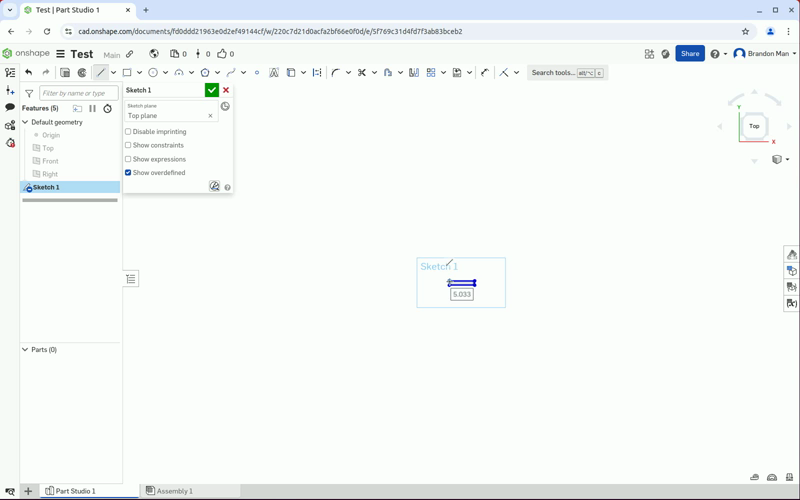
key_up(shift)
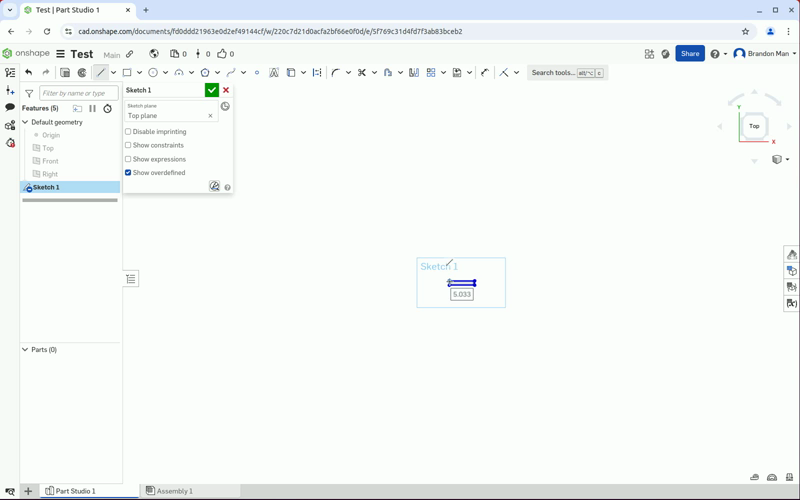
mouse_move(479, 281)
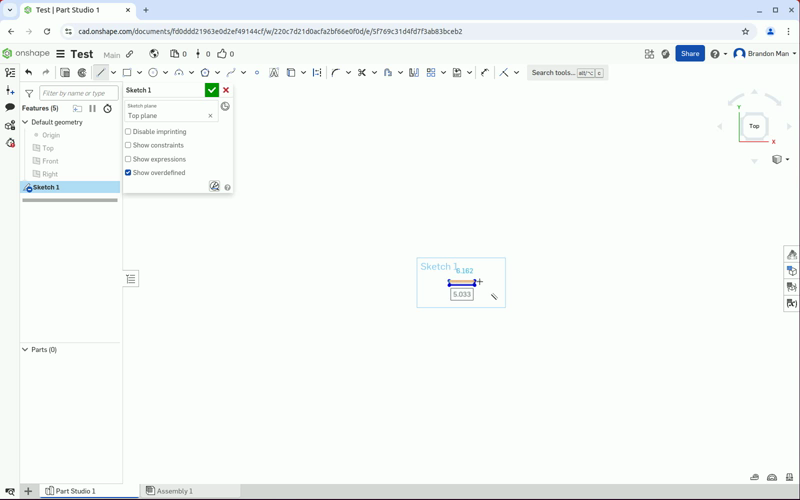
key_down(shift)
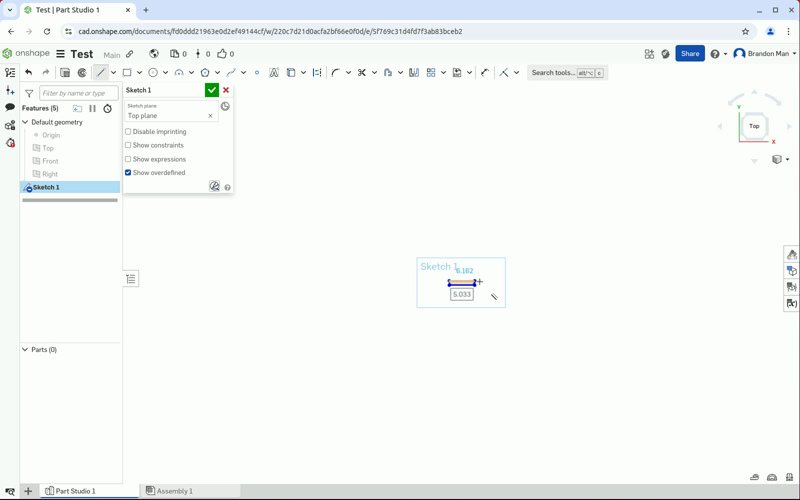
mouse_move(449, 284)
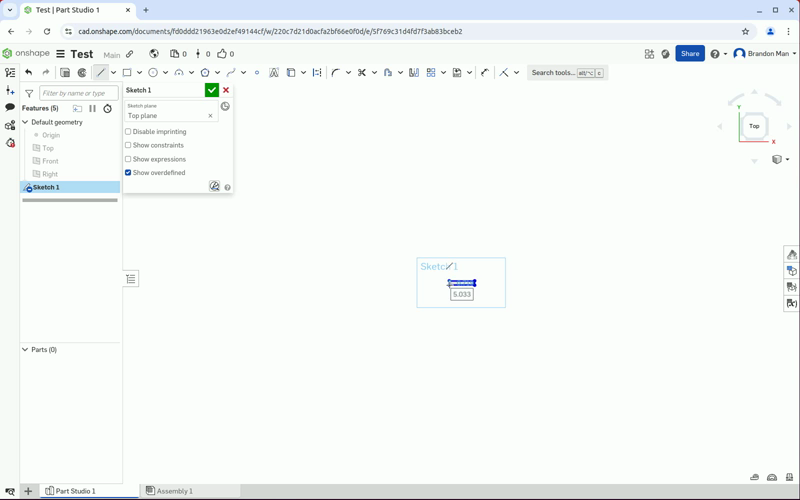
scroll(6)
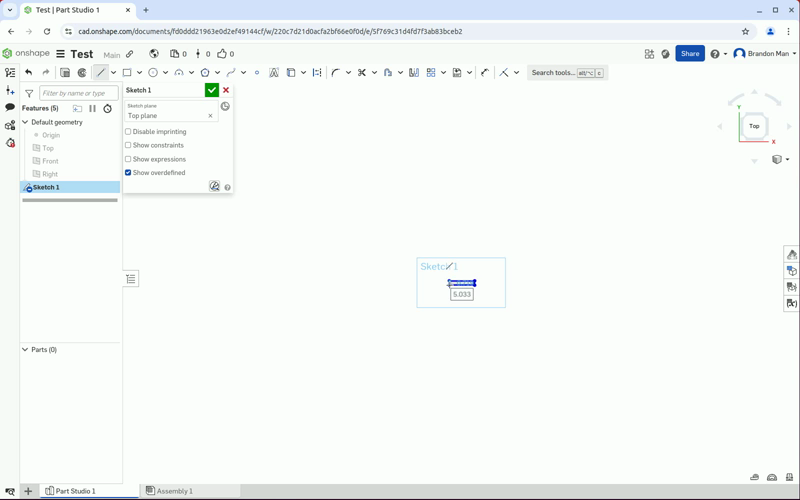
scroll(6)
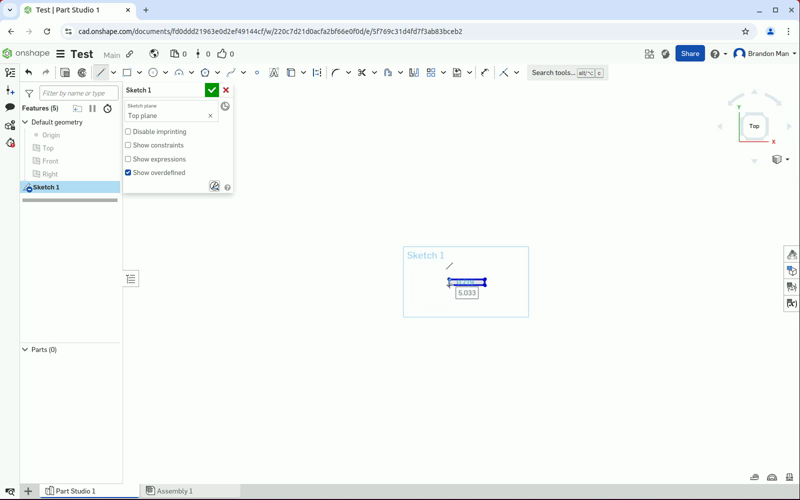
scroll(6)
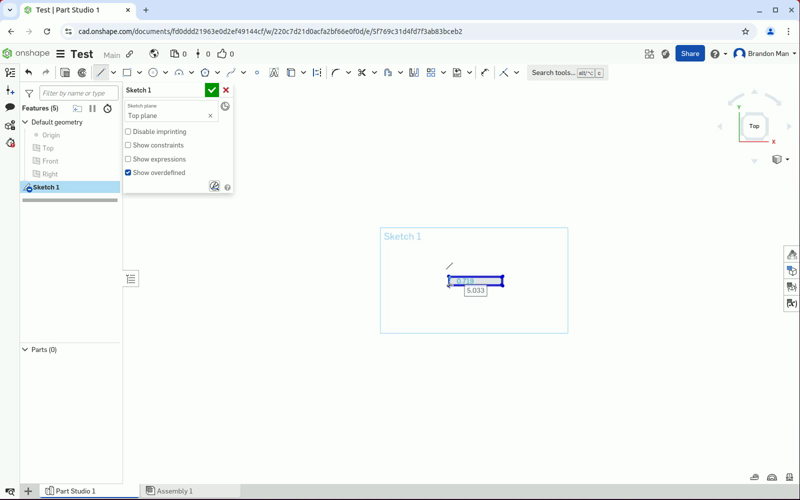
scroll(6)
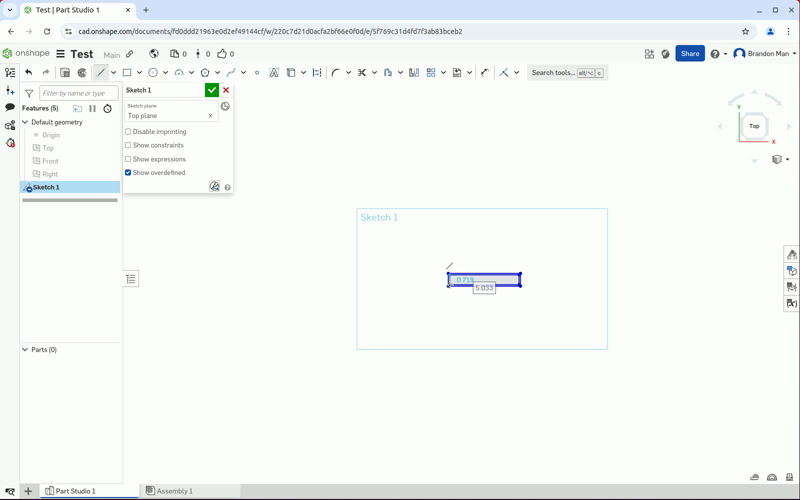
scroll(6)
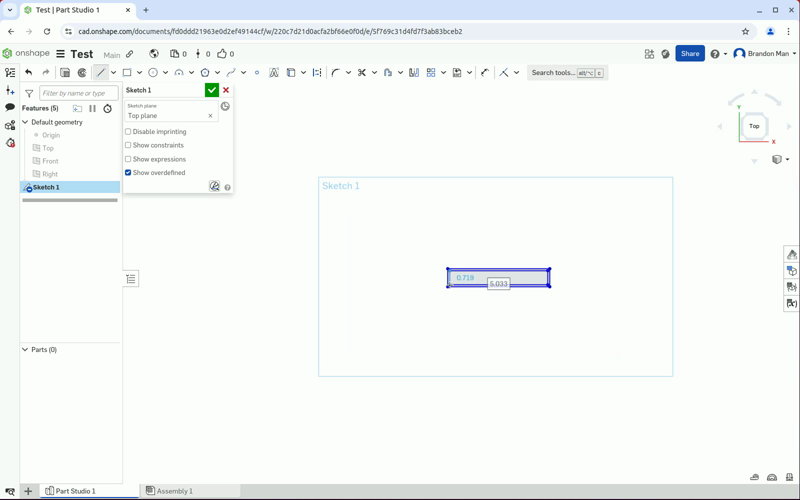
scroll(6)
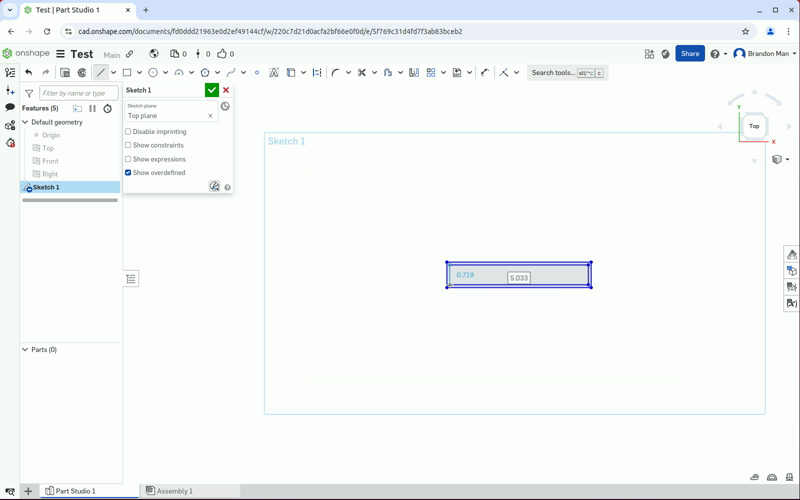
scroll(6)
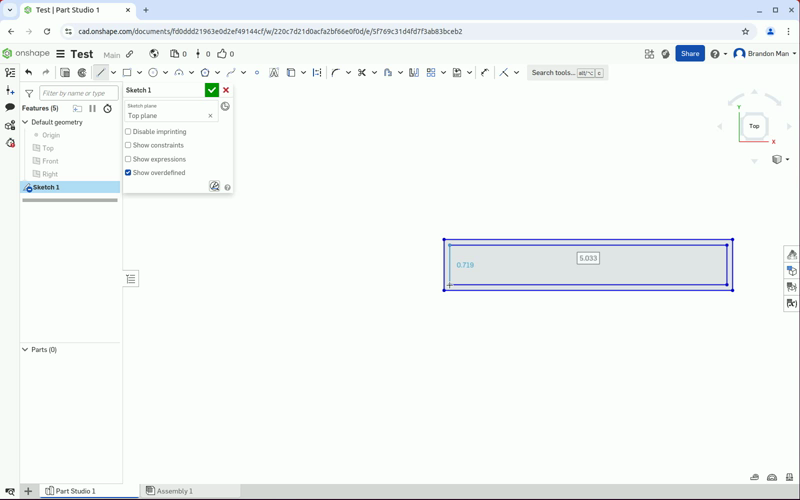
key_up(shift)
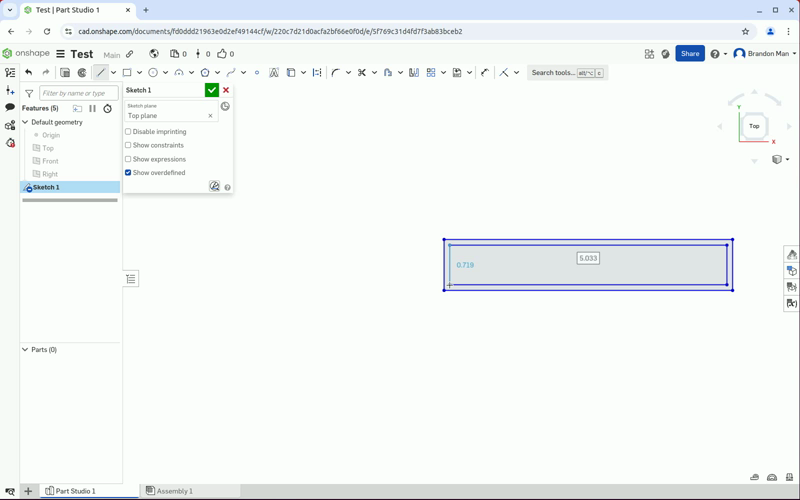
click(449, 284)
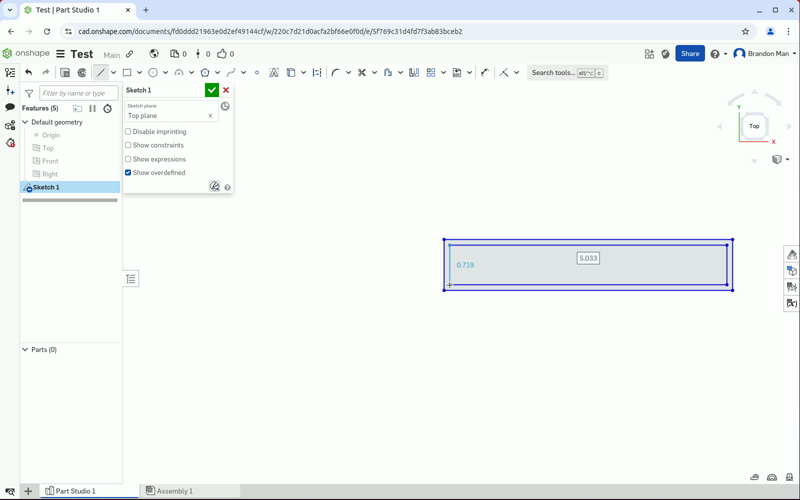
scroll(-6)
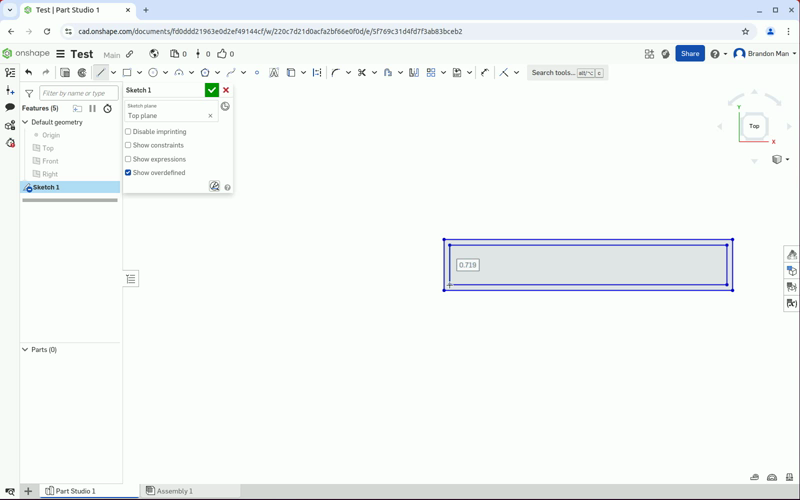
scroll(-6)
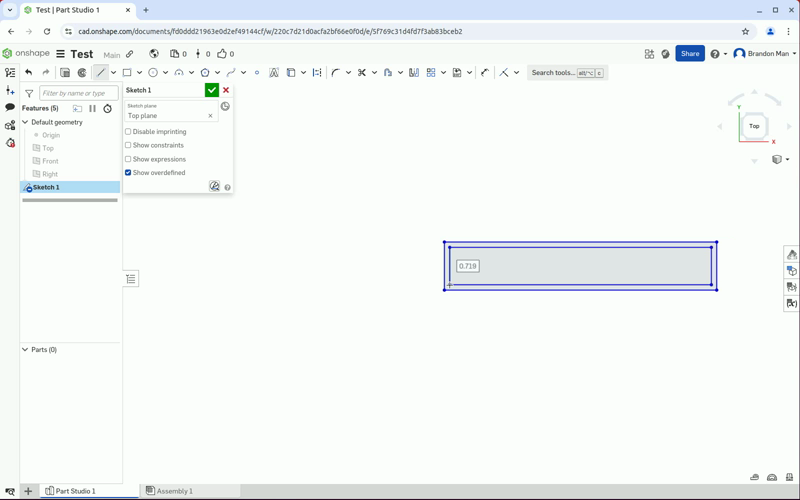
scroll(-6)
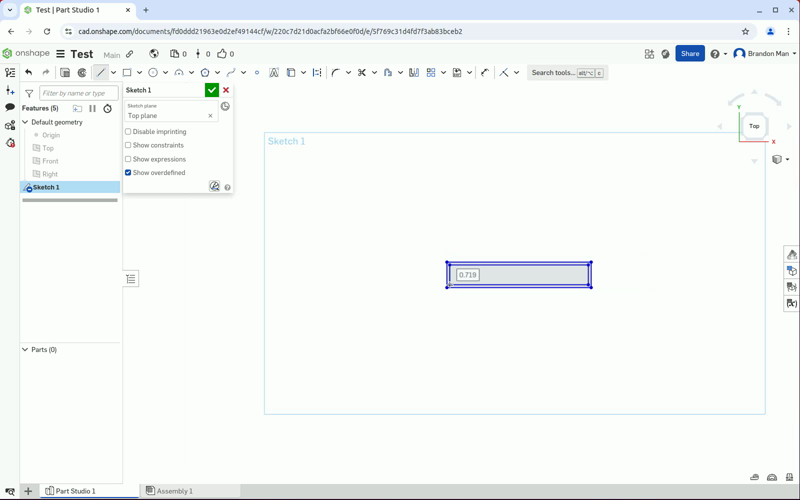
scroll(-6)
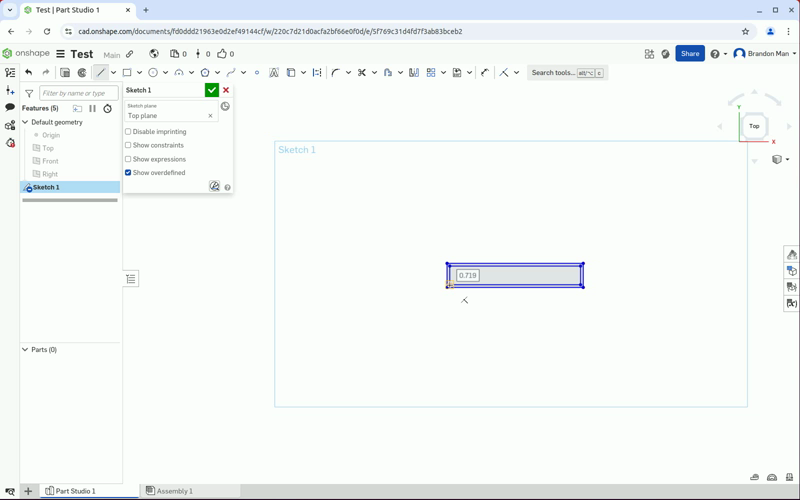
scroll(-6)
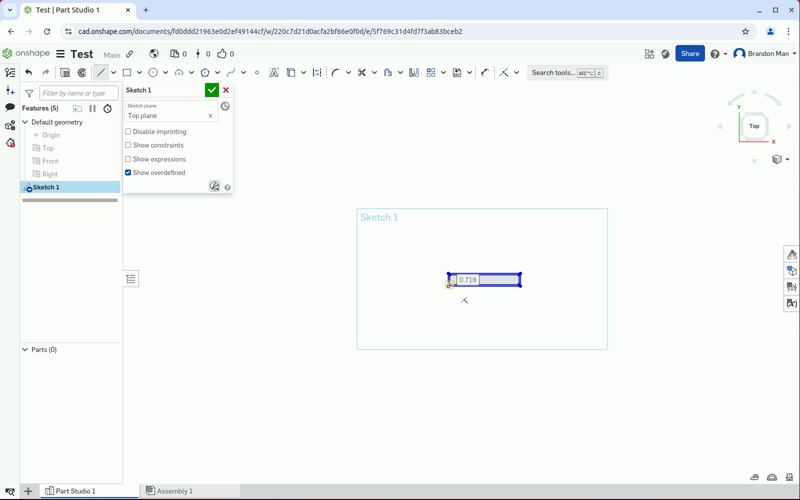
scroll(-6)
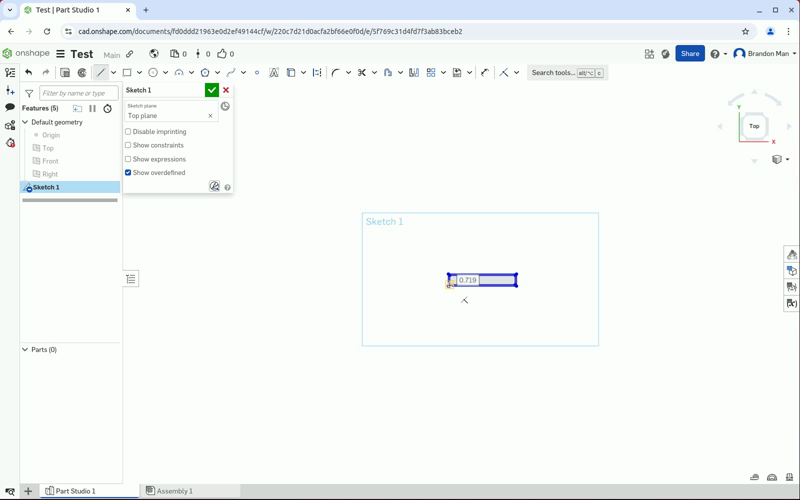
scroll(-6)
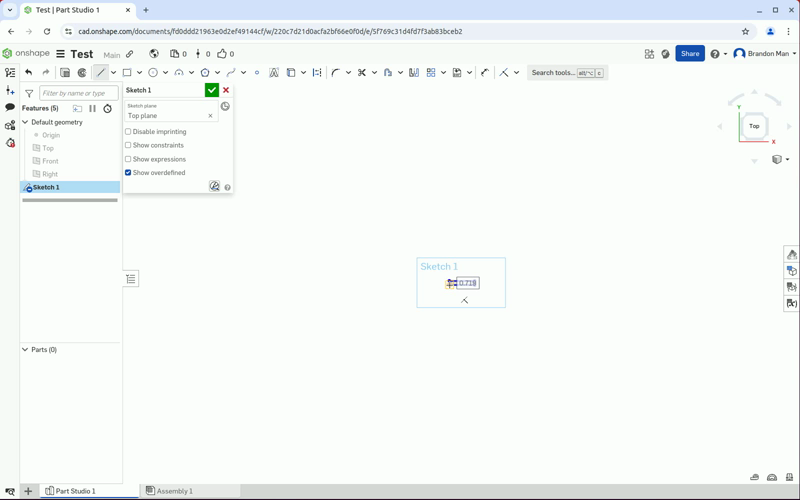
key(esc)
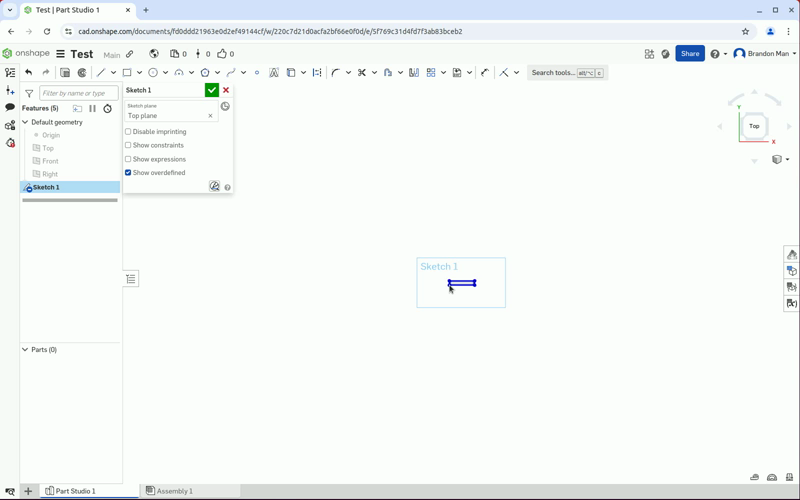
mouse_move(449, 283)
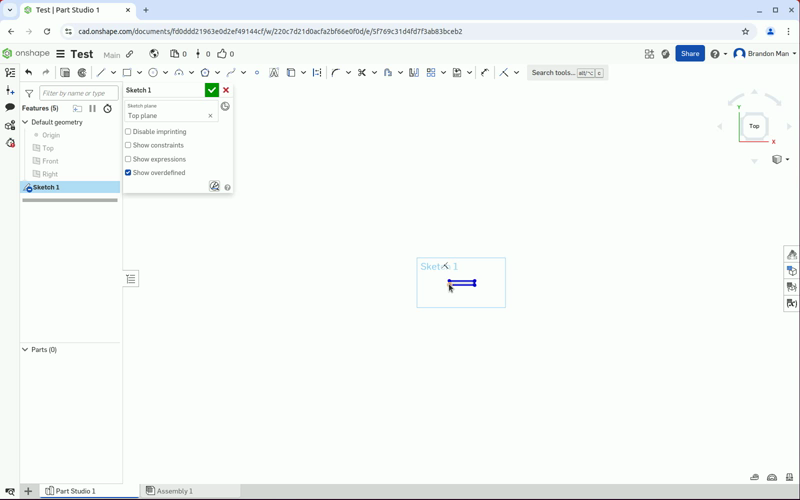
scroll(6)
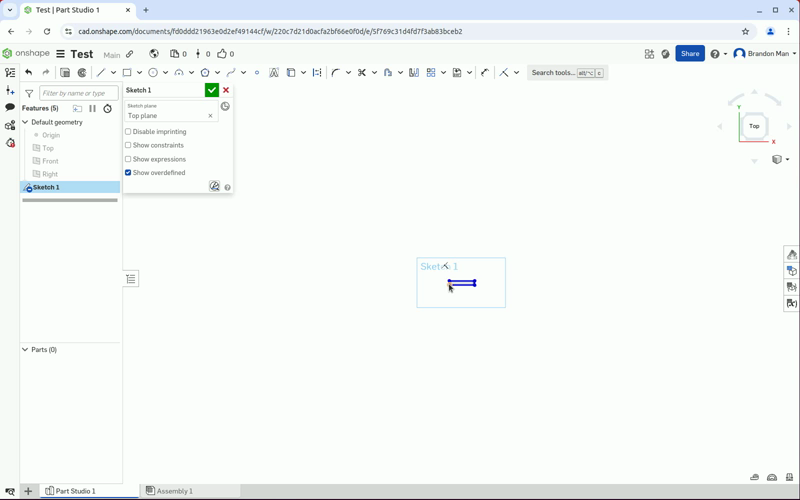
scroll(6)
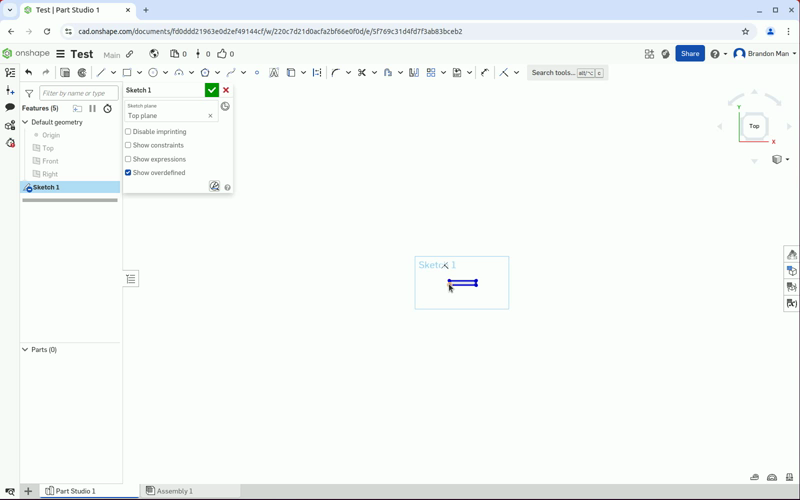
scroll(6)
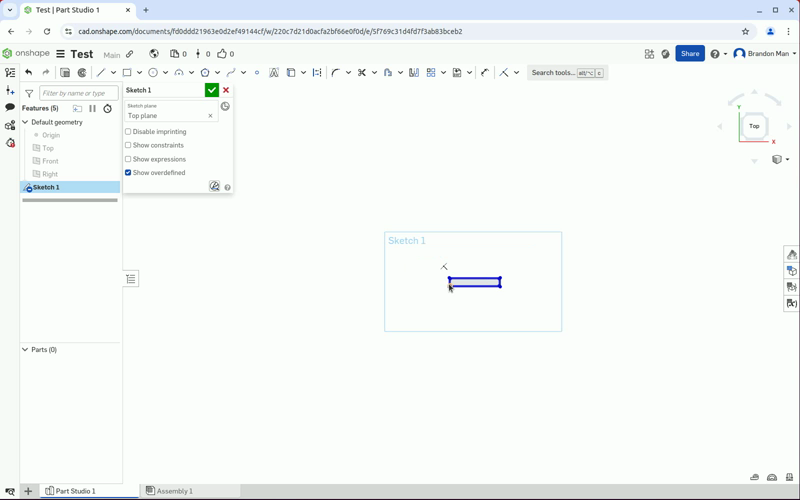
scroll(6)
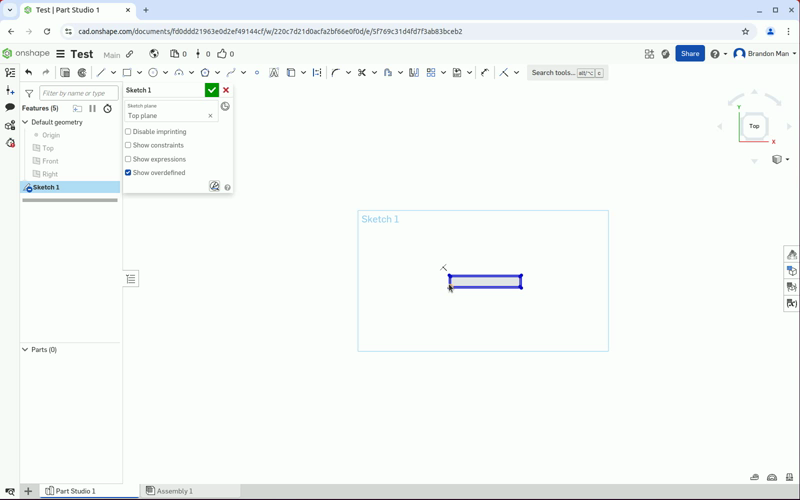
scroll(6)
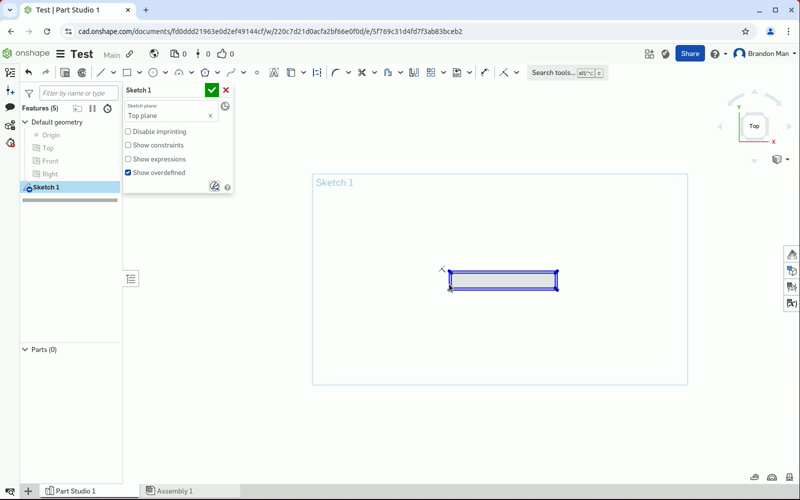
scroll(6)
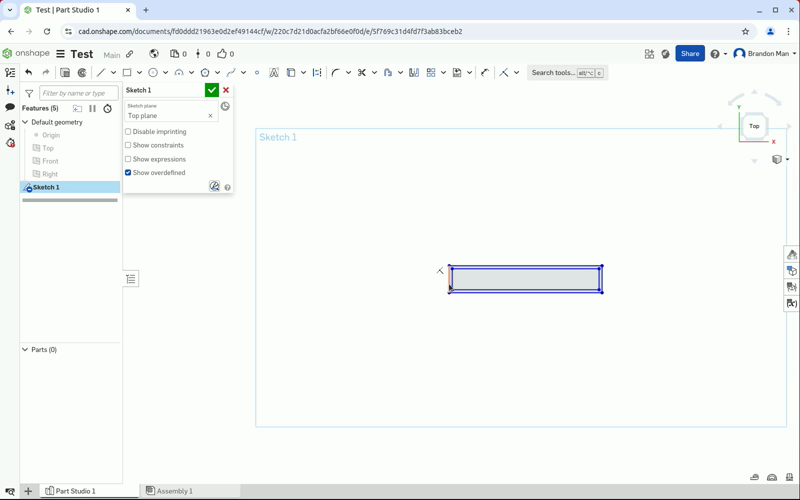
scroll(6)
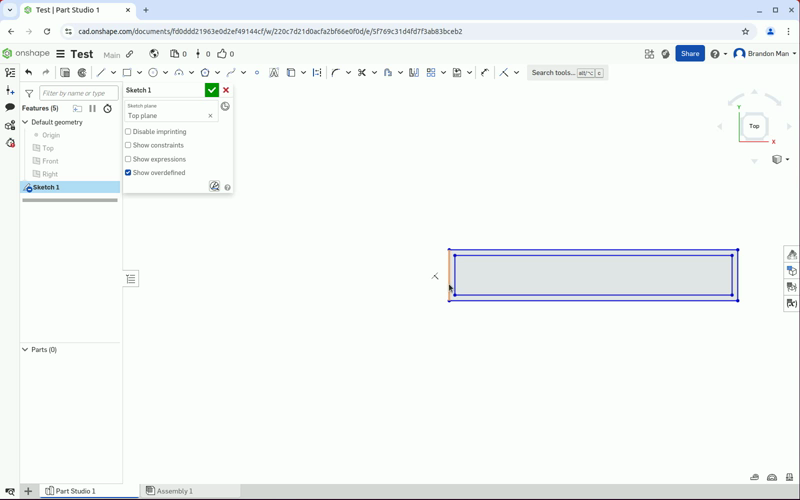
click(449, 283)
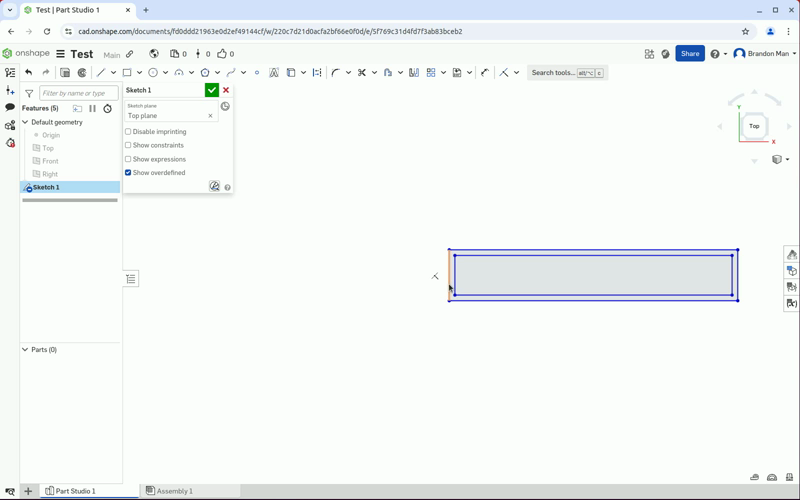
scroll(-6)
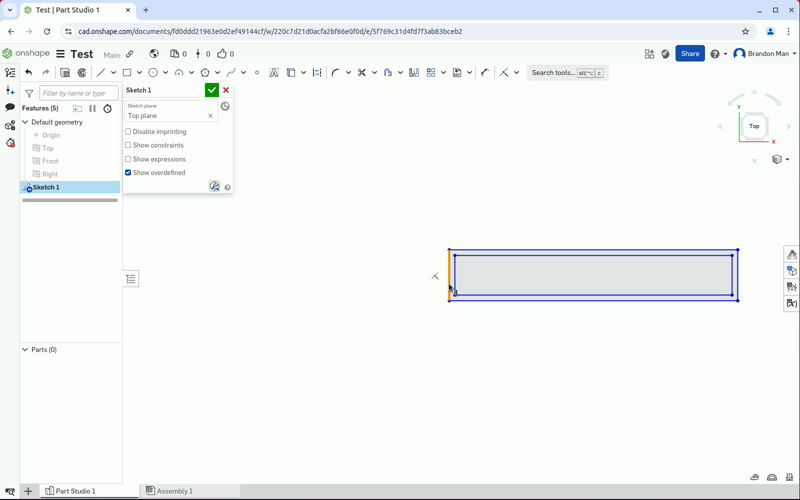
scroll(-6)
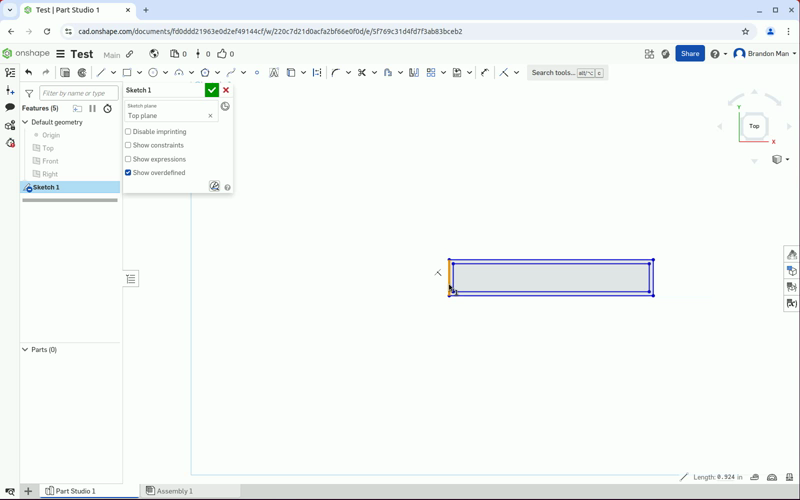
scroll(-6)
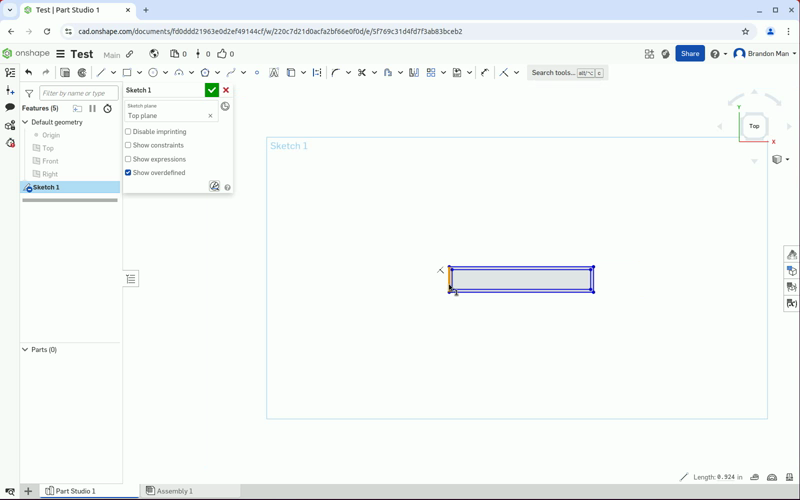
scroll(-6)
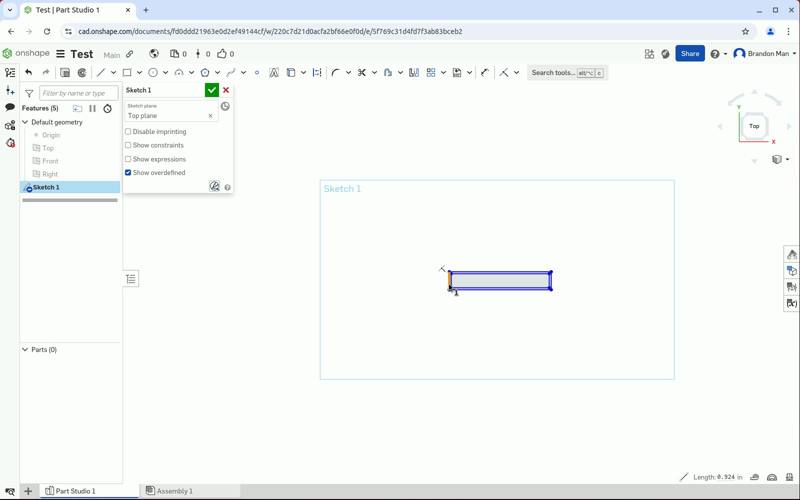
scroll(-6)
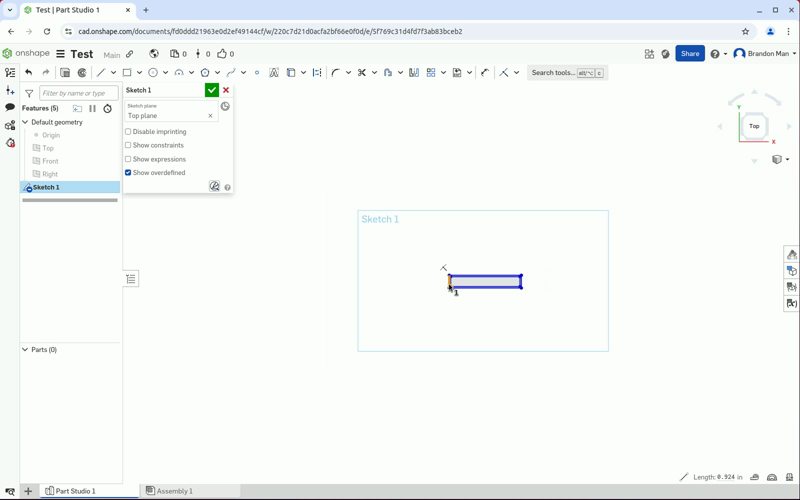
scroll(-6)
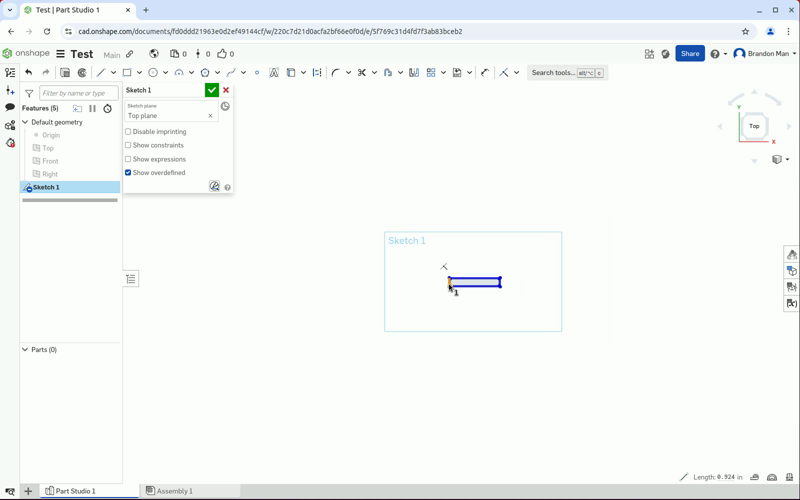
scroll(-6)
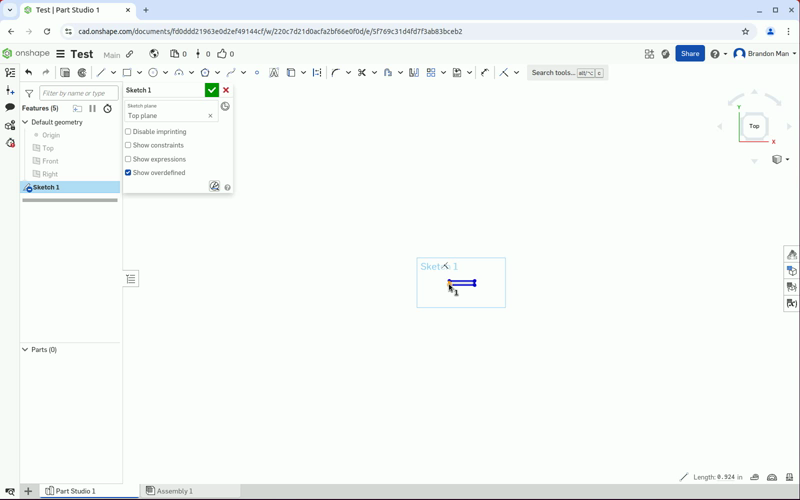
mouse_move(73, 352)
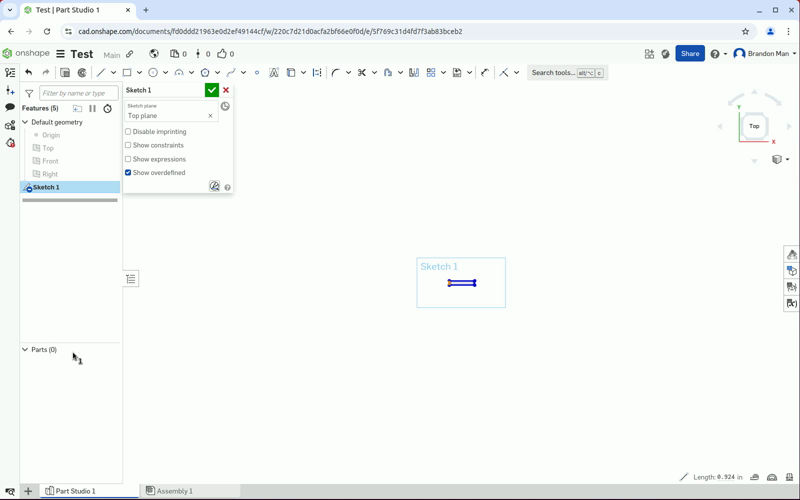
key(shift+y)
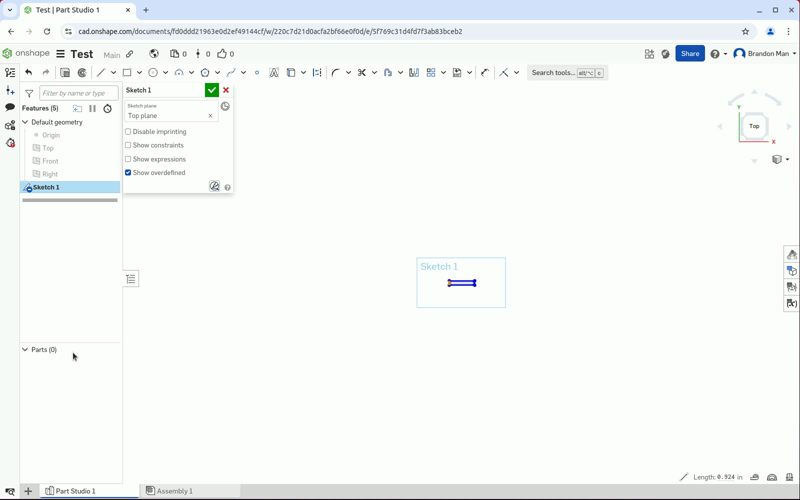
key(shift+e)
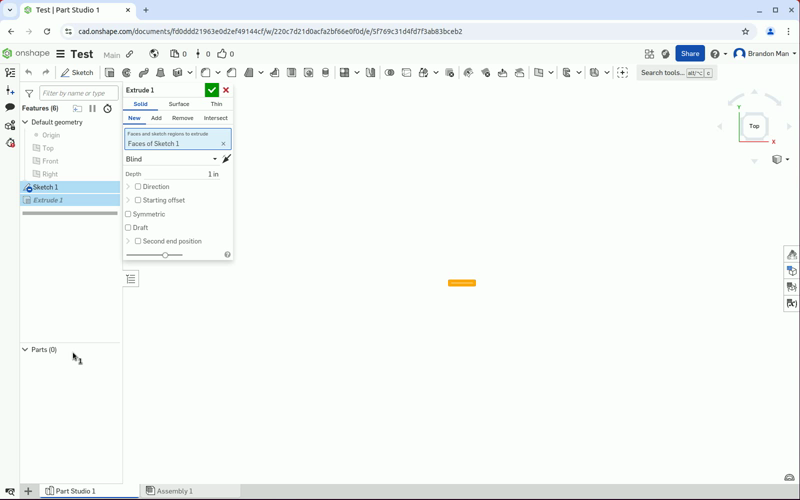
mouse_move(143, 106)
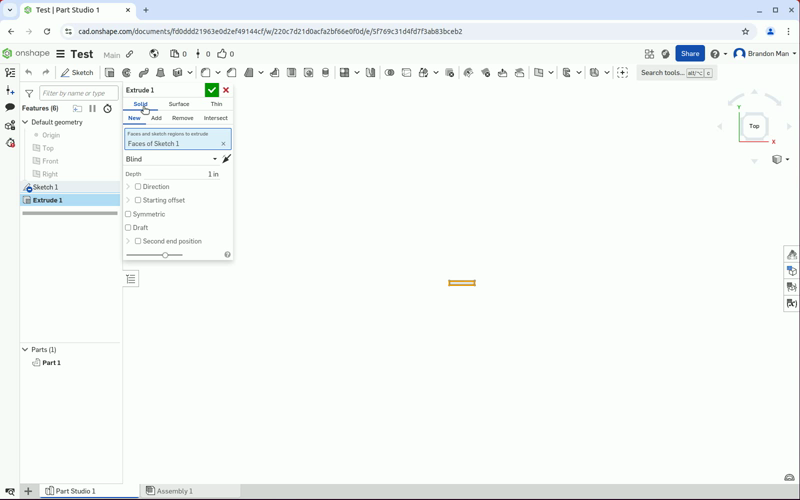
click(143, 106)
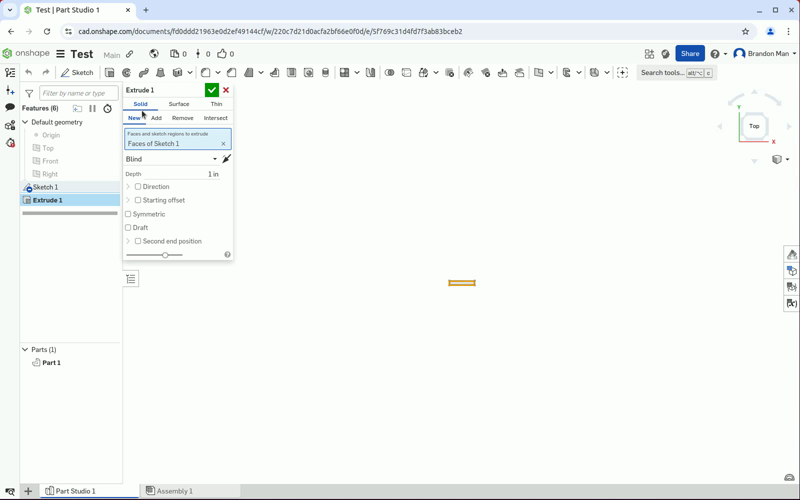
mouse_move(137, 120)
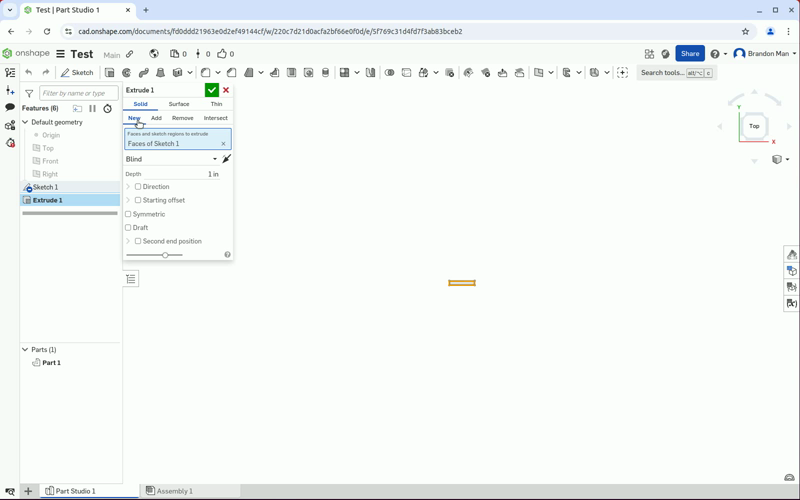
click(137, 120)
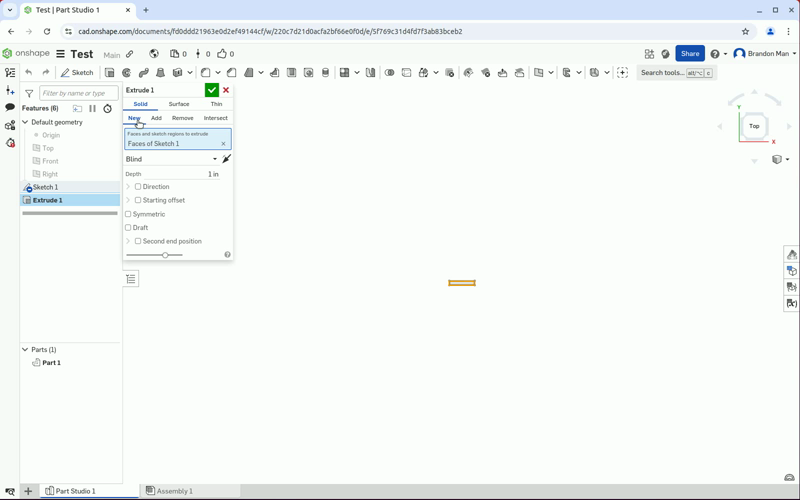
key(tab, 4)
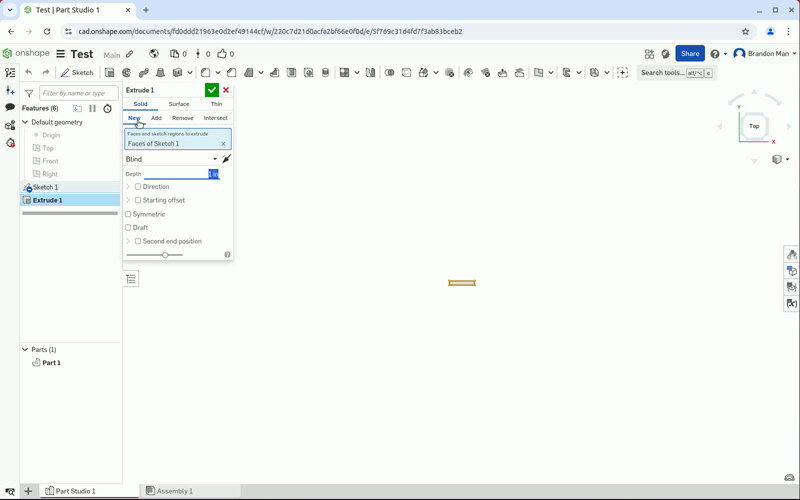
text(-0.241)
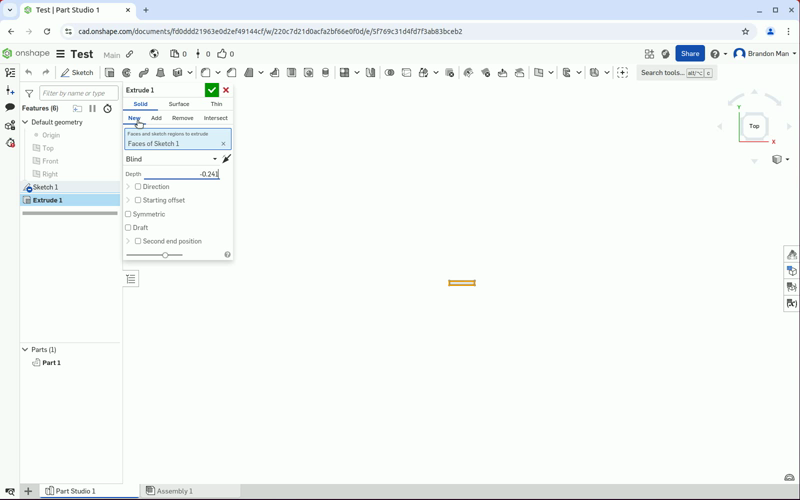
key(enter)
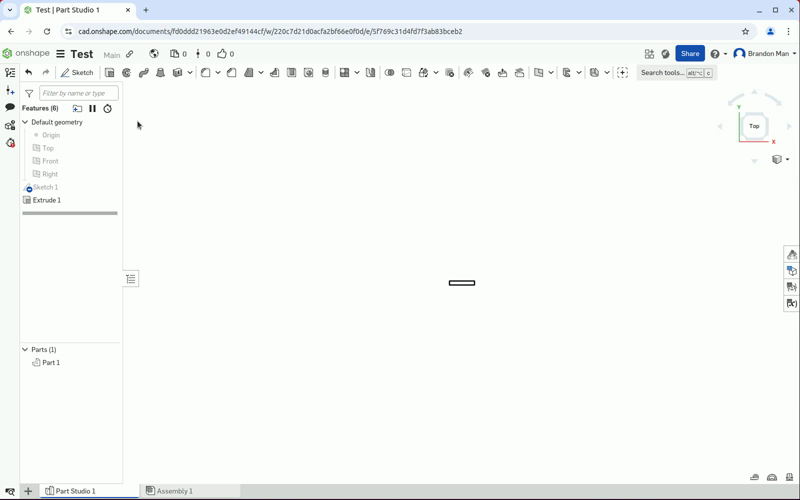
key(shift+h)
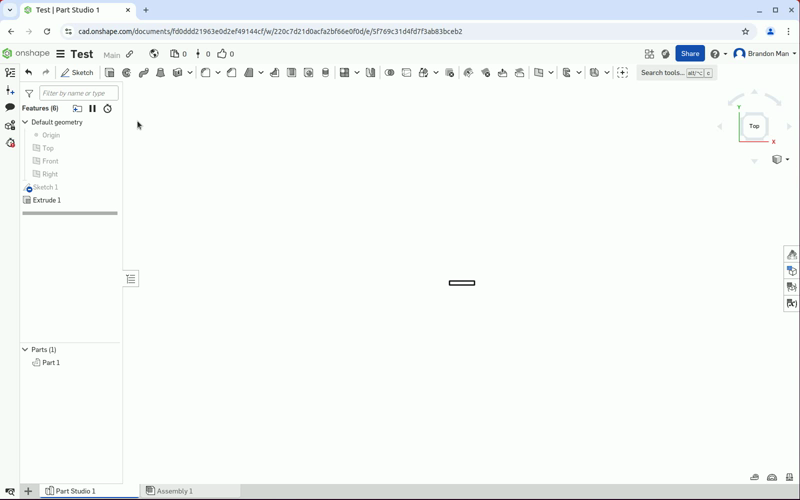
key(shift+h)
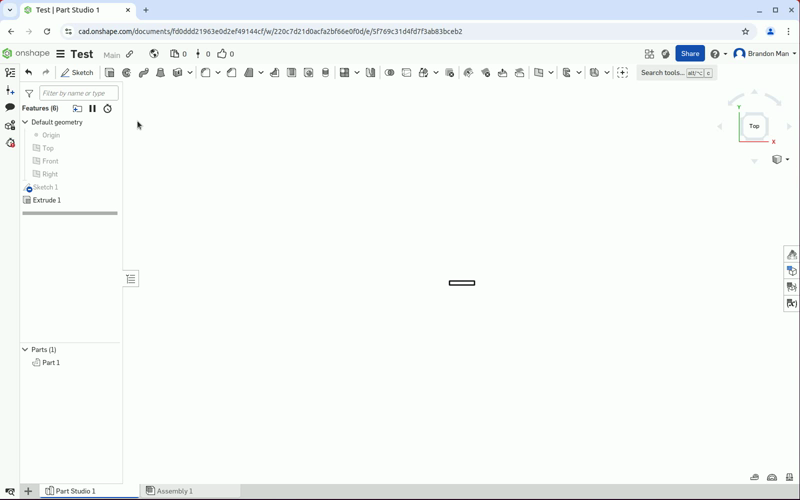
mouse_move(73, 189)
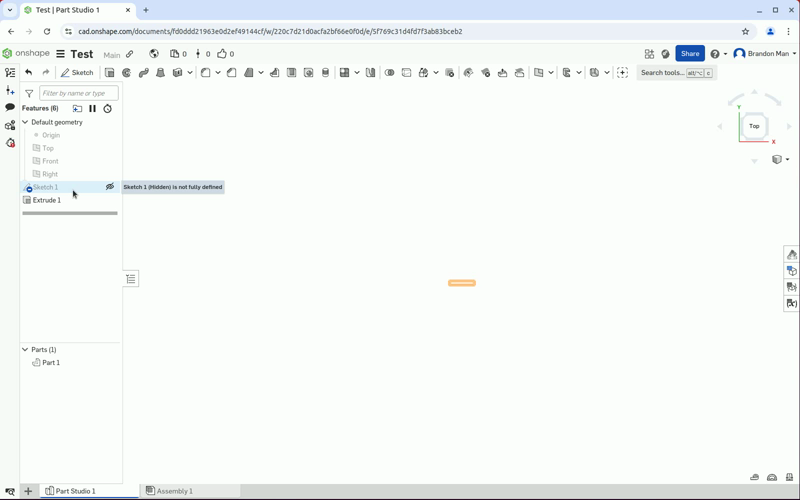
click(73, 189)
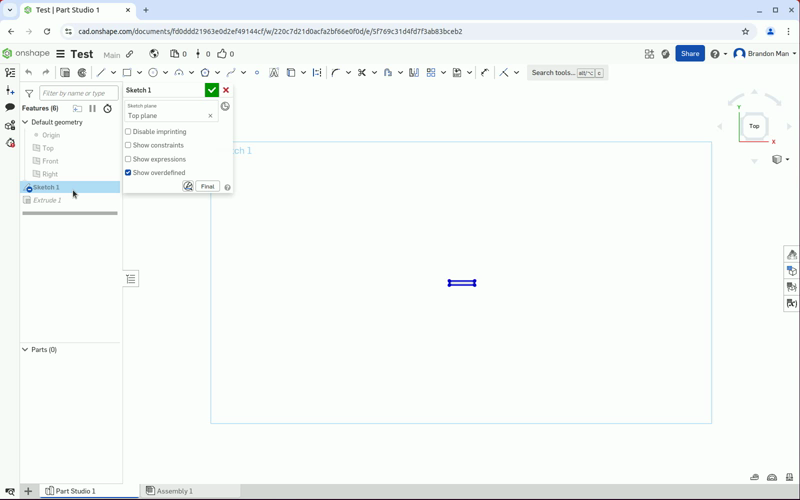
mouse_move(229, 92)
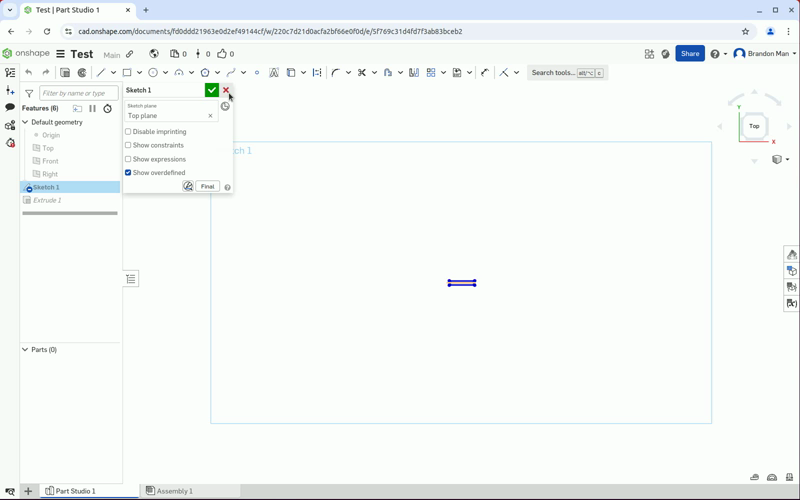
click(229, 92)
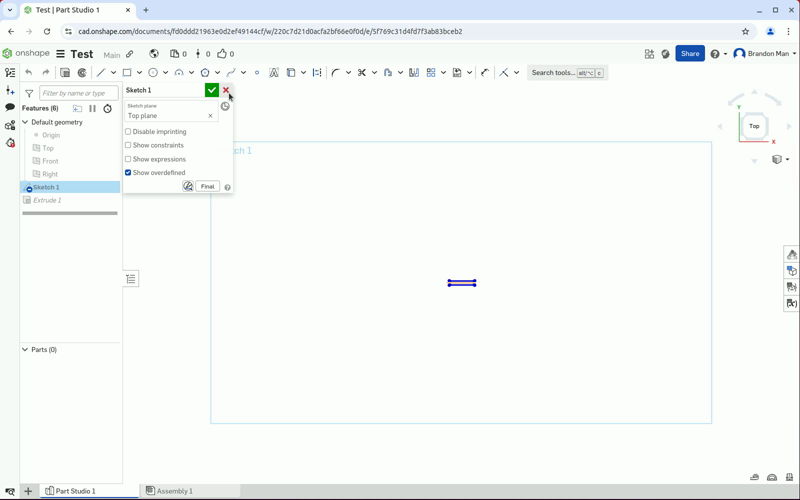
key(shift+s)
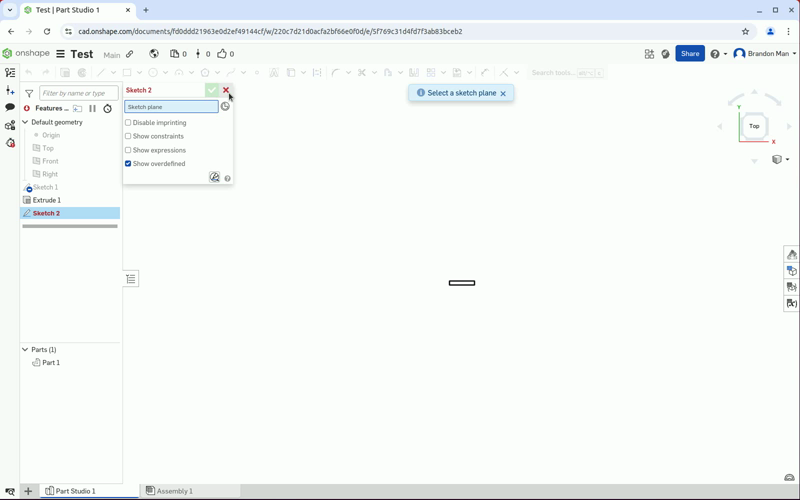
mouse_move(73, 150)
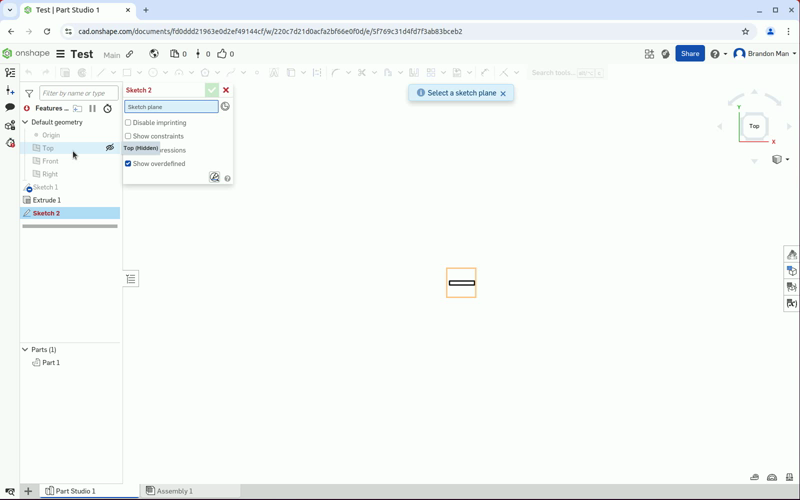
click(73, 150)
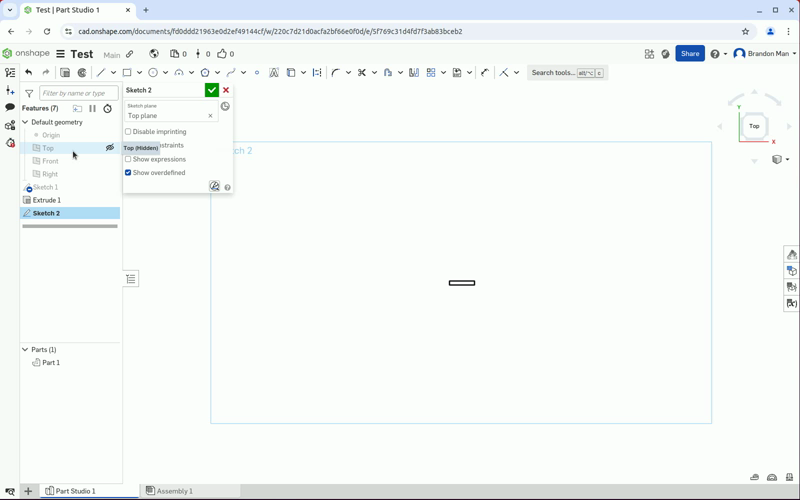
mouse_move(73, 352)
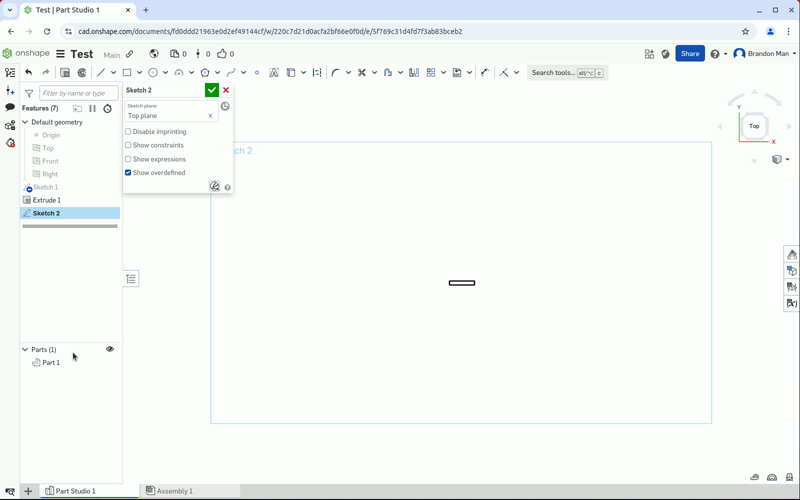
key(y)
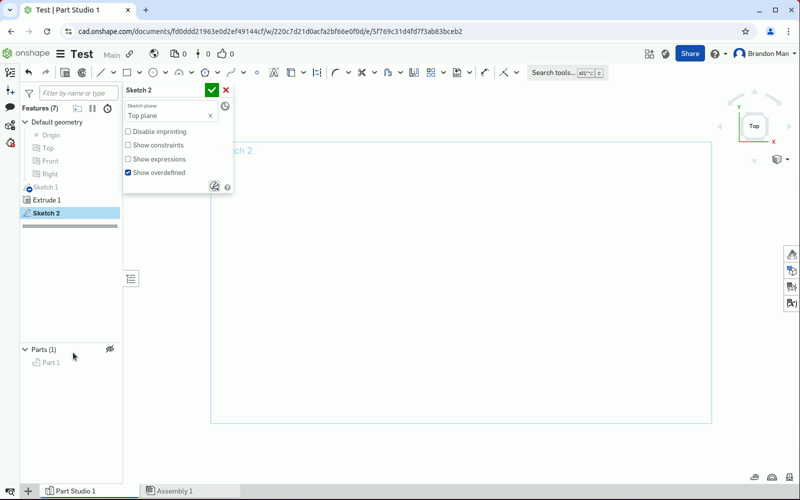
key(l)
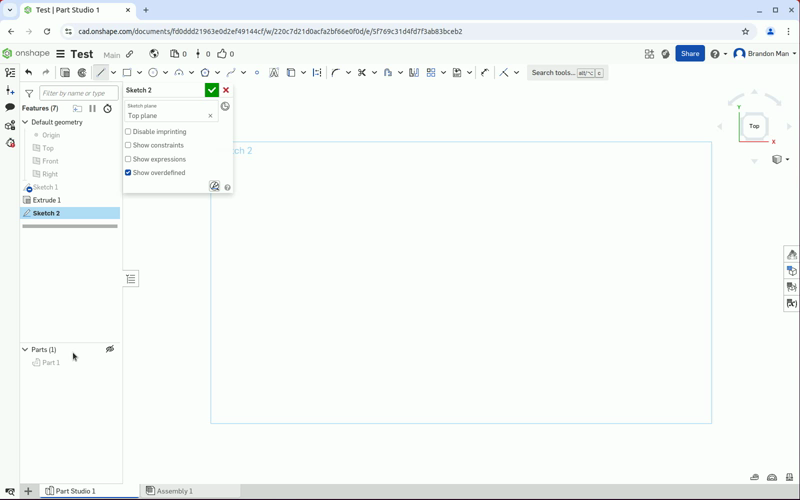
key_down(shift)
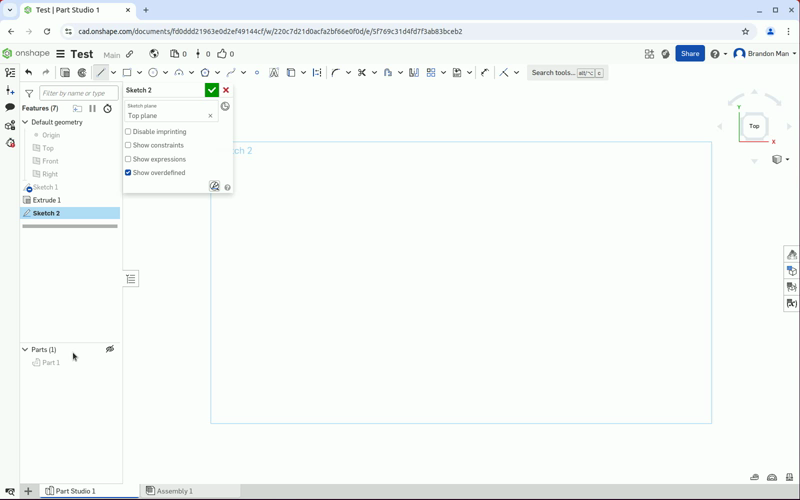
mouse_move(449, 285)
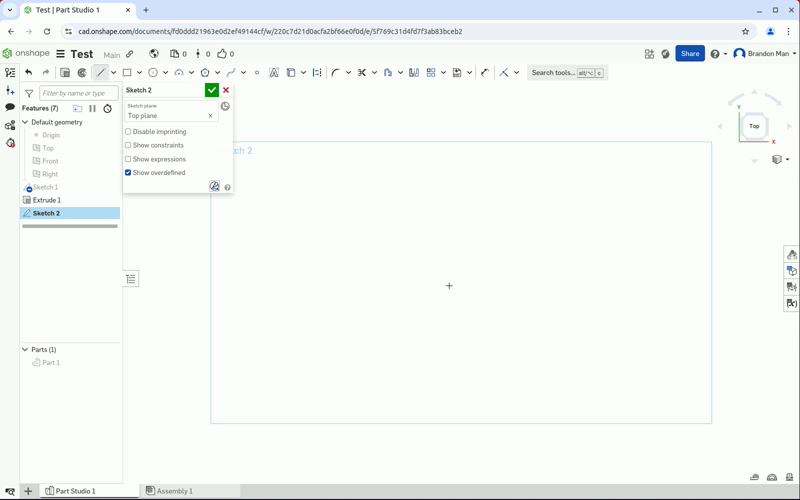
click(449, 285)
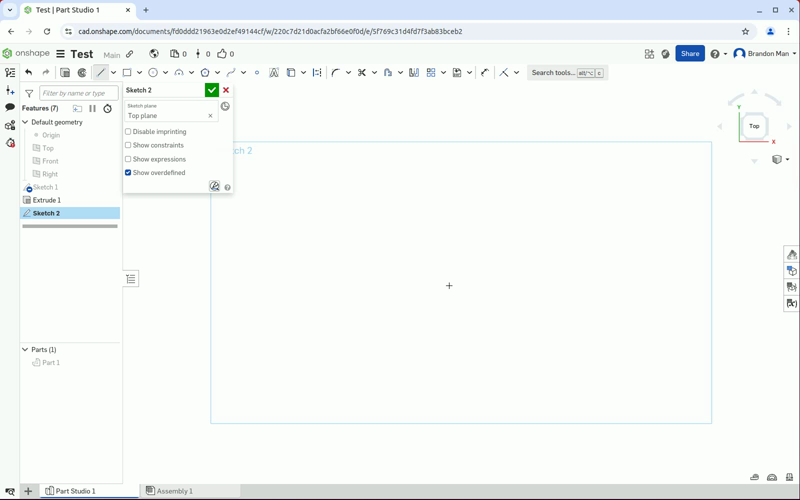
key_up(shift)
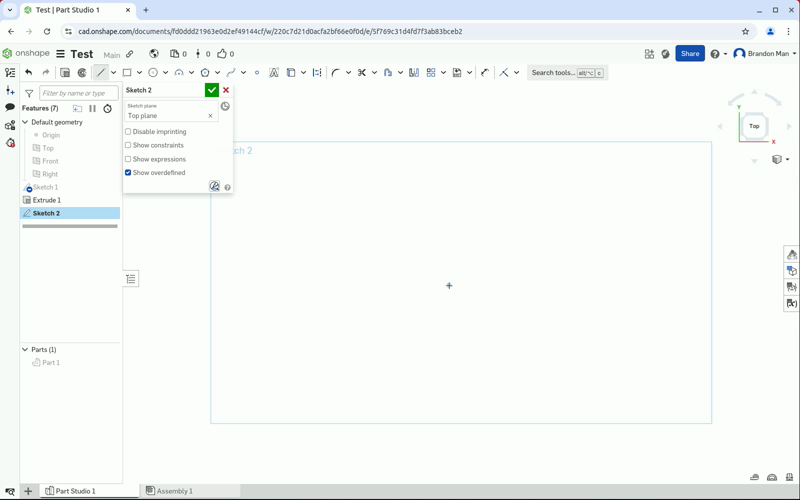
key_down(shift)
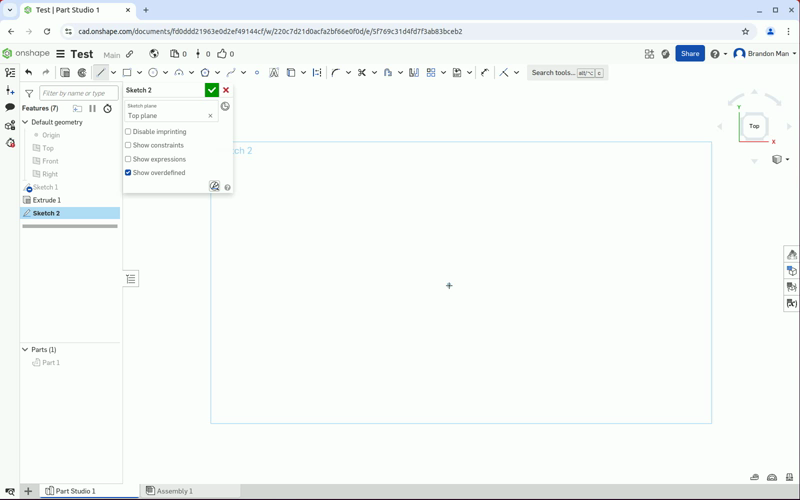
mouse_move(479, 285)
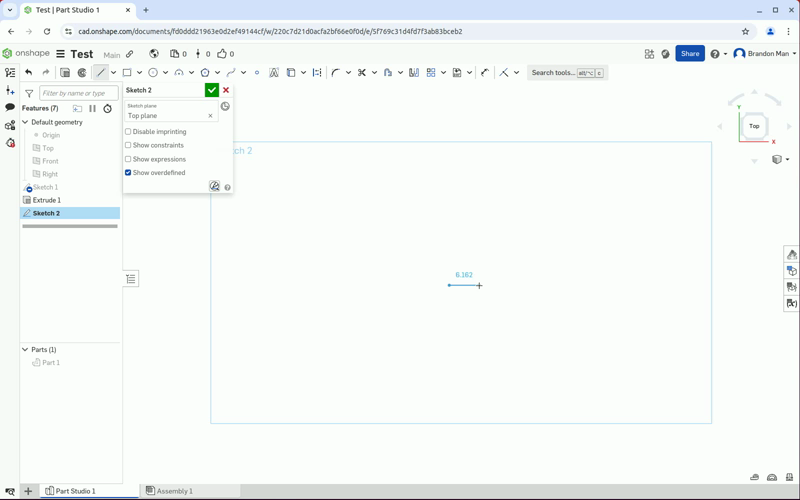
mouse_move(473, 285)
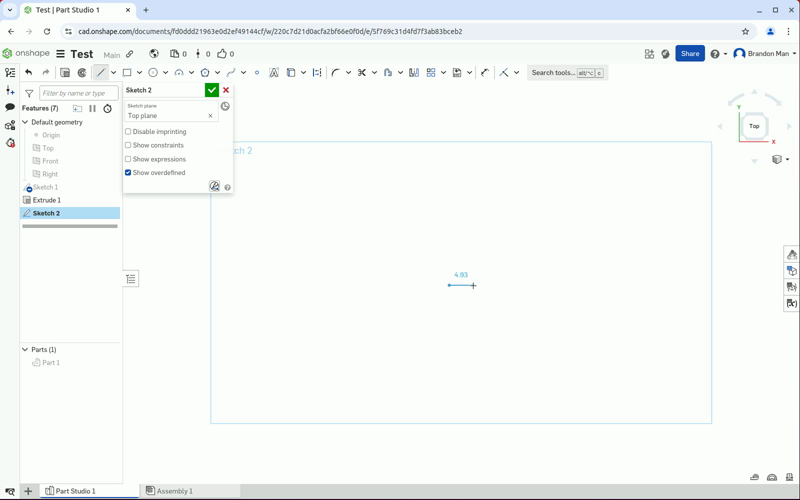
click(473, 285)
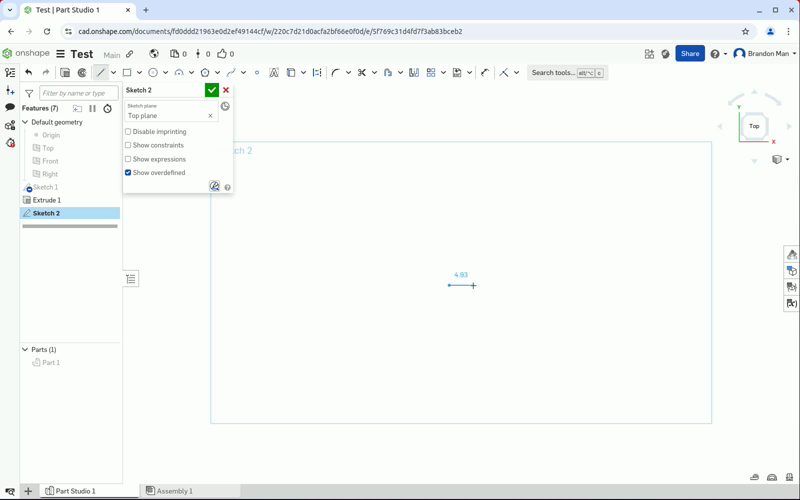
key_up(shift)
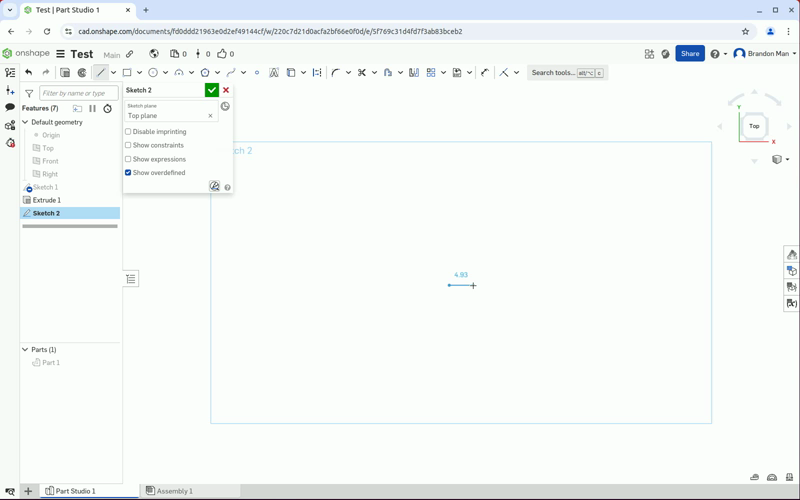
key_down(shift)
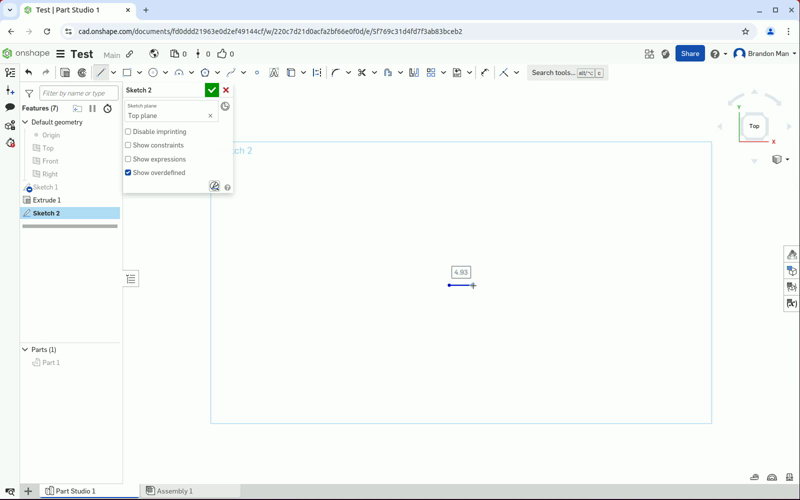
mouse_move(503, 285)
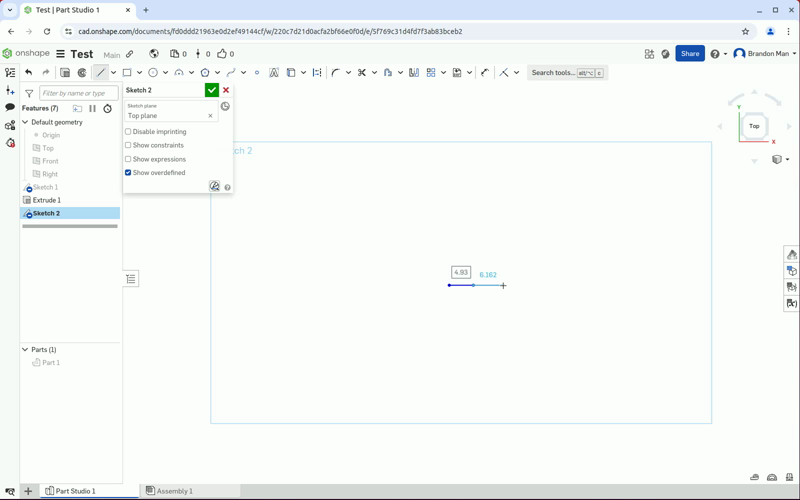
mouse_move(473, 281)
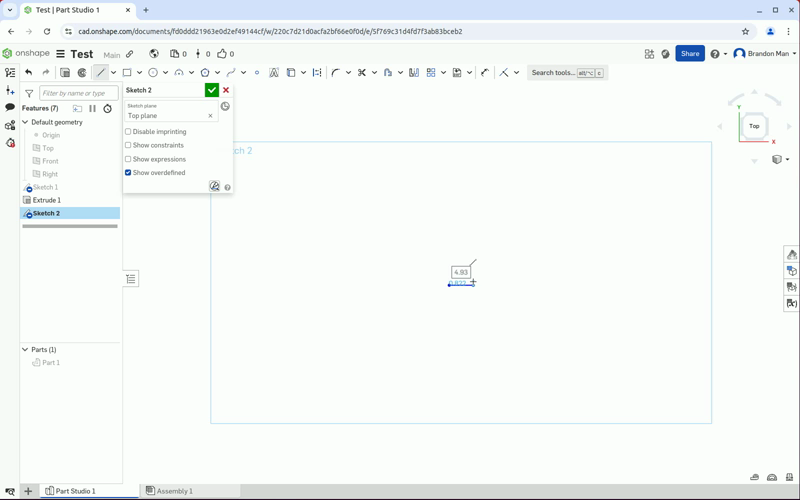
scroll(6)
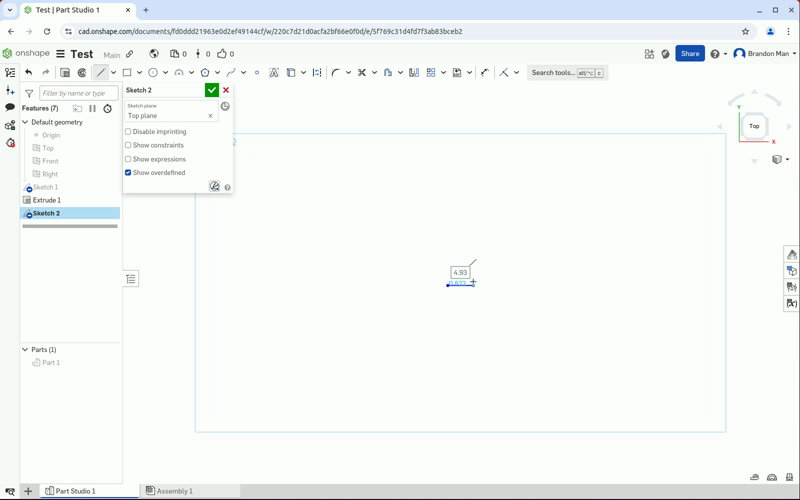
scroll(6)
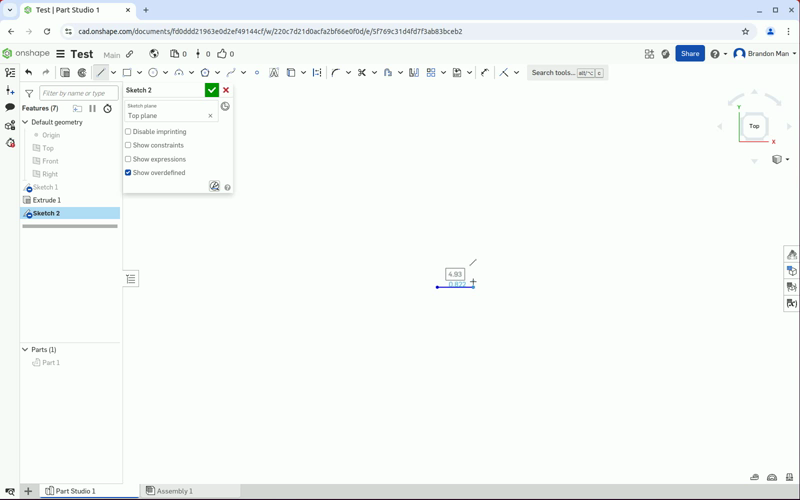
scroll(6)
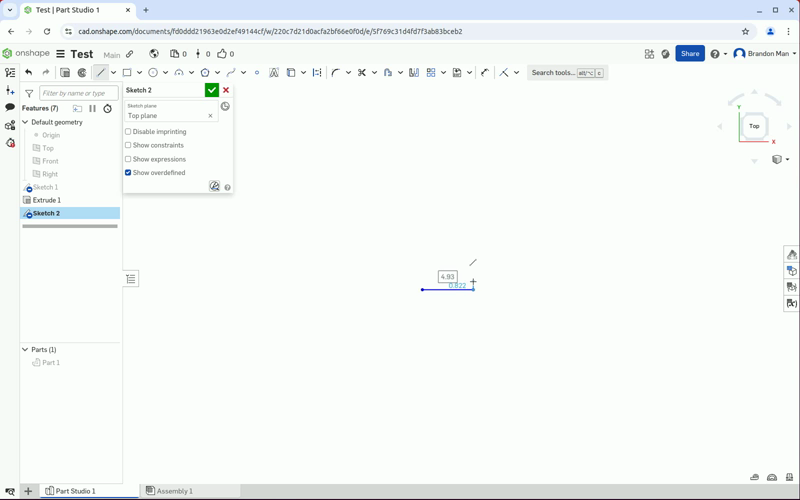
scroll(6)
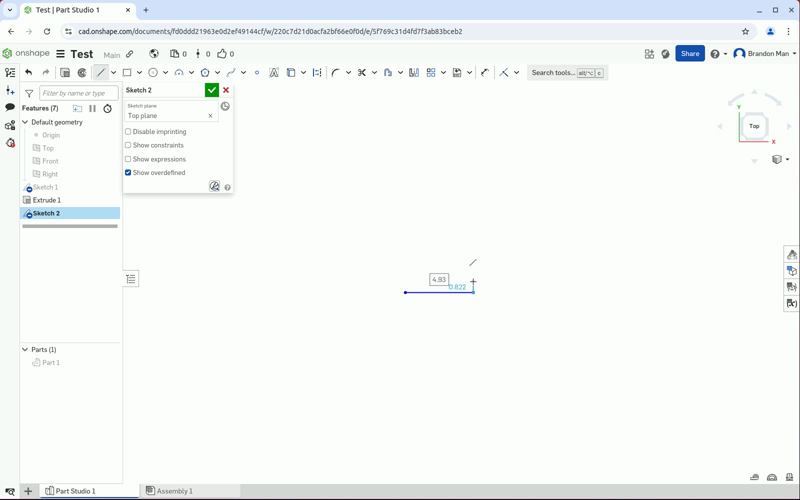
scroll(6)
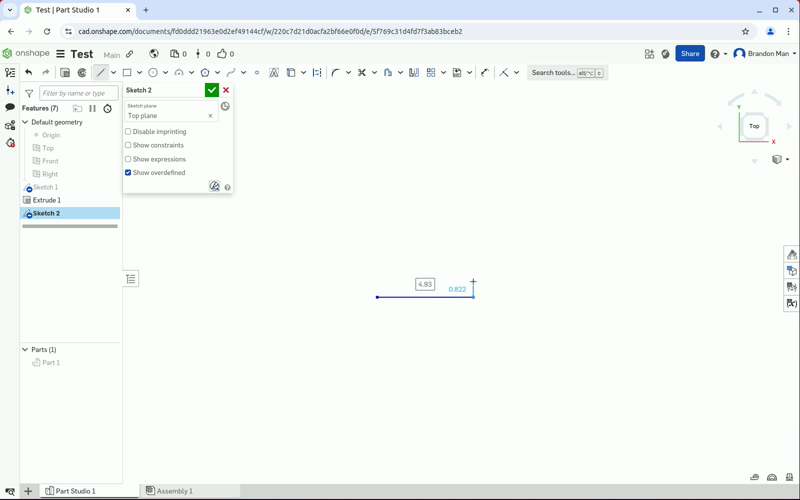
scroll(6)
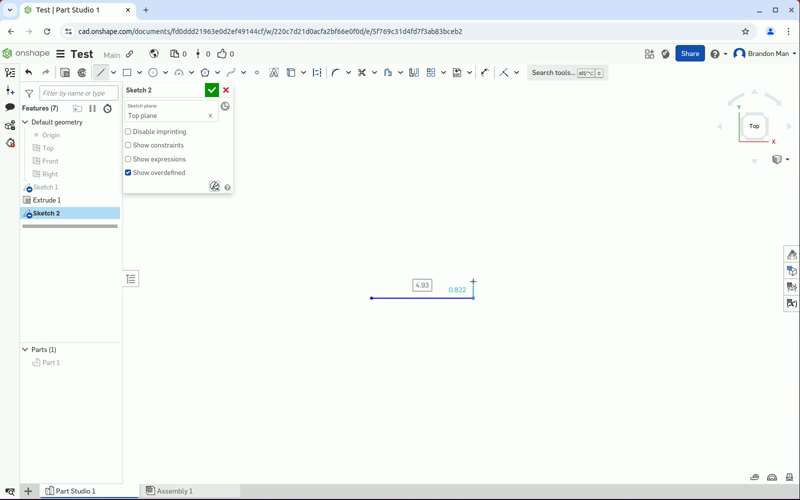
scroll(6)
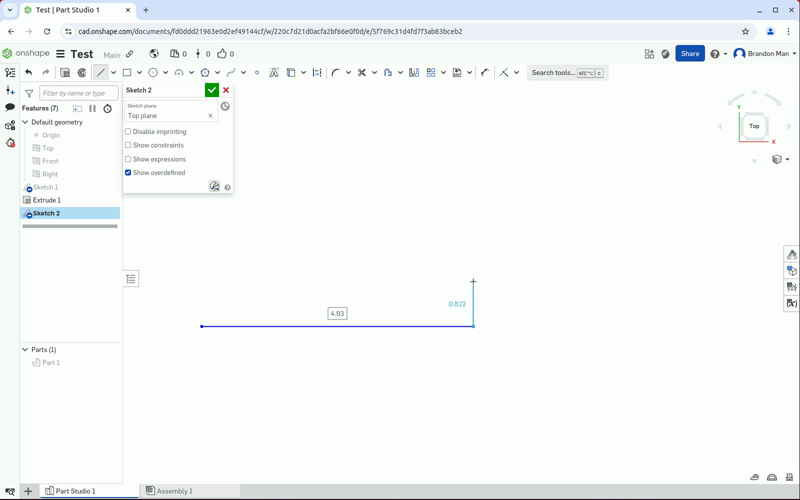
click(473, 281)
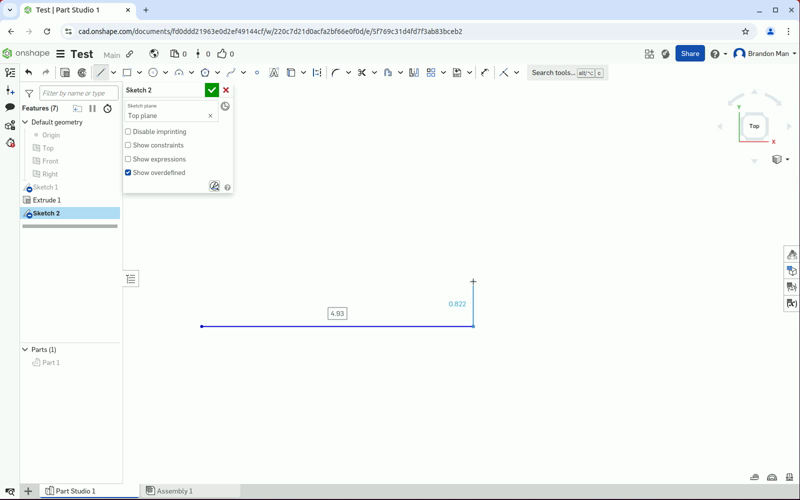
scroll(-6)
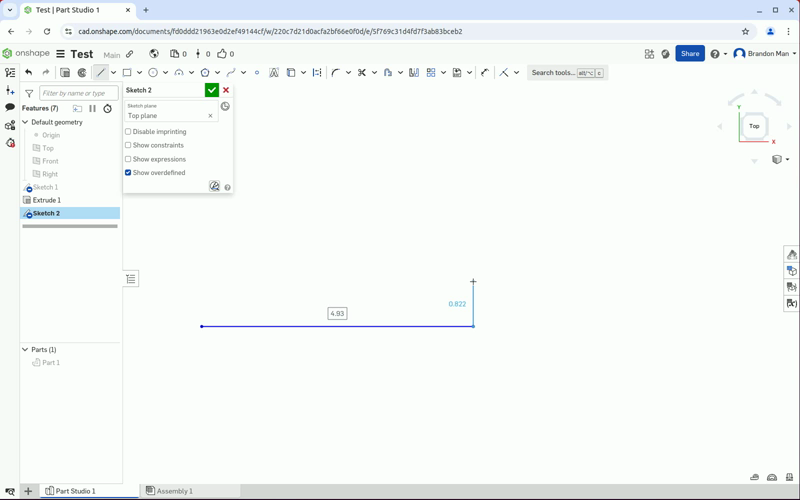
scroll(-6)
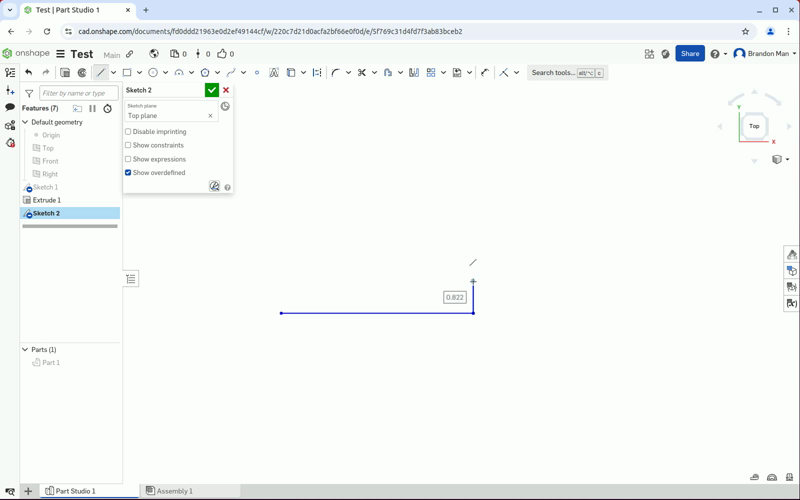
scroll(-6)
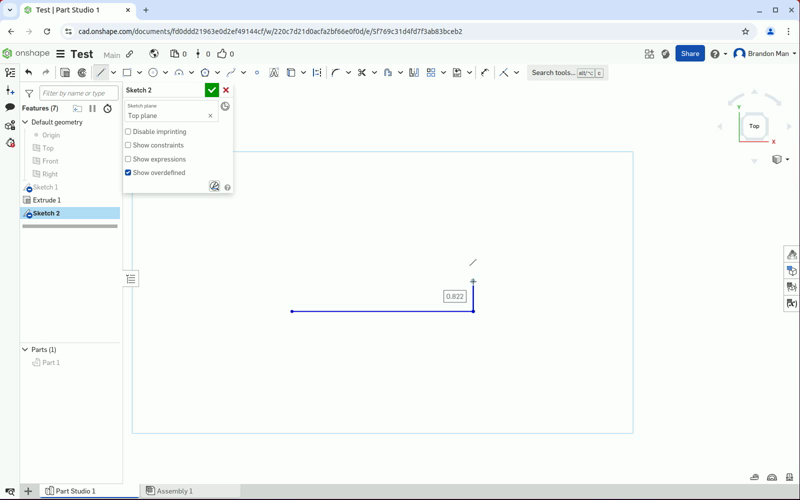
scroll(-6)
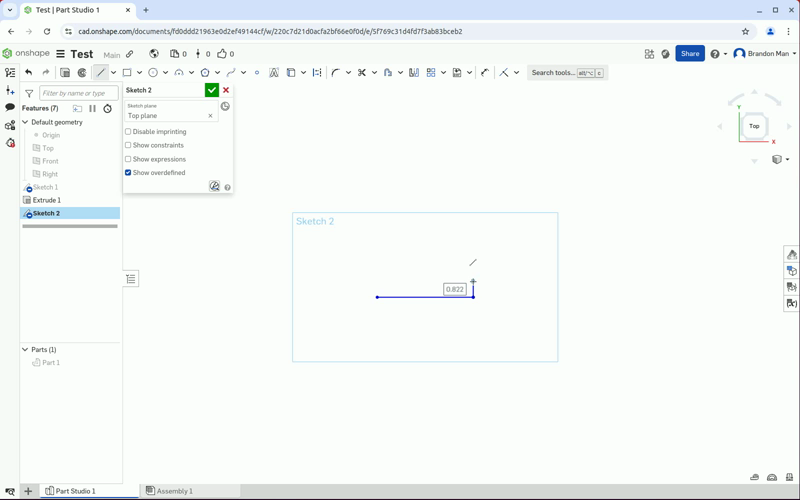
scroll(-6)
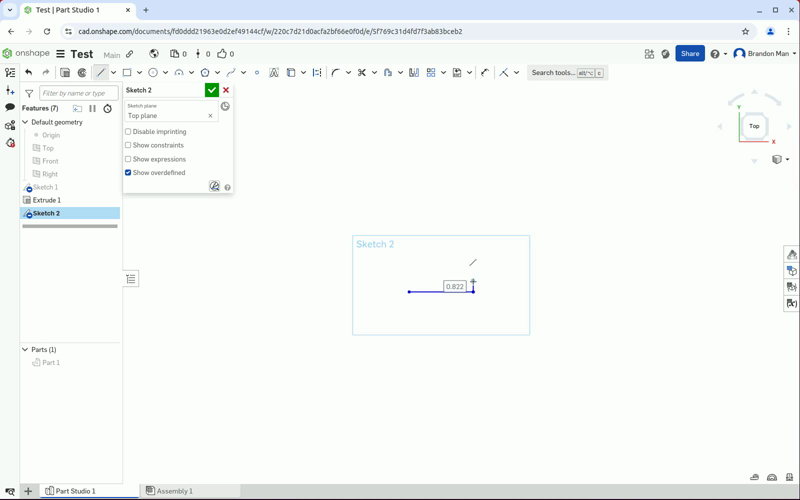
scroll(-6)
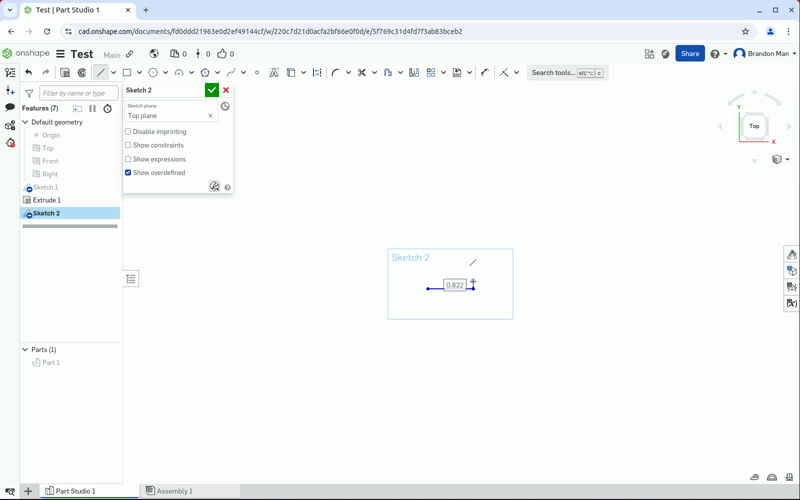
scroll(-6)
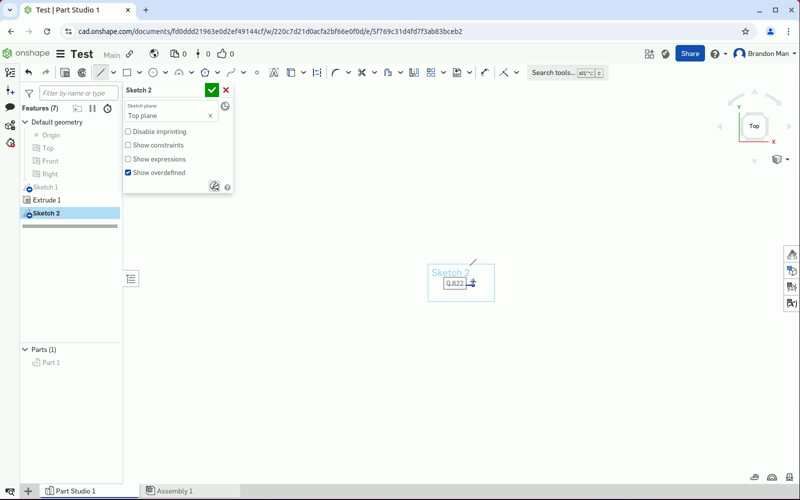
key_up(shift)
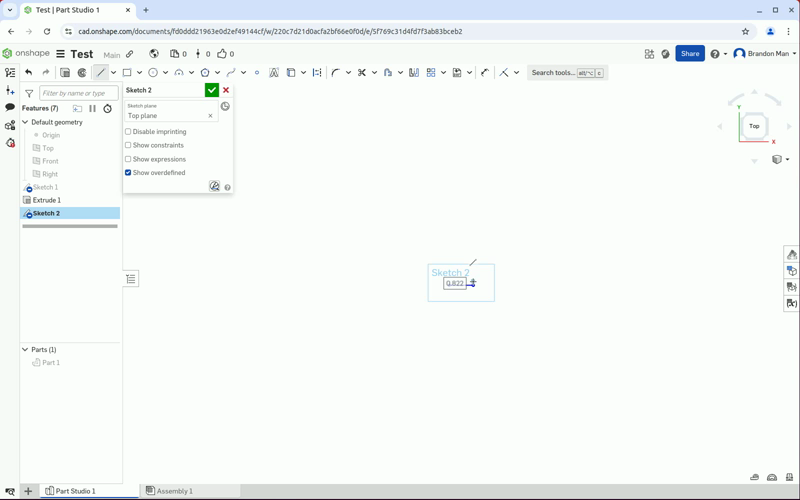
key_down(shift)
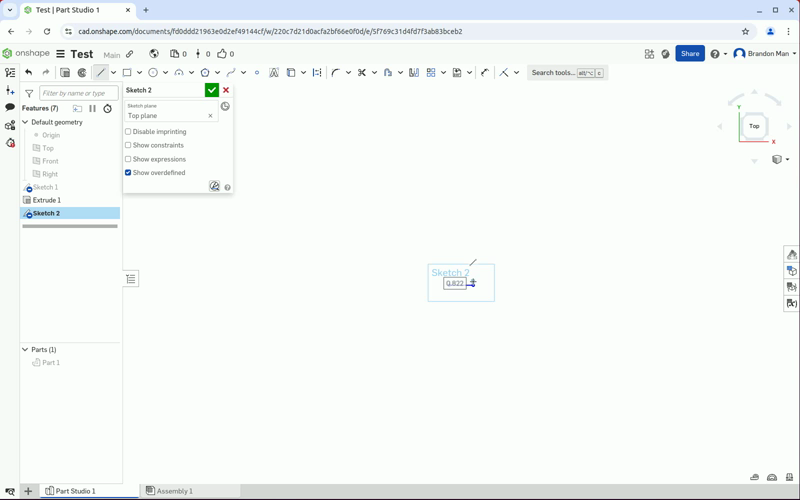
mouse_move(503, 281)
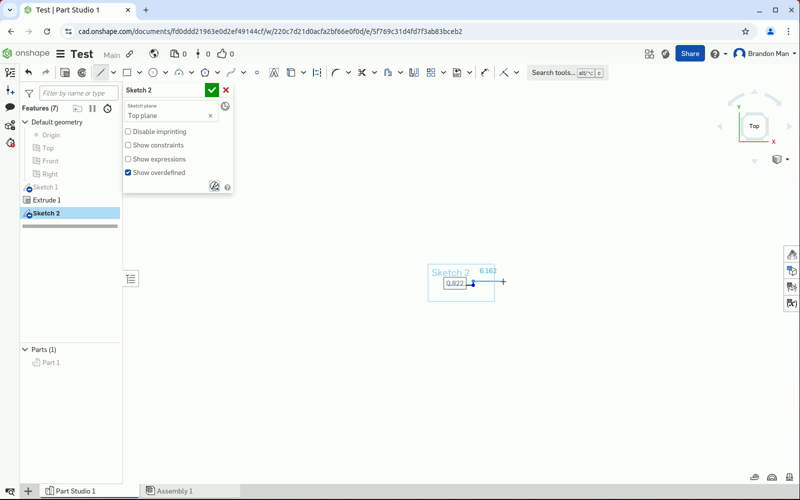
mouse_move(449, 281)
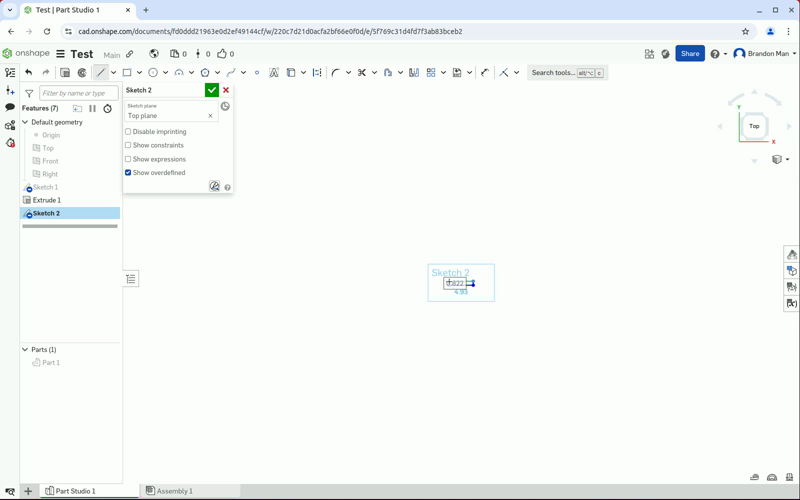
scroll(6)
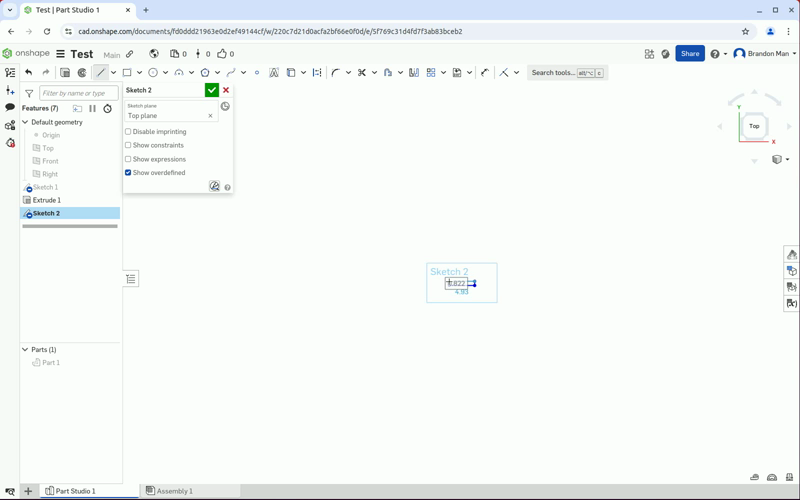
scroll(6)
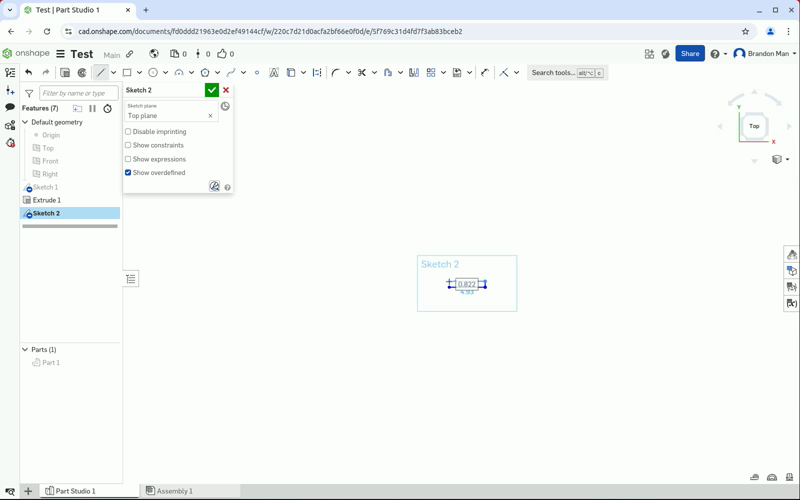
scroll(6)
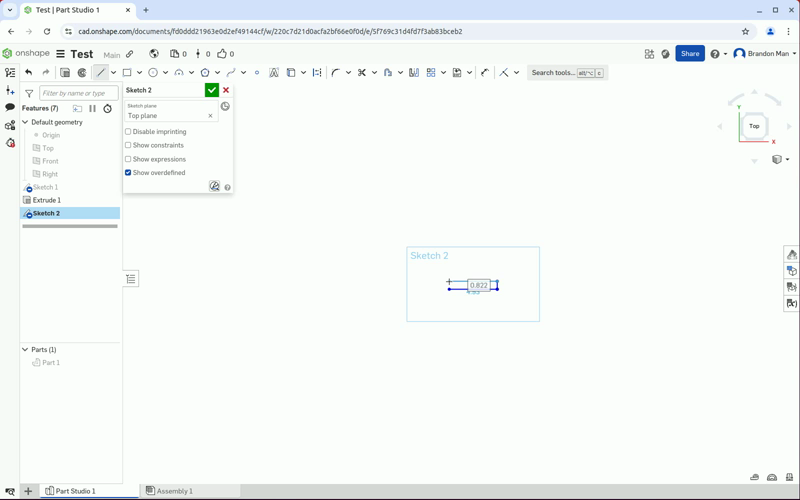
scroll(6)
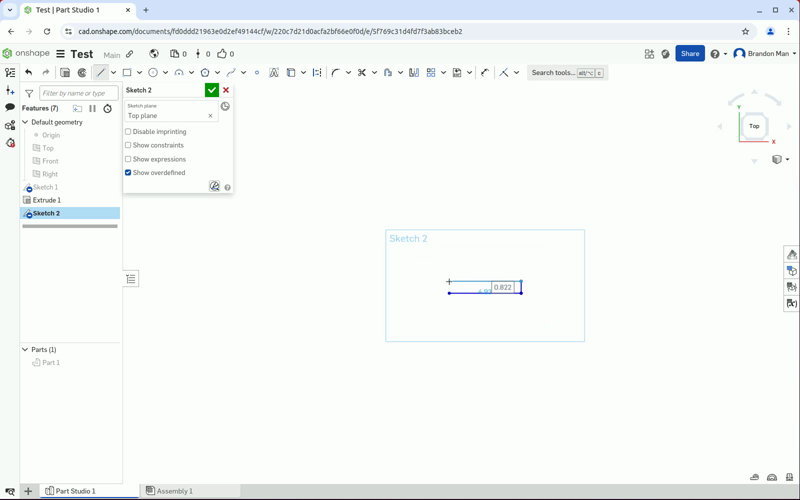
scroll(6)
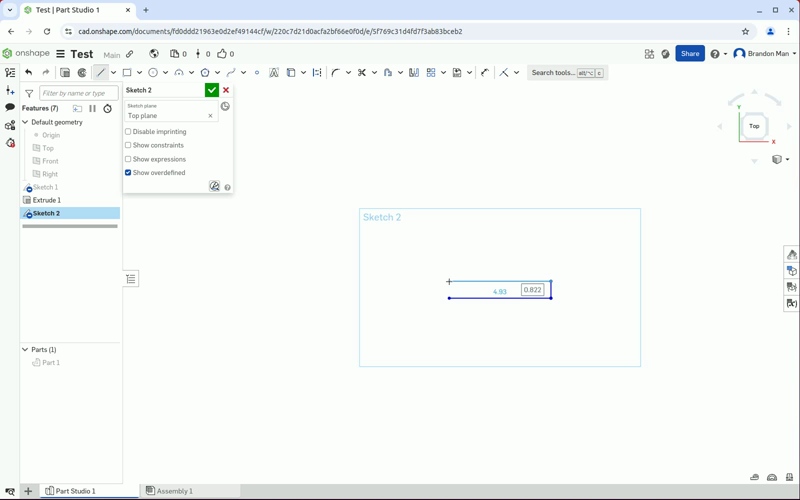
scroll(6)
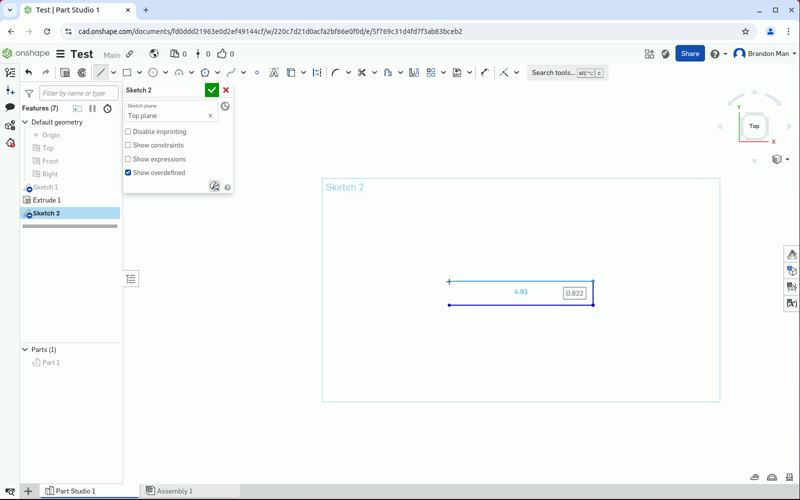
scroll(6)
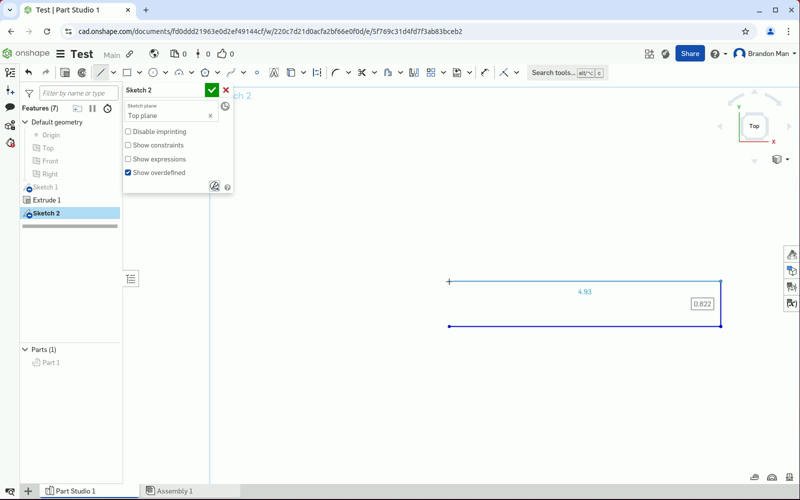
click(449, 281)
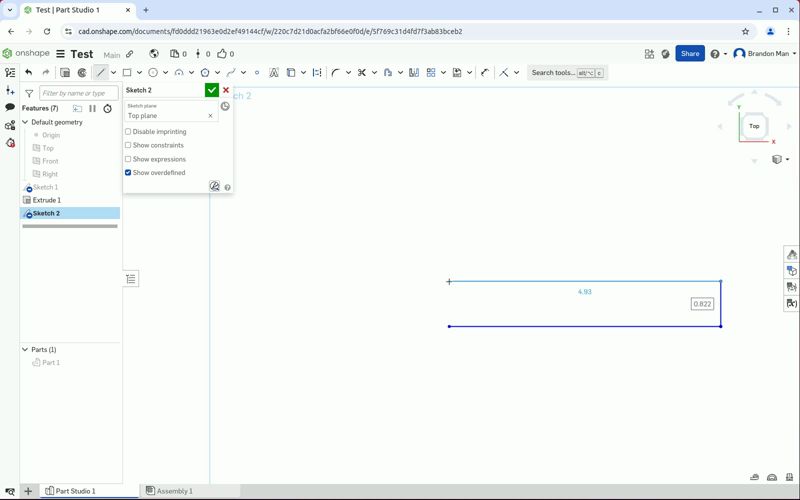
scroll(-6)
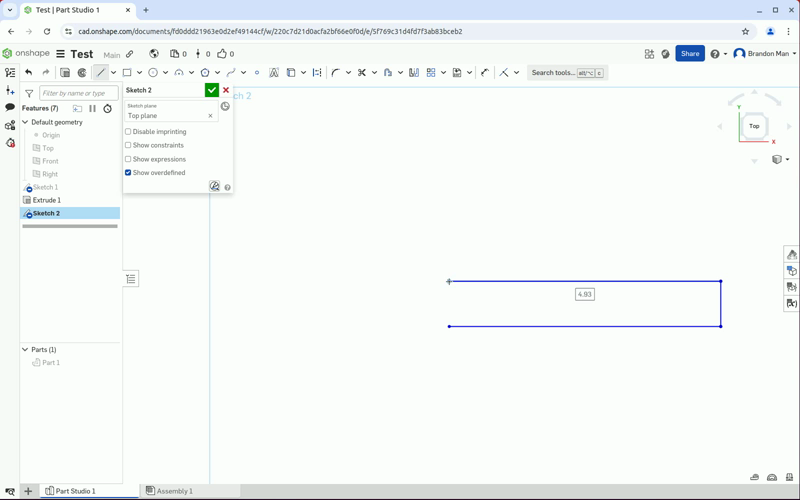
scroll(-6)
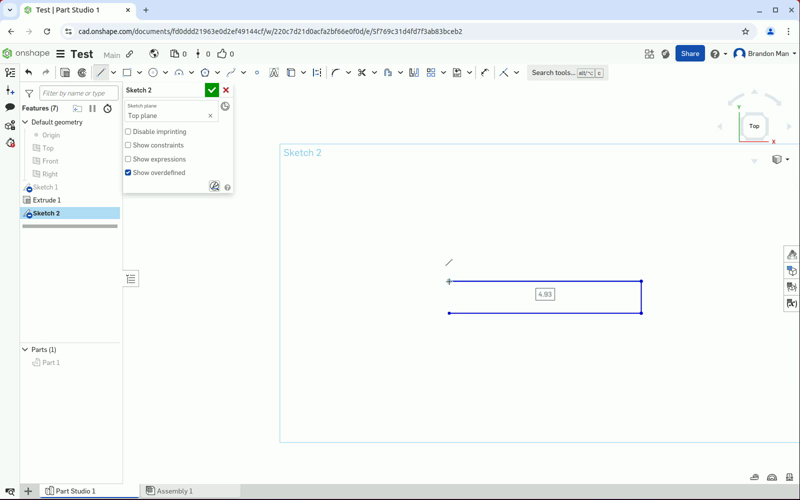
scroll(-6)
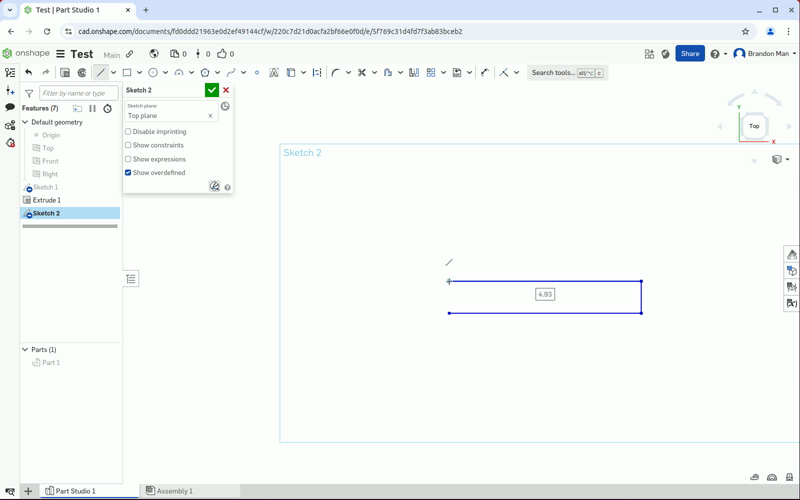
scroll(-6)
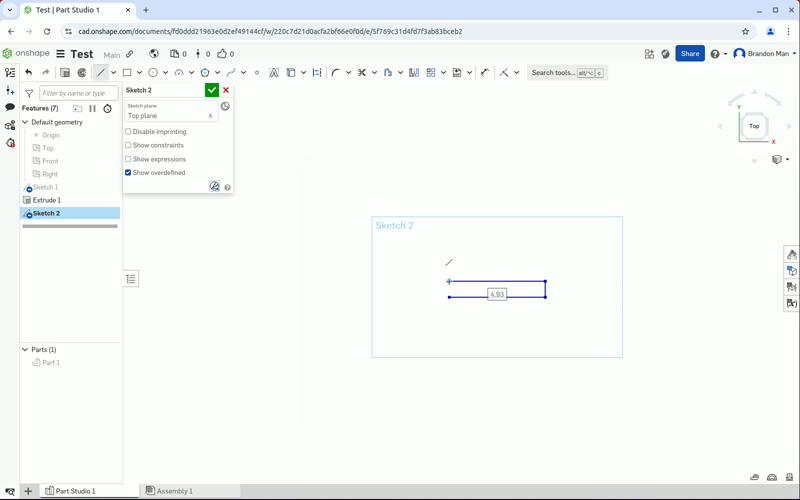
scroll(-6)
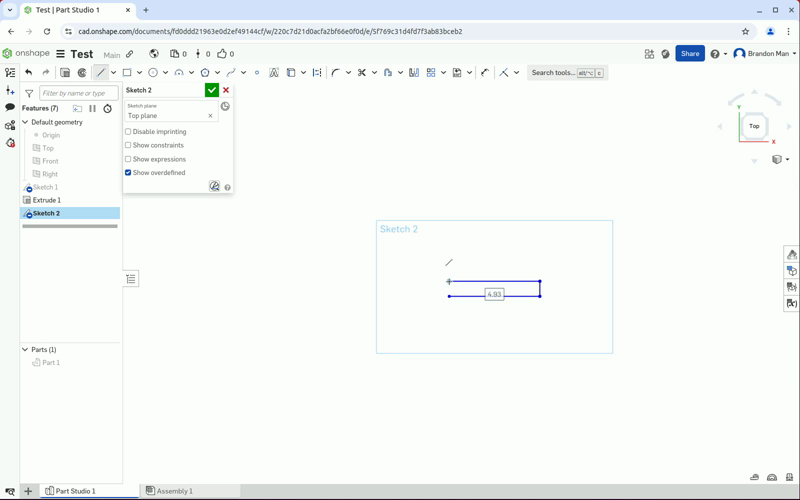
scroll(-6)
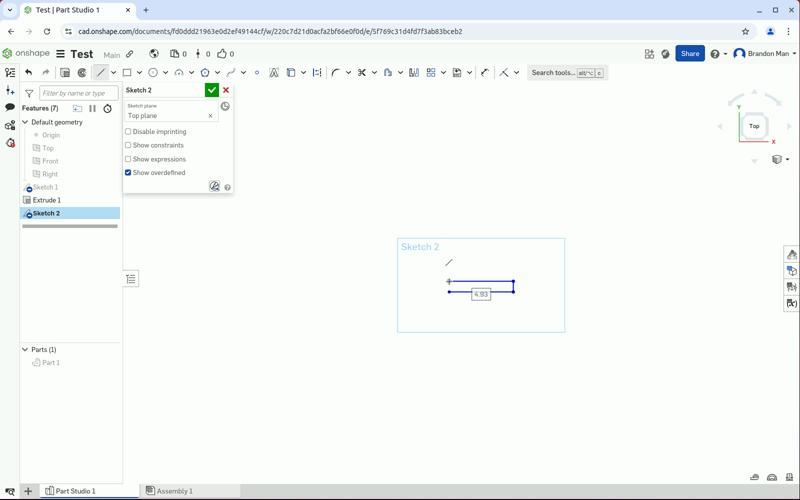
scroll(-6)
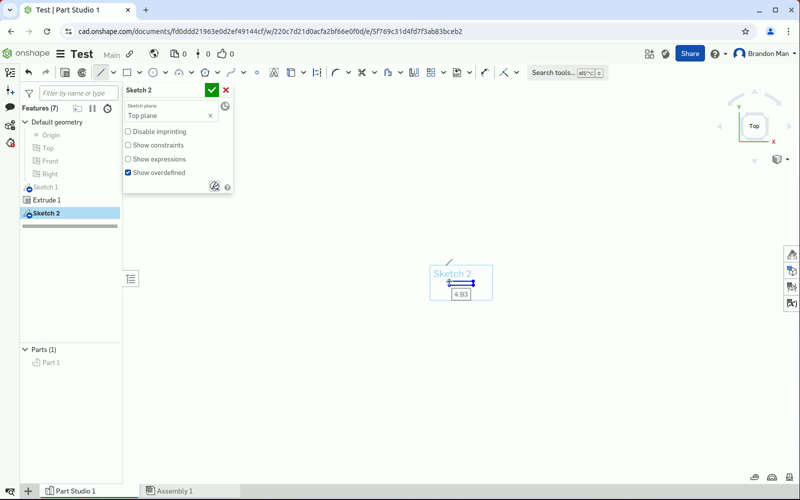
key_up(shift)
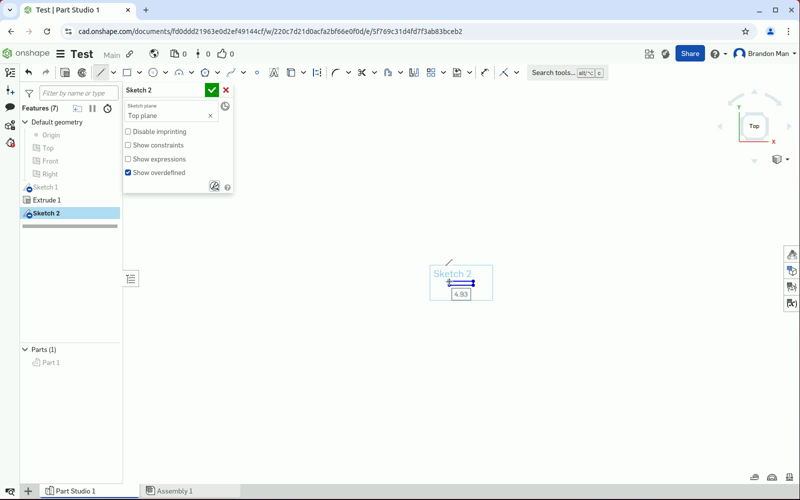
mouse_move(479, 281)
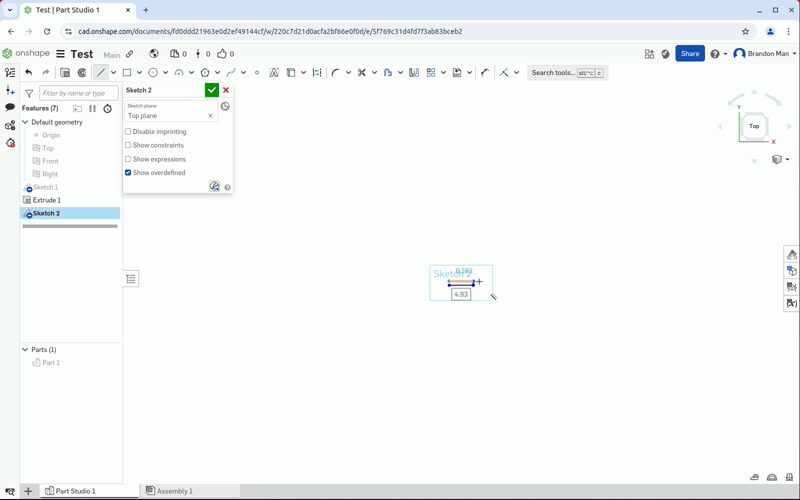
key_down(shift)
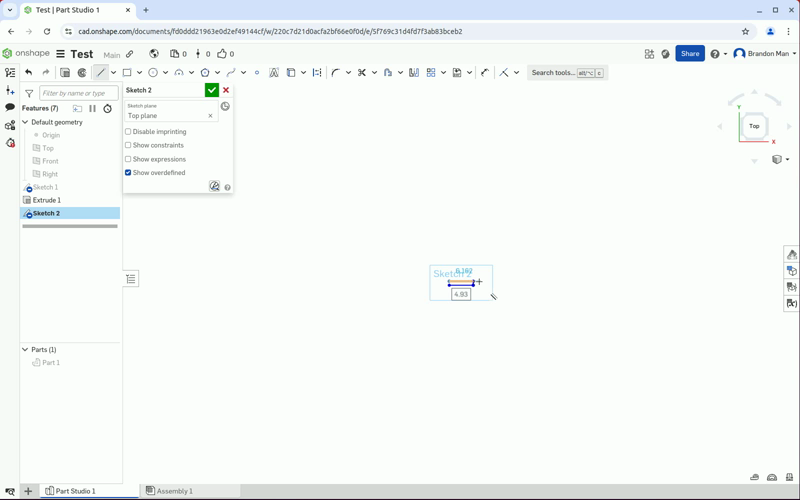
mouse_move(449, 285)
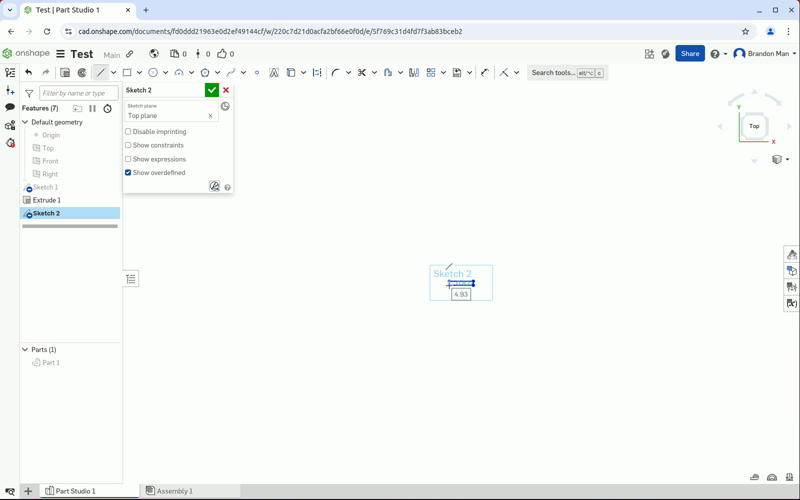
scroll(6)
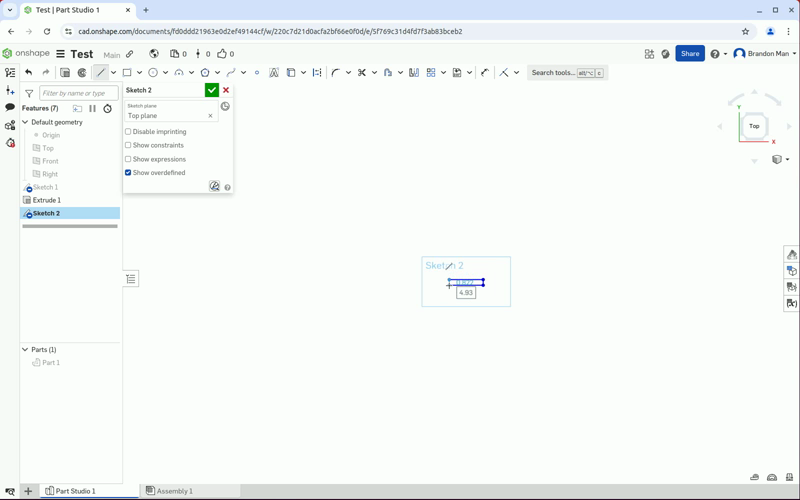
scroll(6)
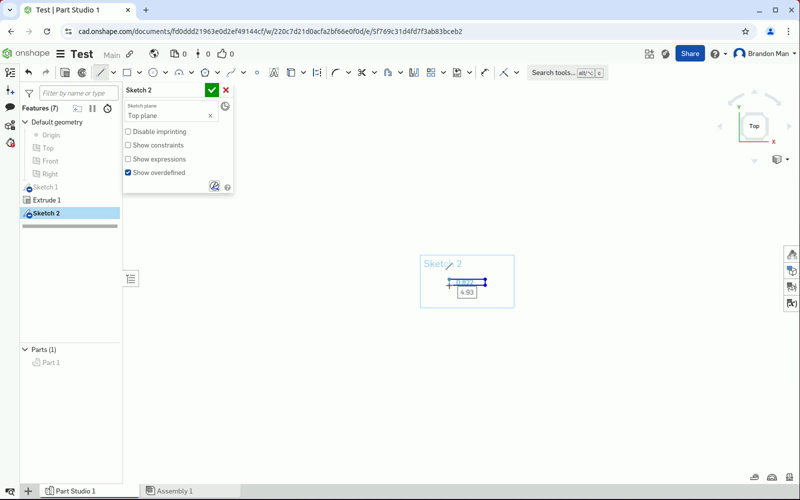
scroll(6)
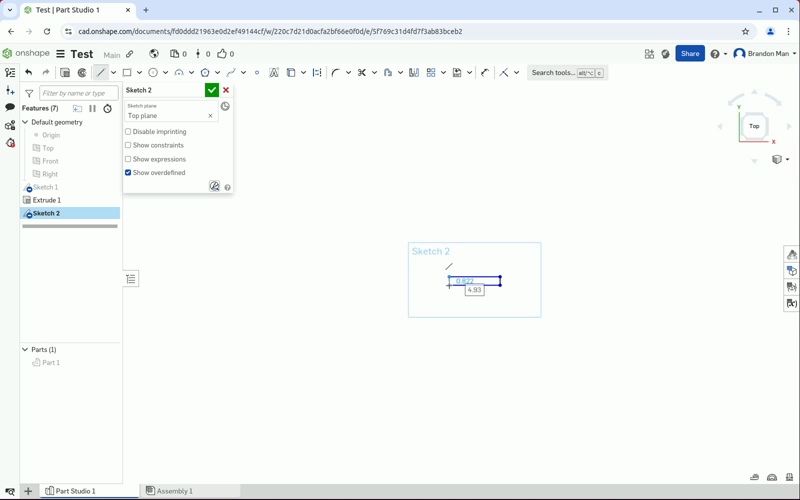
scroll(6)
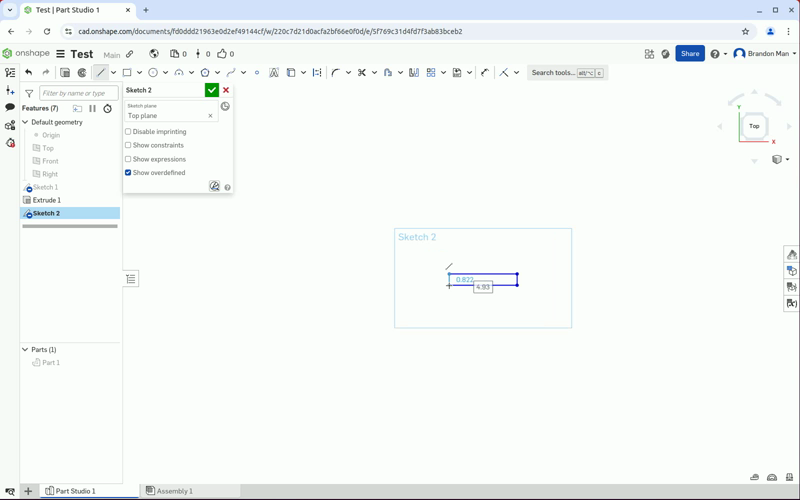
scroll(6)
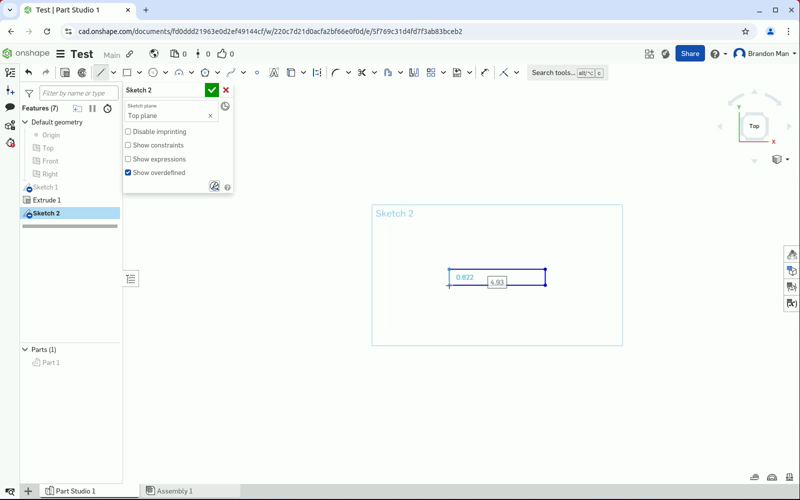
scroll(6)
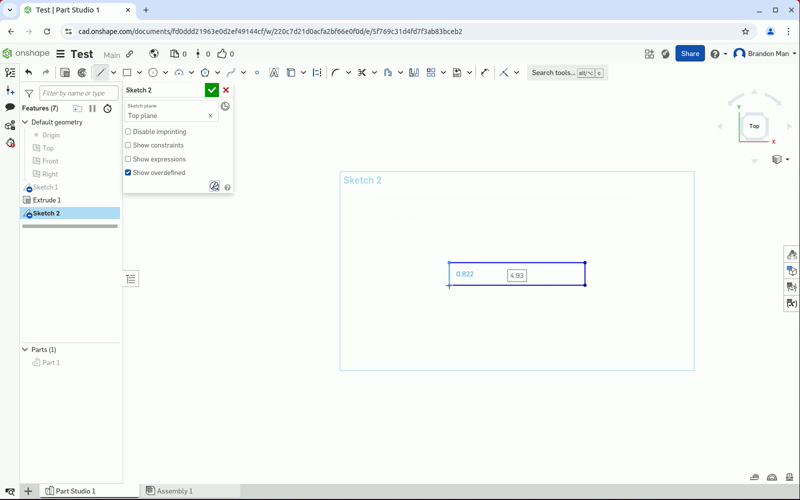
scroll(6)
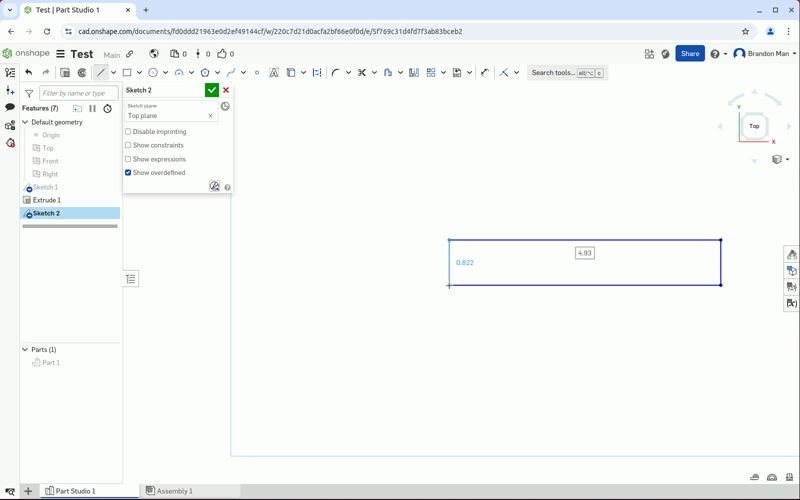
key_up(shift)
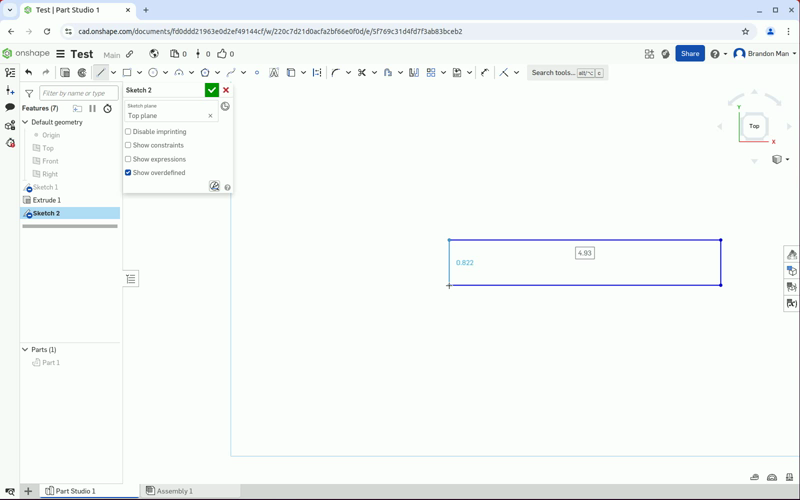
click(449, 285)
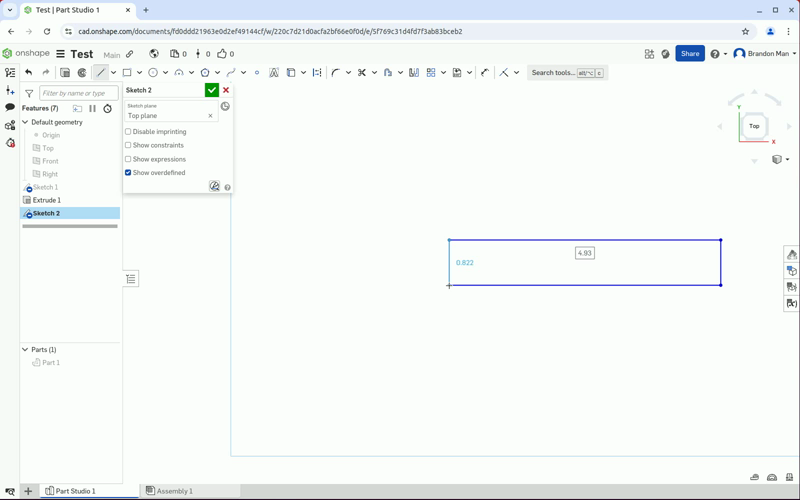
scroll(-6)
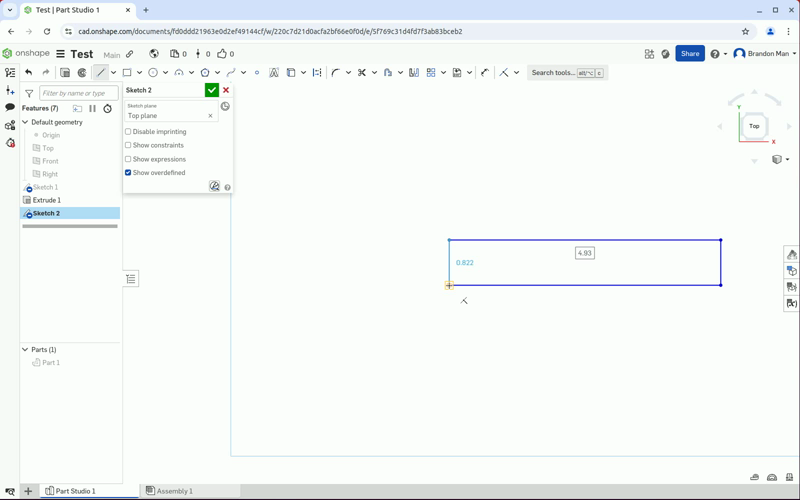
scroll(-6)
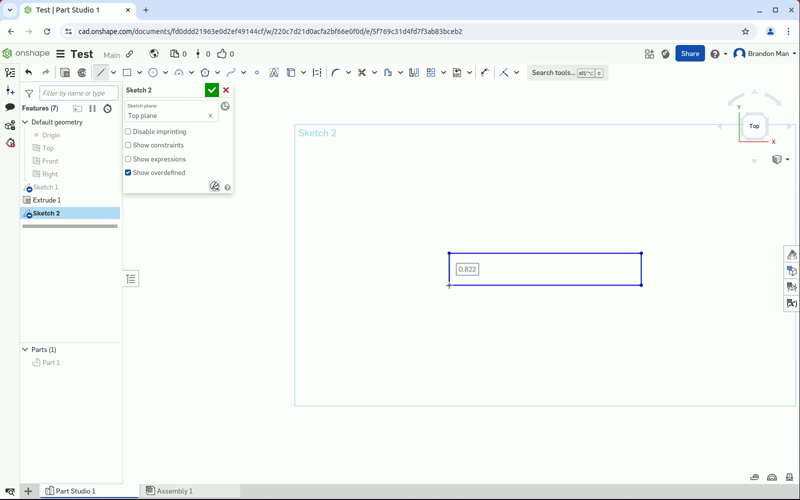
scroll(-6)
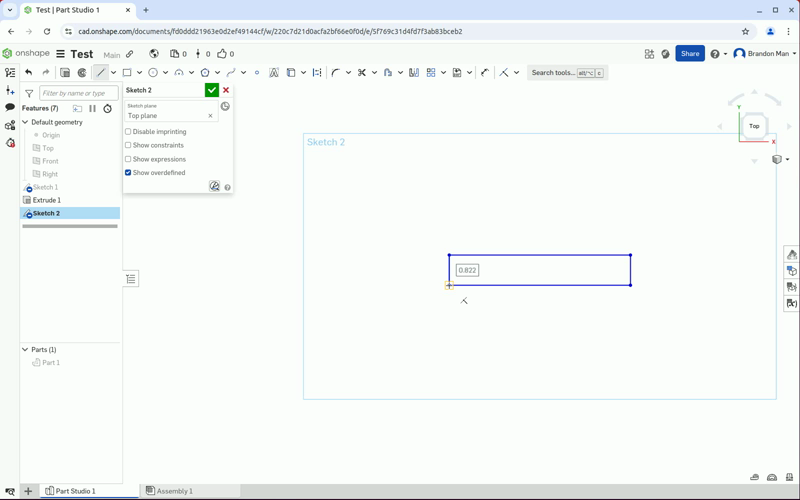
scroll(-6)
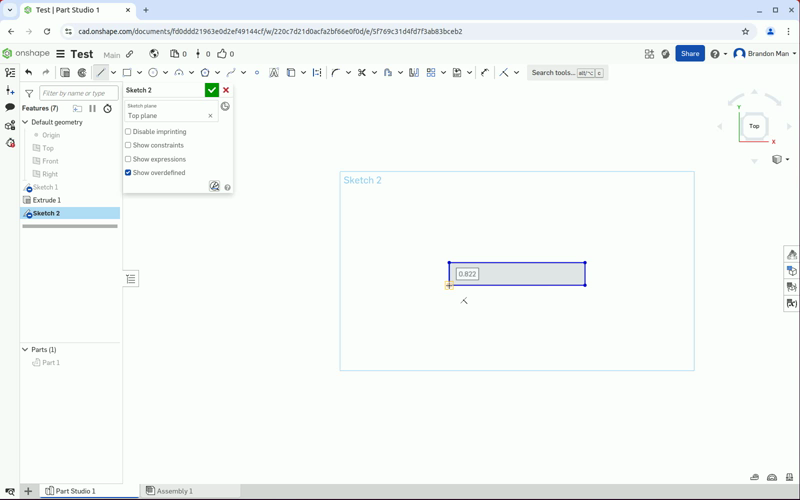
scroll(-6)
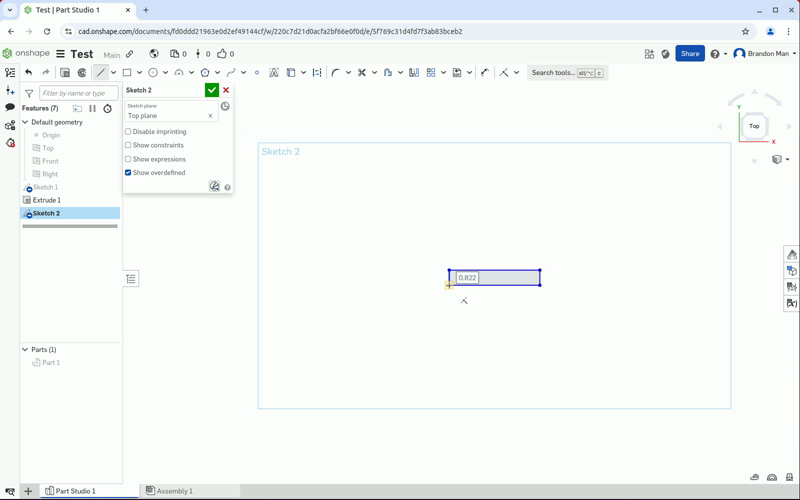
scroll(-6)
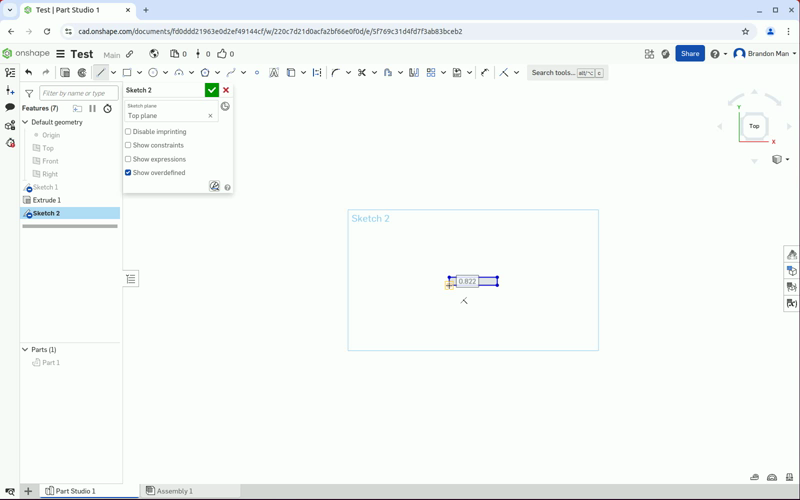
scroll(-6)
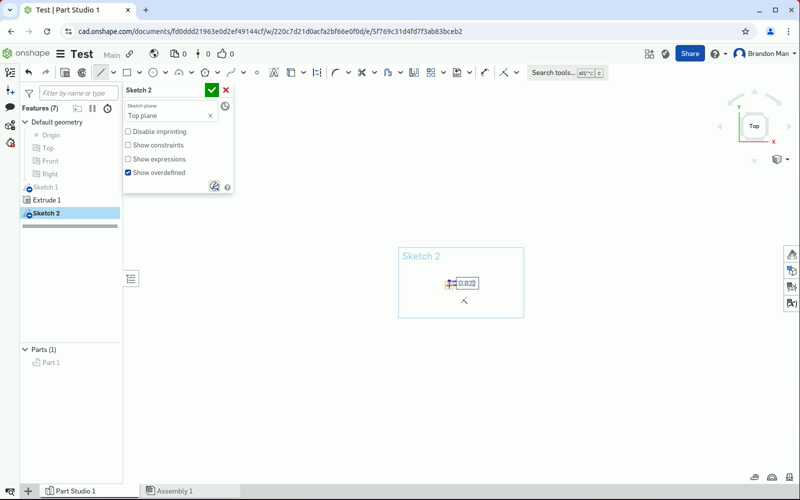
key(esc)
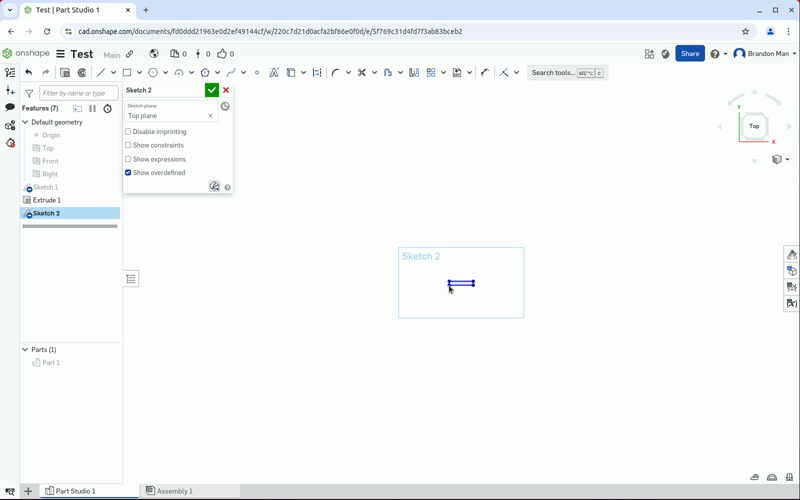
mouse_move(462, 282)
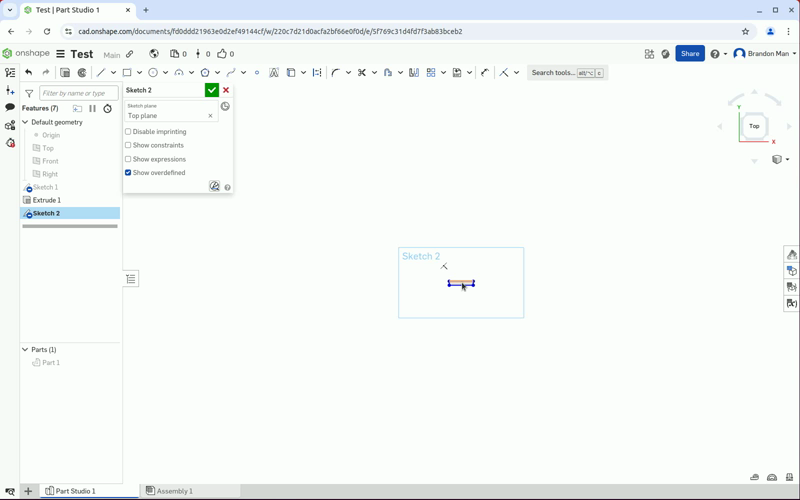
scroll(6)
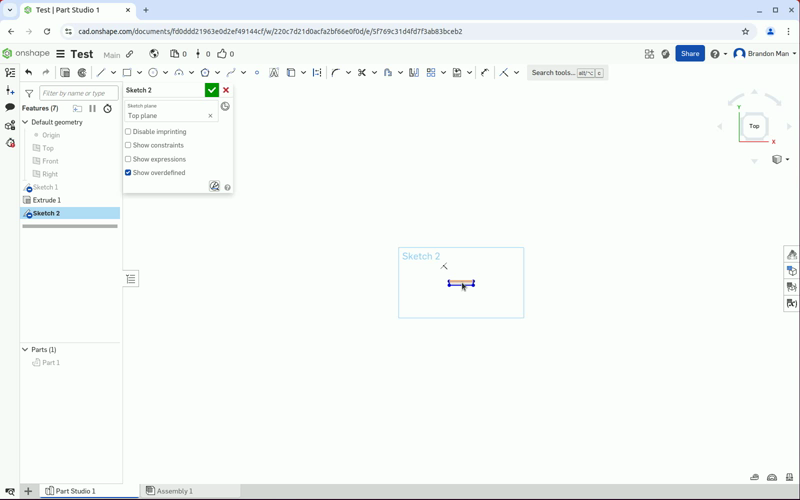
scroll(6)
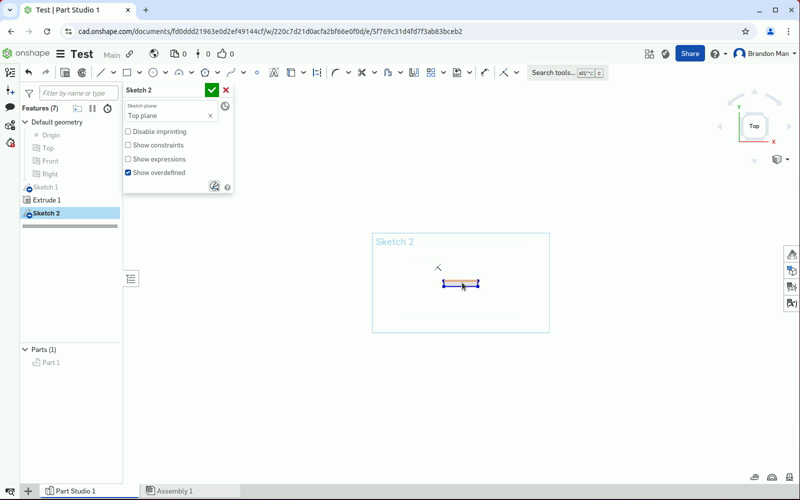
scroll(6)
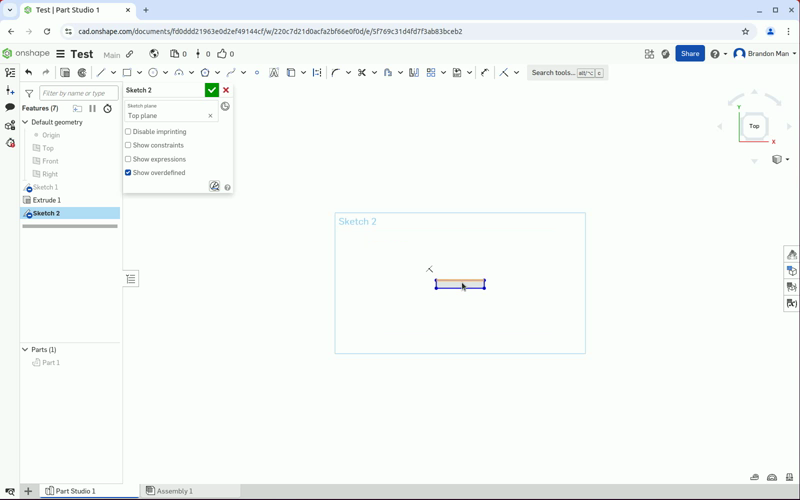
scroll(6)
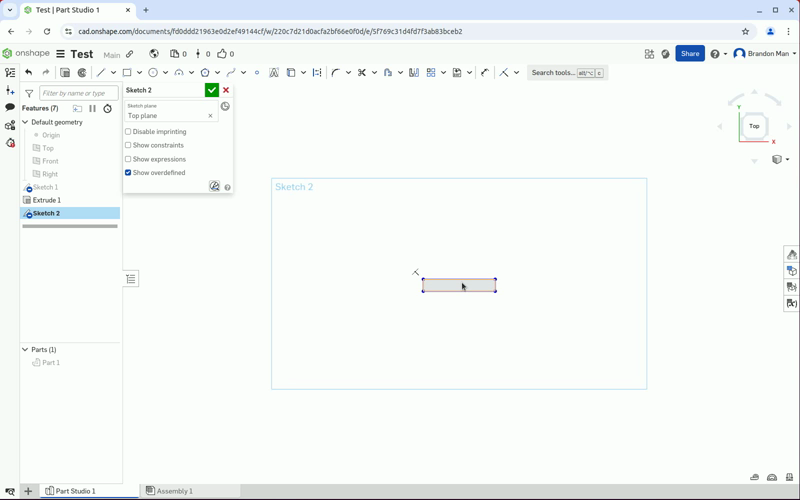
scroll(6)
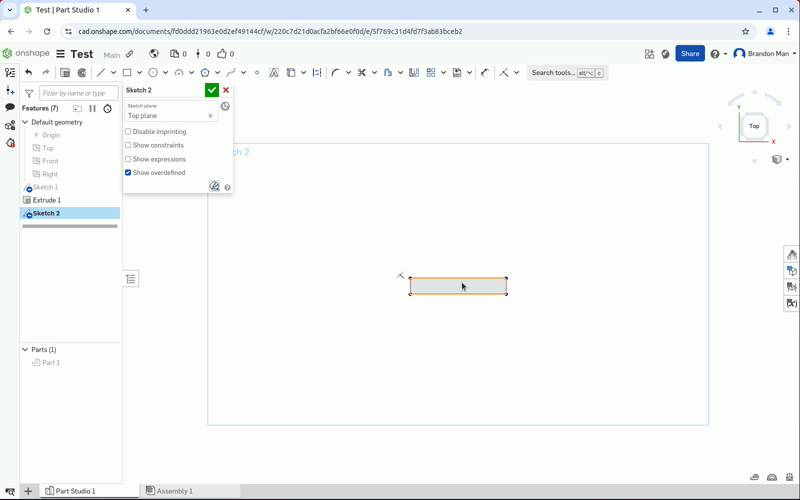
scroll(6)
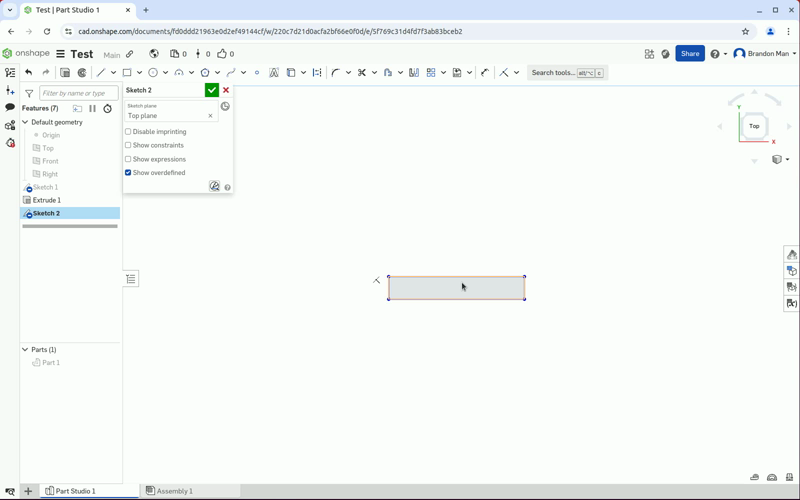
scroll(6)
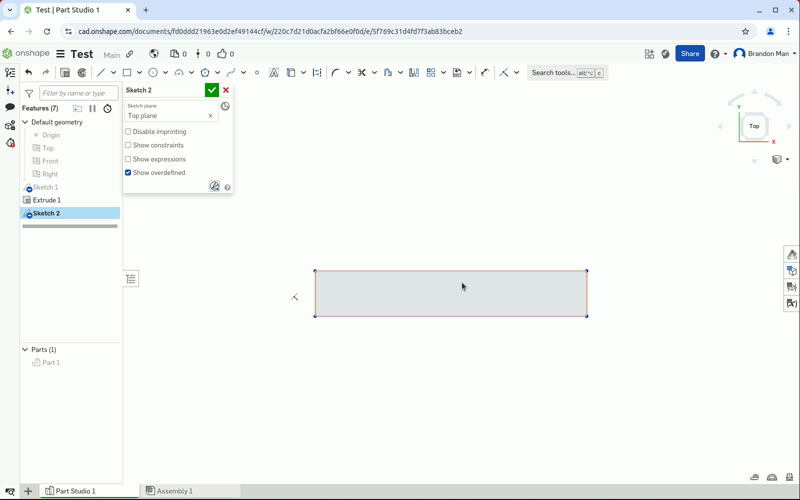
click(462, 282)
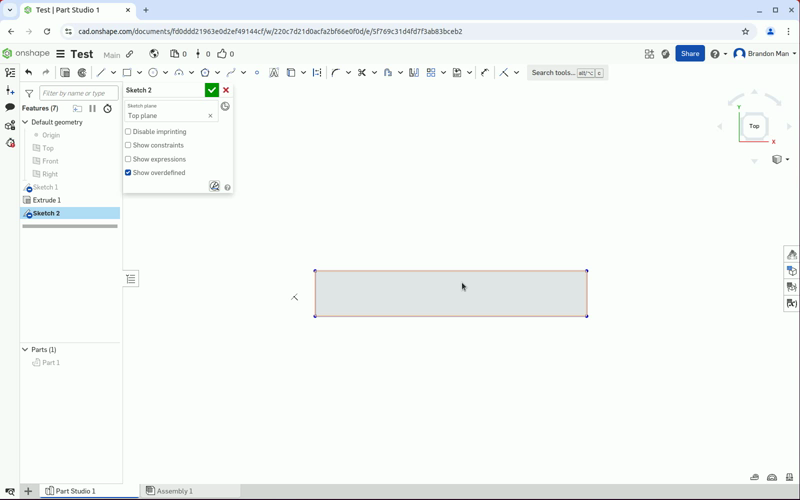
scroll(-6)
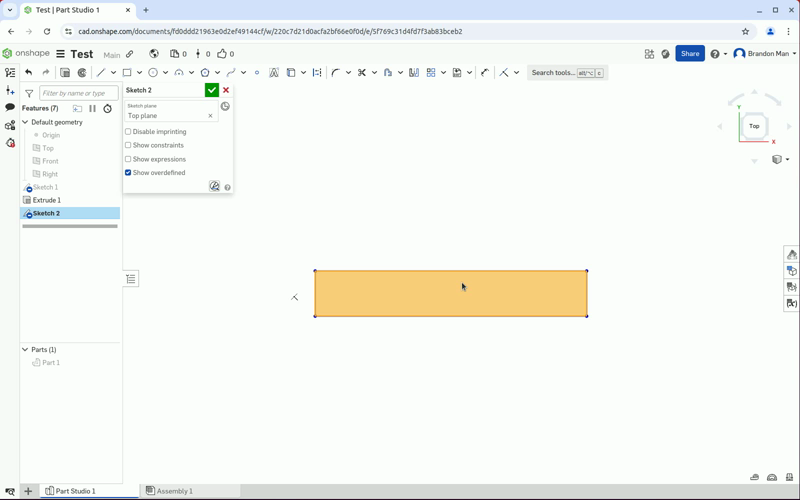
scroll(-6)
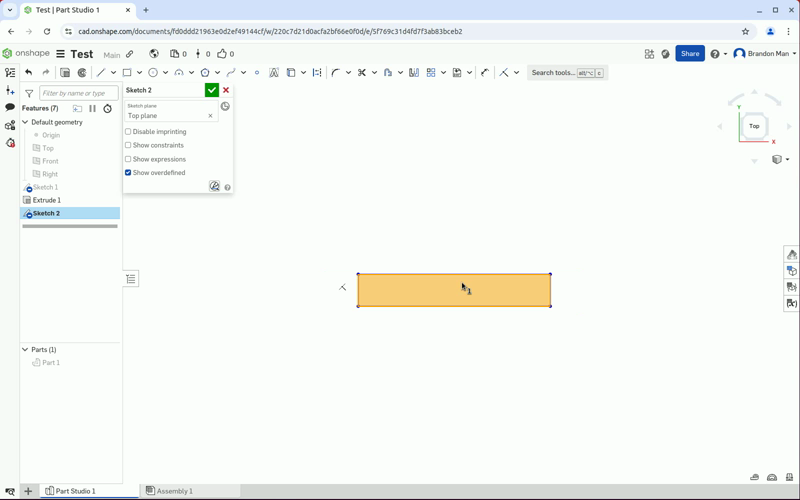
scroll(-6)
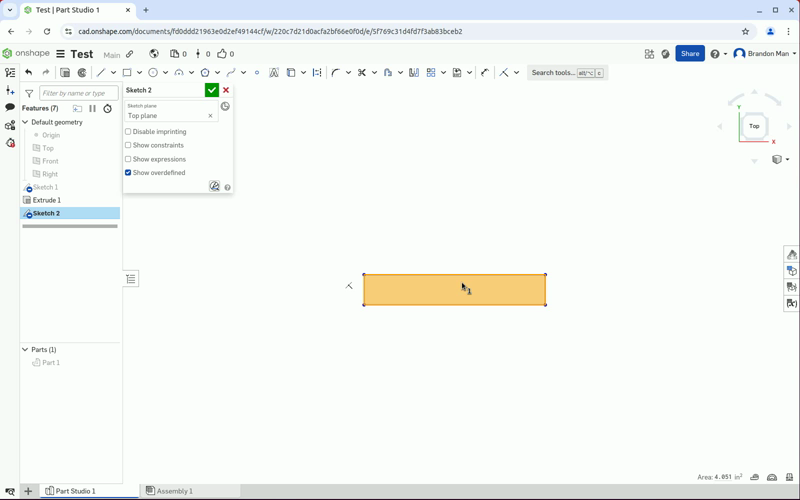
scroll(-6)
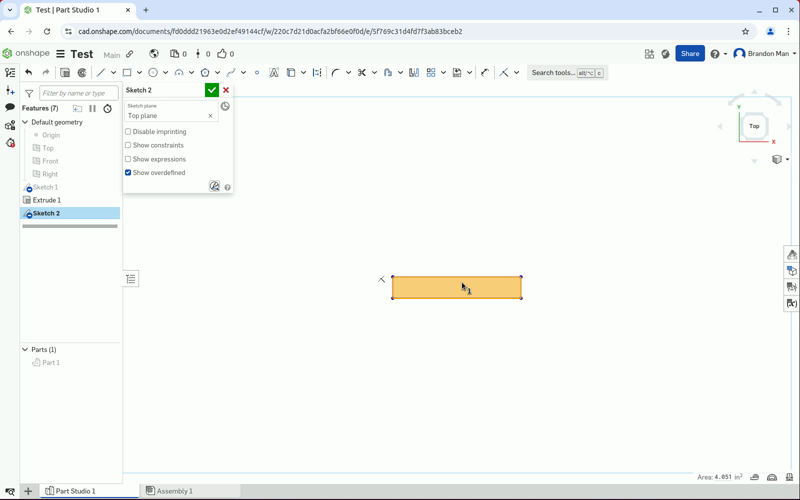
scroll(-6)
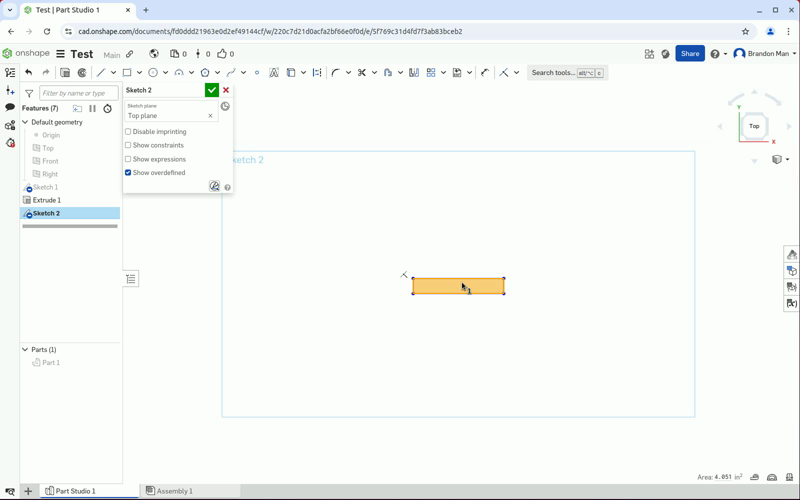
scroll(-6)
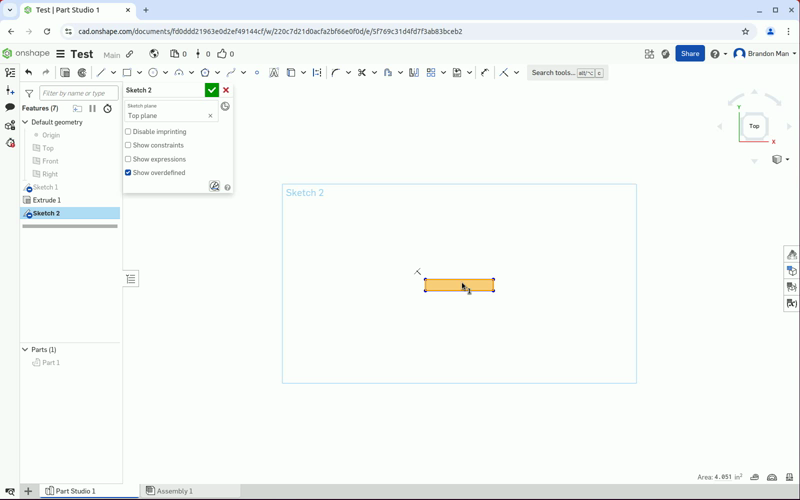
scroll(-6)
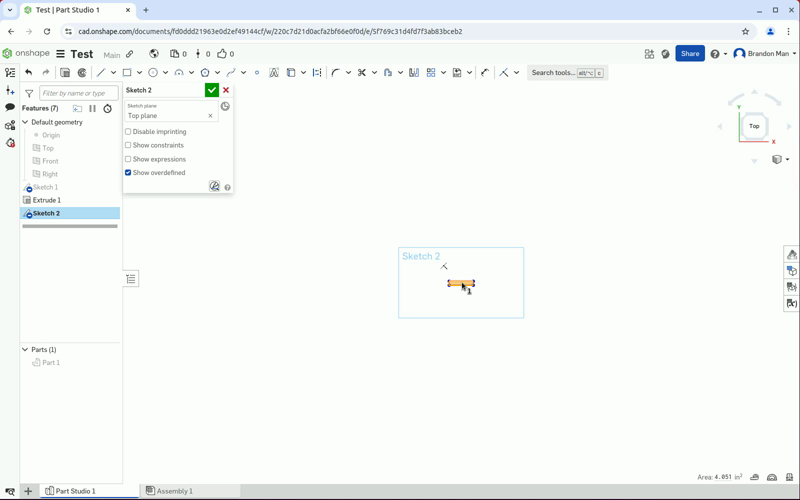
mouse_move(73, 352)
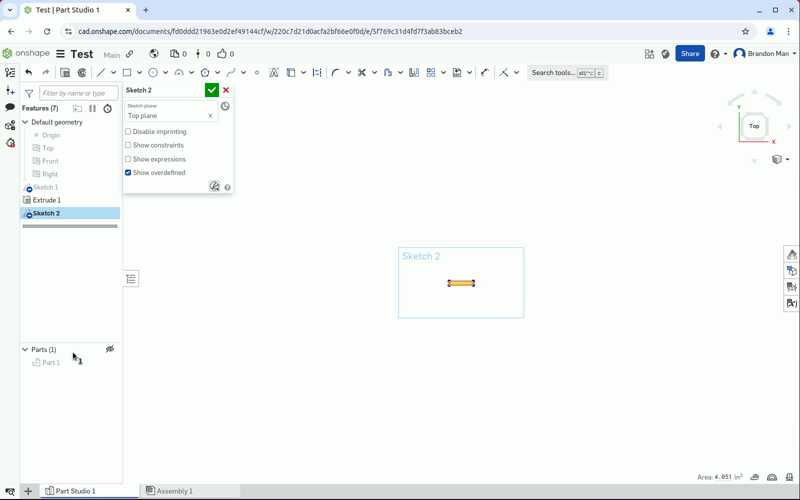
key(shift+y)
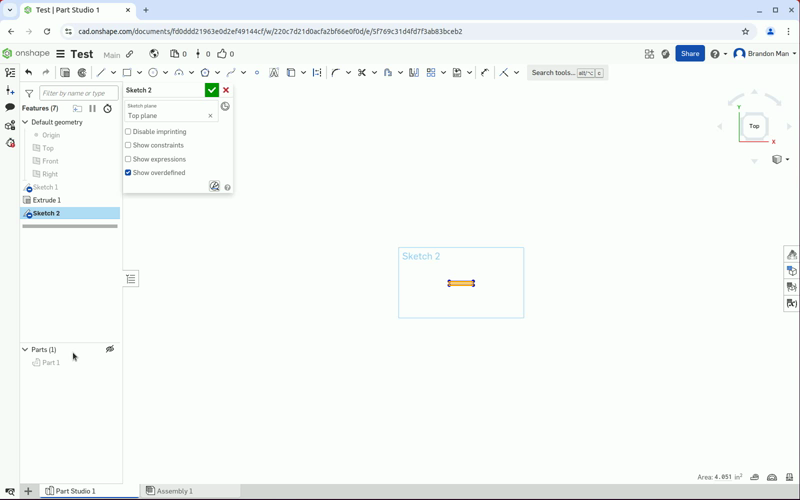
key(shift+e)
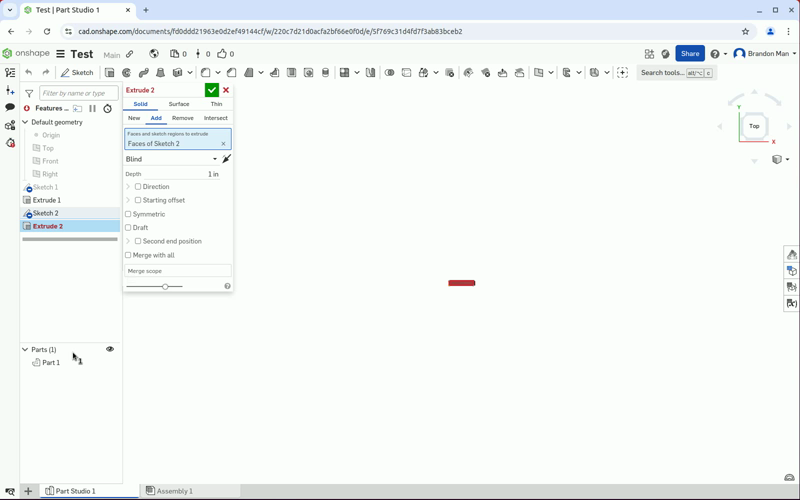
mouse_move(143, 106)
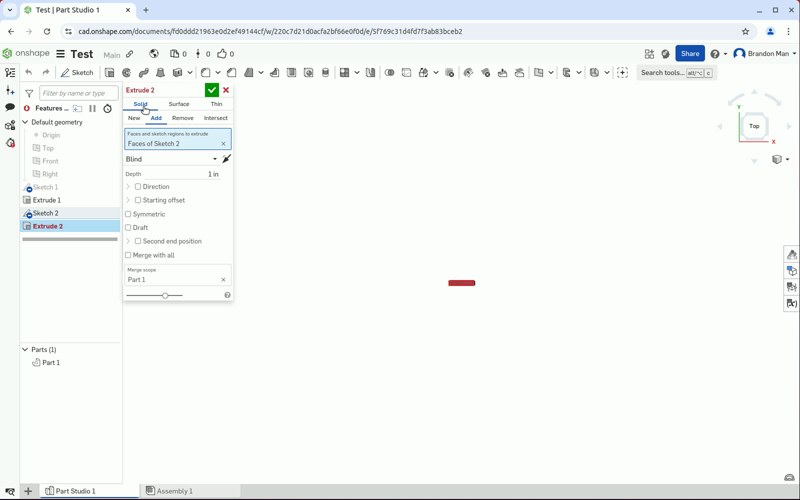
click(143, 106)
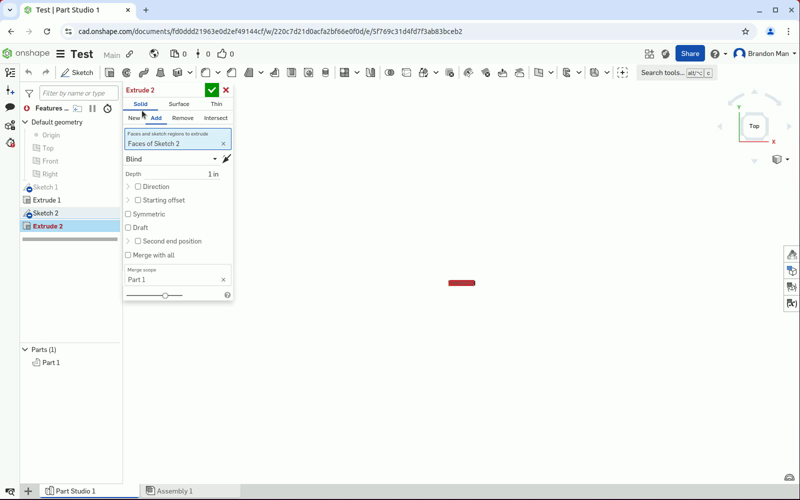
mouse_move(137, 120)
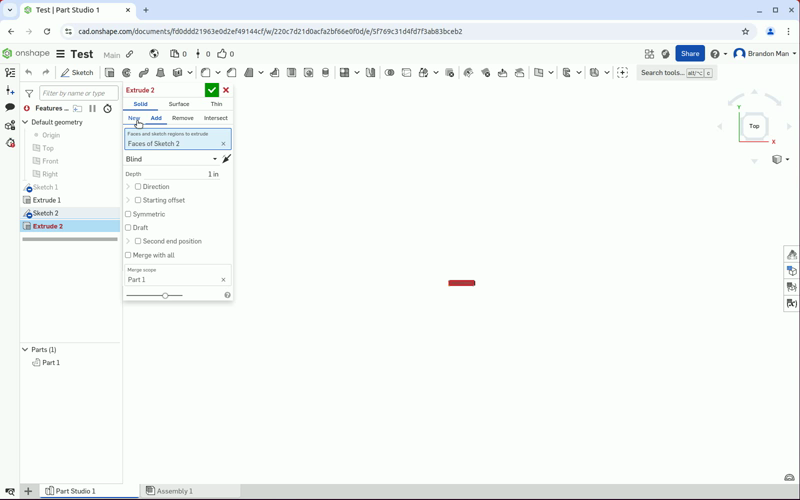
click(137, 120)
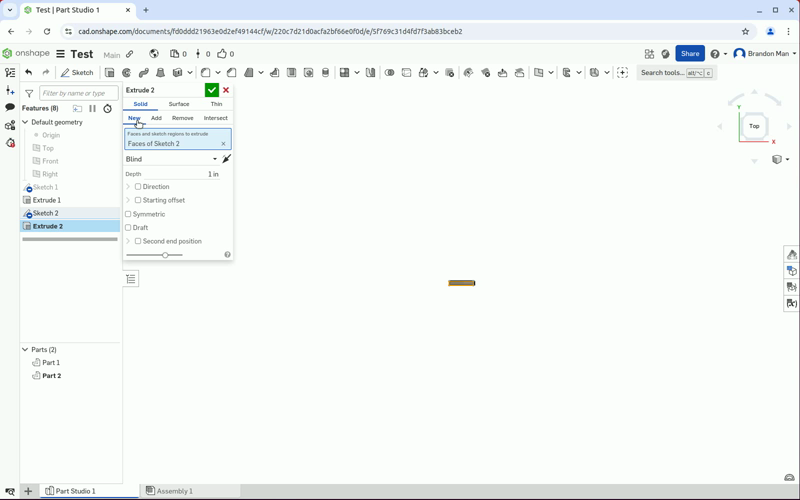
key(tab, 4)
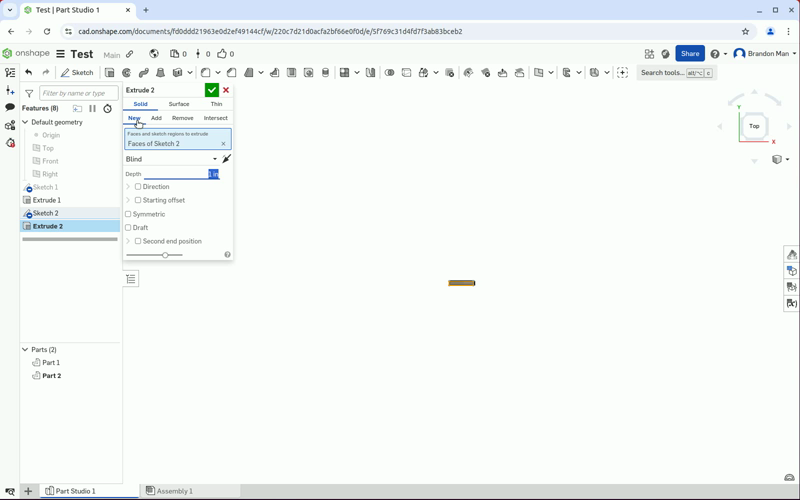
text(-0.241)
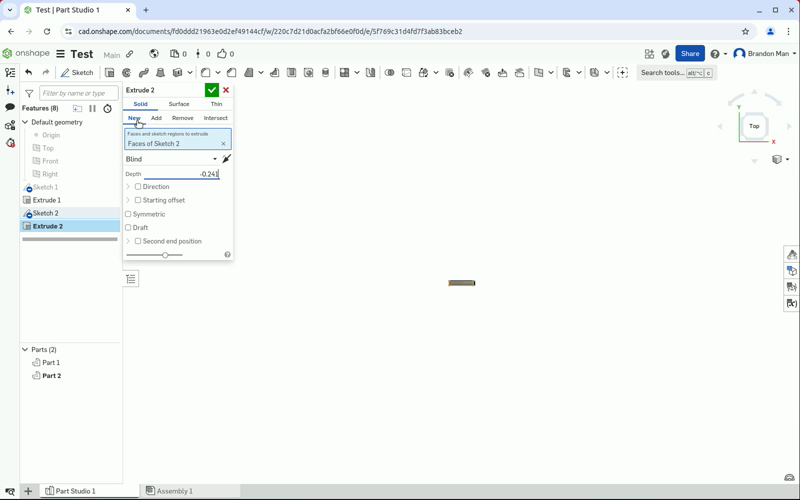
key(enter)
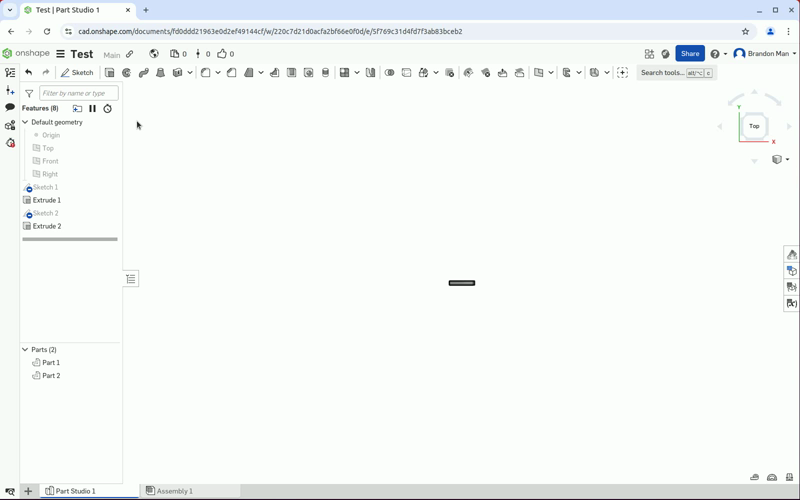
key(shift+h)
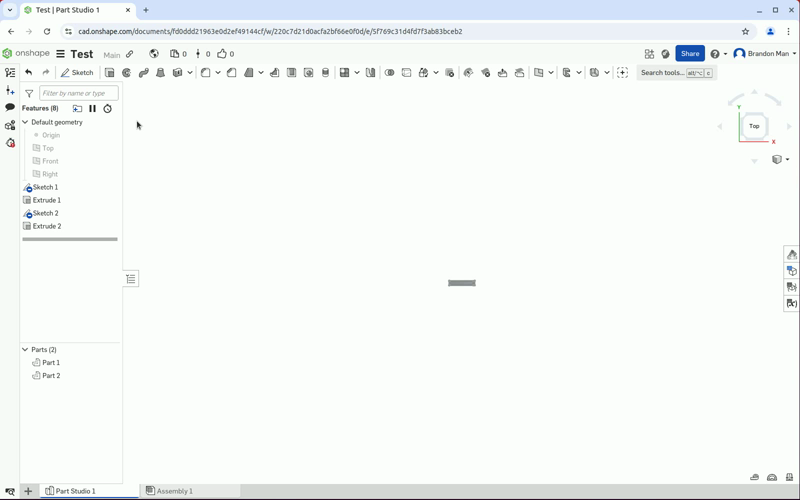
key(shift+h)
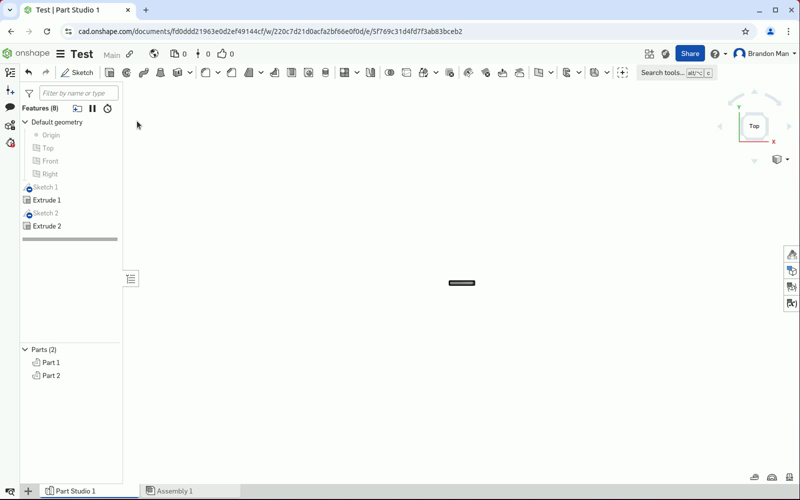
mouse_move(73, 189)
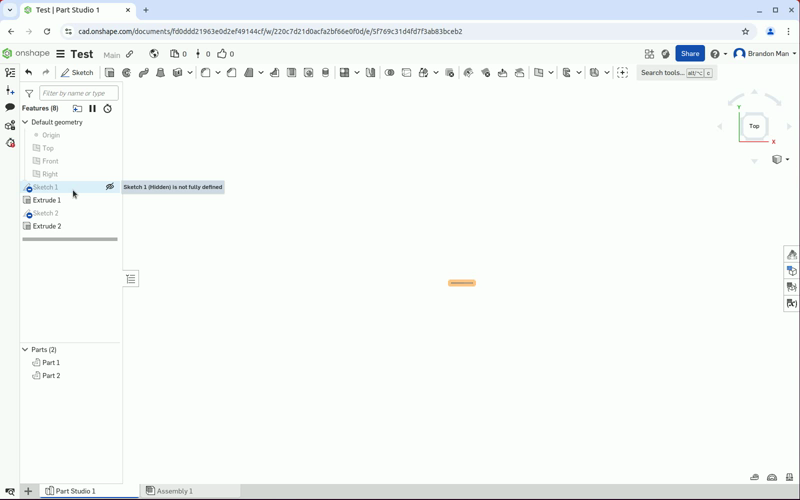
click(73, 189)
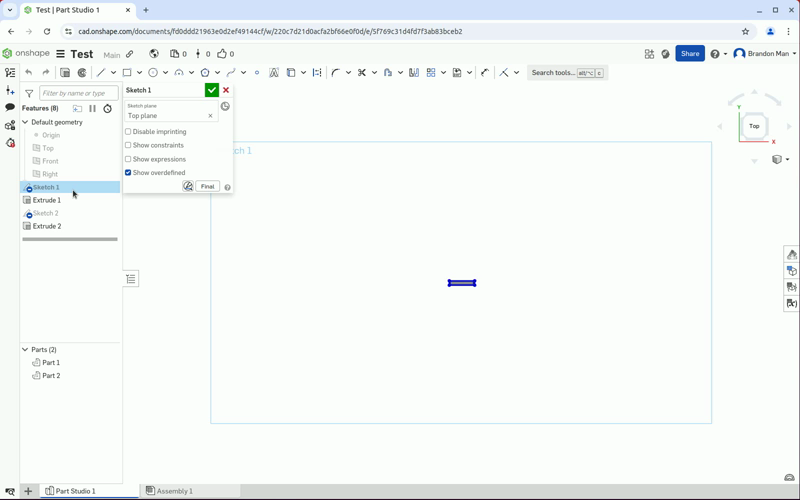
mouse_move(229, 92)
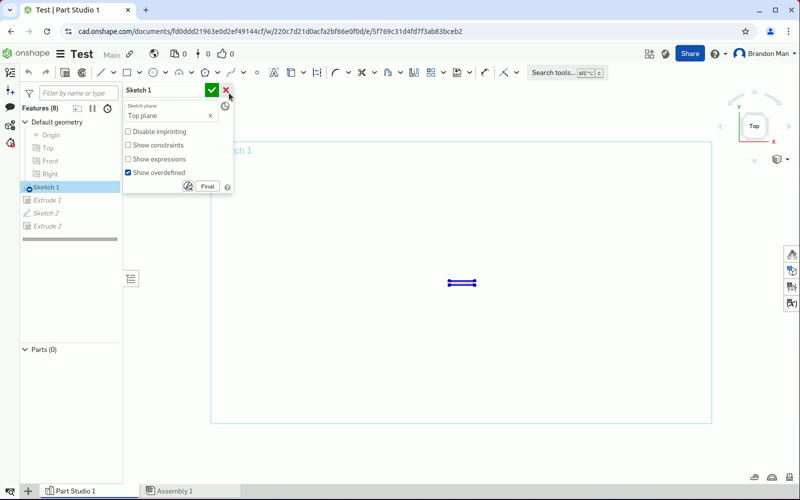
click(229, 92)
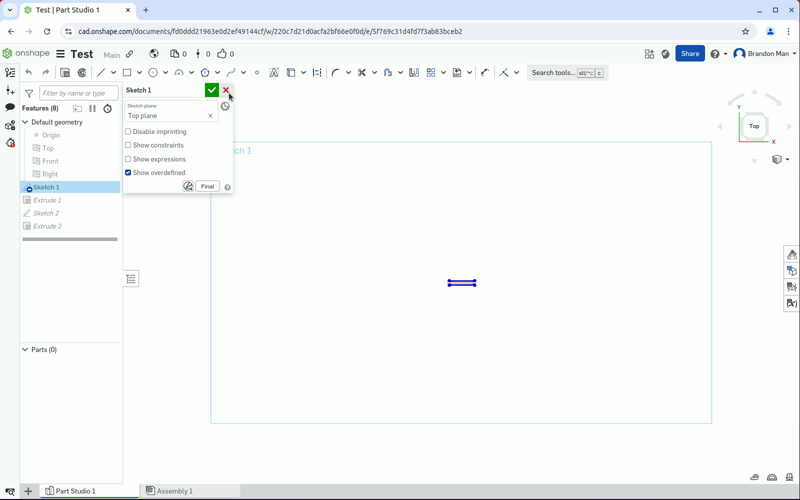
key(shift+s)
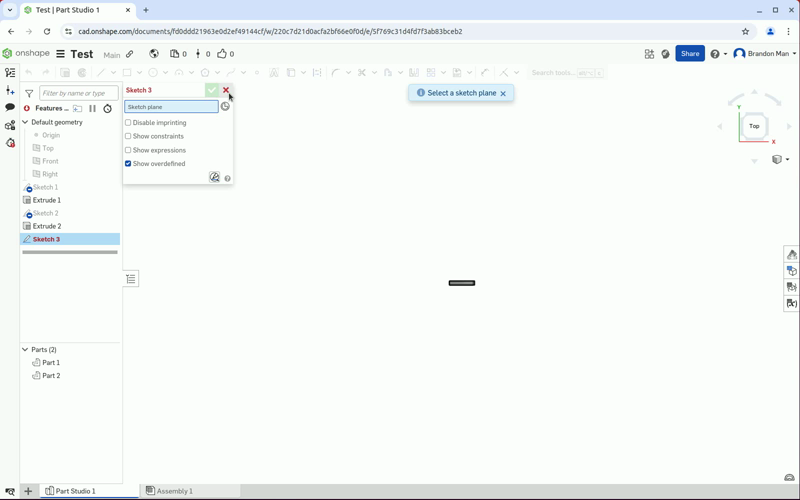
mouse_move(73, 150)
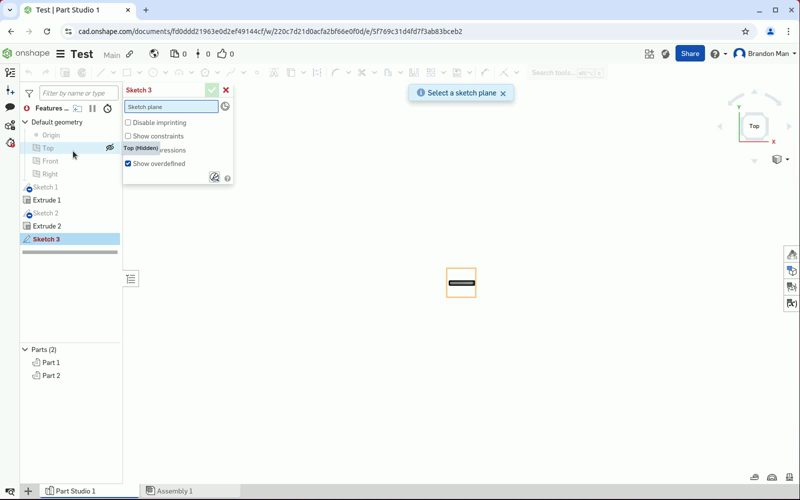
click(73, 150)
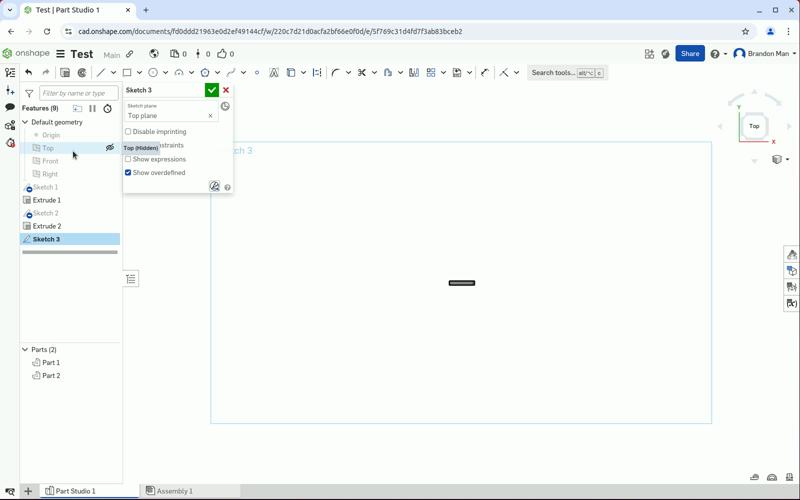
mouse_move(73, 352)
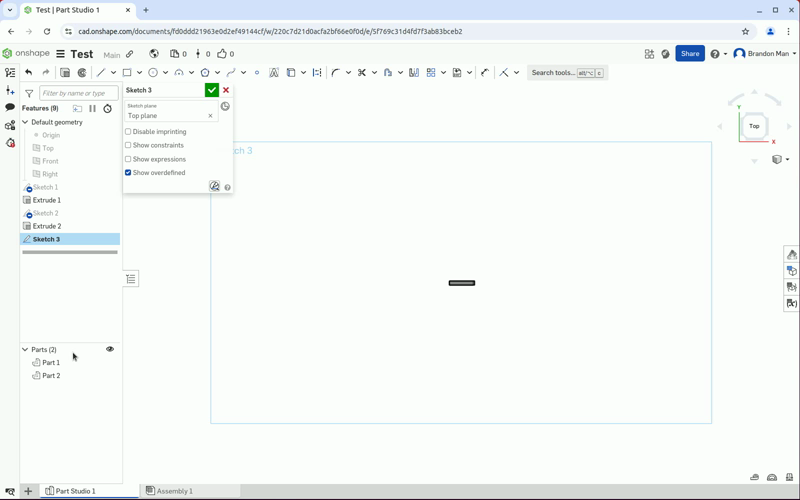
key(y)
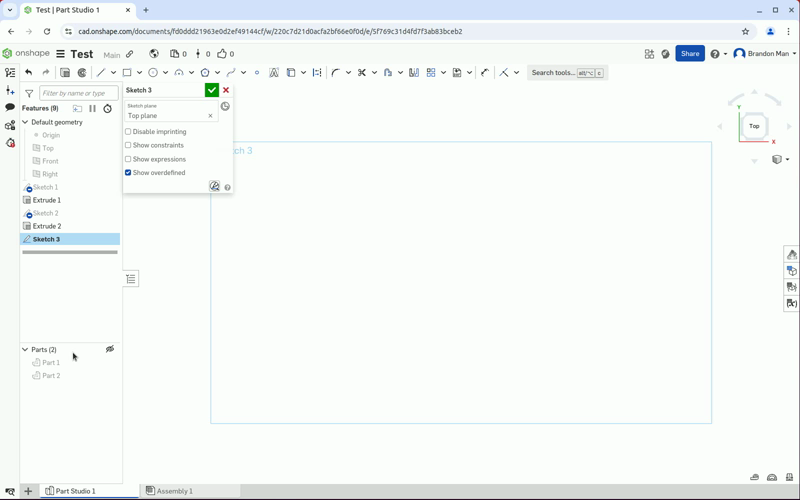
key(l)
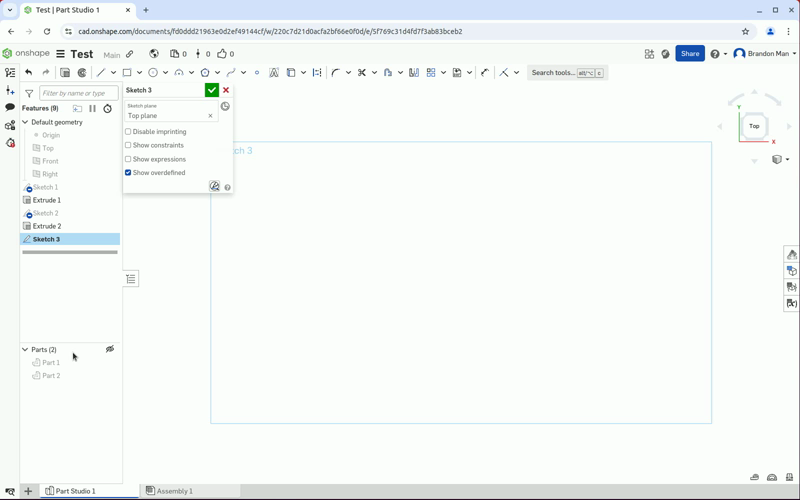
key_down(shift)
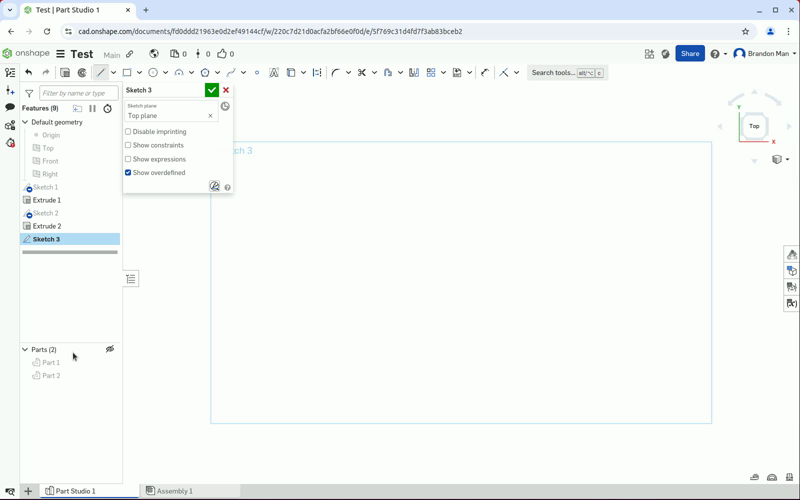
mouse_move(449, 285)
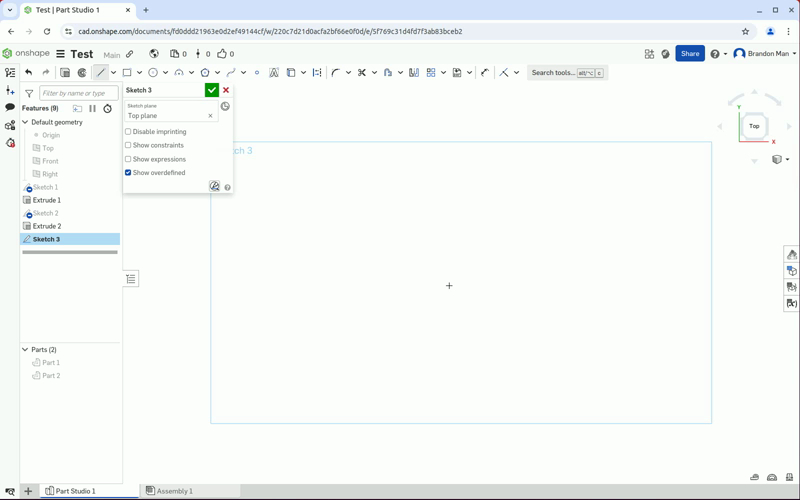
click(449, 285)
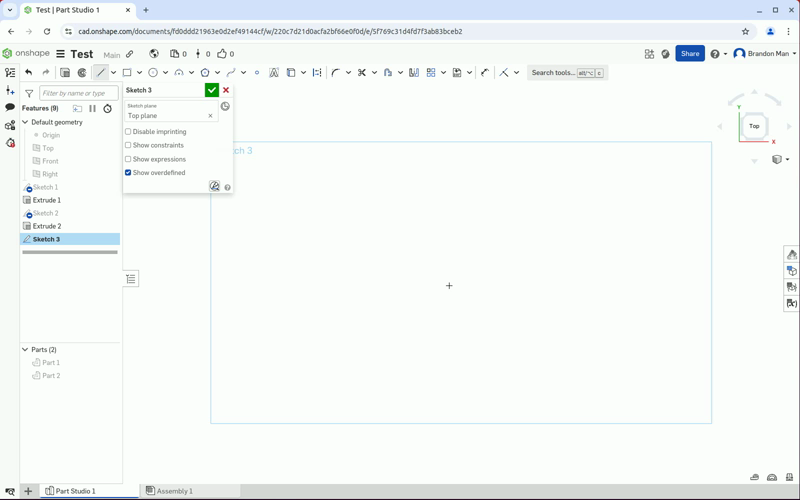
key_up(shift)
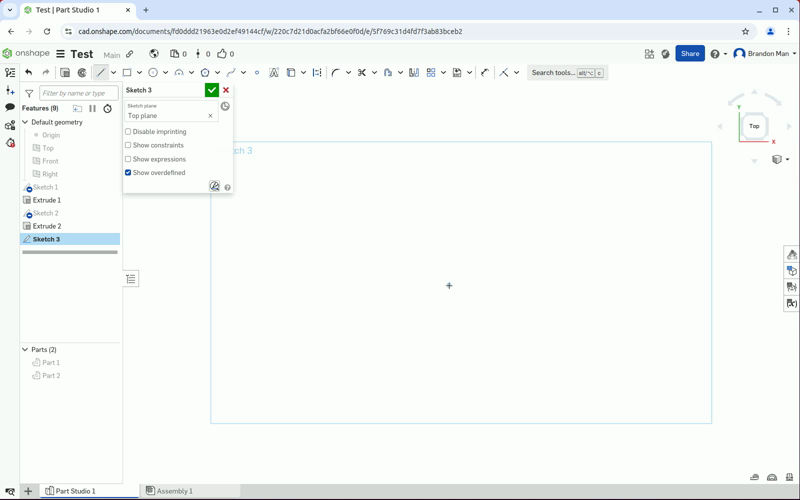
key_down(shift)
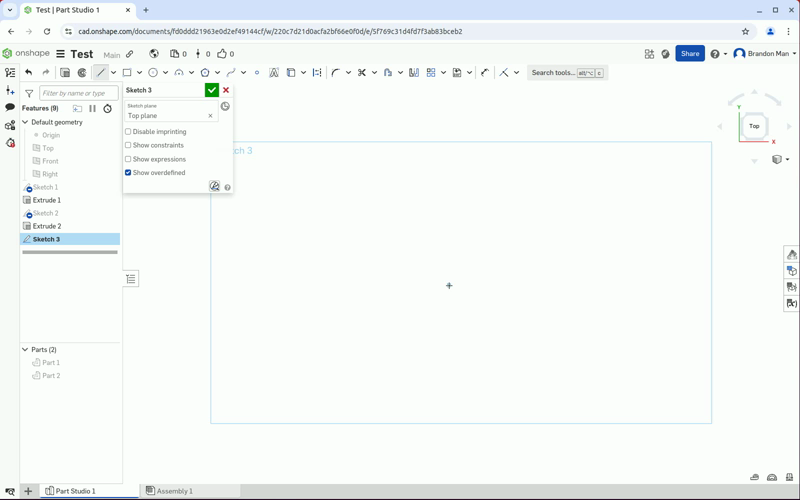
mouse_move(479, 285)
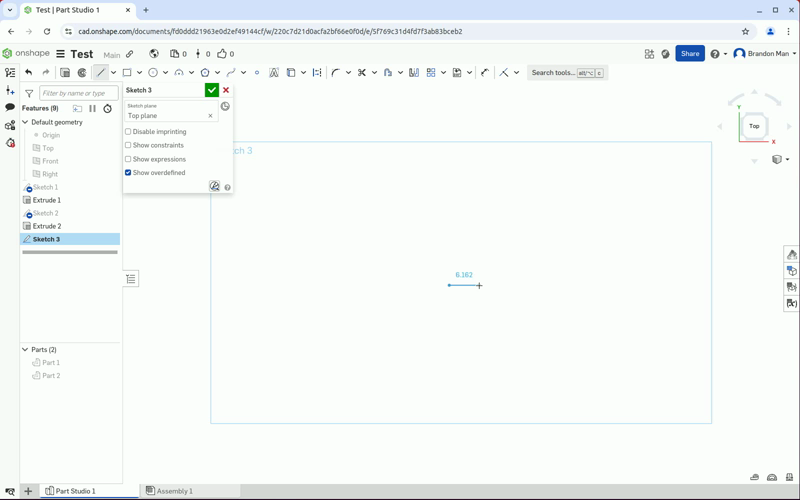
mouse_move(474, 285)
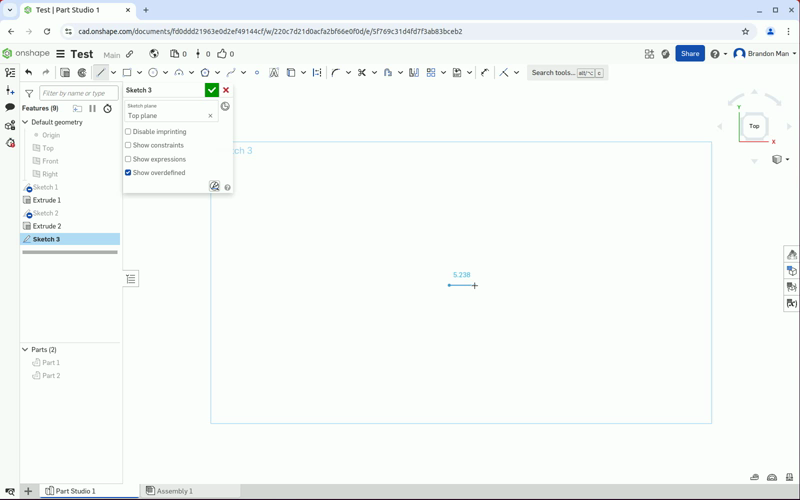
click(474, 285)
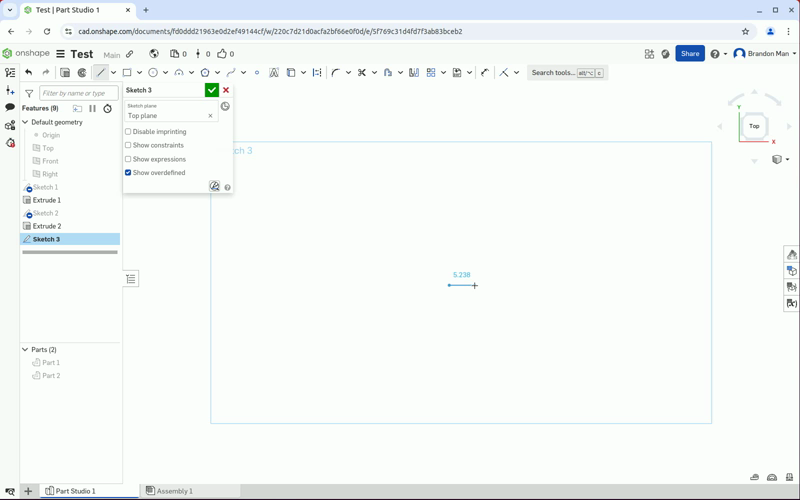
key_up(shift)
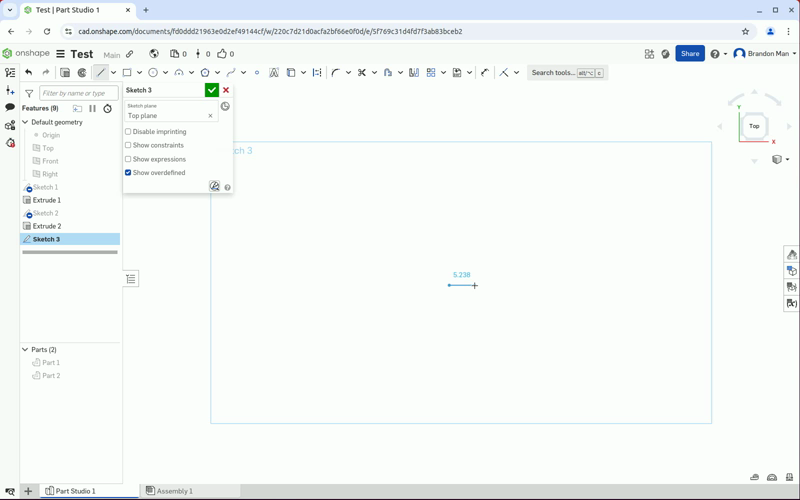
key_down(shift)
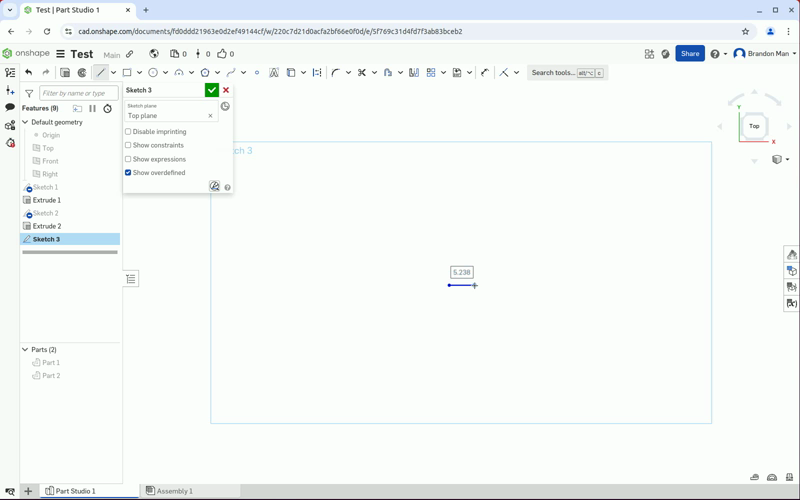
mouse_move(504, 285)
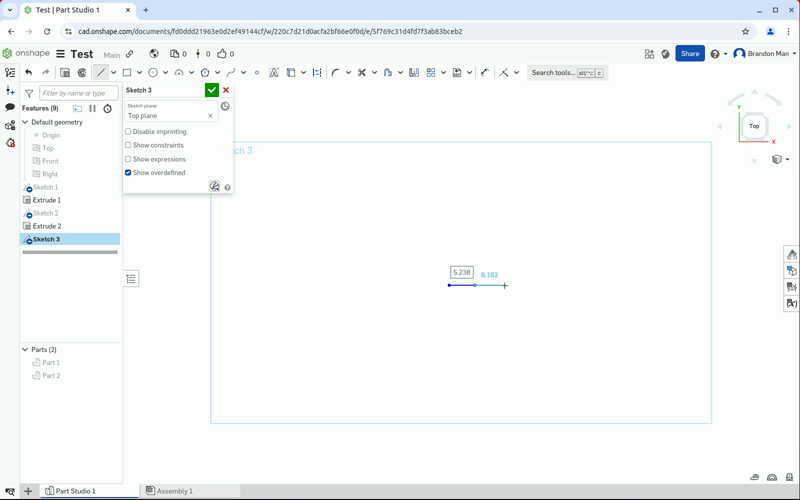
mouse_move(474, 280)
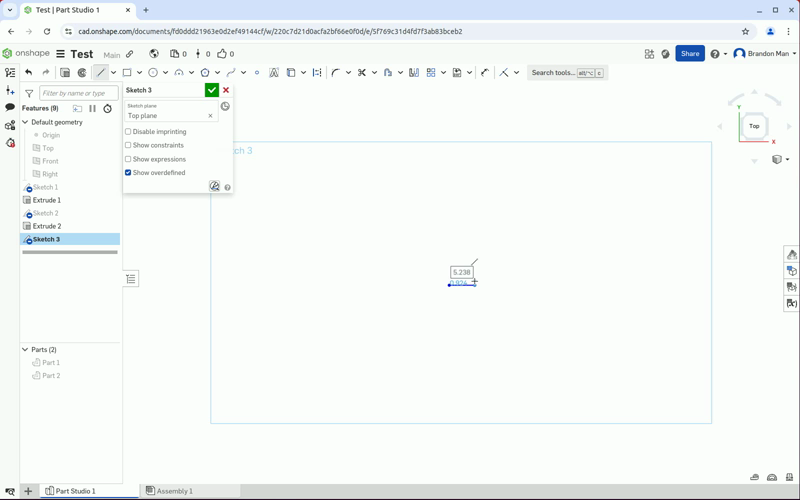
scroll(6)
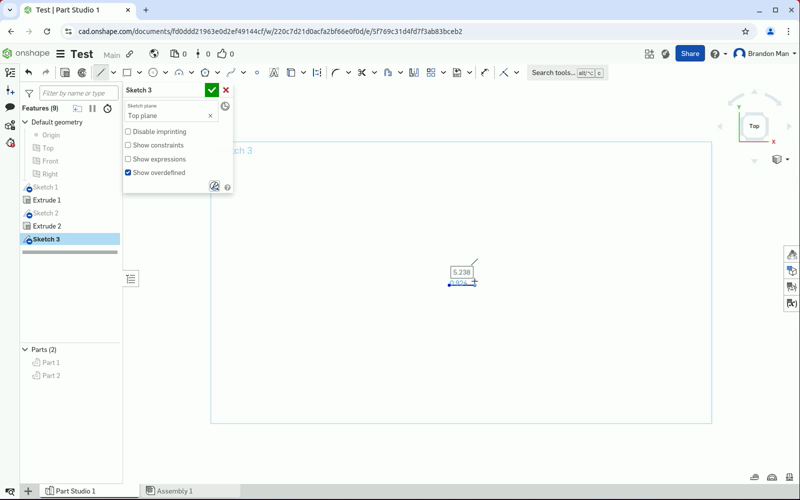
scroll(6)
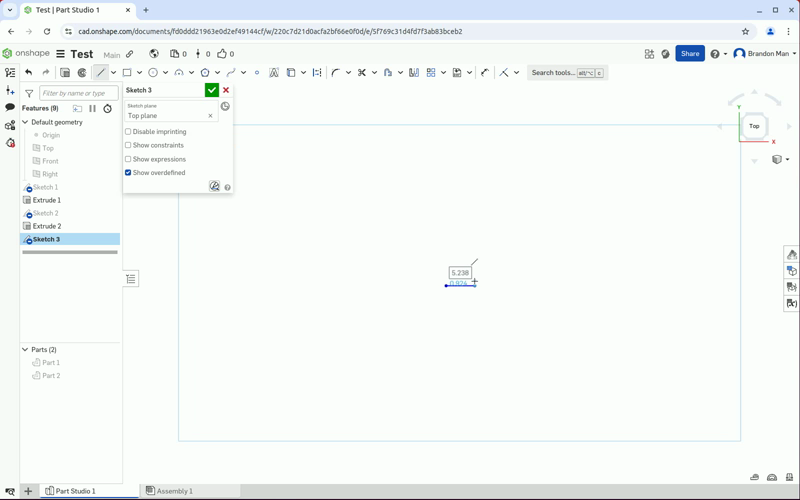
scroll(6)
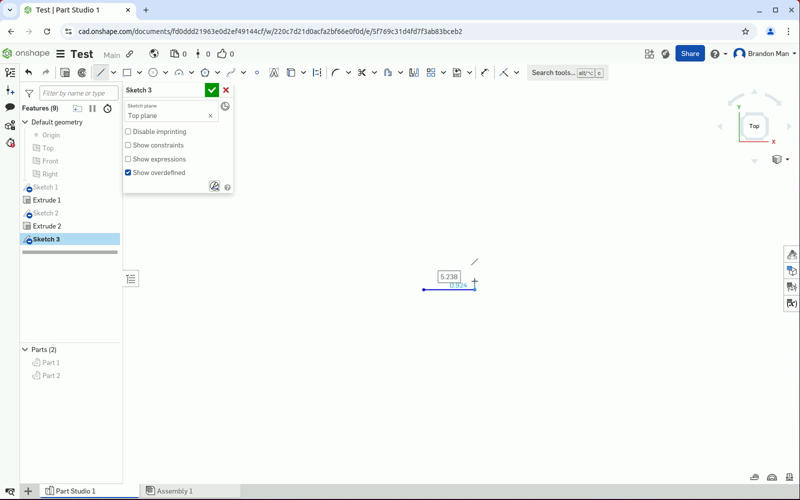
scroll(6)
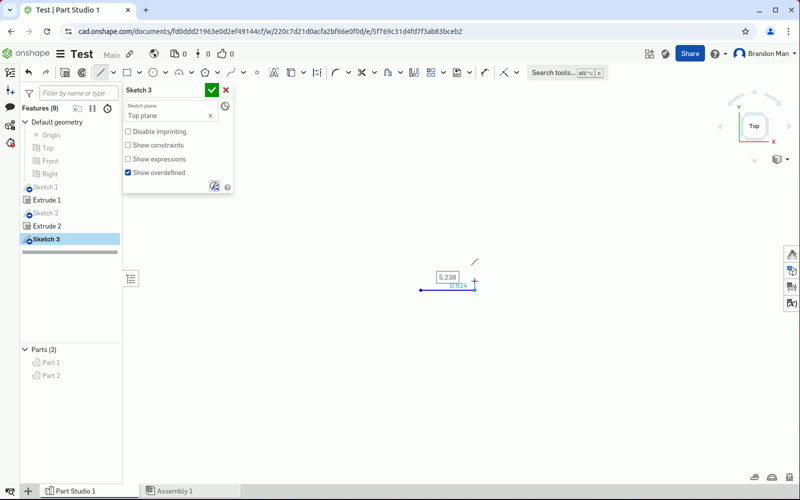
scroll(6)
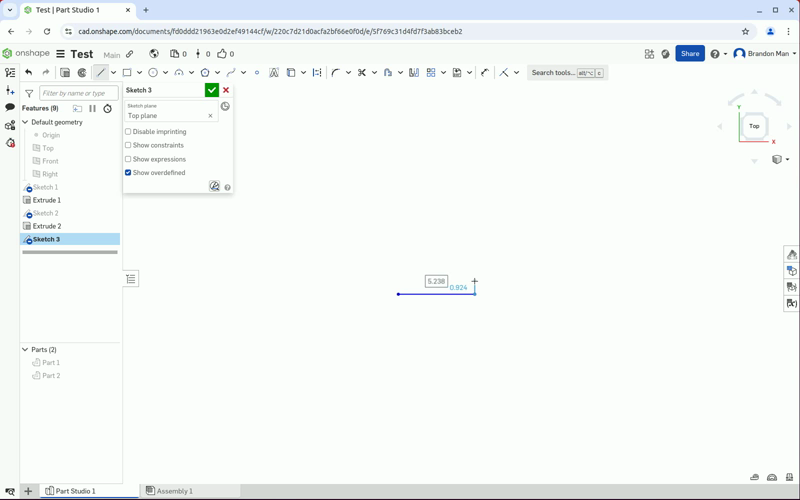
scroll(6)
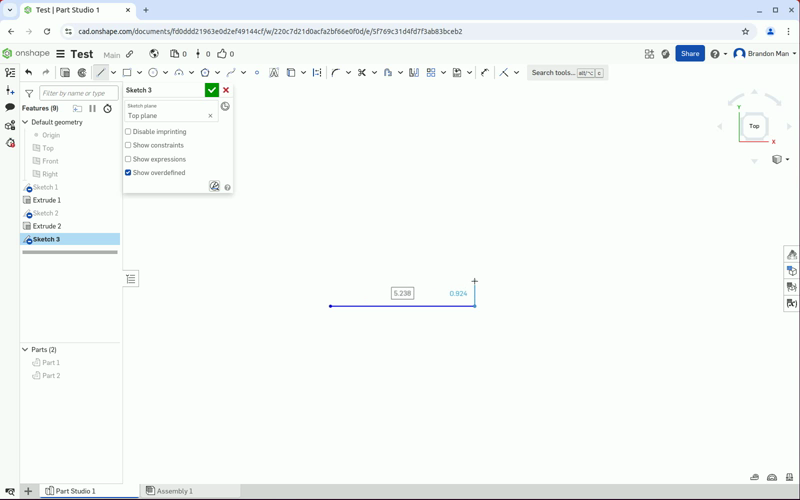
scroll(6)
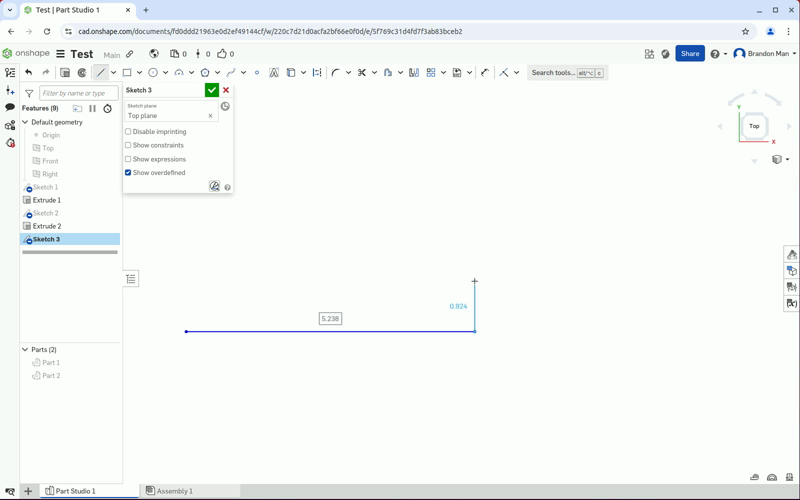
click(474, 280)
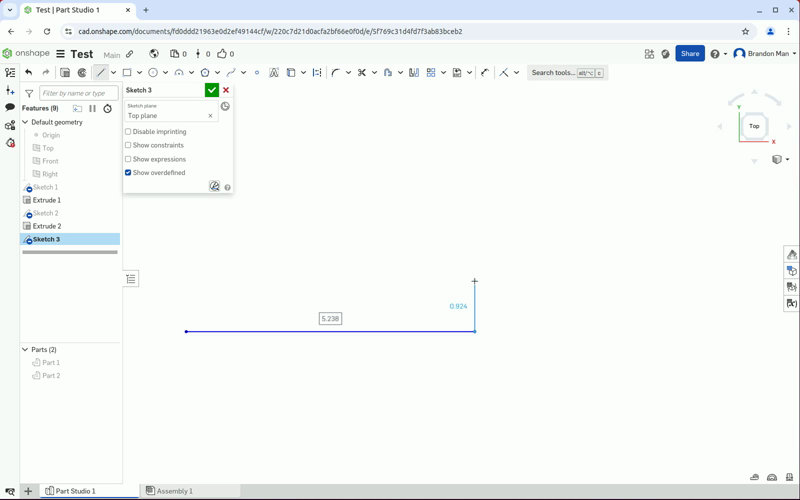
scroll(-6)
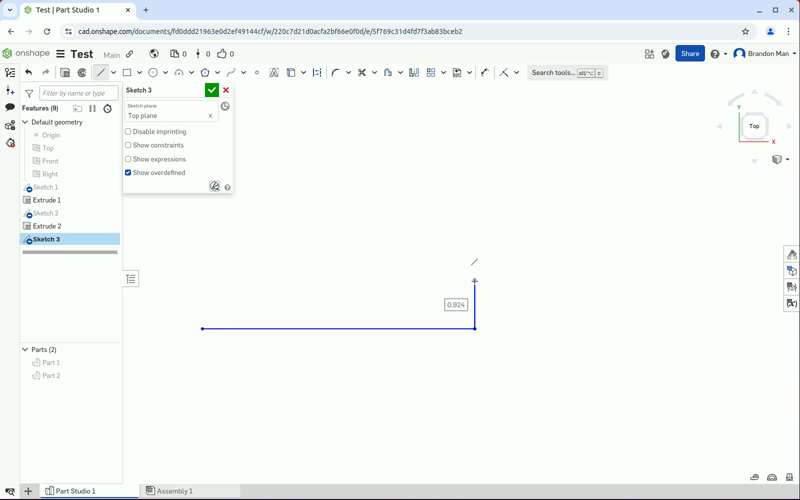
scroll(-6)
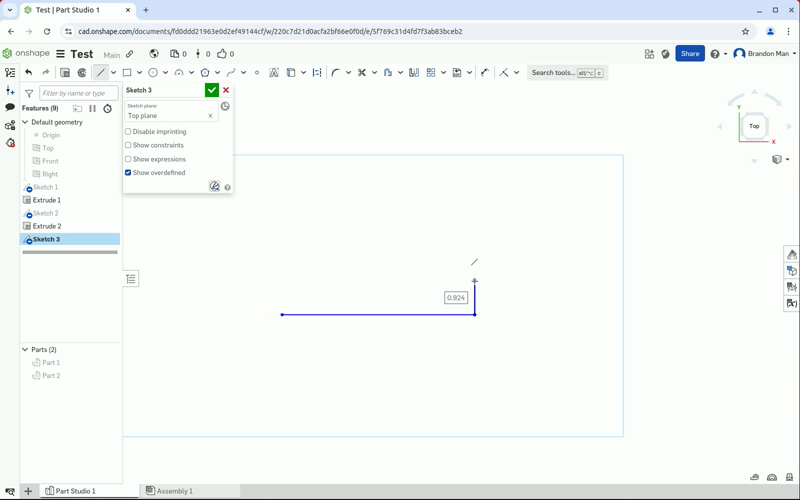
scroll(-6)
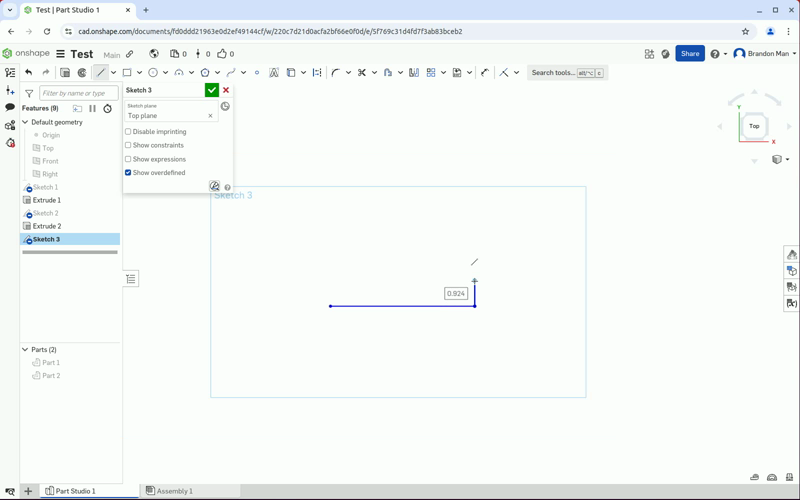
scroll(-6)
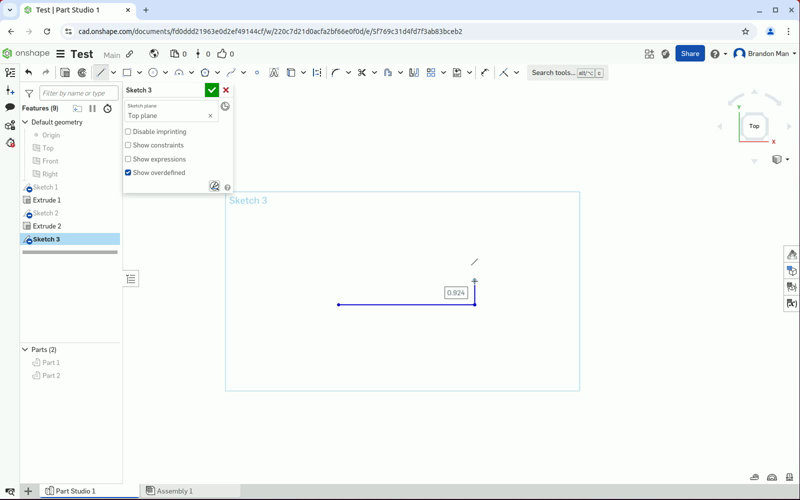
scroll(-6)
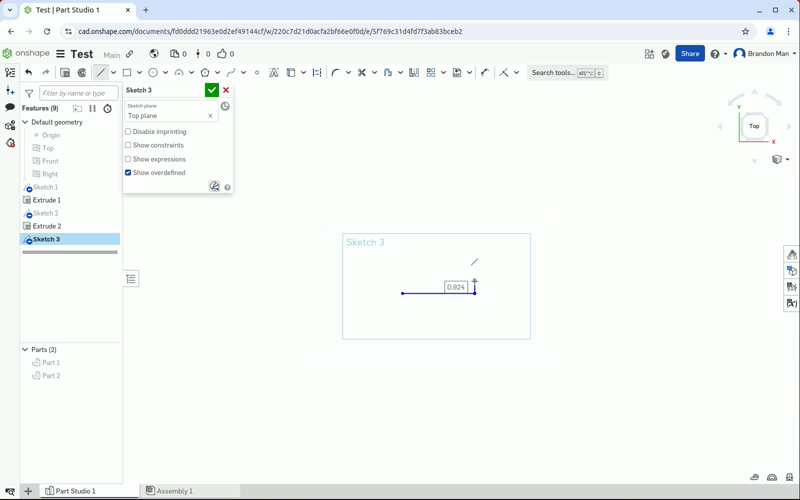
scroll(-6)
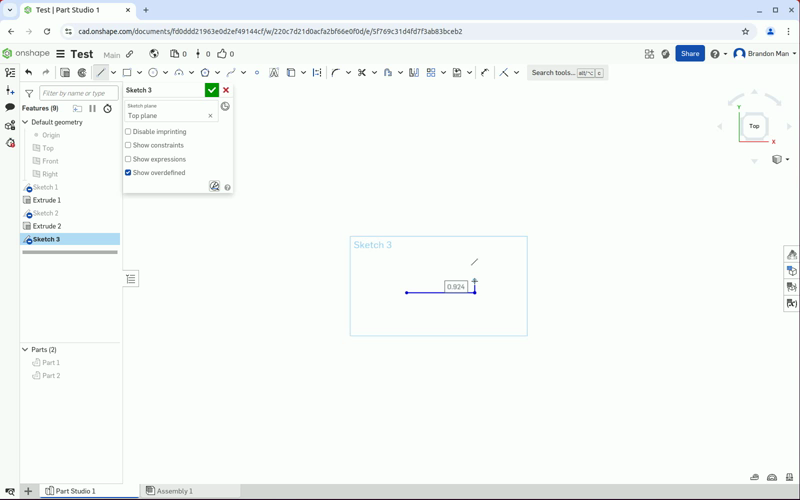
scroll(-6)
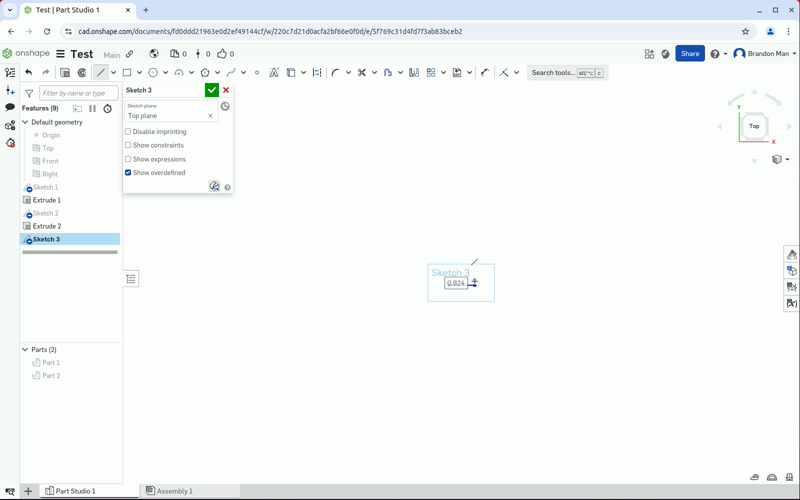
key_up(shift)
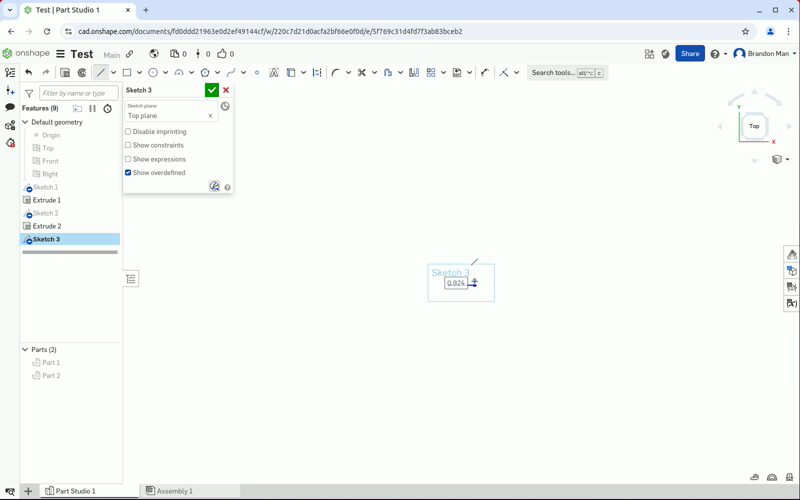
key_down(shift)
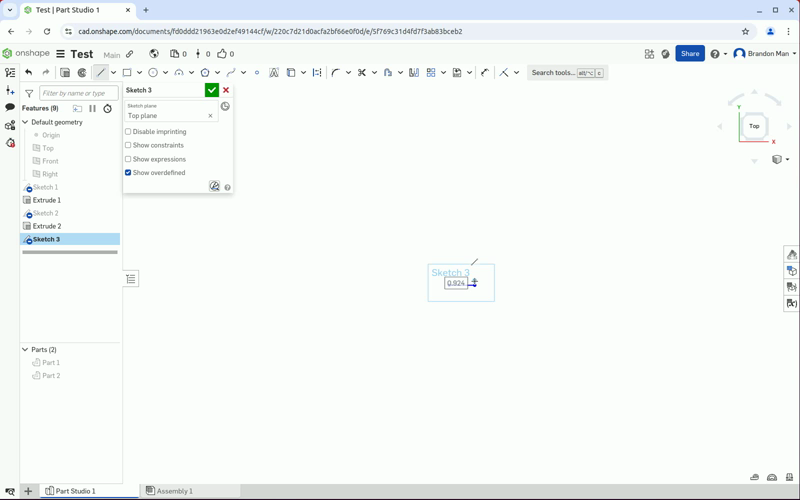
mouse_move(504, 280)
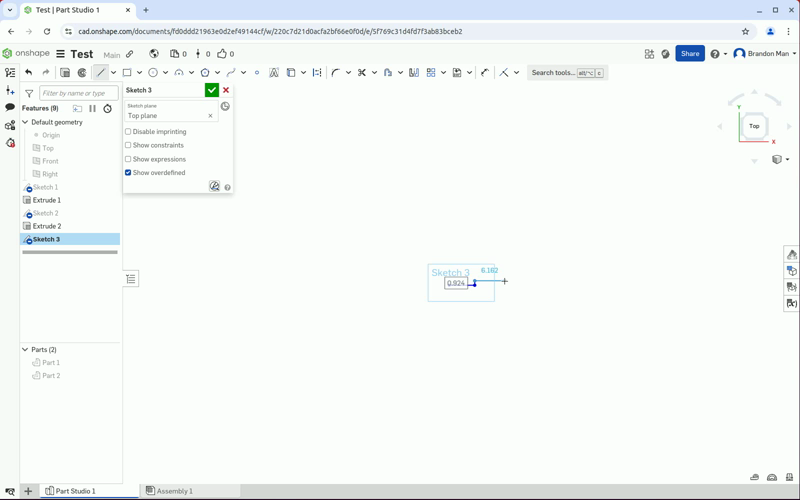
mouse_move(449, 280)
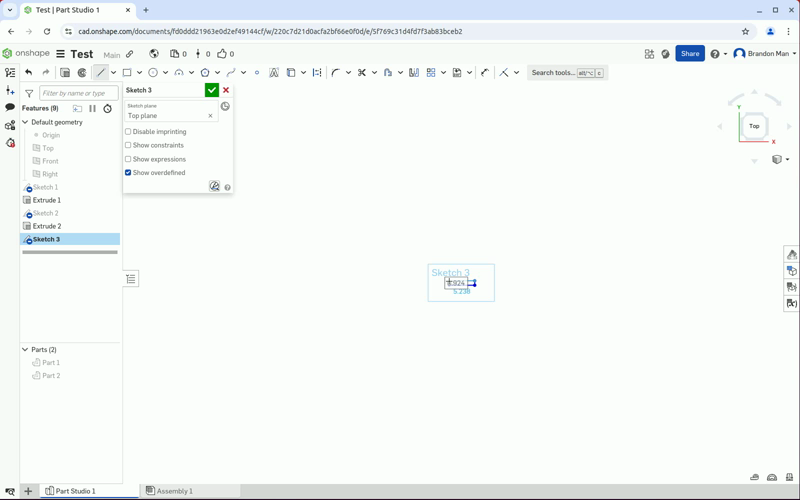
click(449, 280)
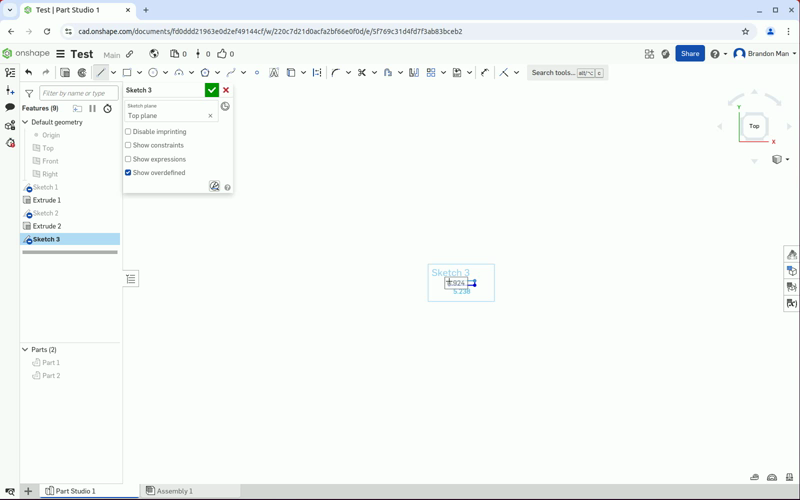
key_up(shift)
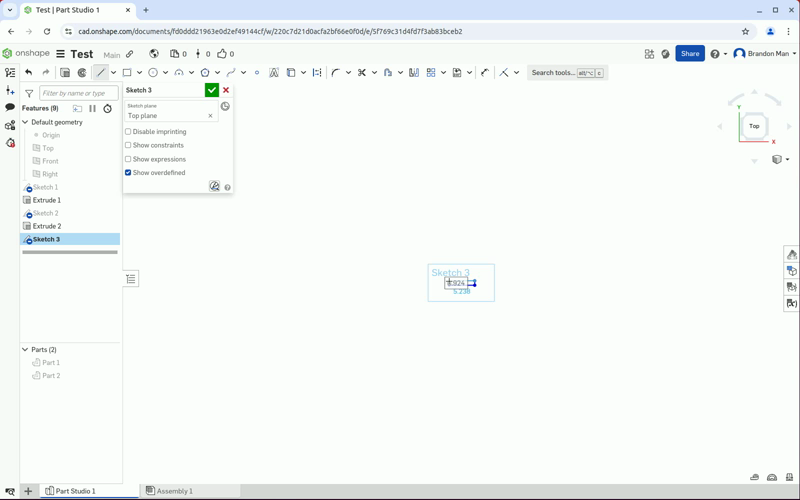
mouse_move(479, 280)
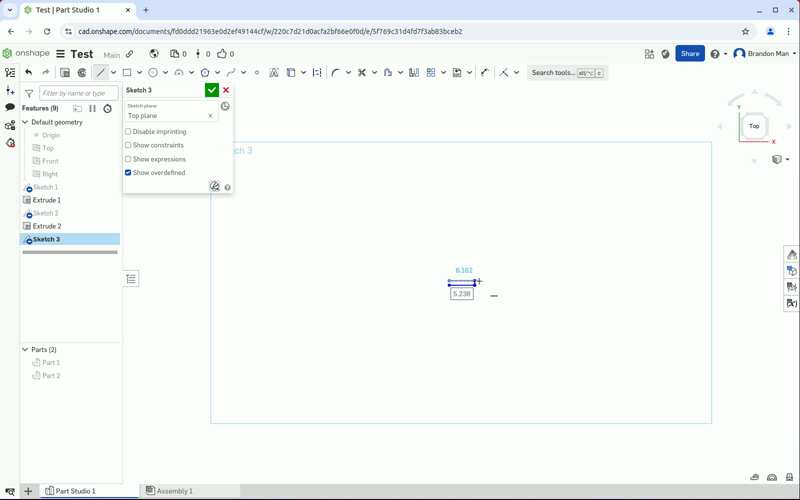
key_down(shift)
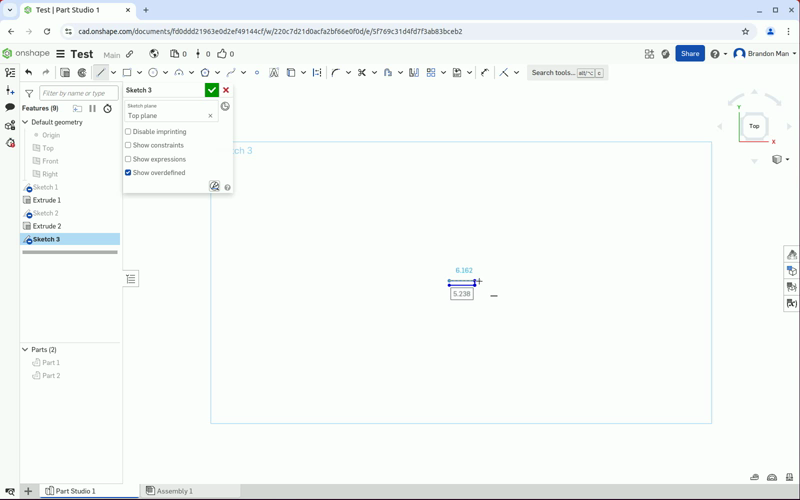
mouse_move(449, 285)
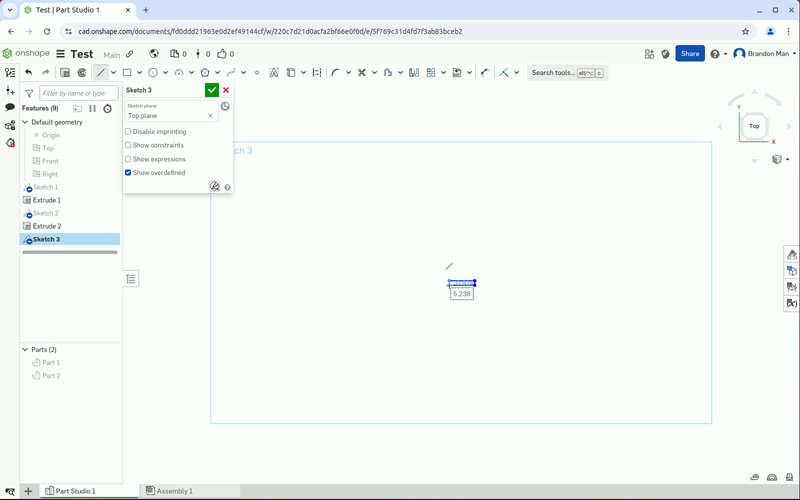
scroll(6)
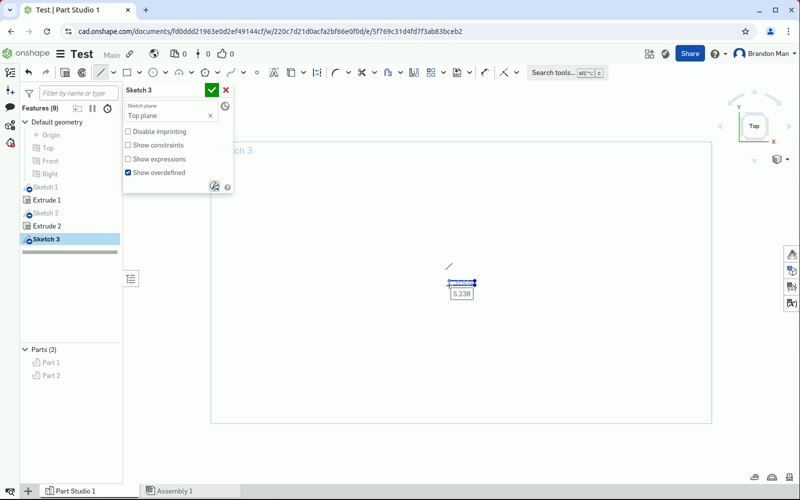
scroll(6)
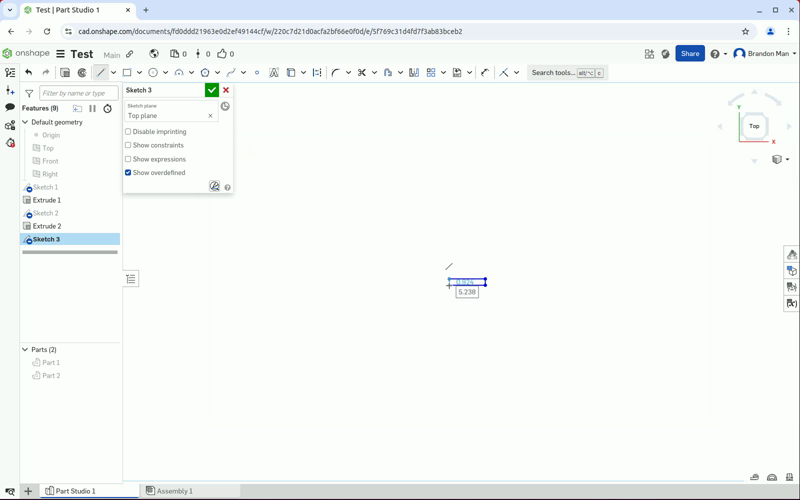
scroll(6)
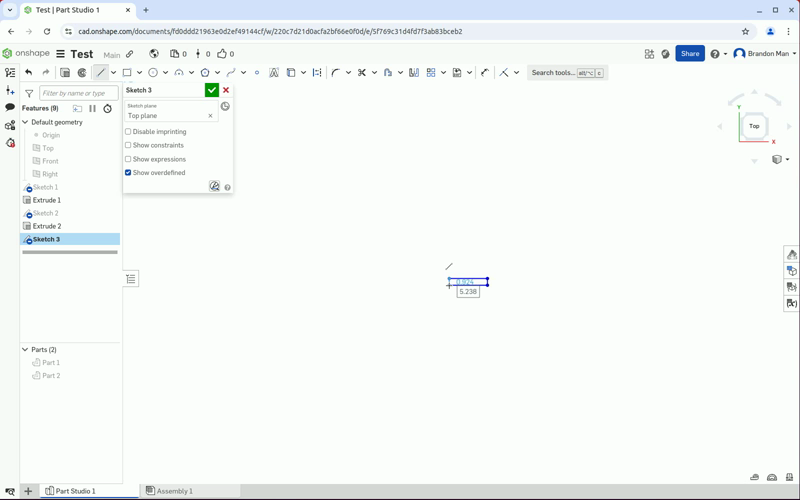
scroll(6)
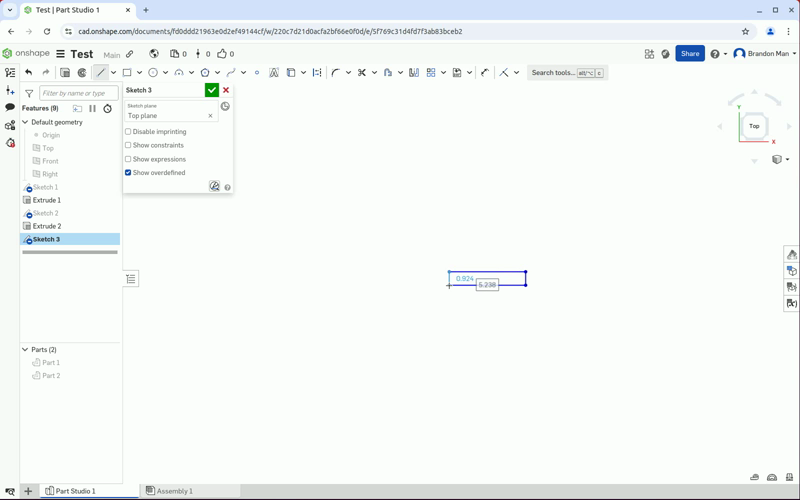
scroll(6)
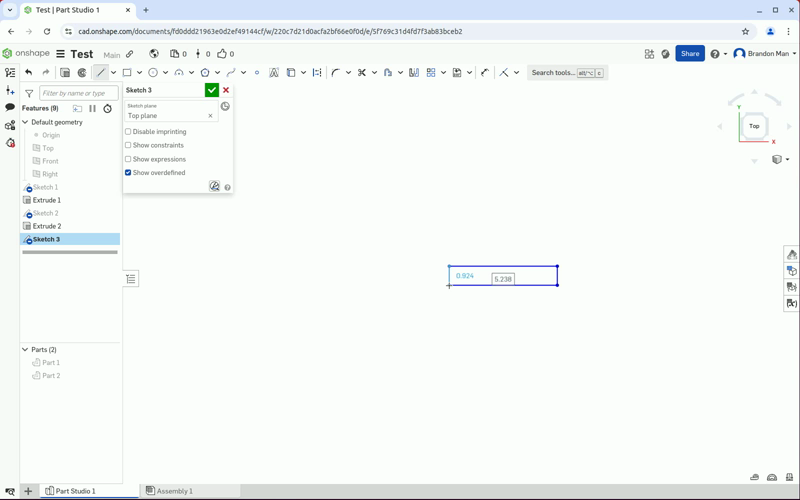
scroll(6)
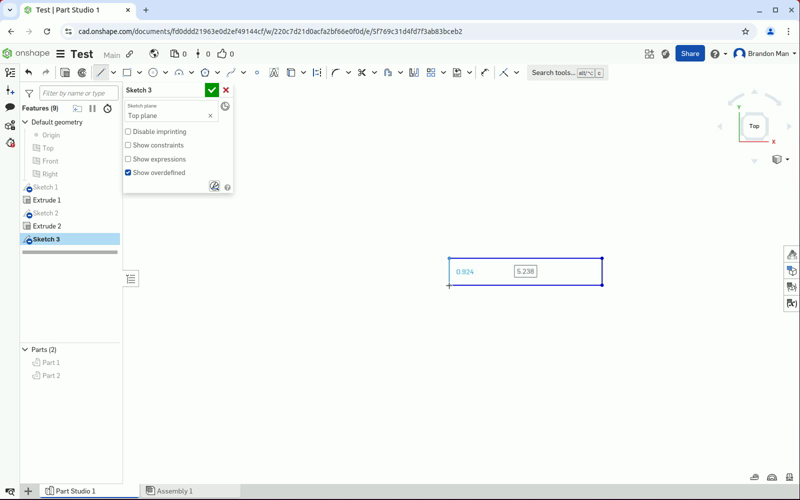
scroll(6)
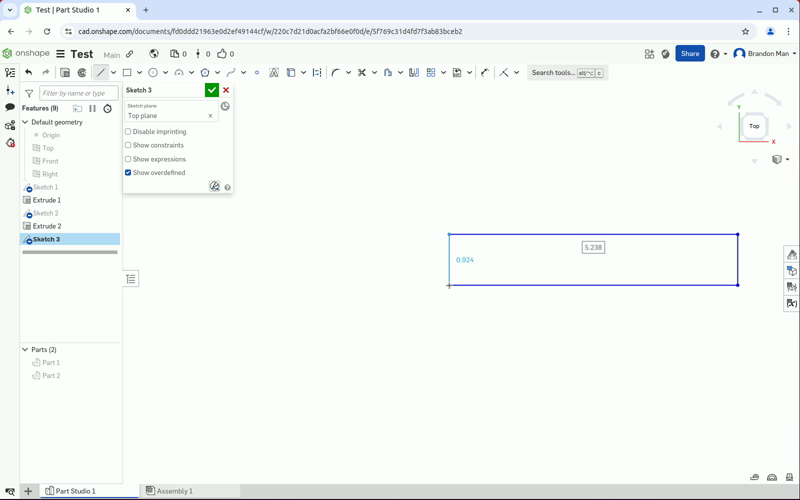
key_up(shift)
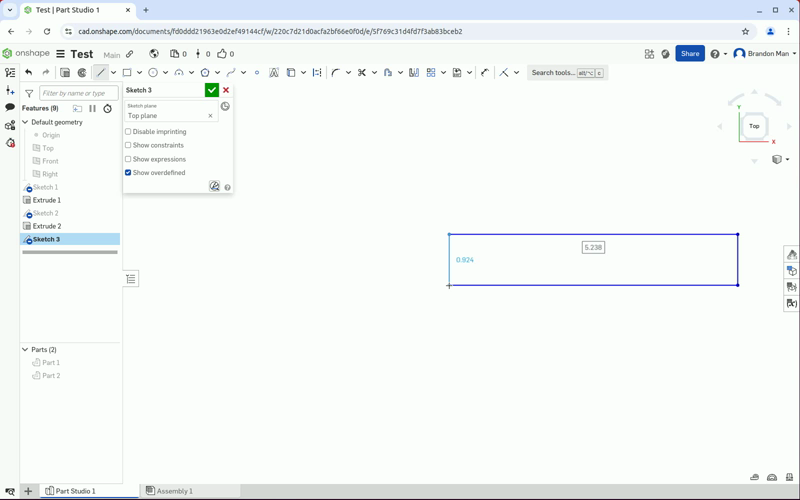
click(449, 285)
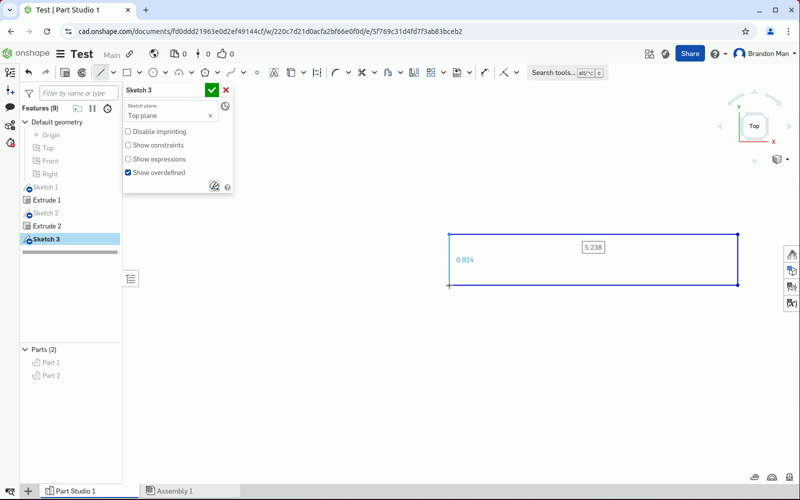
scroll(-6)
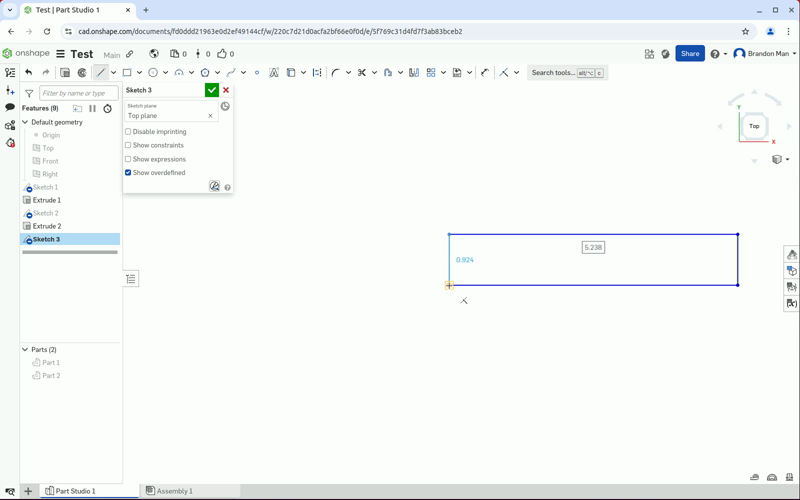
scroll(-6)
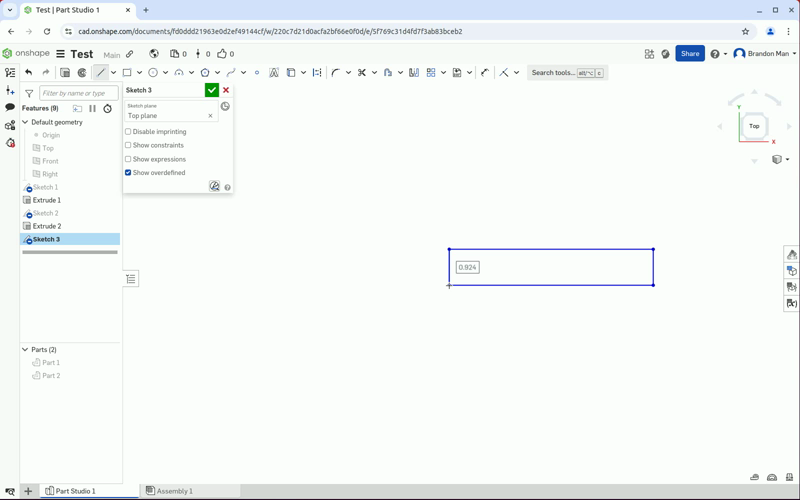
scroll(-6)
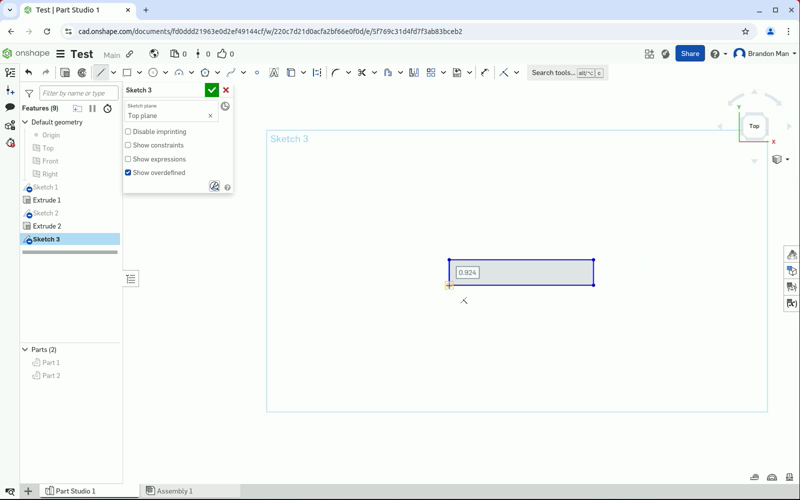
scroll(-6)
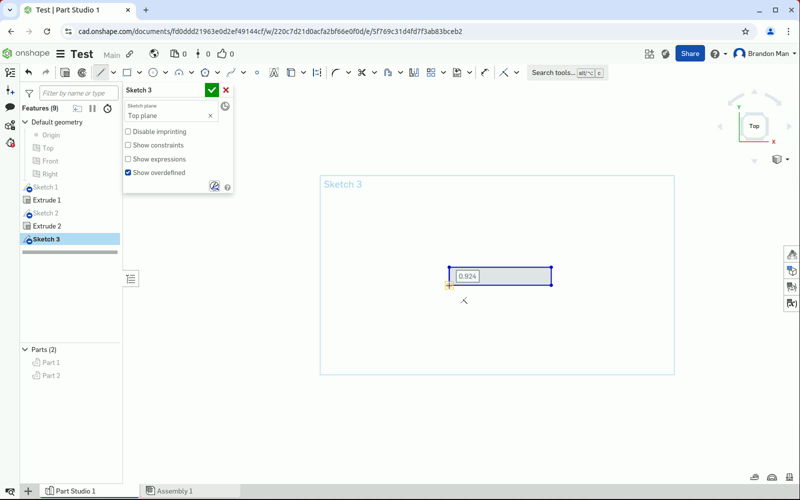
scroll(-6)
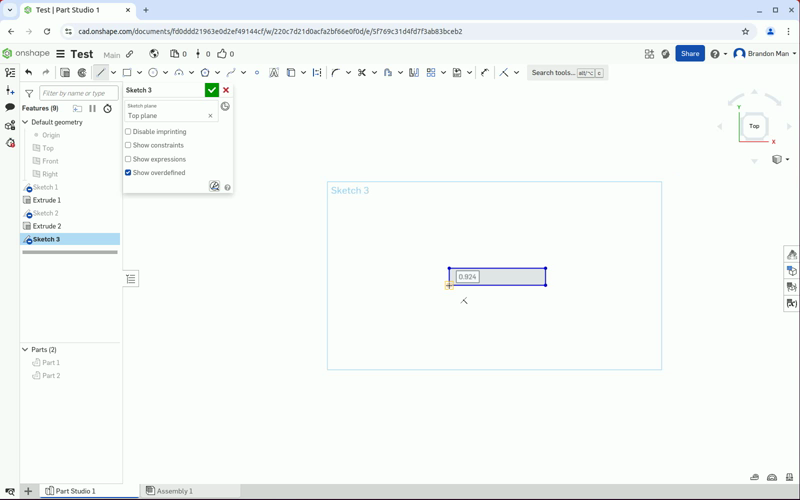
scroll(-6)
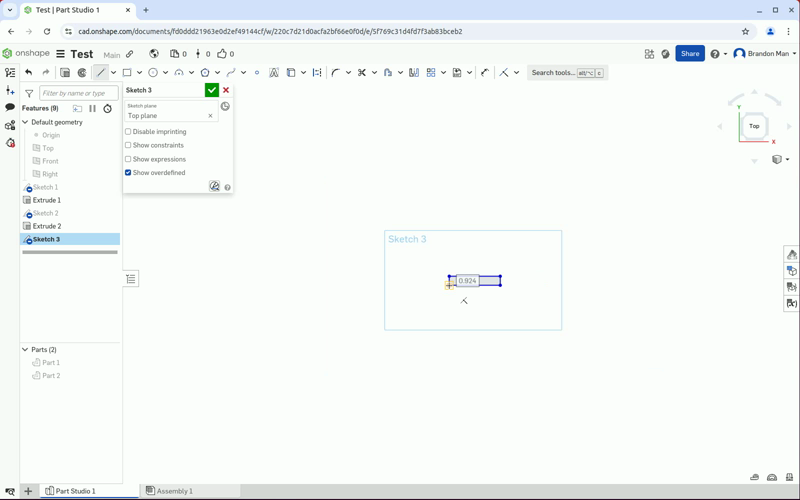
scroll(-6)
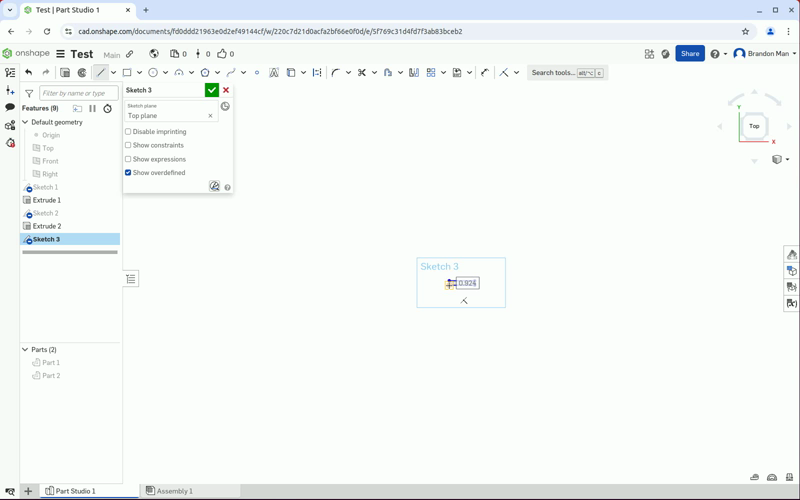
key(esc)
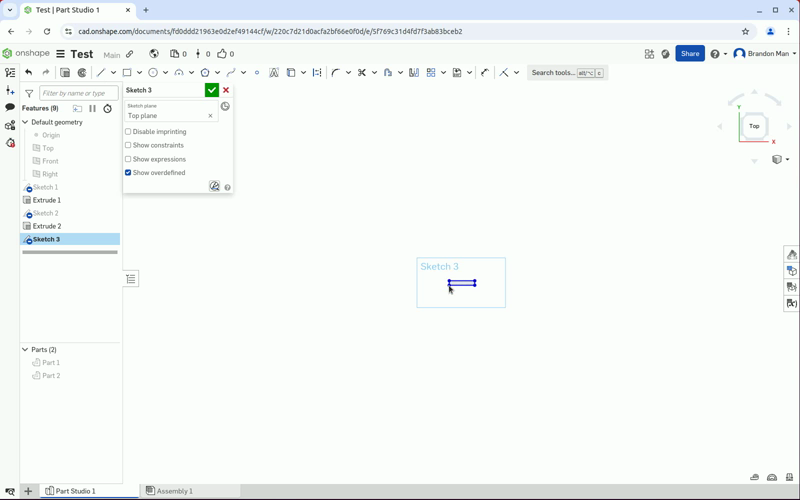
key(l)
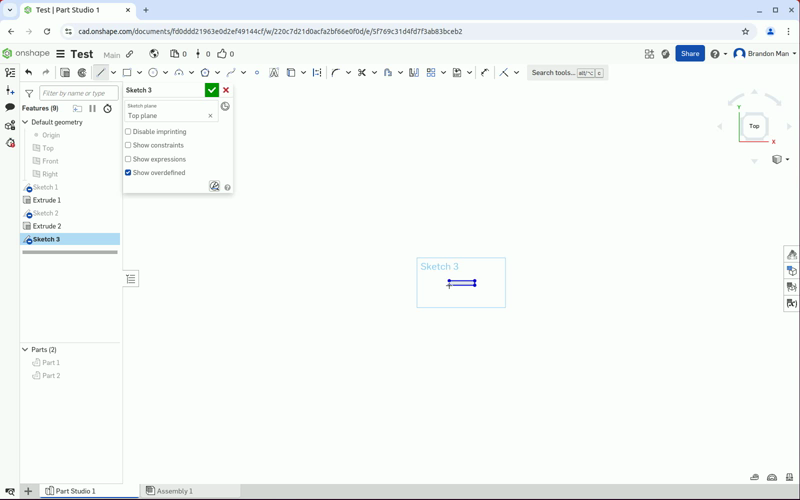
key_down(shift)
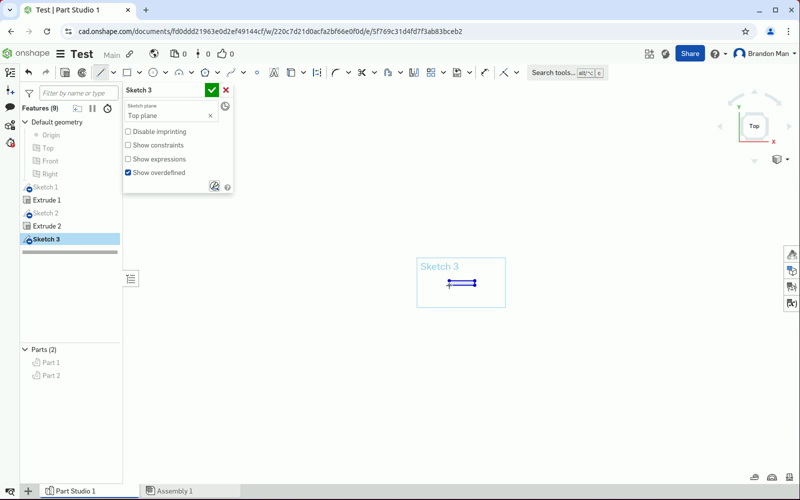
mouse_move(449, 284)
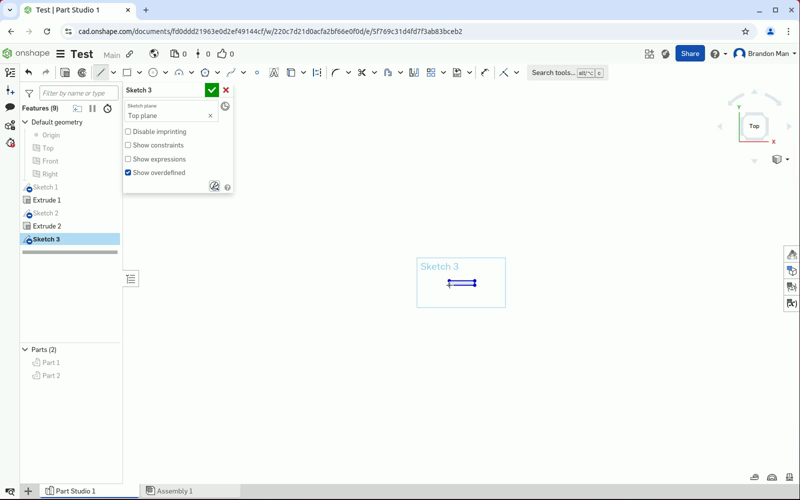
scroll(6)
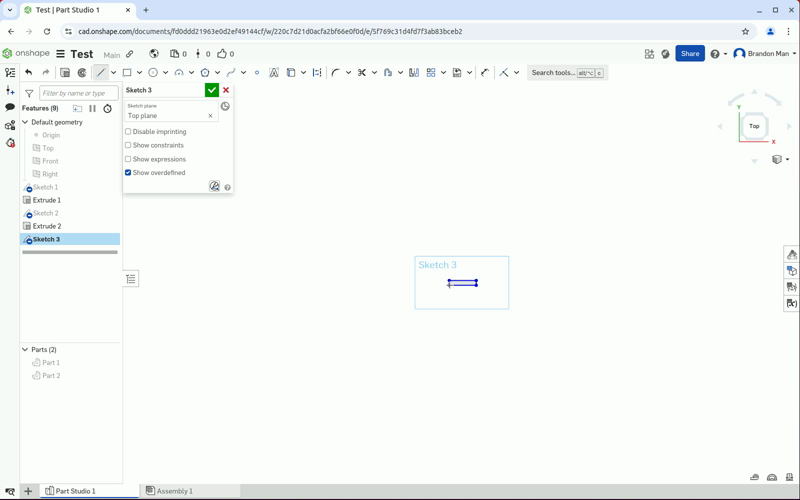
scroll(6)
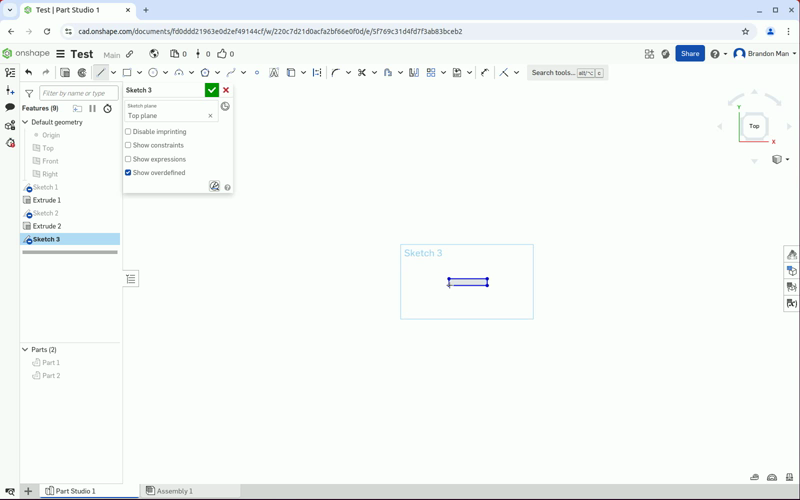
scroll(6)
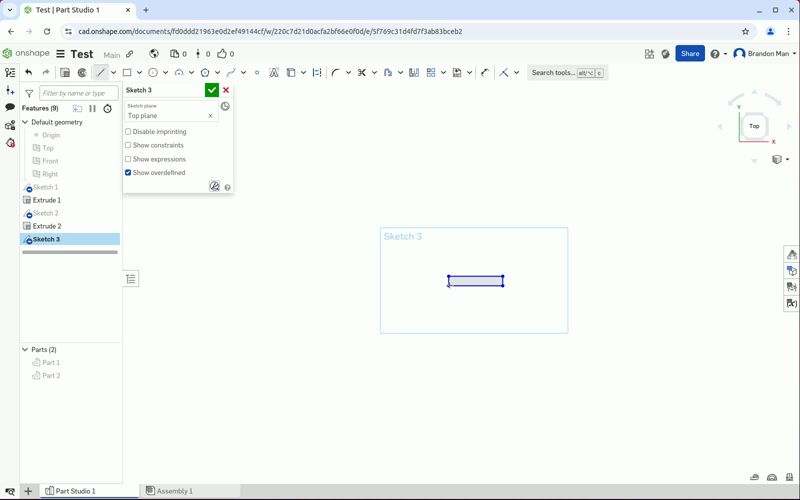
scroll(6)
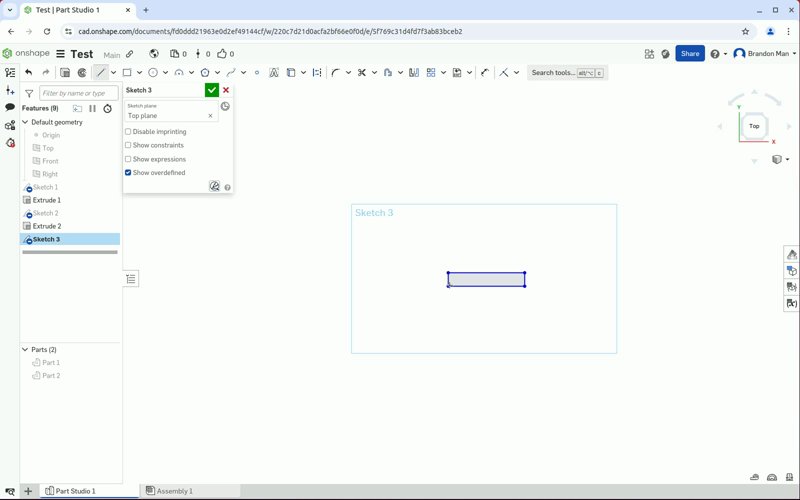
scroll(6)
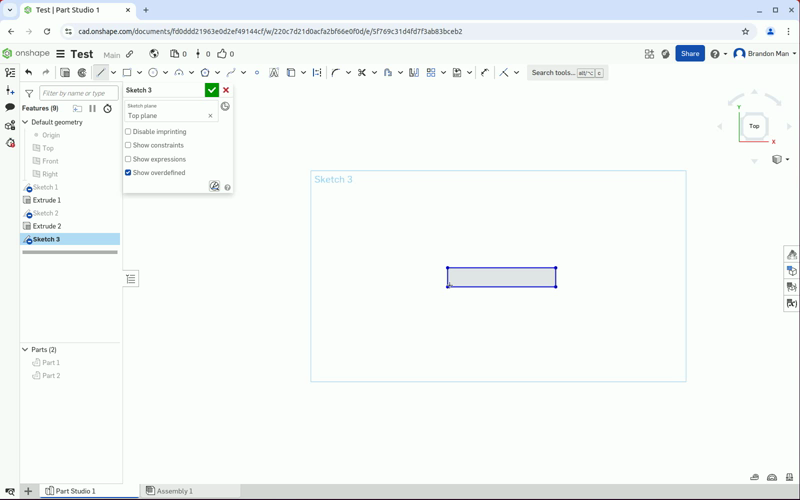
scroll(6)
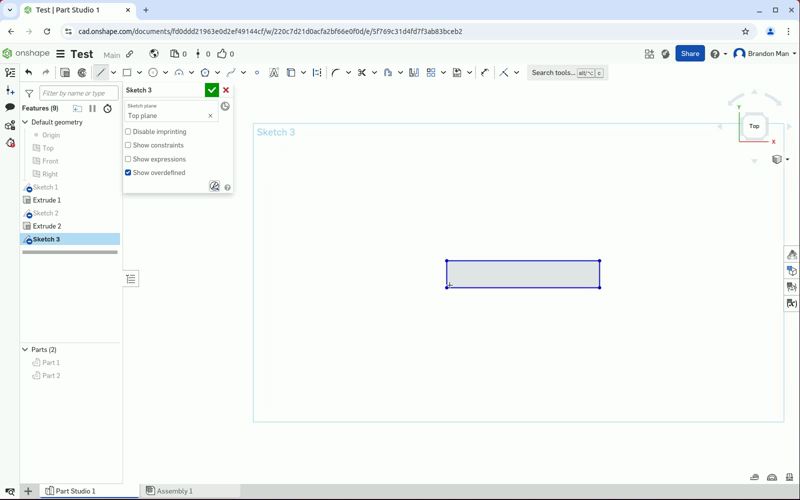
scroll(6)
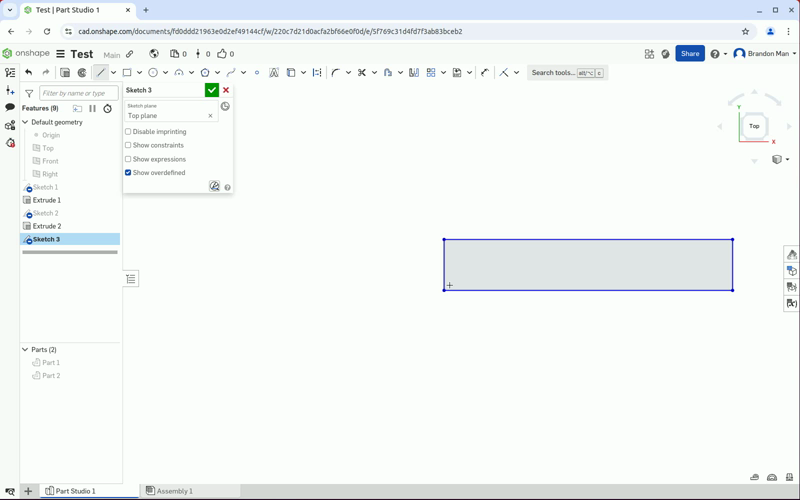
click(449, 284)
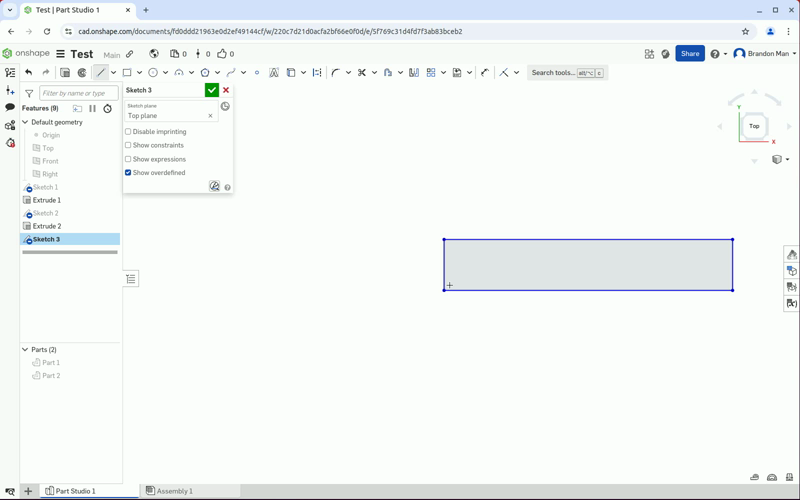
scroll(-6)
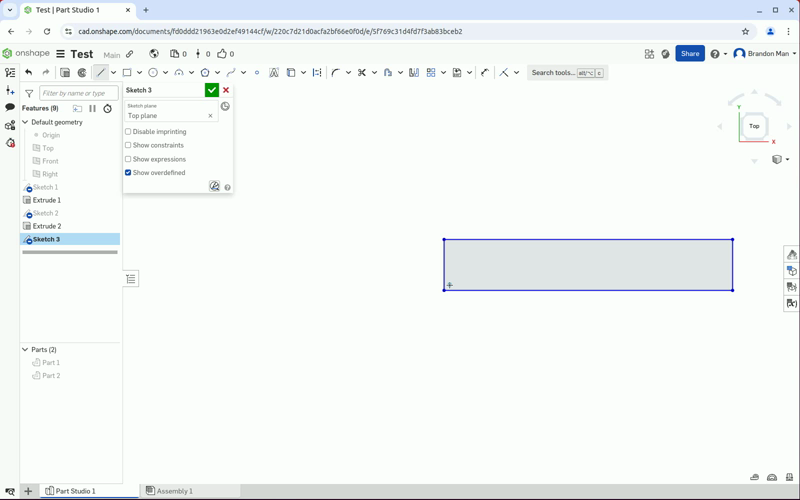
scroll(-6)
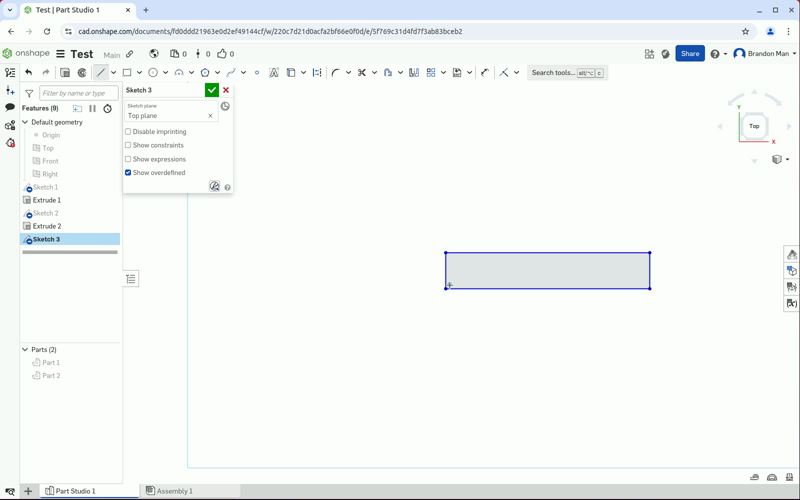
scroll(-6)
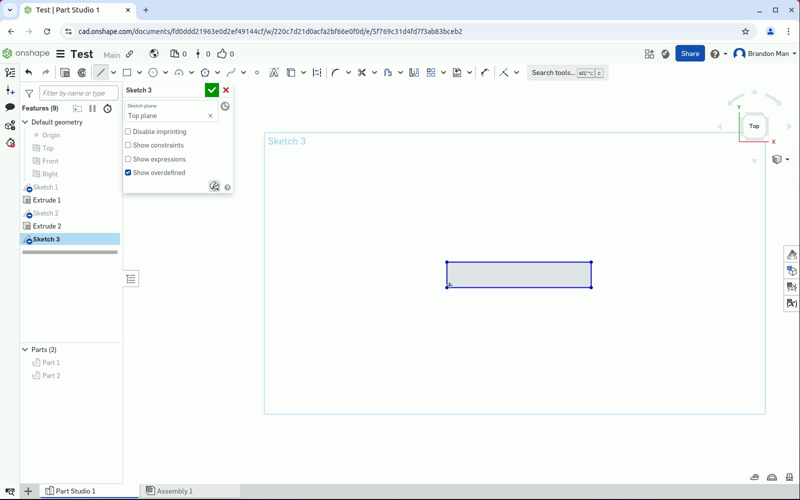
scroll(-6)
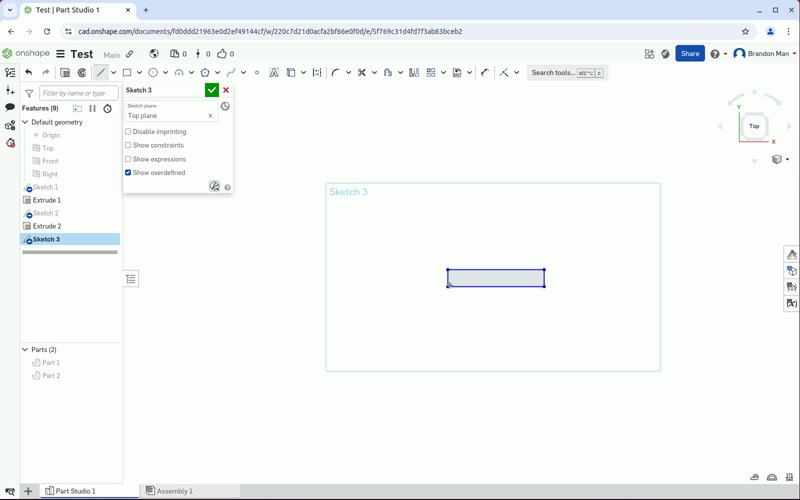
scroll(-6)
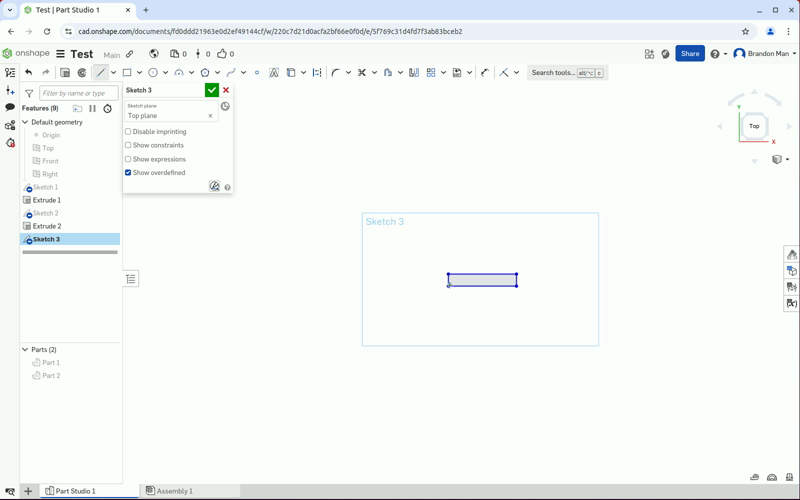
scroll(-6)
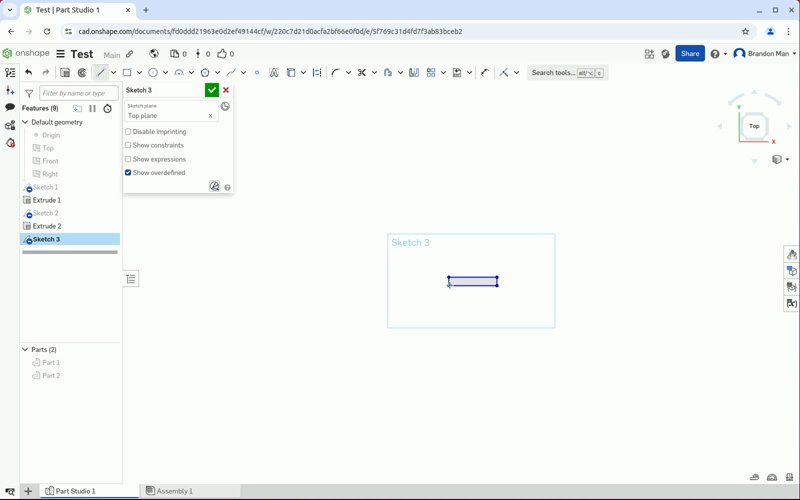
scroll(-6)
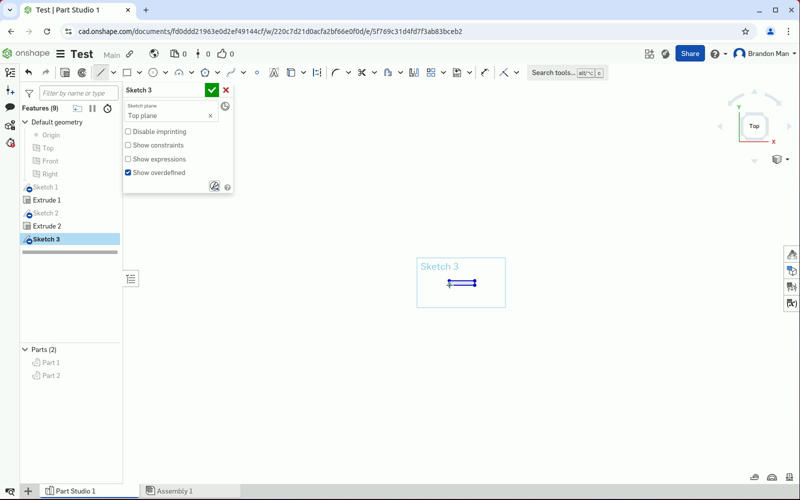
key_up(shift)
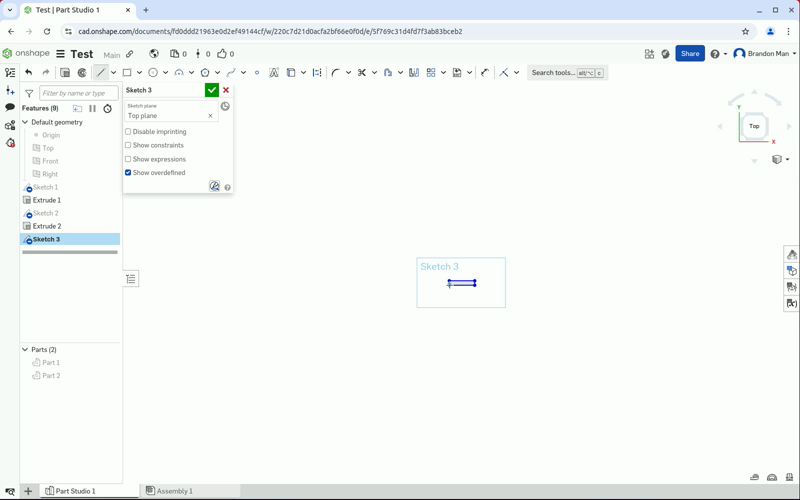
key_down(shift)
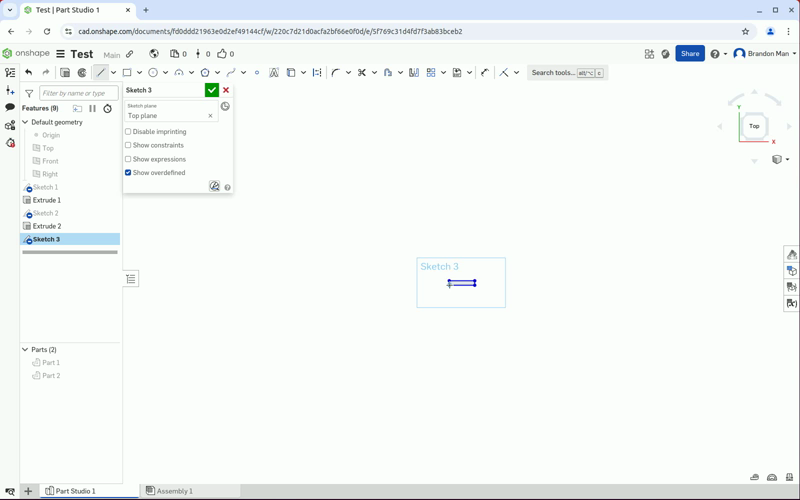
mouse_move(479, 284)
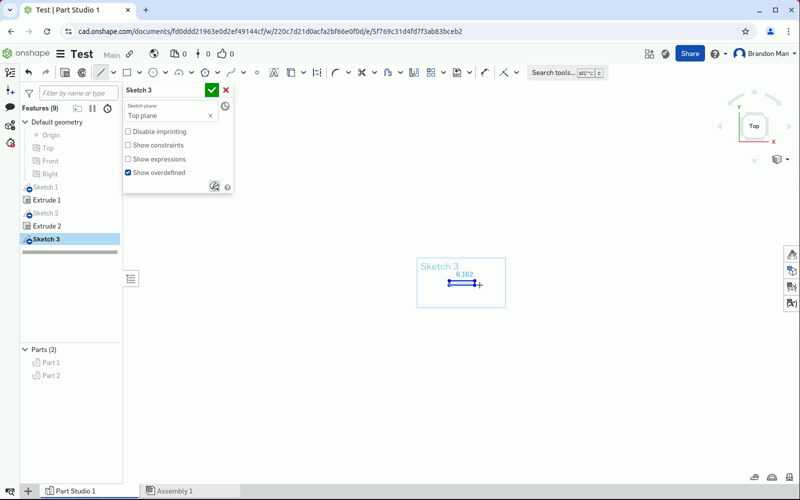
mouse_move(474, 284)
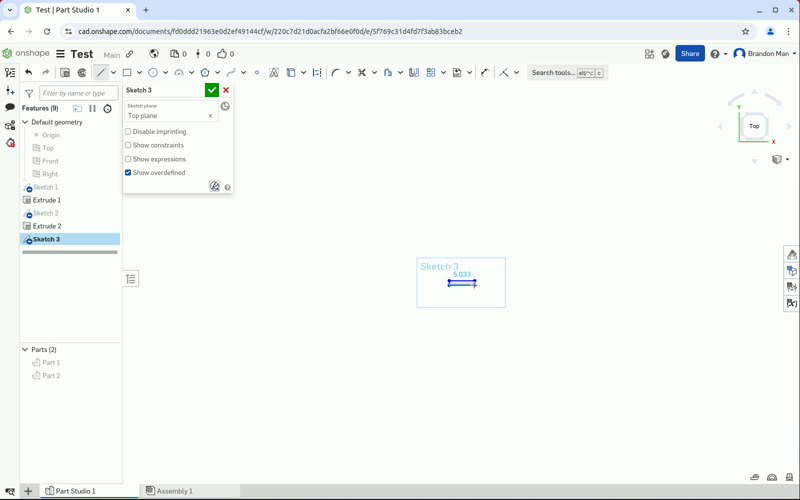
scroll(6)
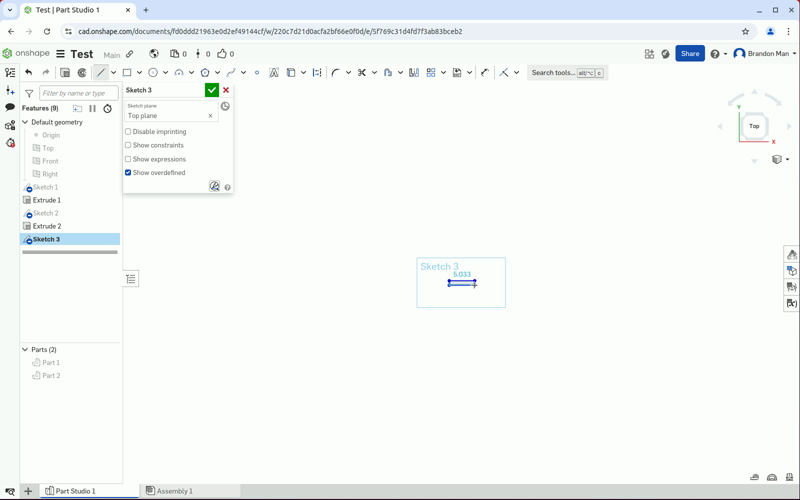
scroll(6)
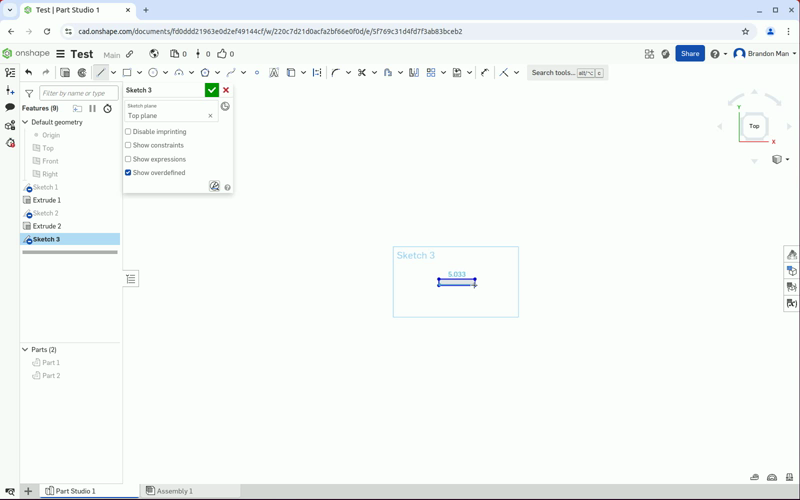
scroll(6)
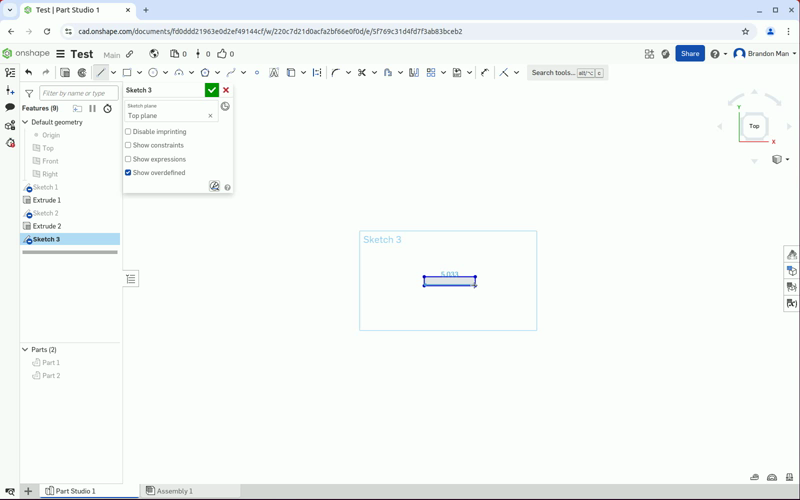
scroll(6)
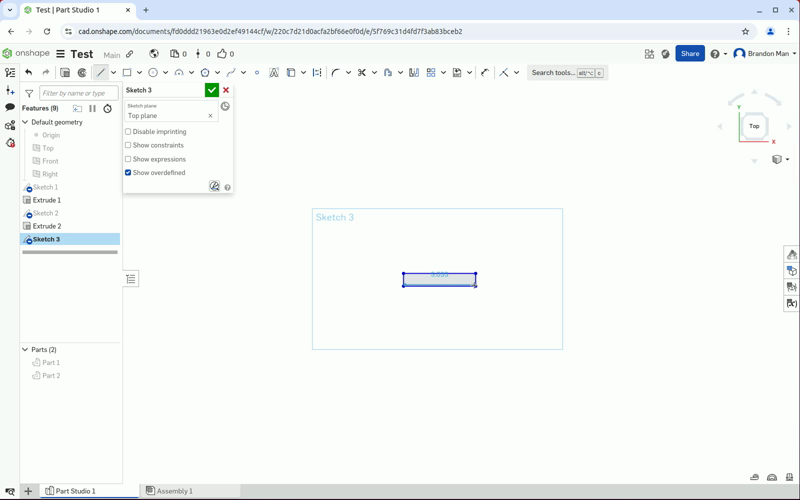
scroll(6)
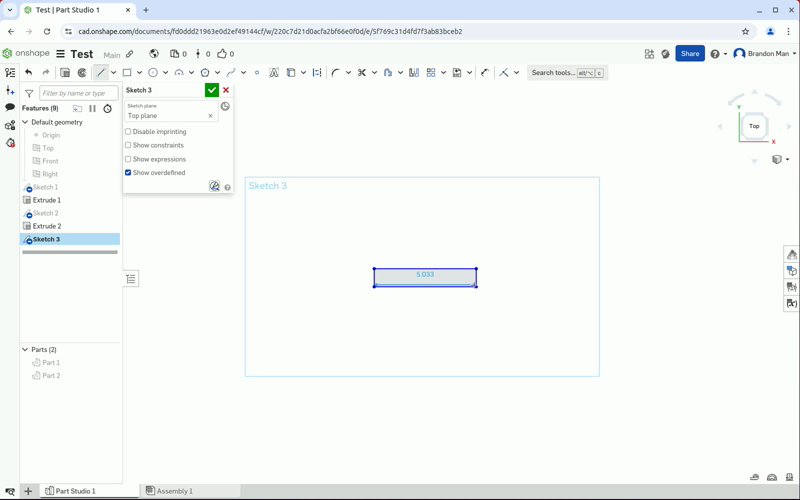
scroll(6)
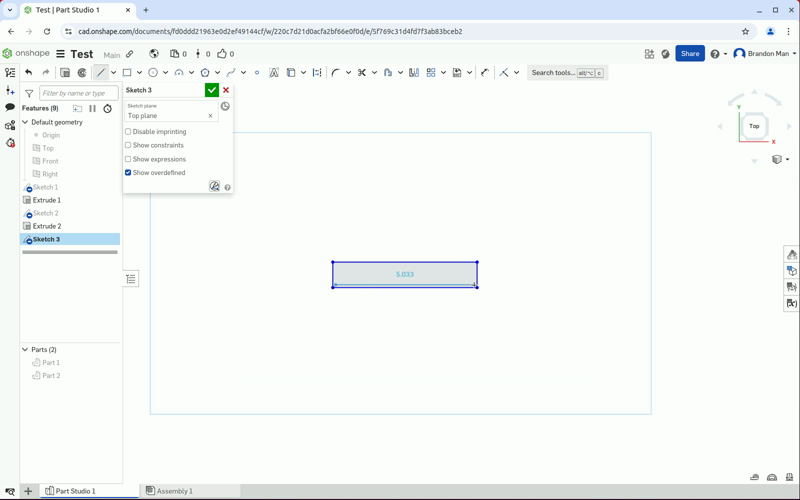
scroll(6)
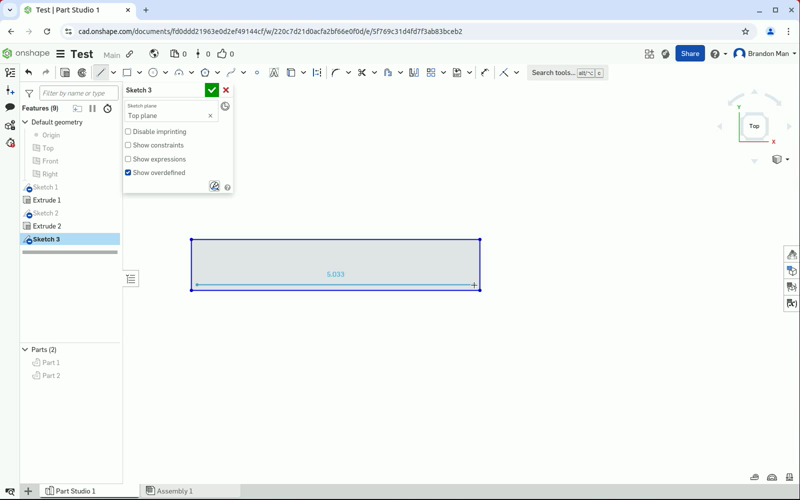
click(474, 284)
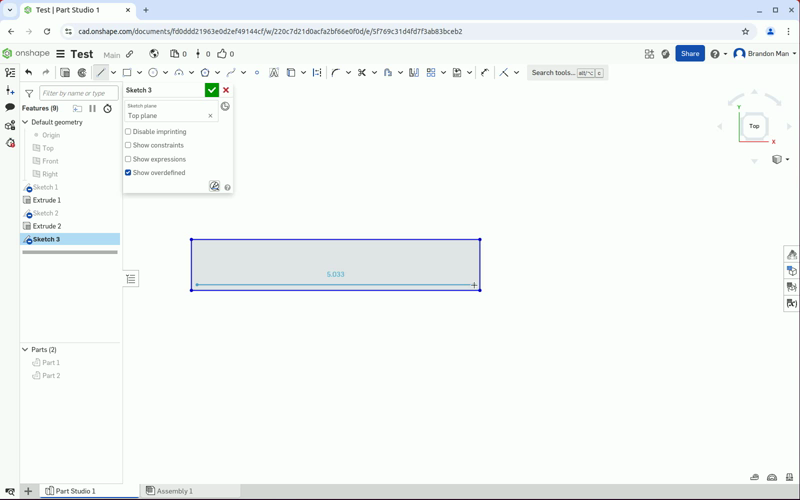
scroll(-6)
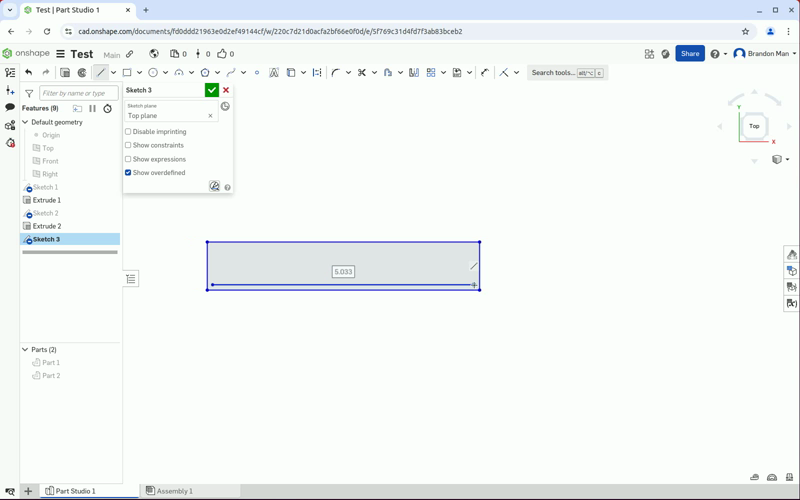
scroll(-6)
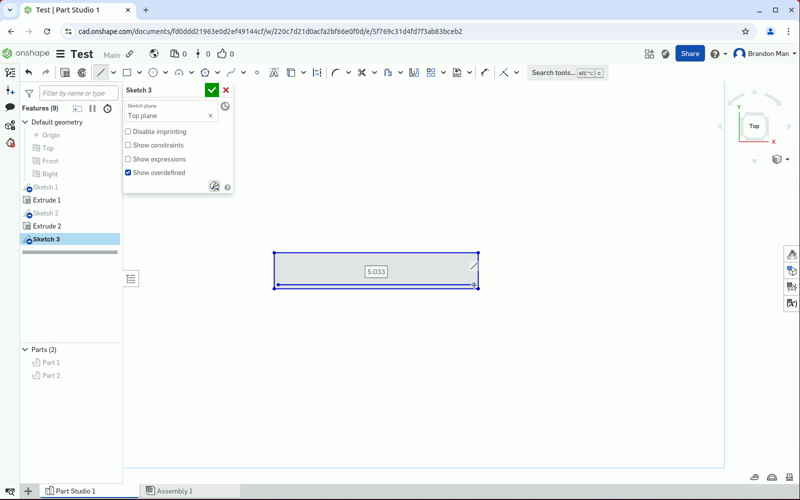
scroll(-6)
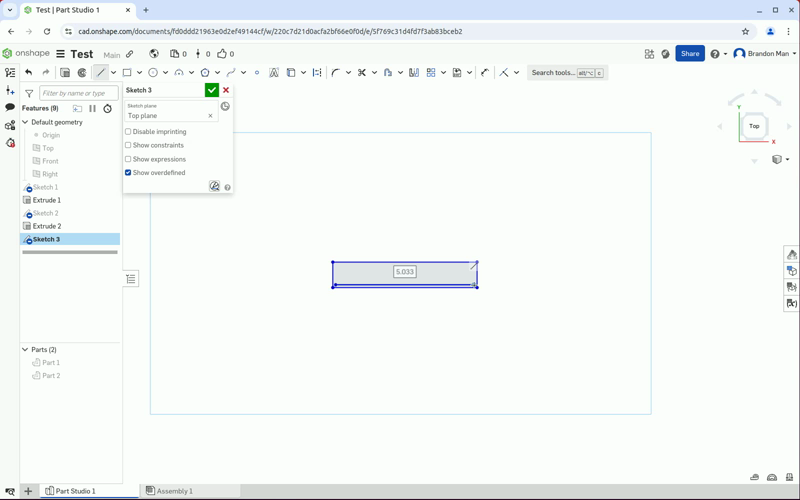
scroll(-6)
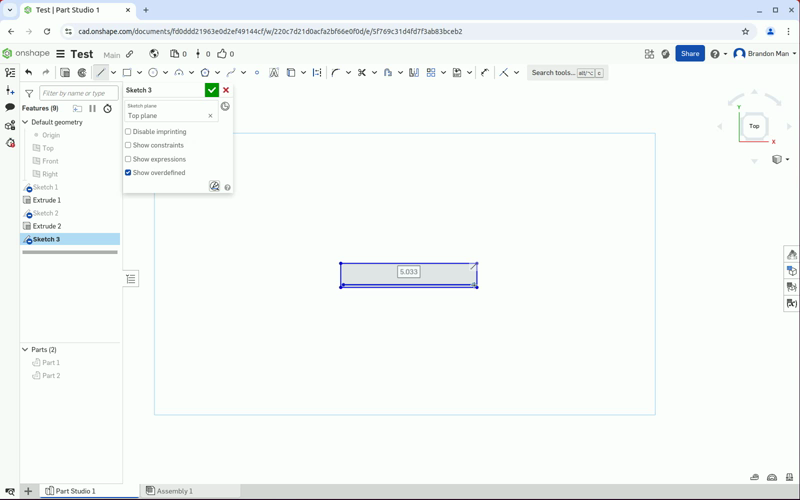
scroll(-6)
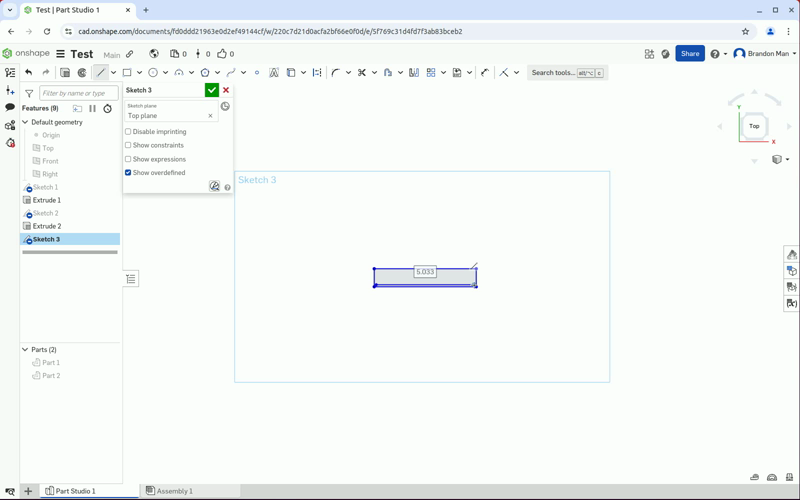
scroll(-6)
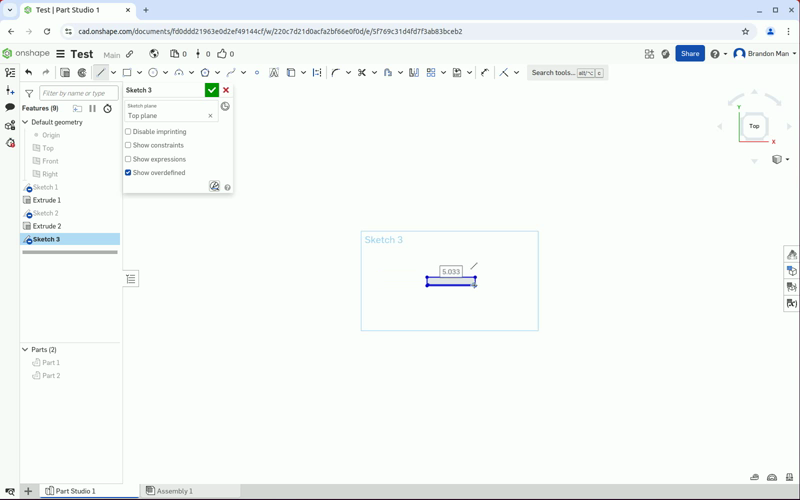
scroll(-6)
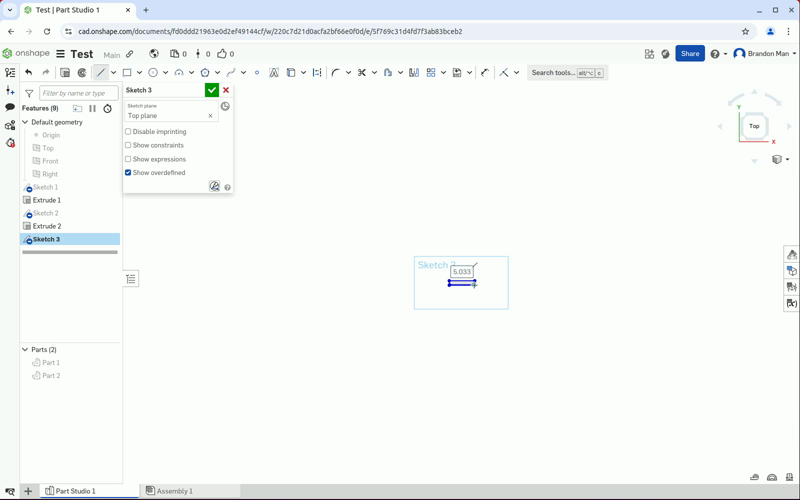
key_up(shift)
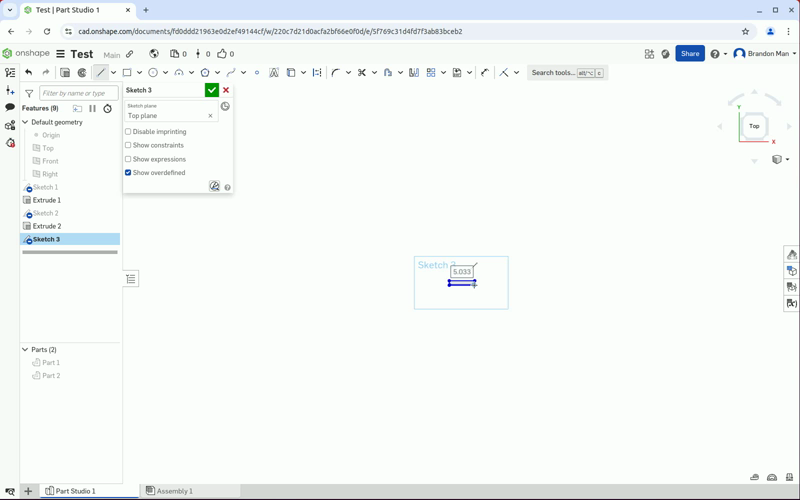
key_down(shift)
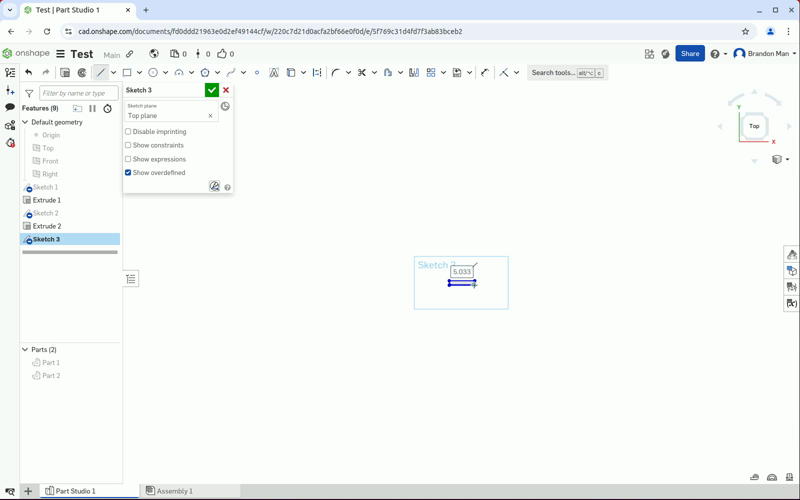
mouse_move(504, 284)
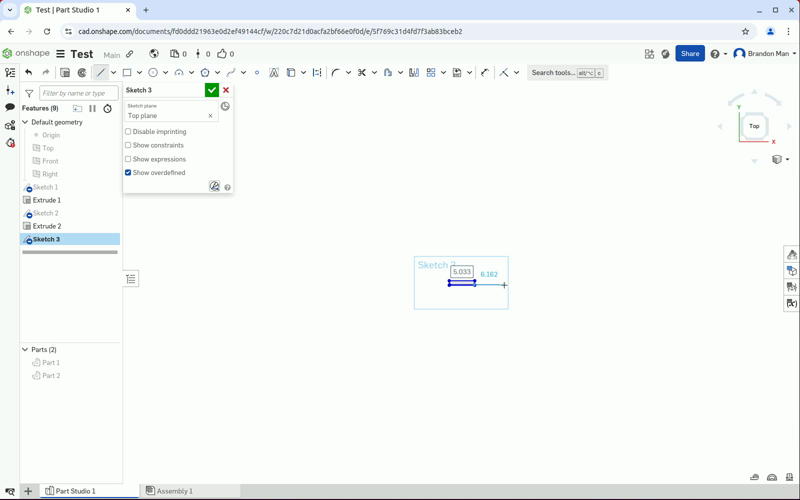
mouse_move(474, 281)
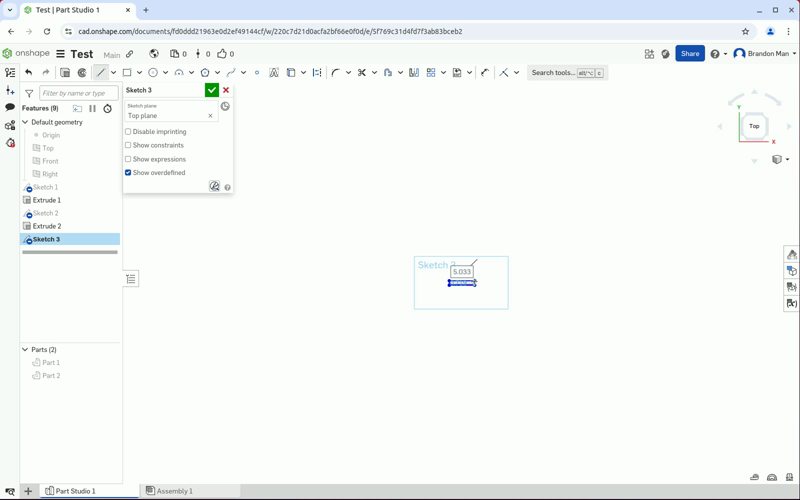
scroll(6)
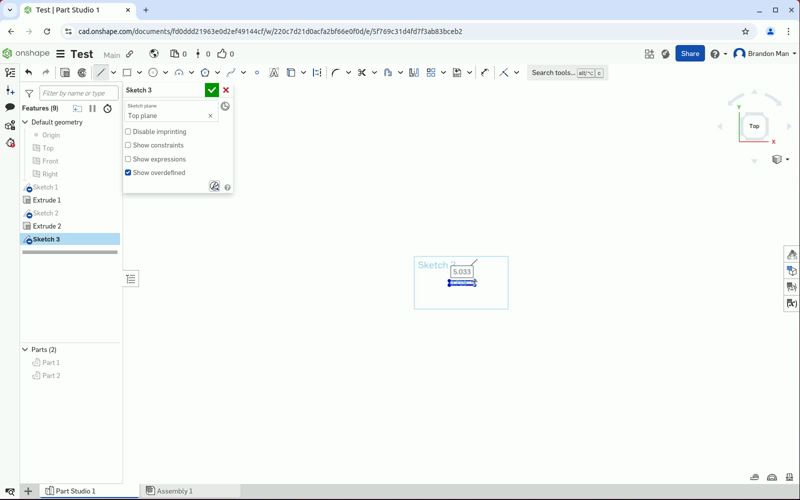
scroll(6)
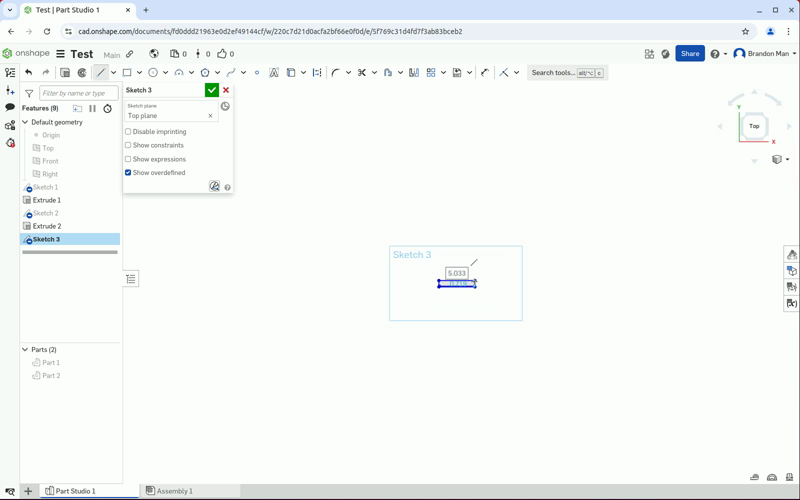
scroll(6)
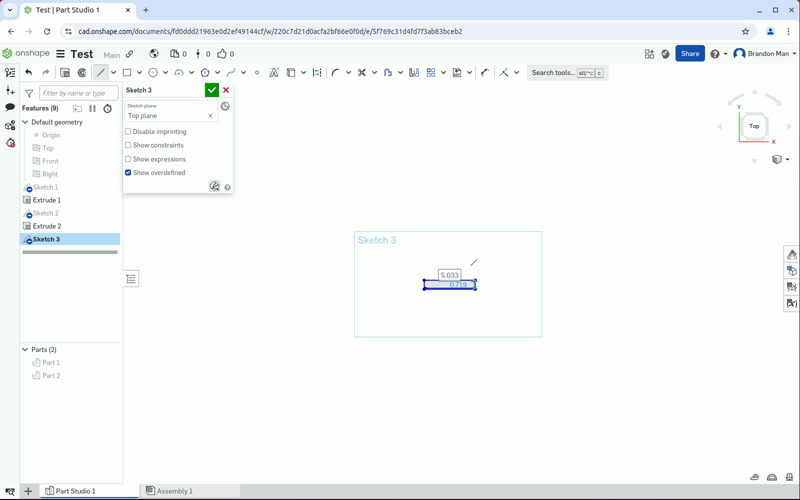
scroll(6)
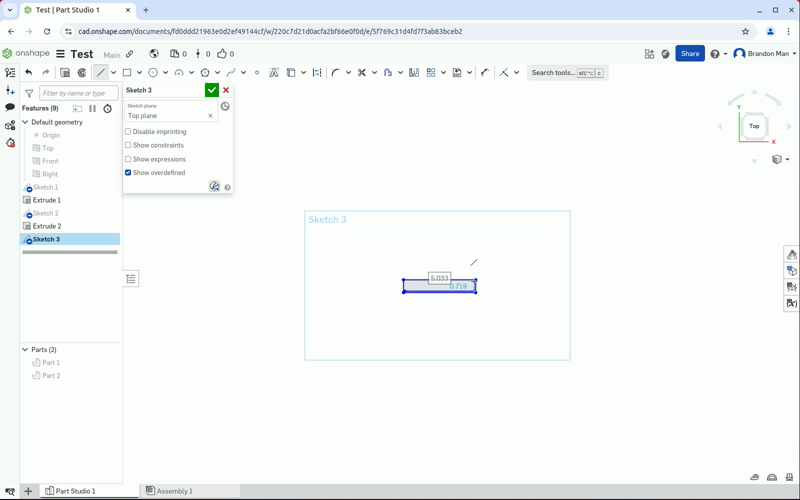
scroll(6)
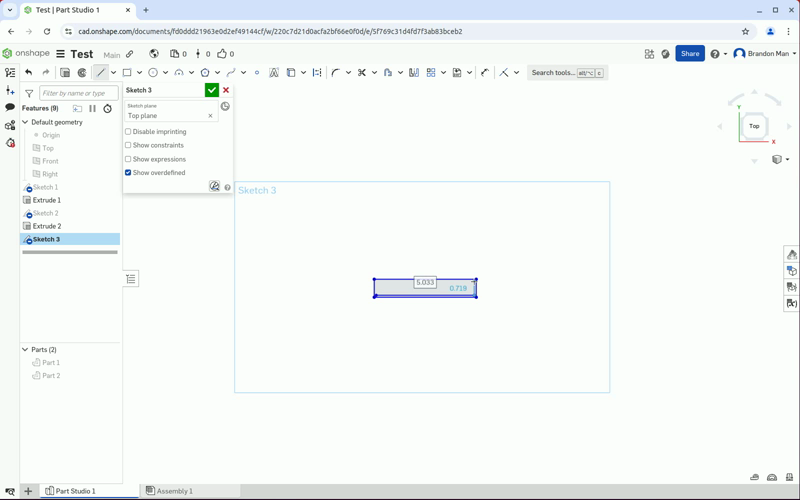
scroll(6)
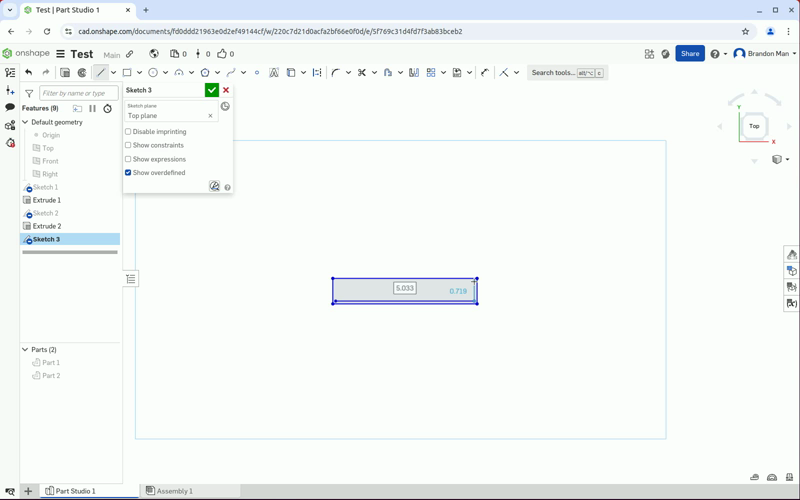
scroll(6)
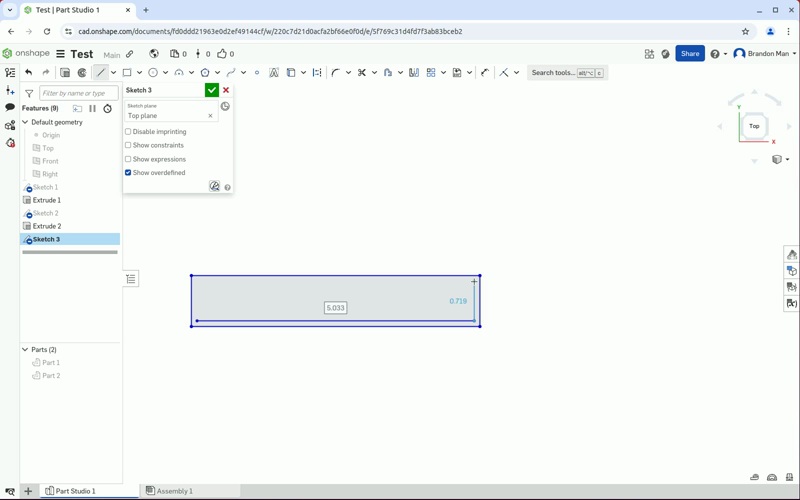
click(474, 281)
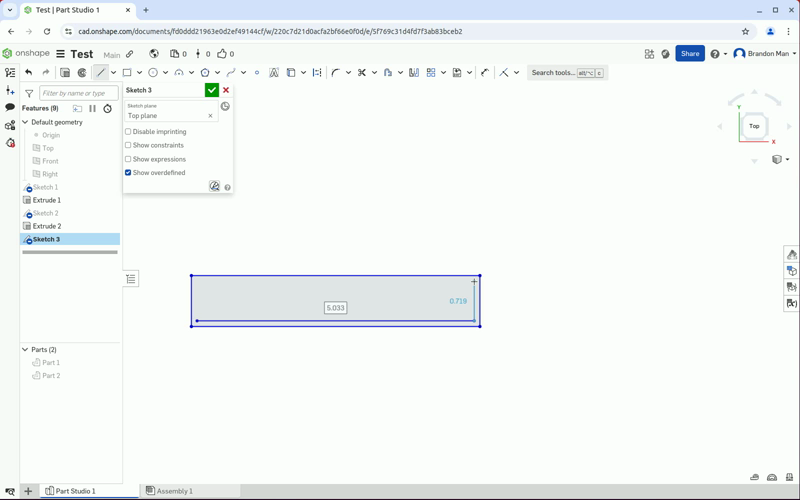
scroll(-6)
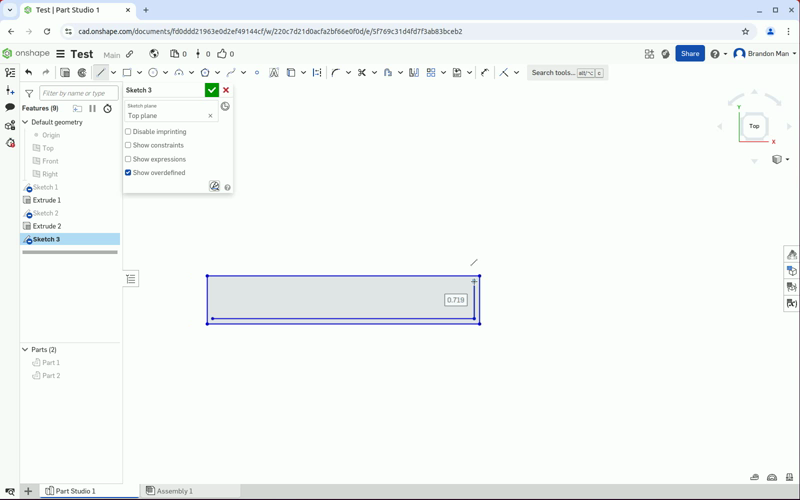
scroll(-6)
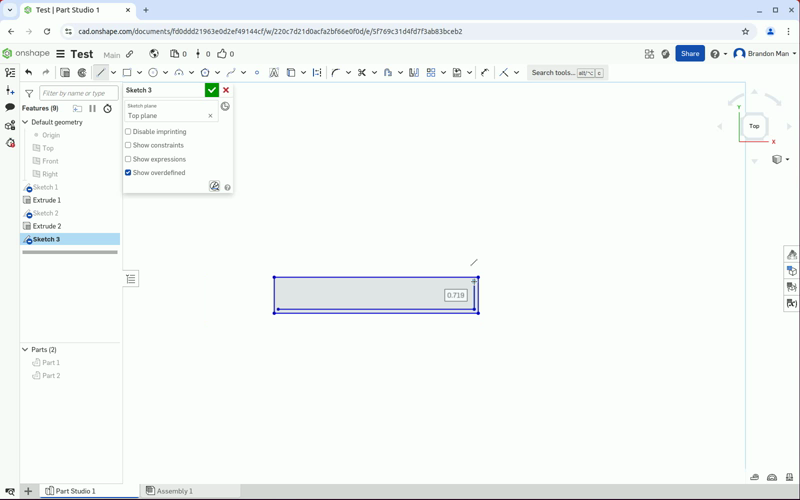
scroll(-6)
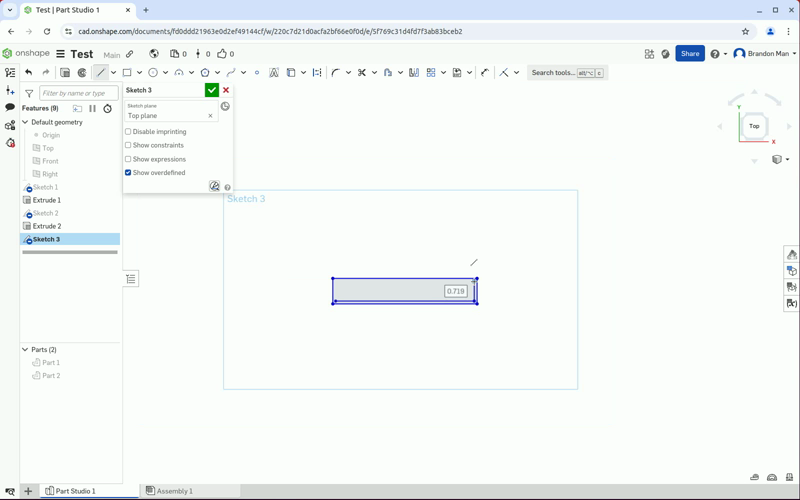
scroll(-6)
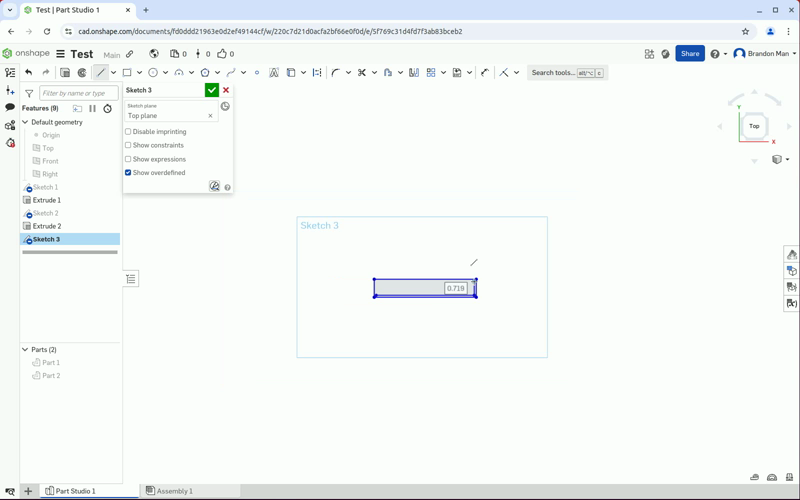
scroll(-6)
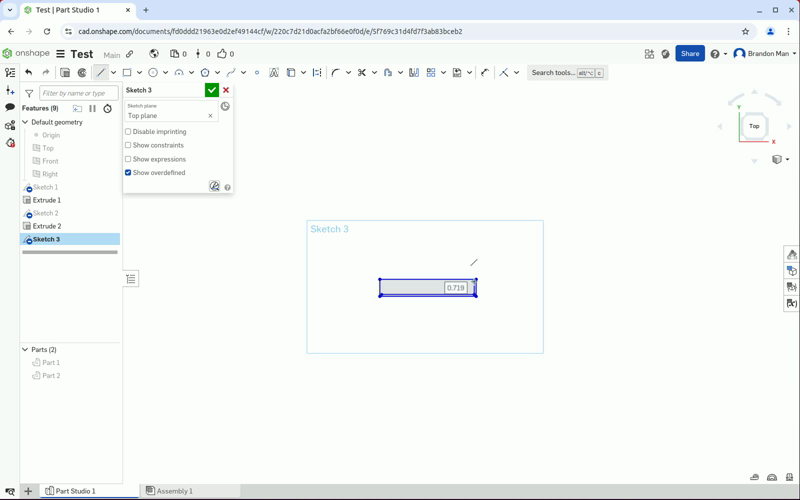
scroll(-6)
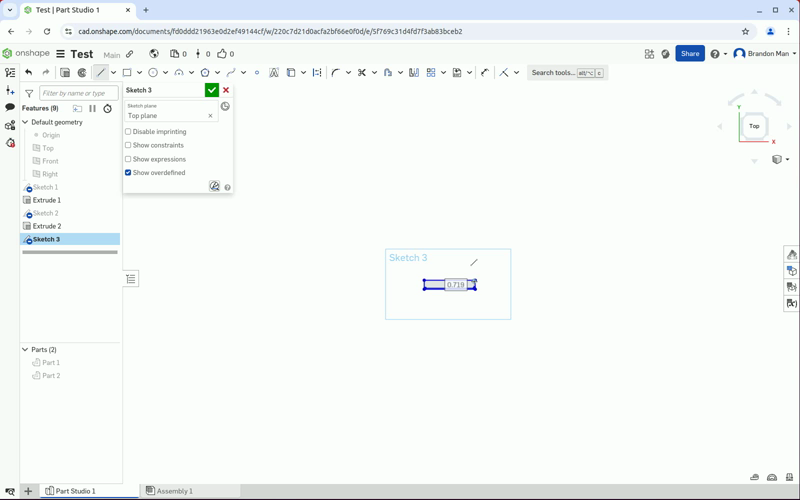
scroll(-6)
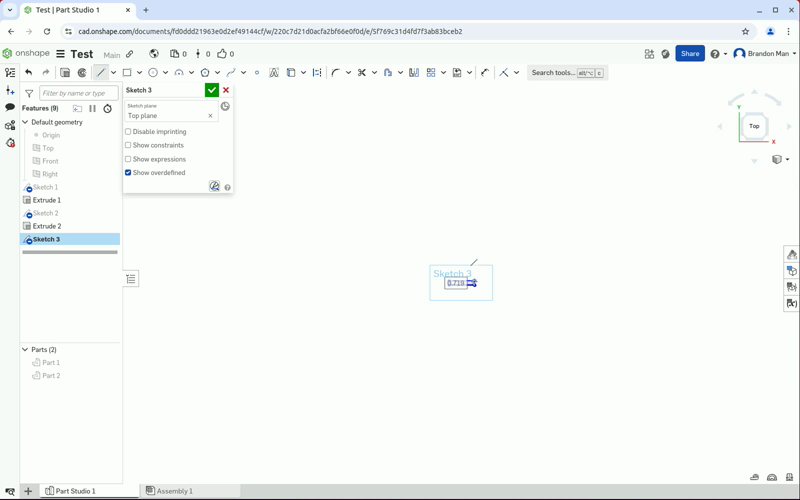
key_up(shift)
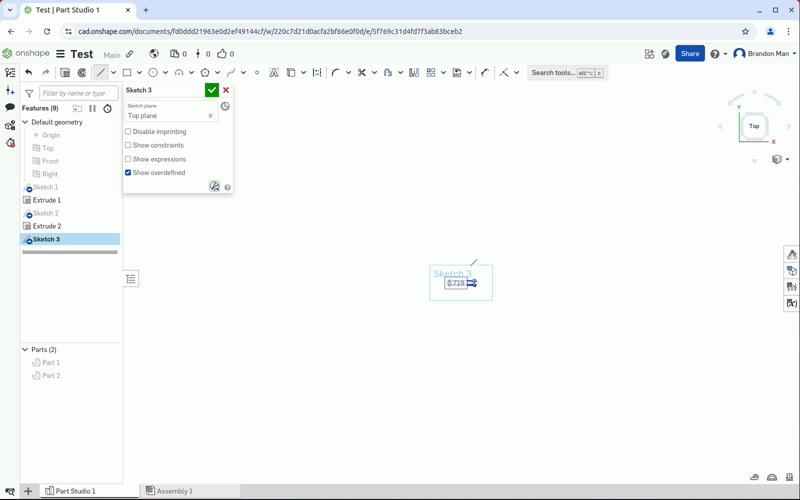
key_down(shift)
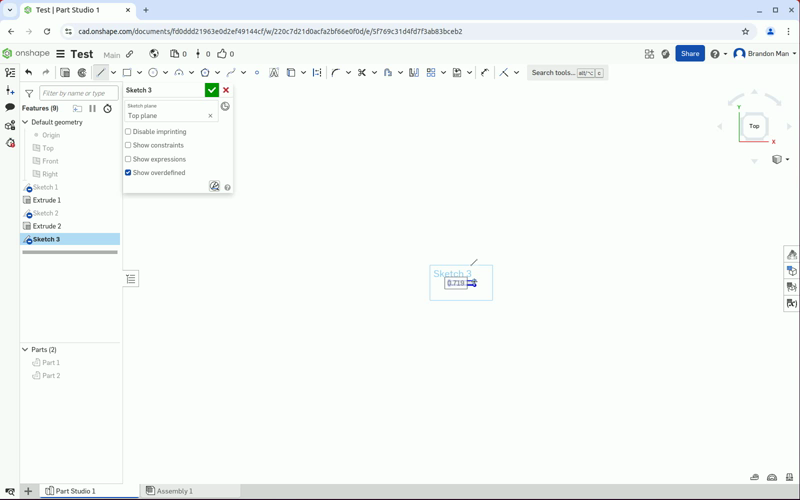
mouse_move(504, 281)
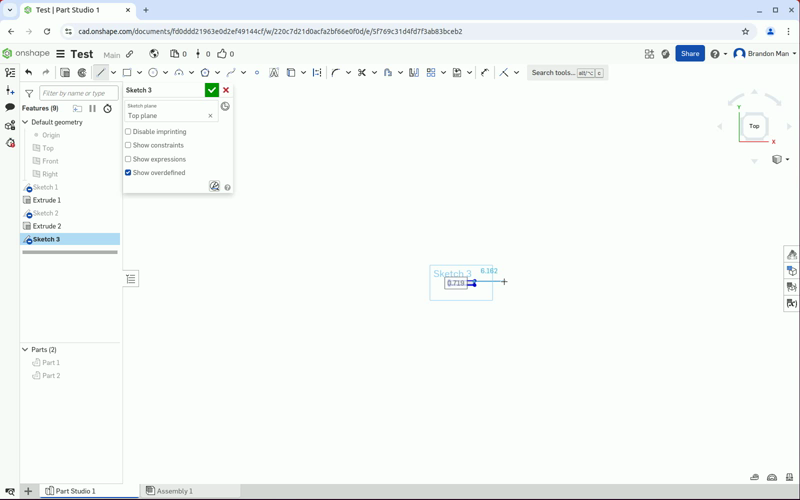
mouse_move(449, 281)
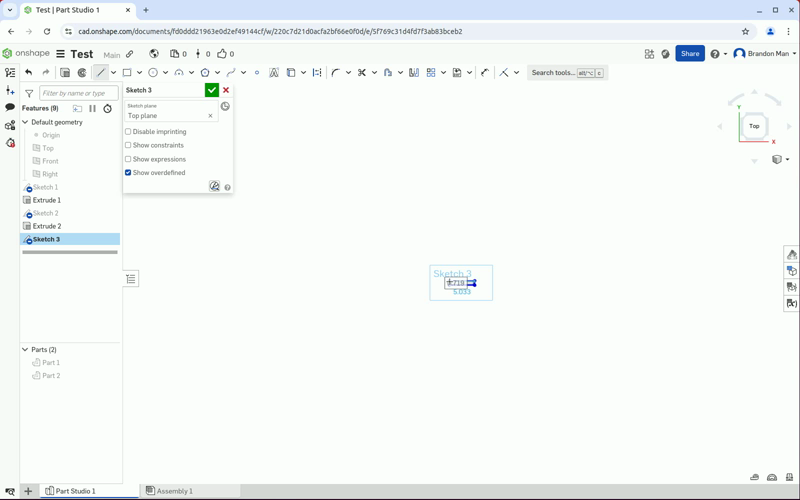
scroll(6)
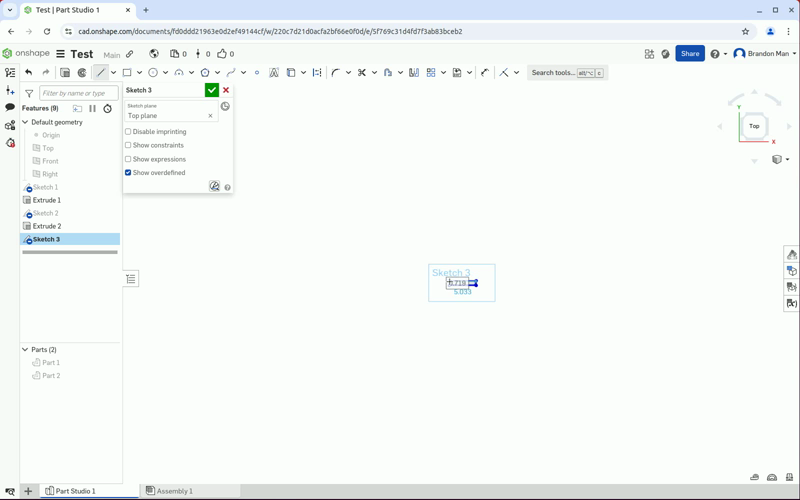
scroll(6)
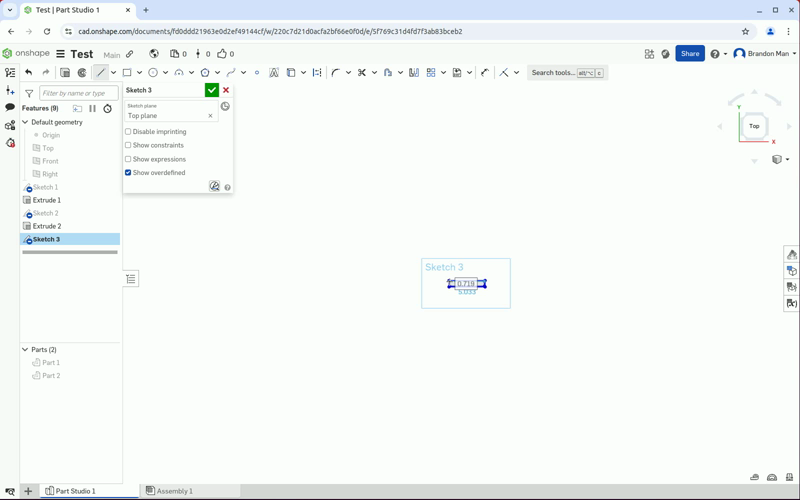
scroll(6)
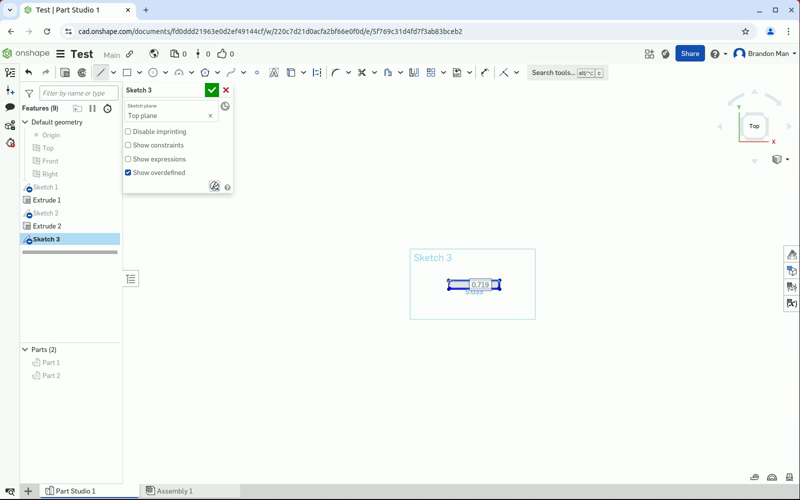
scroll(6)
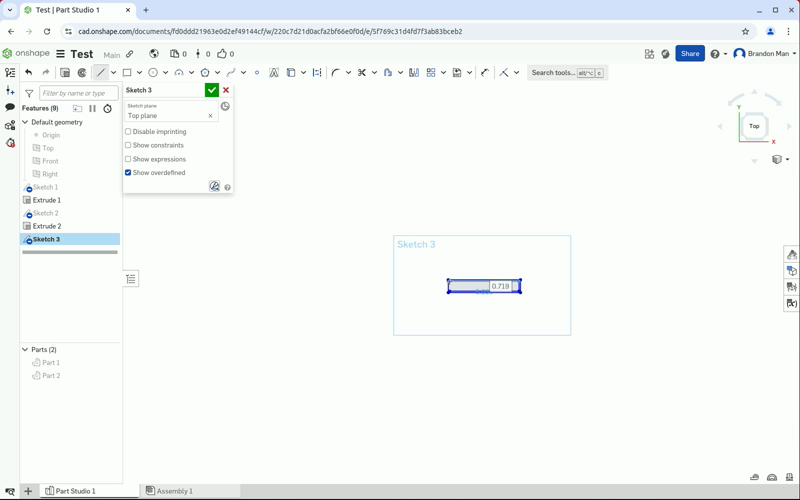
scroll(6)
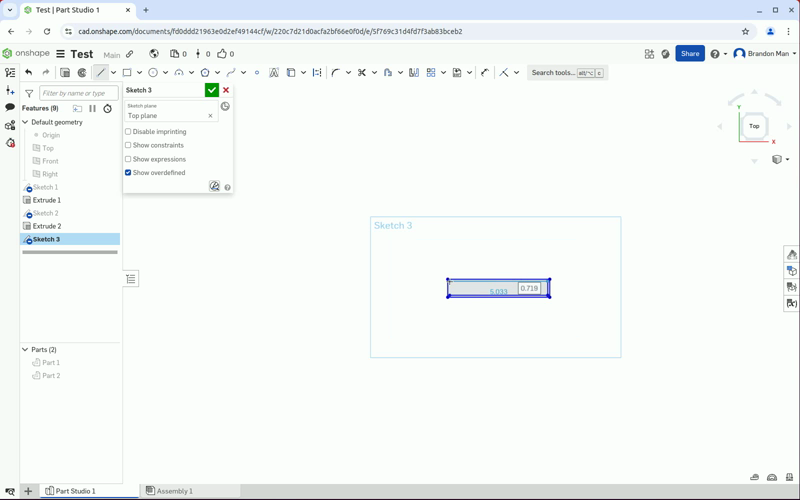
scroll(6)
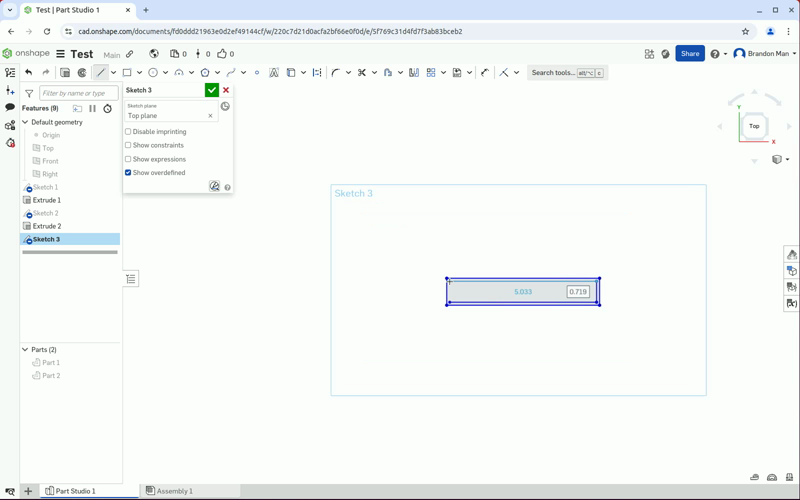
scroll(6)
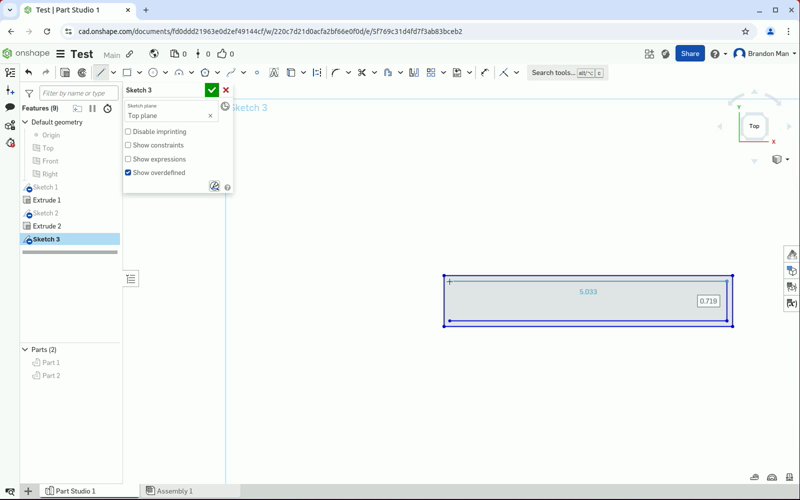
click(449, 281)
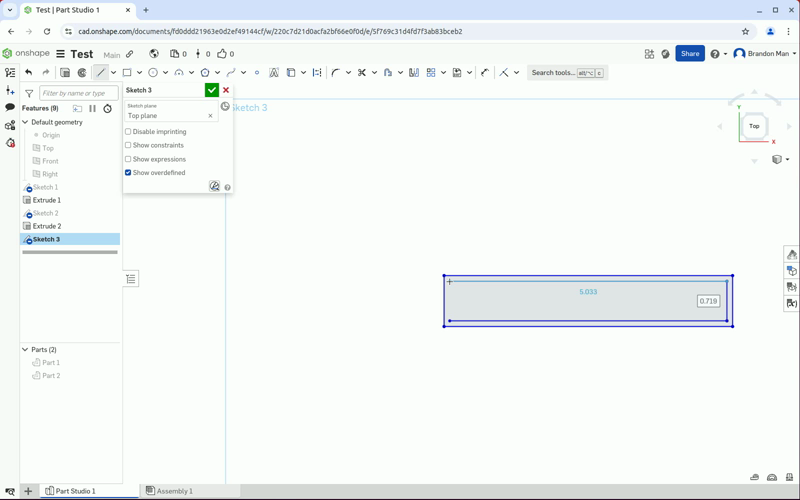
scroll(-6)
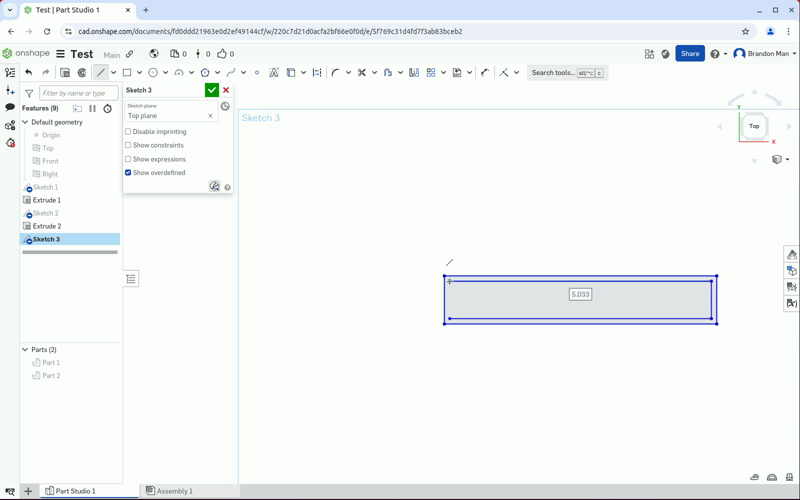
scroll(-6)
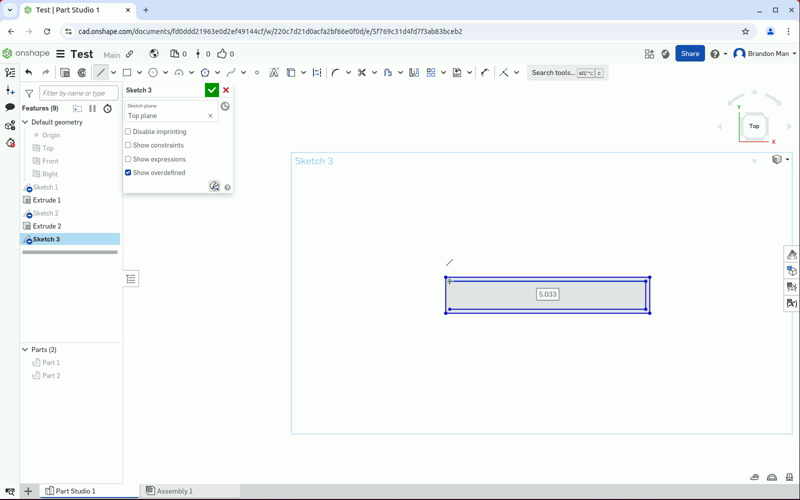
scroll(-6)
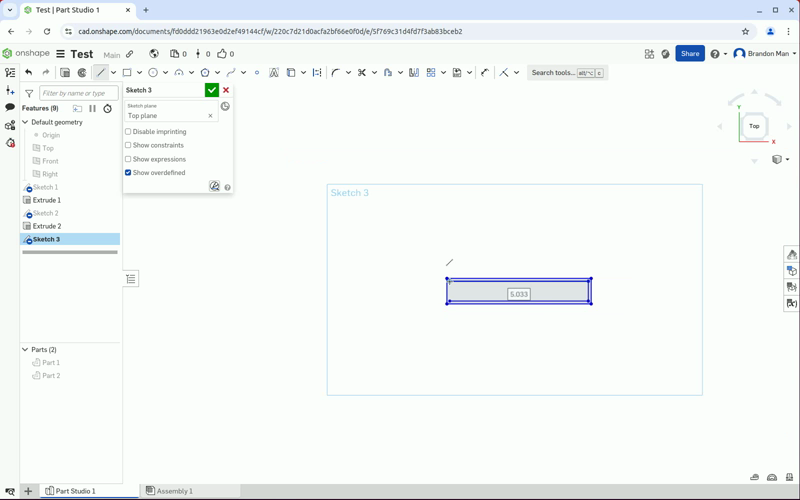
scroll(-6)
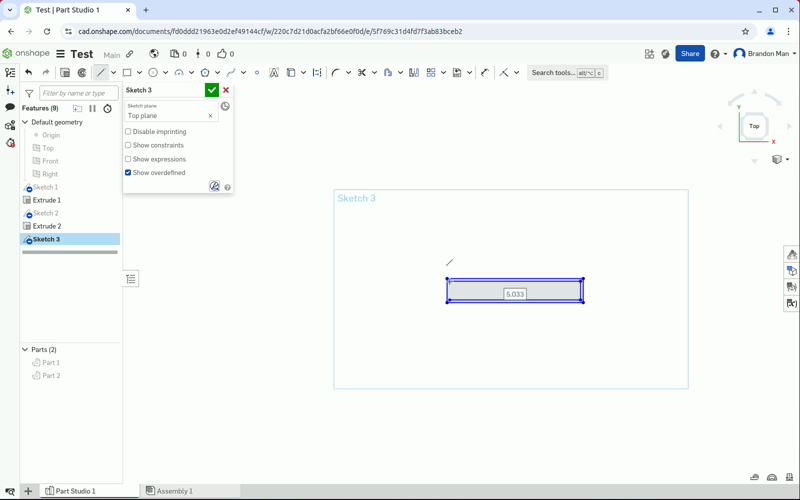
scroll(-6)
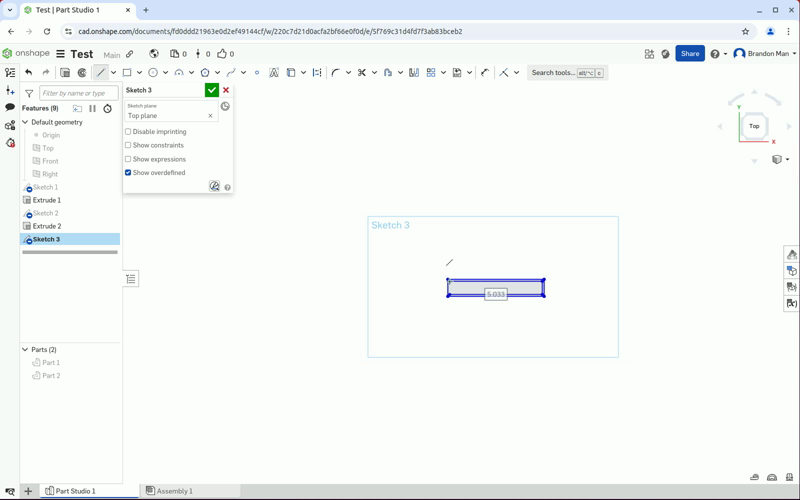
scroll(-6)
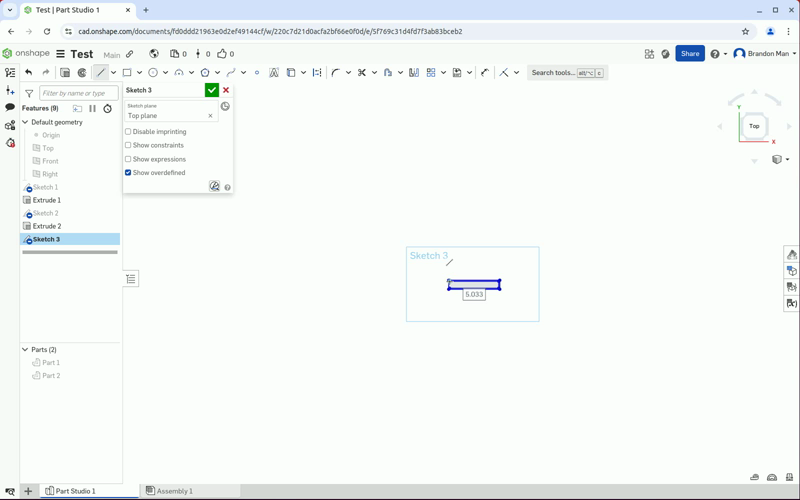
scroll(-6)
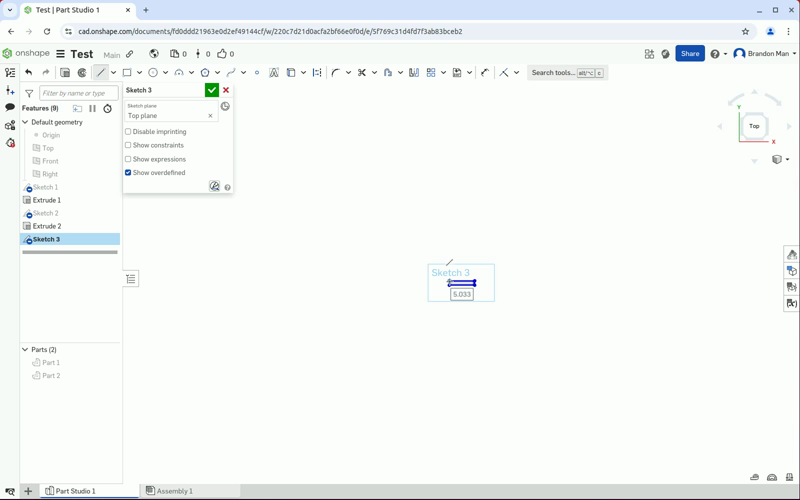
key_up(shift)
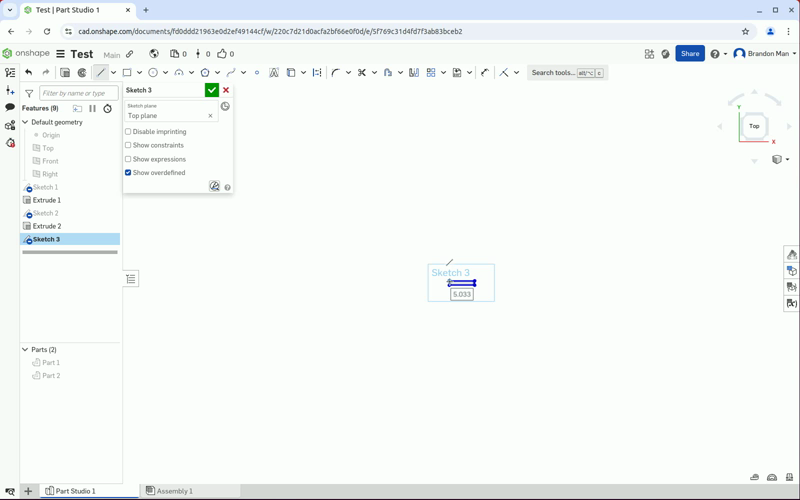
mouse_move(479, 281)
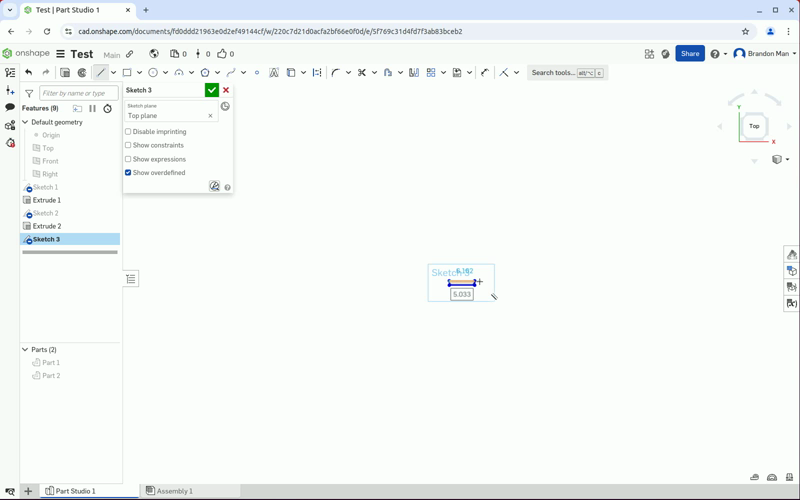
key_down(shift)
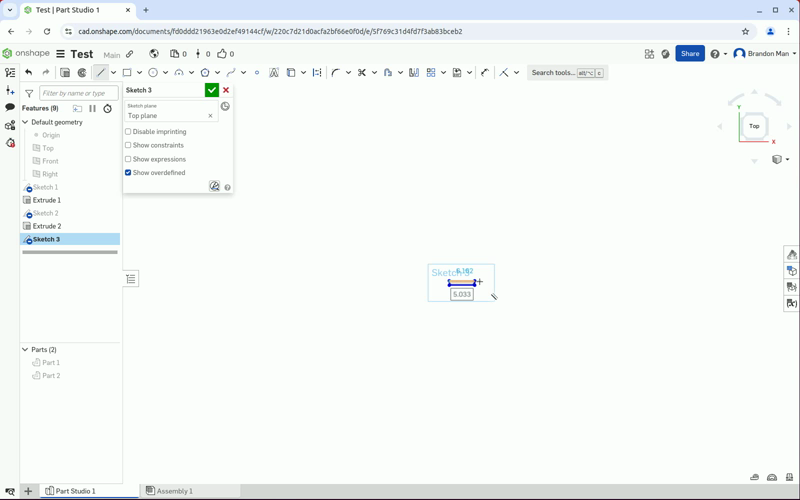
mouse_move(449, 284)
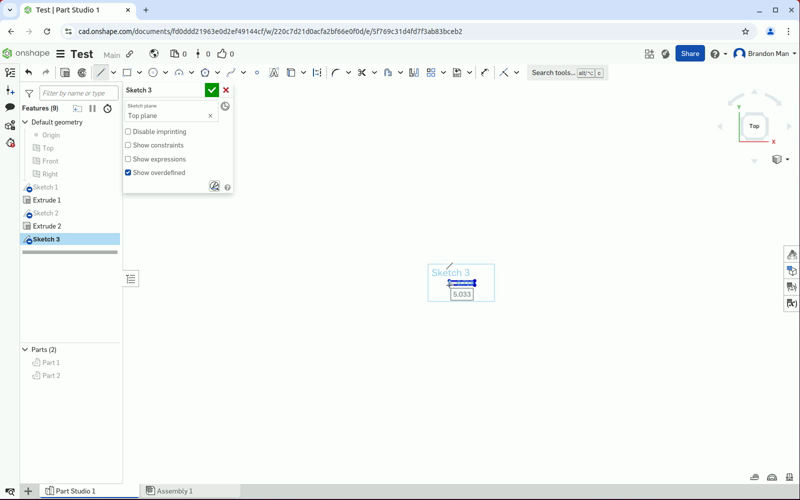
scroll(6)
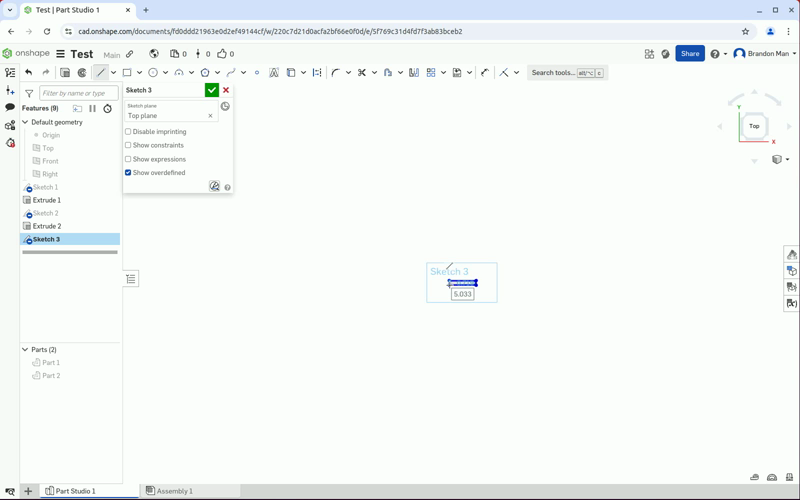
scroll(6)
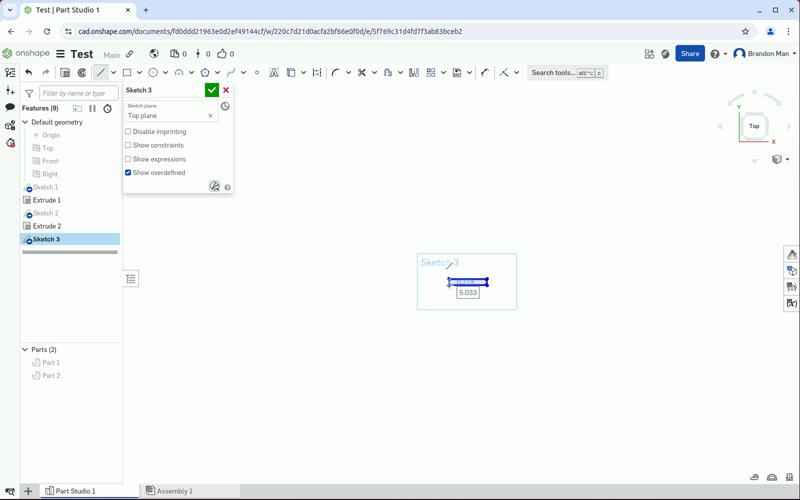
scroll(6)
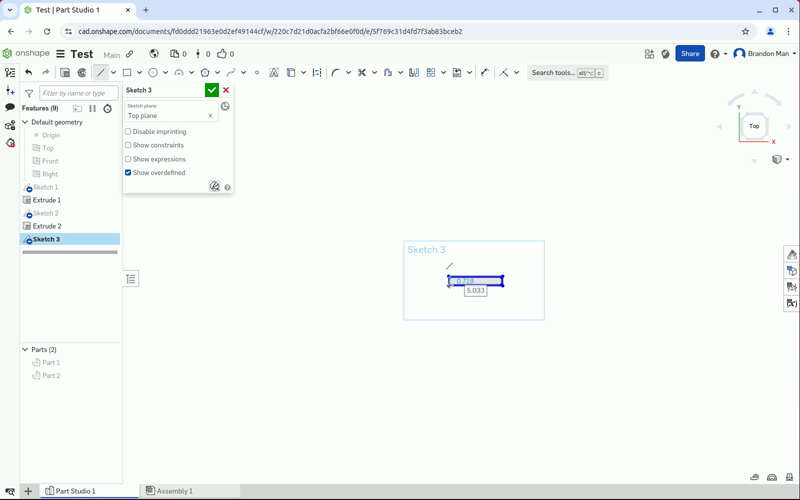
scroll(6)
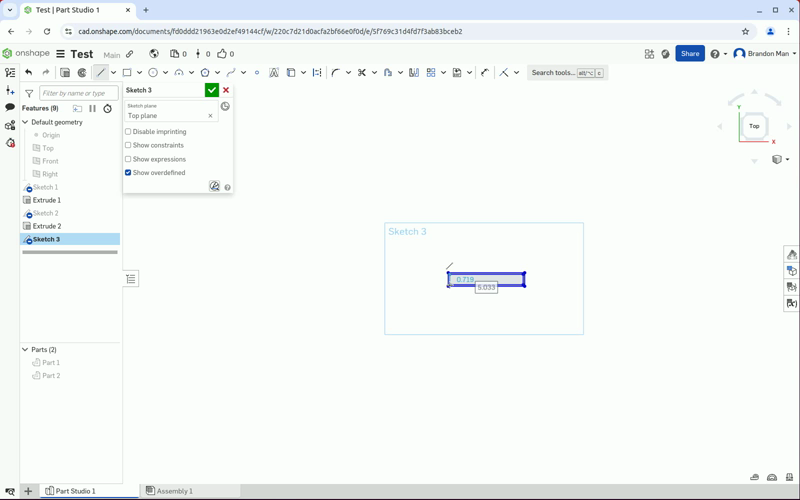
scroll(6)
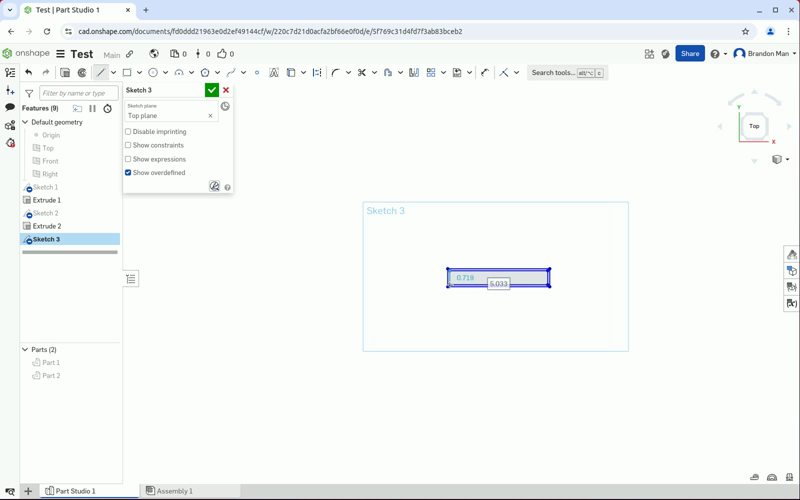
scroll(6)
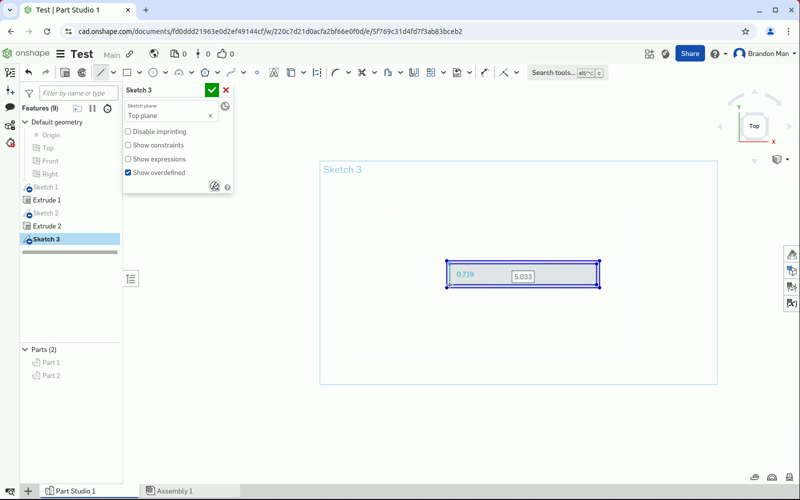
scroll(6)
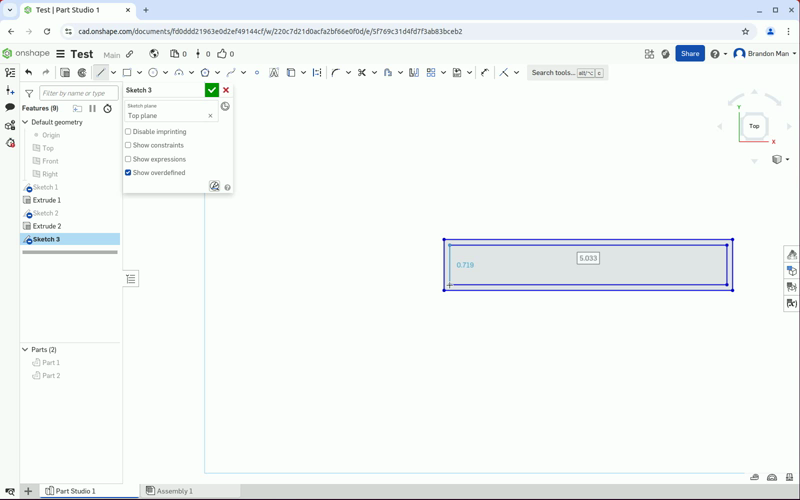
key_up(shift)
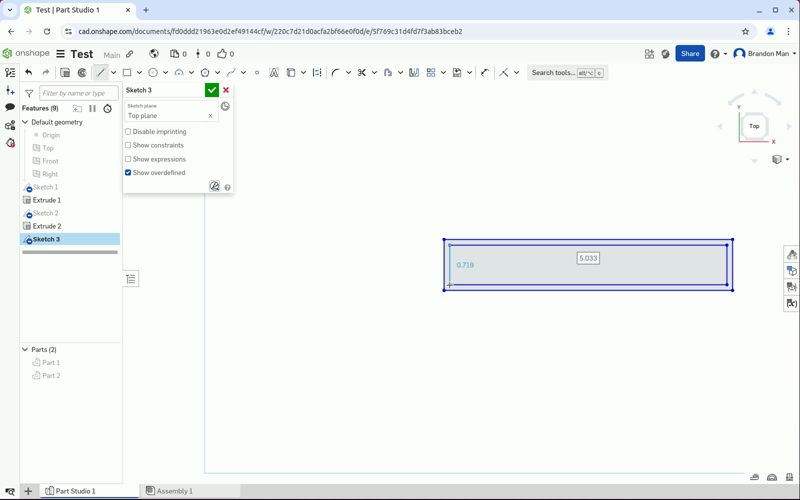
click(449, 284)
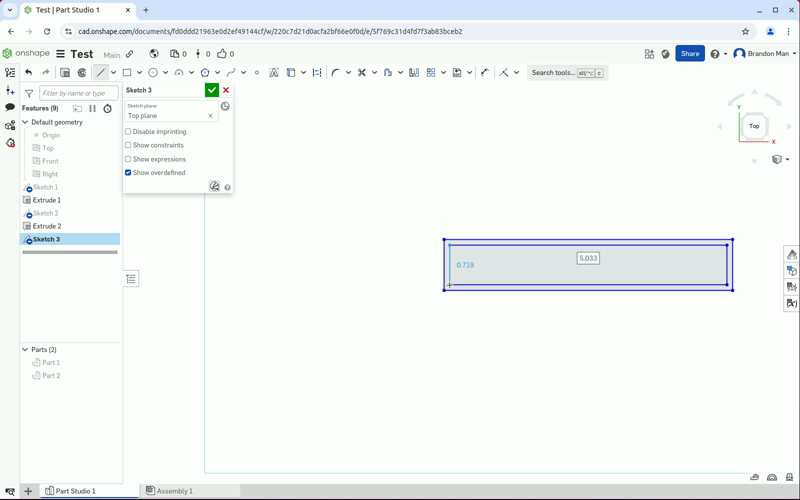
scroll(-6)
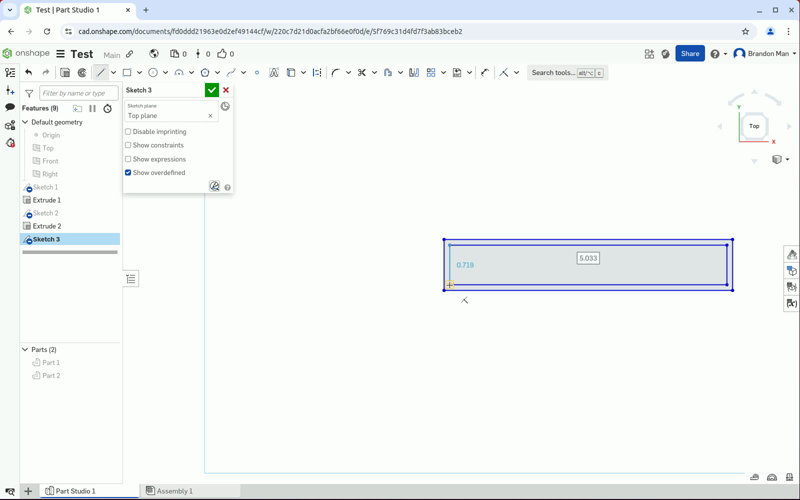
scroll(-6)
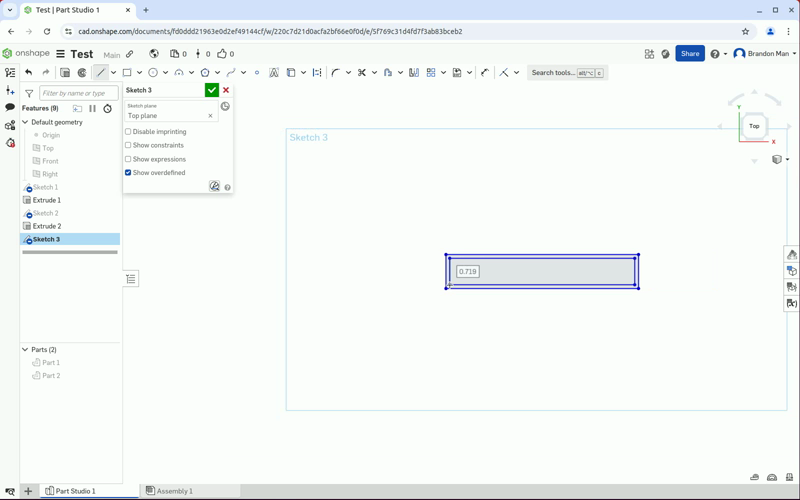
scroll(-6)
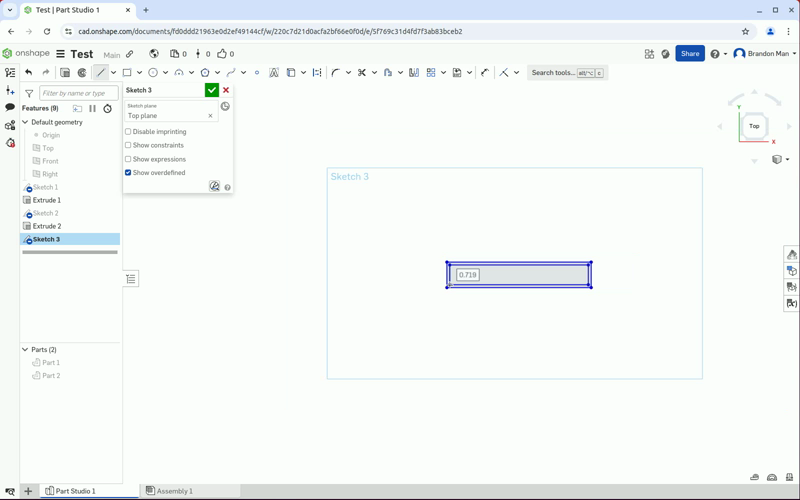
scroll(-6)
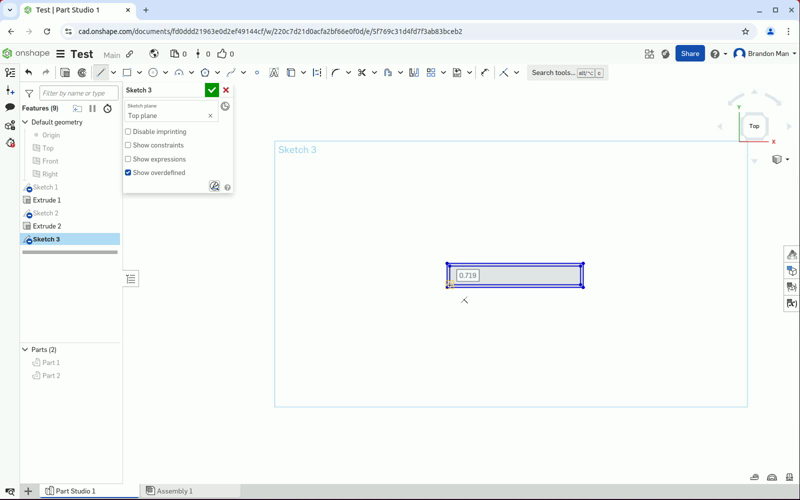
scroll(-6)
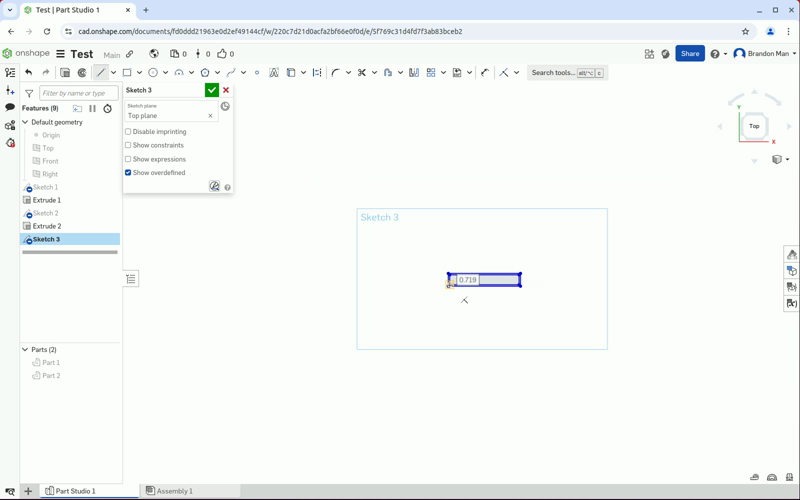
scroll(-6)
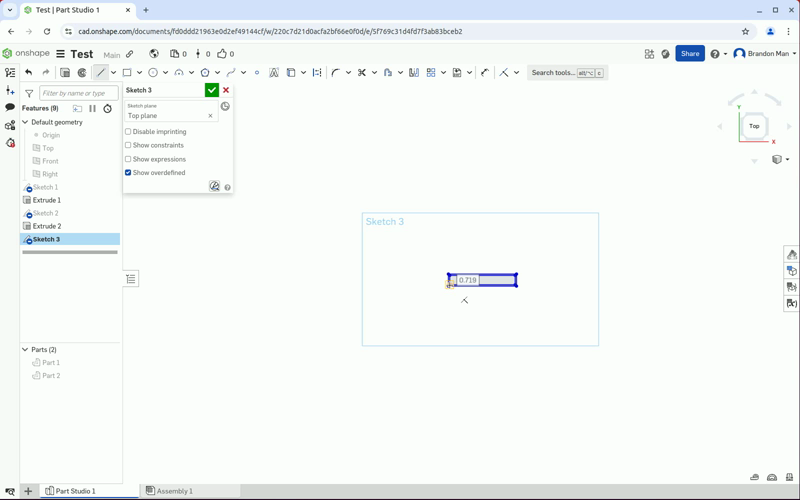
scroll(-6)
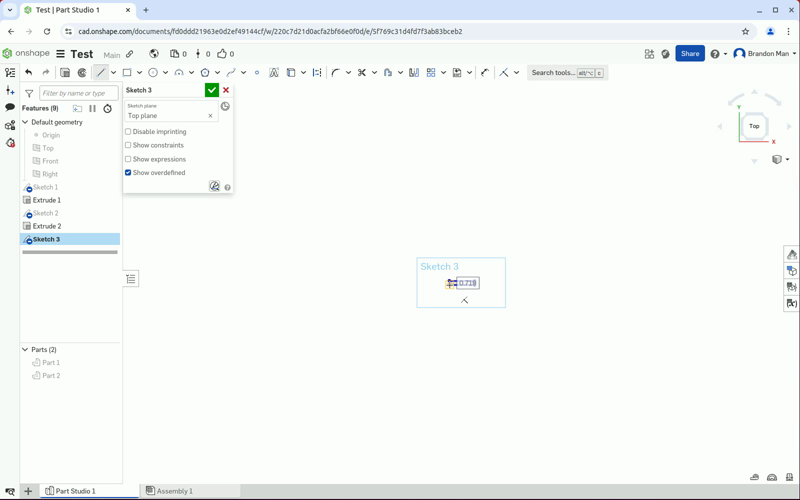
key(esc)
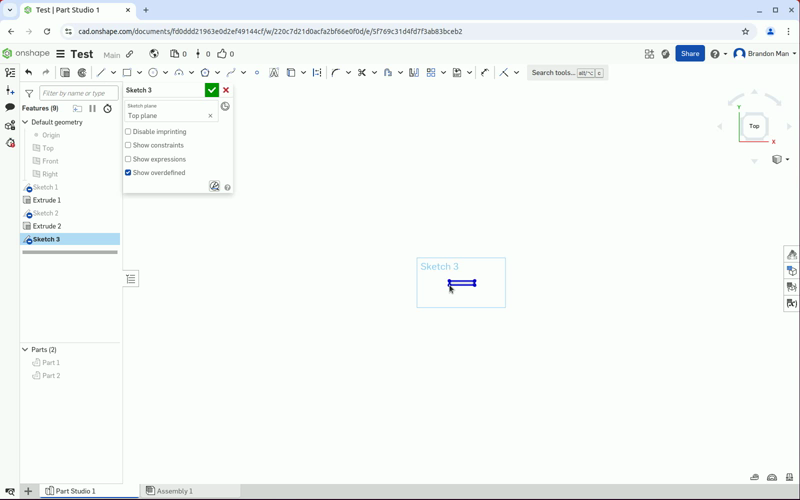
mouse_move(474, 282)
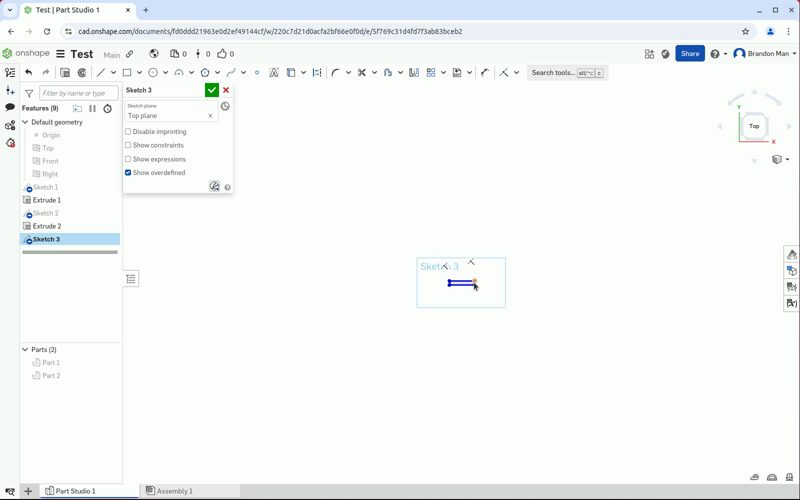
scroll(6)
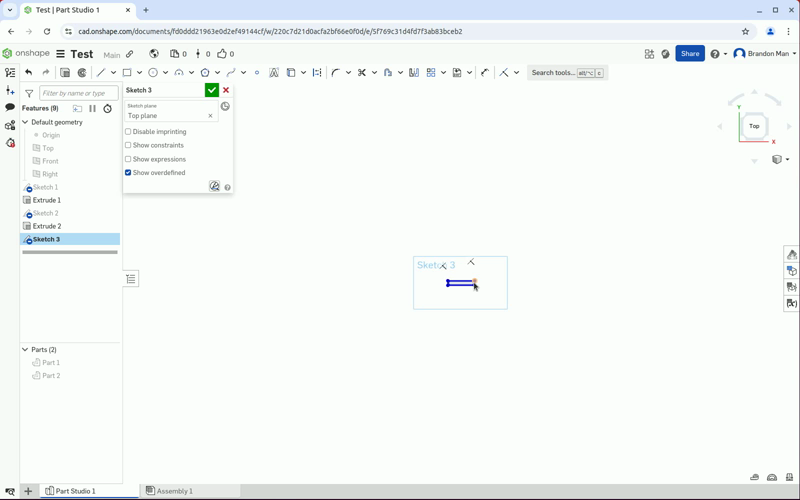
scroll(6)
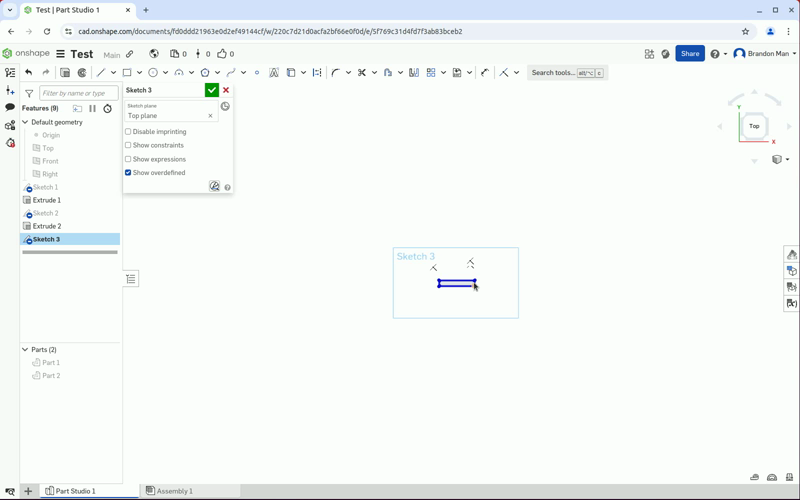
scroll(6)
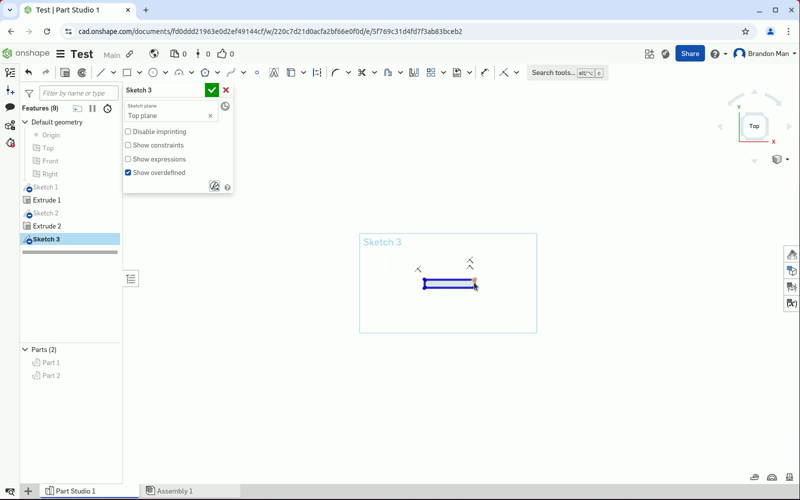
scroll(6)
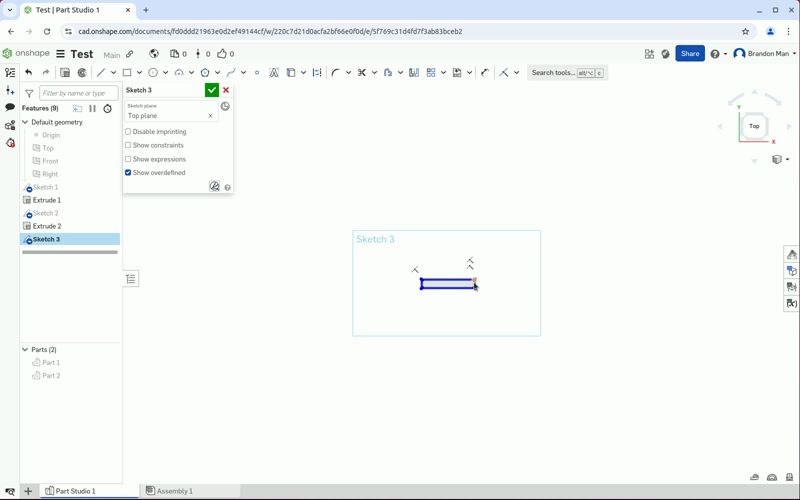
scroll(6)
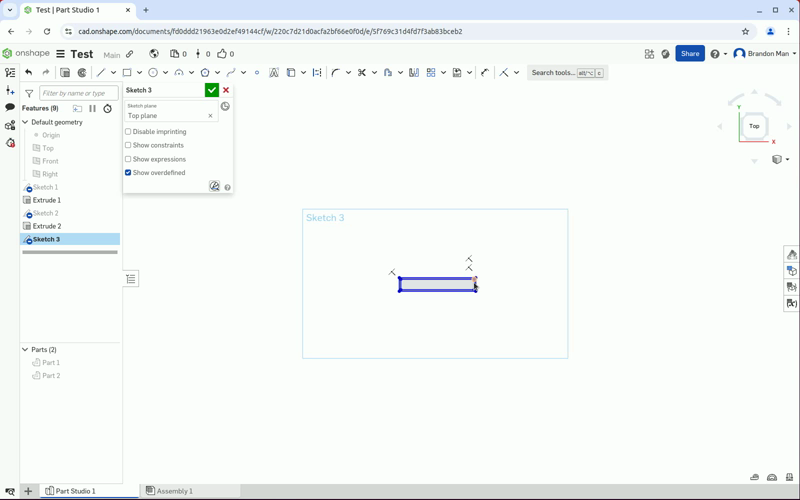
scroll(6)
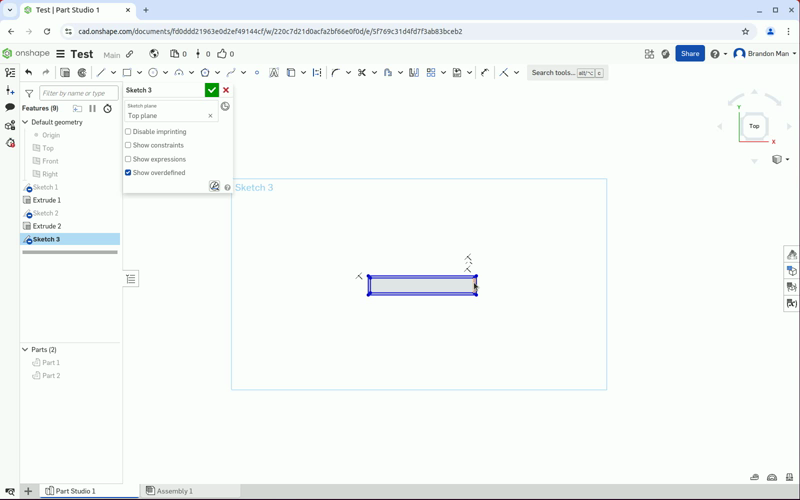
scroll(6)
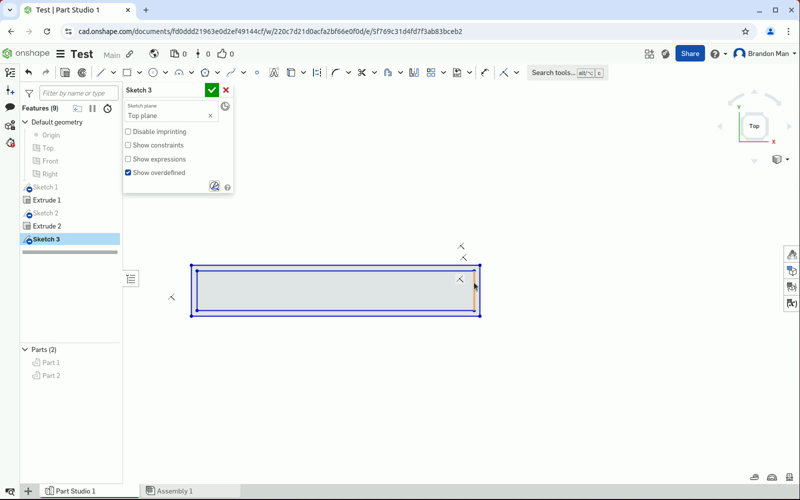
click(474, 282)
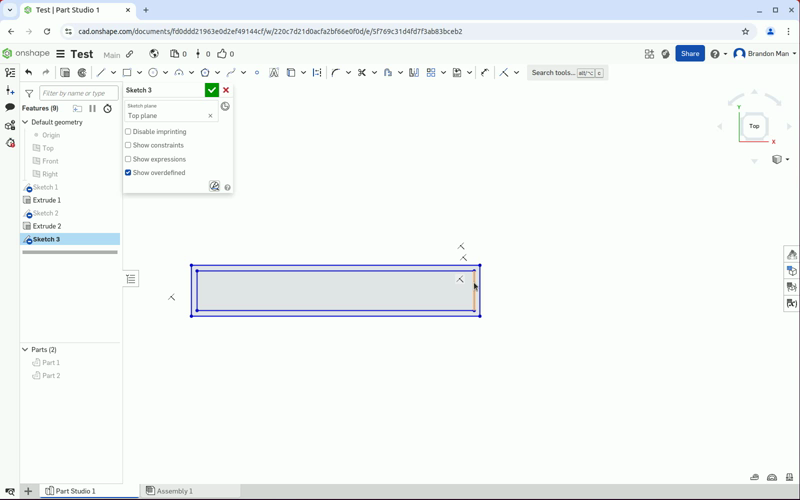
scroll(-6)
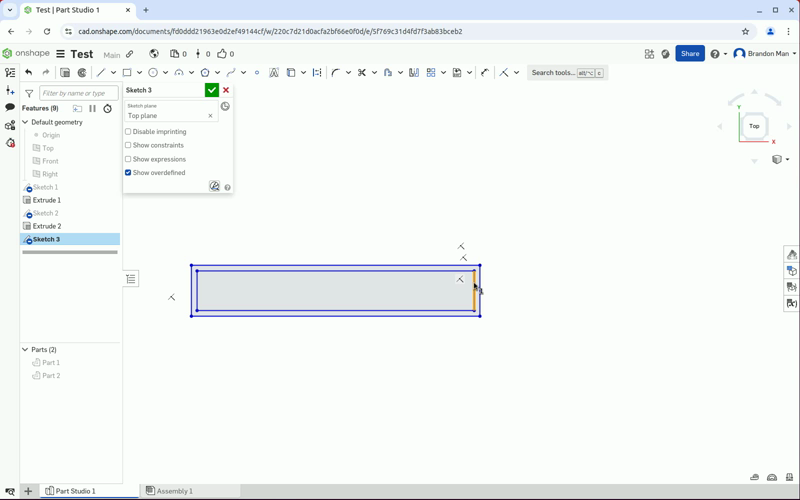
scroll(-6)
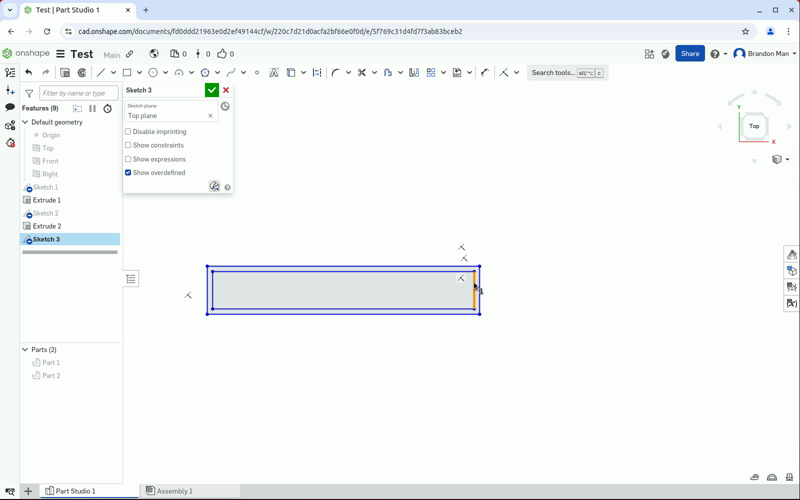
scroll(-6)
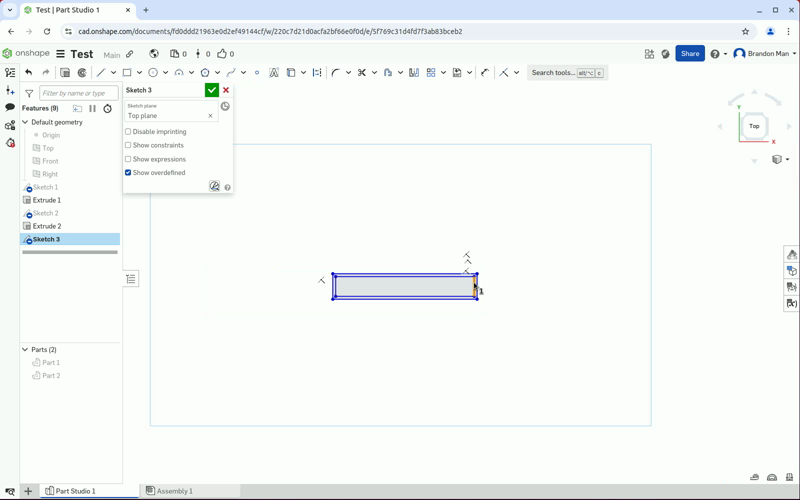
scroll(-6)
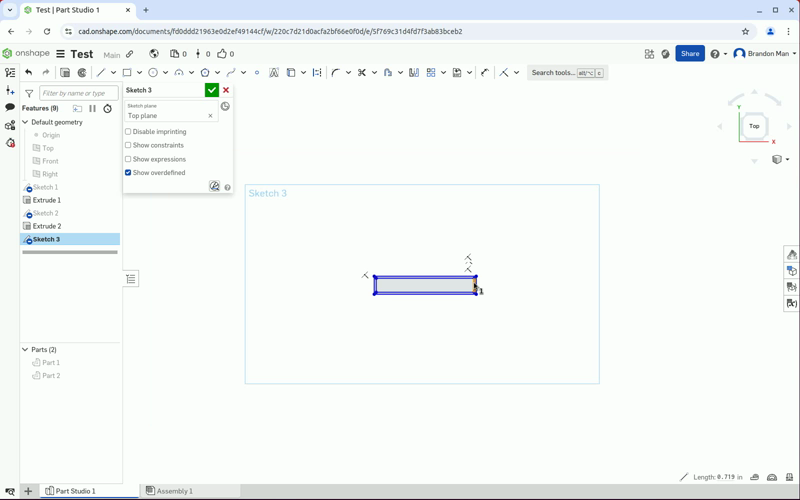
scroll(-6)
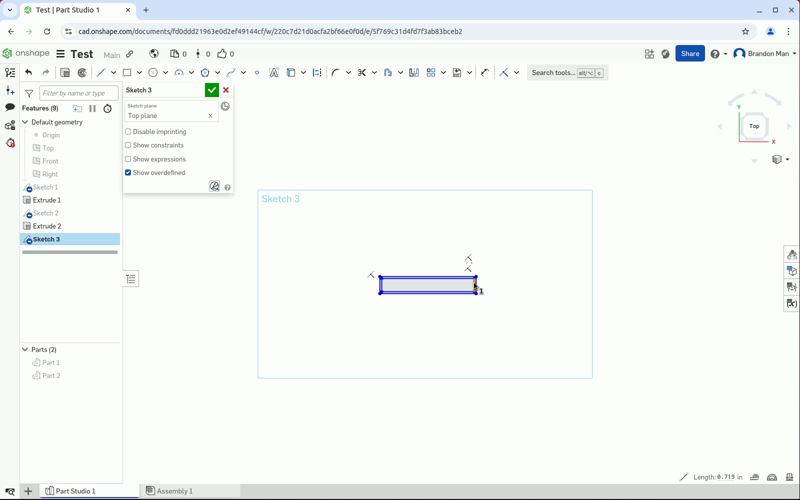
scroll(-6)
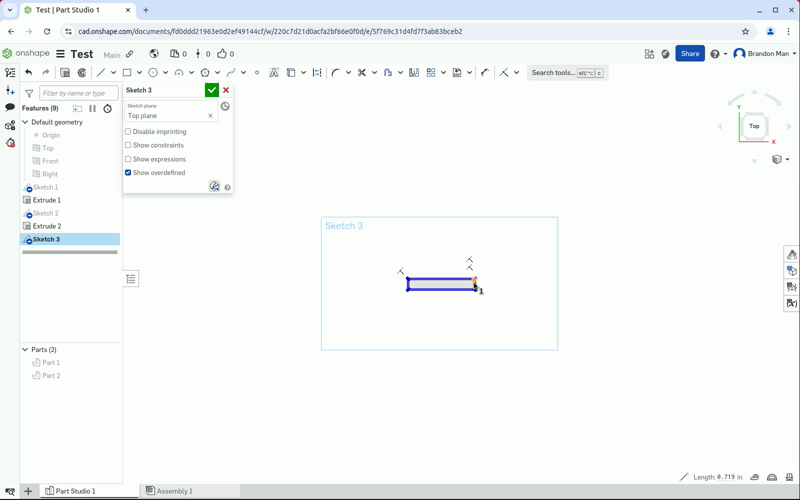
scroll(-6)
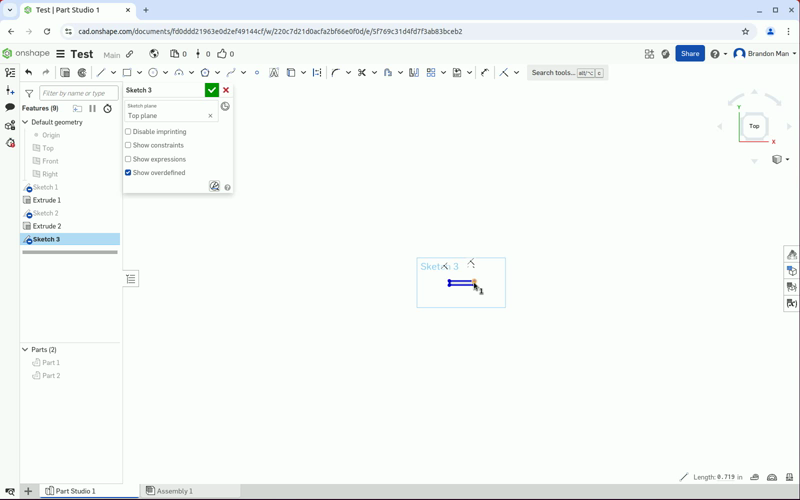
mouse_move(73, 352)
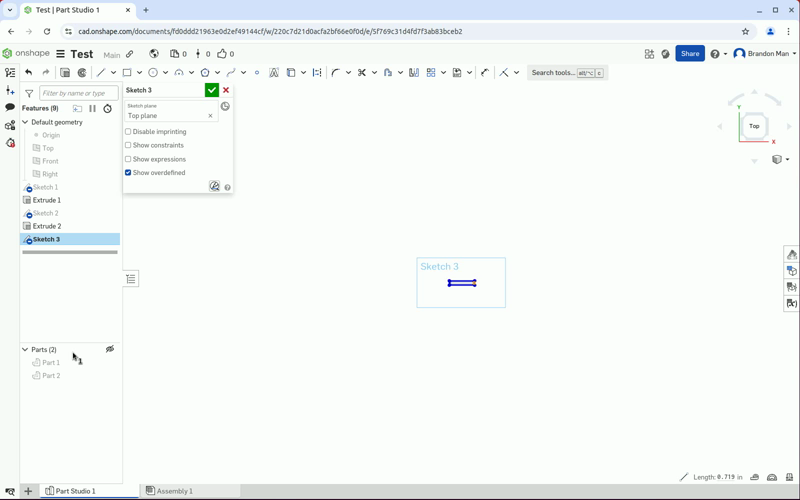
key(shift+y)
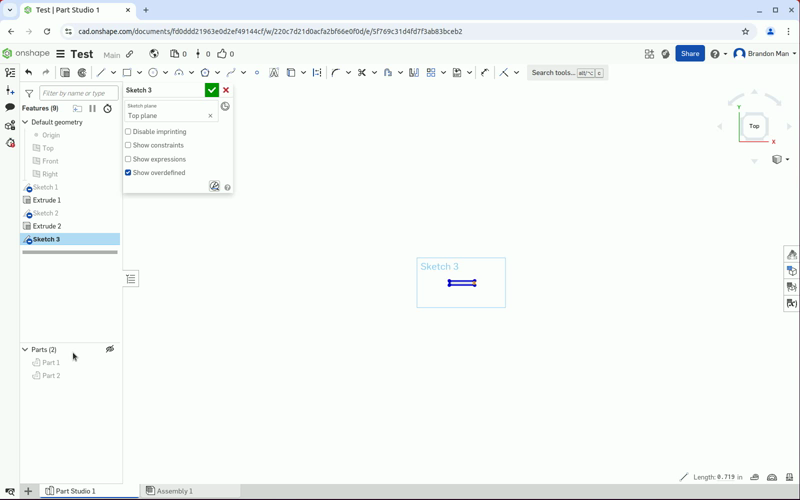
key(shift+e)
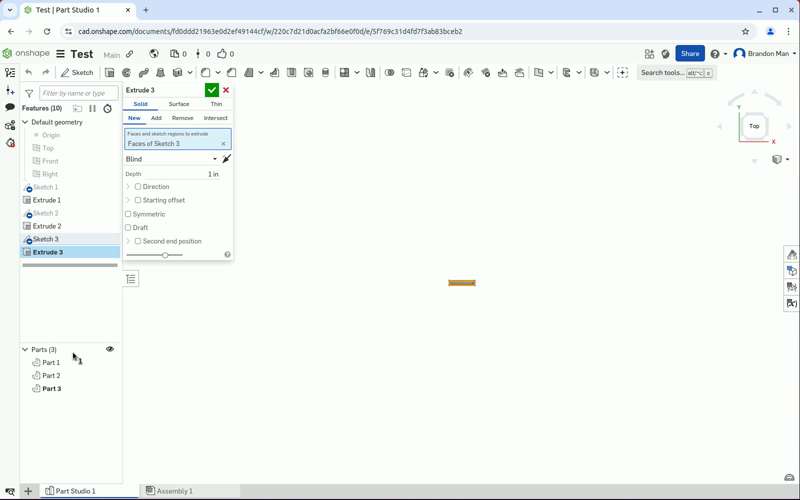
mouse_move(143, 106)
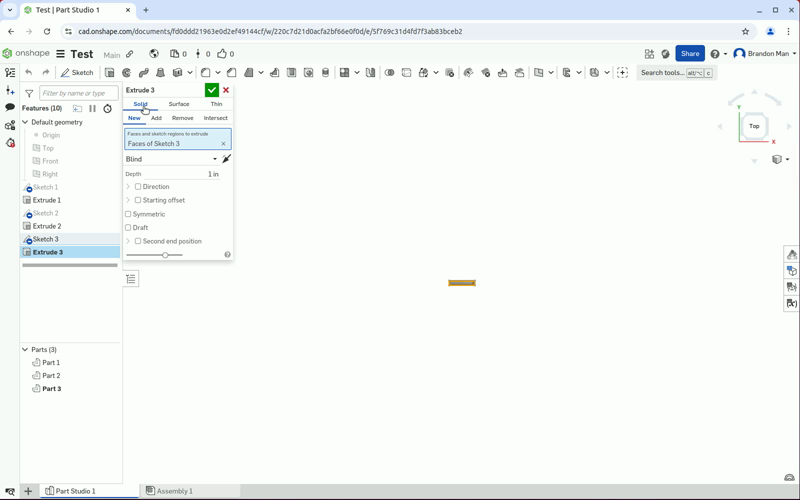
click(143, 106)
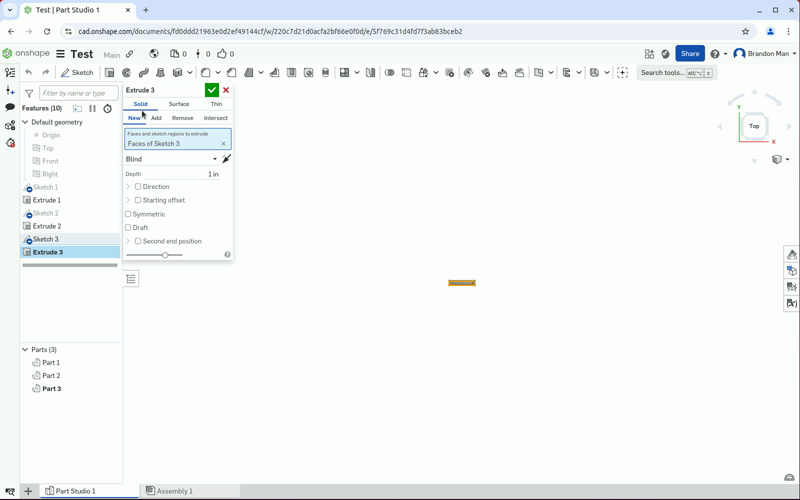
mouse_move(137, 120)
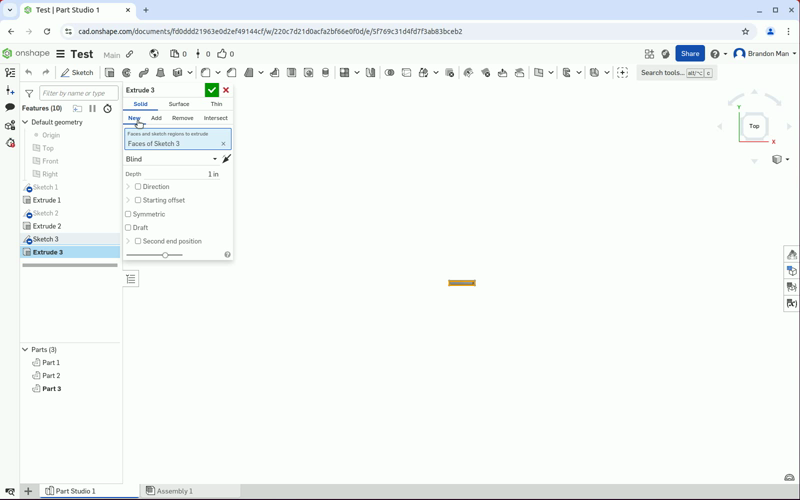
click(137, 120)
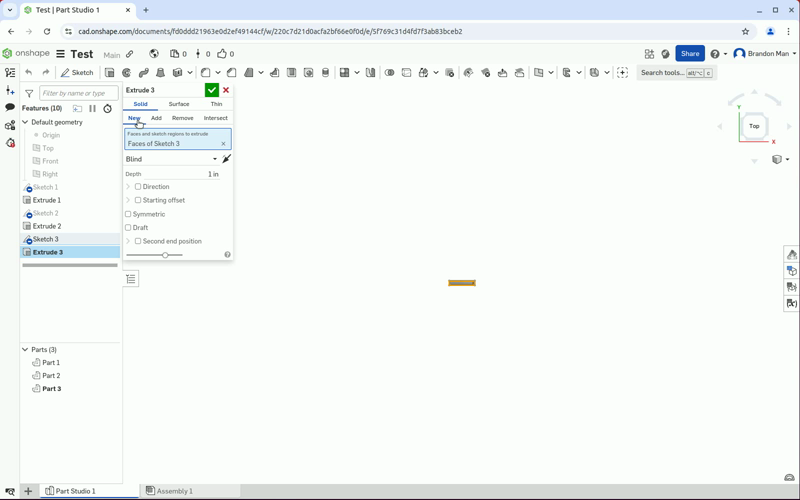
key(tab, 4)
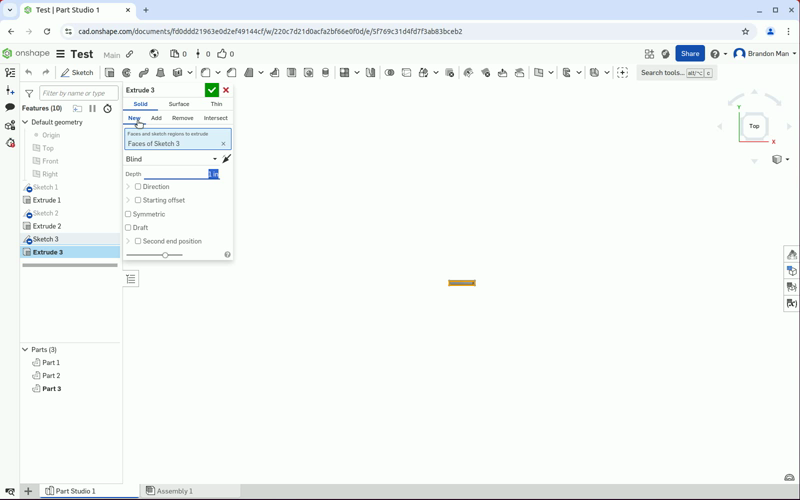
text(-23.108)
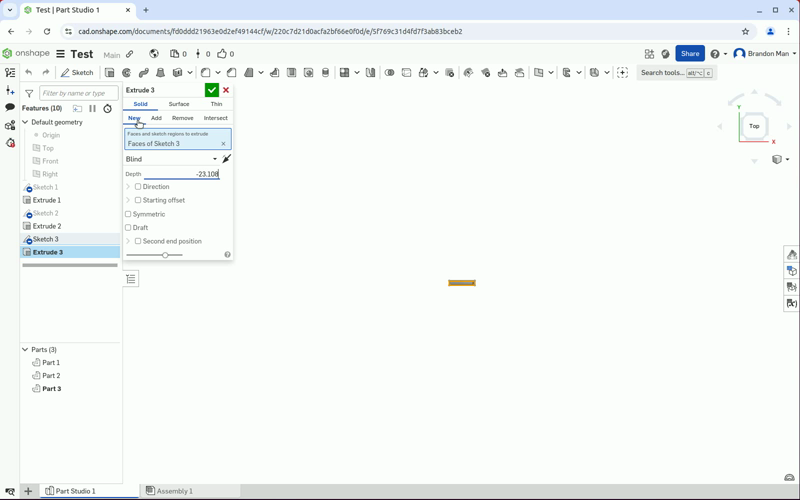
key(enter)
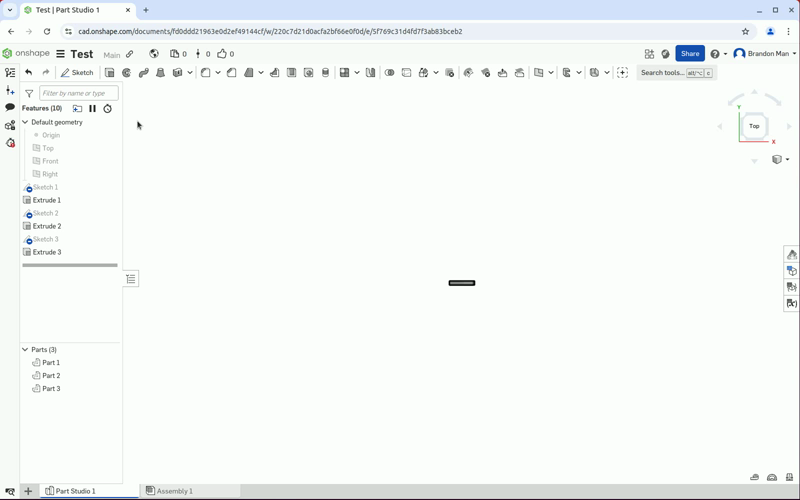
key(shift+h)
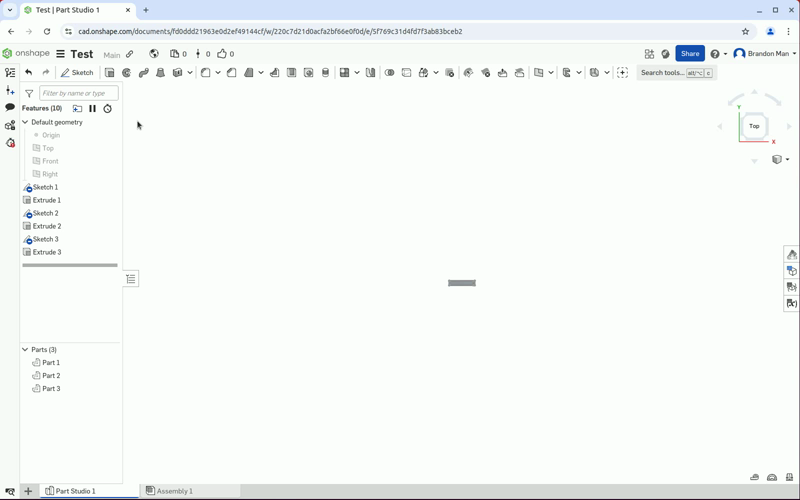
key(shift+h)
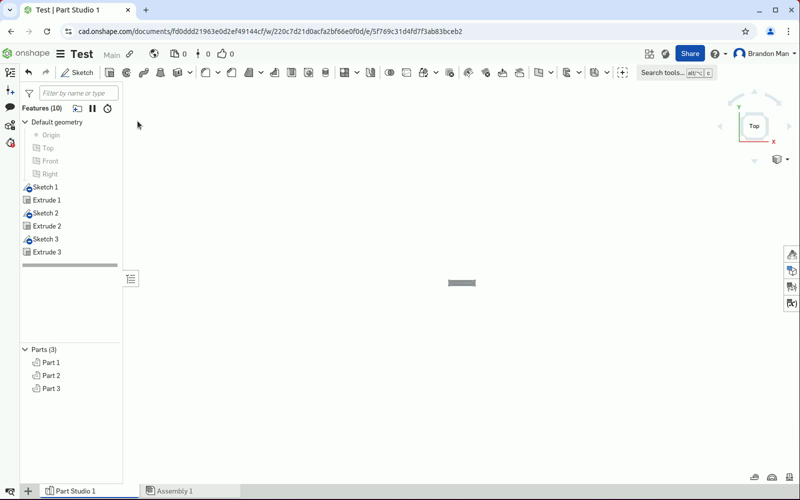
key(shift+7)
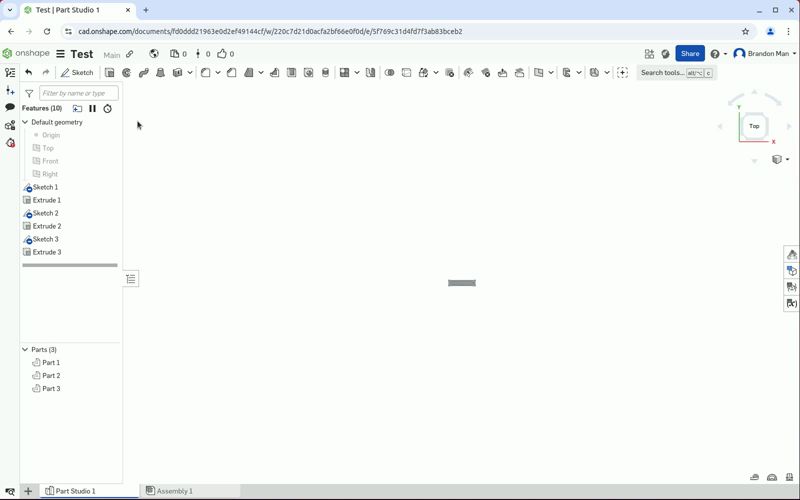
key(up, 3)
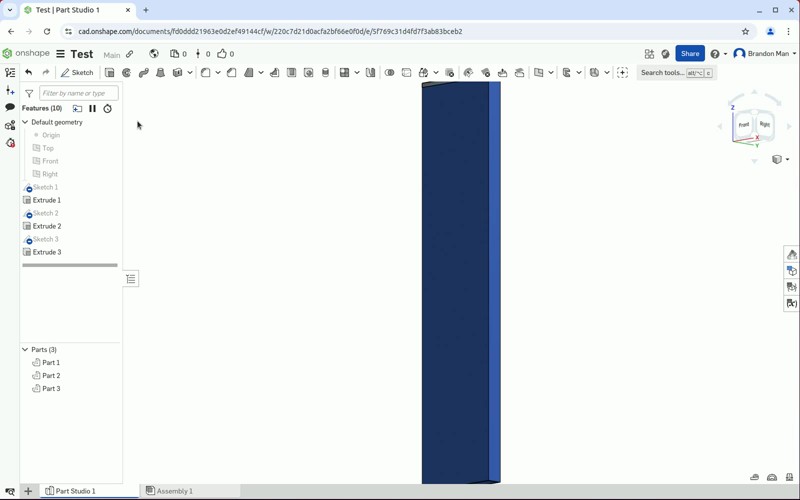
key(left, 3)
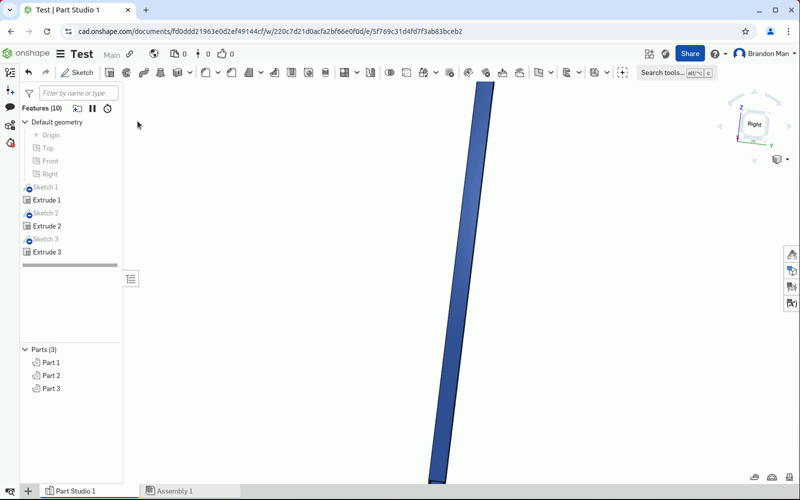
key(right, 3)
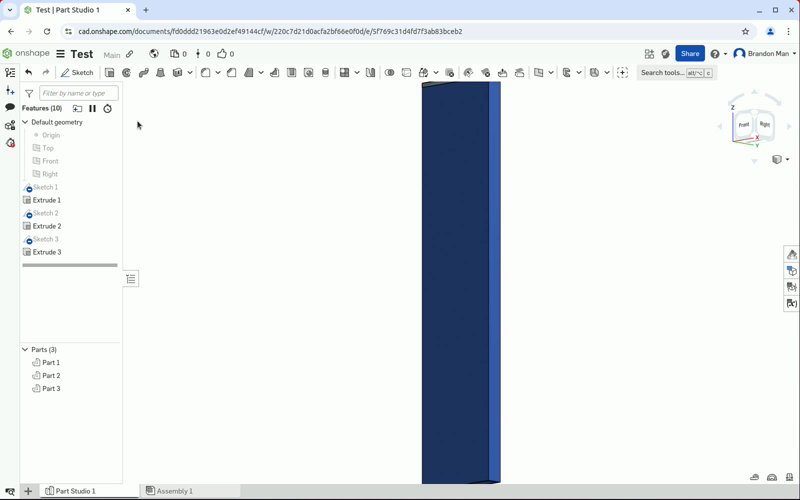
key(down, 3)
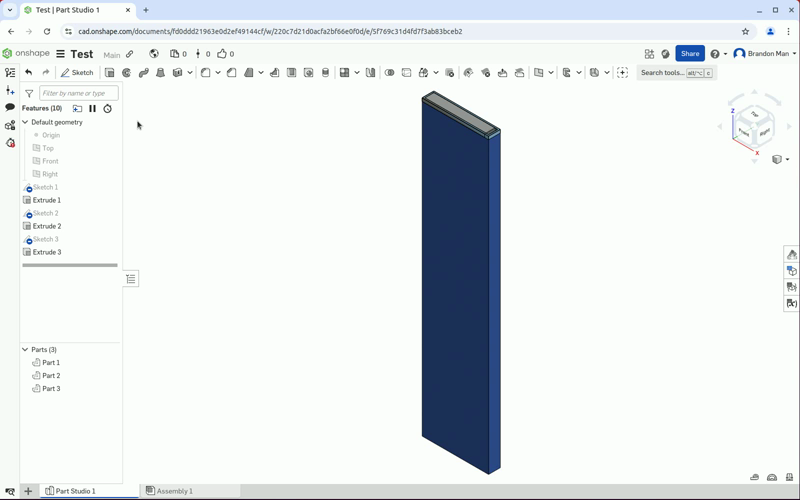
mouse_move(73, 189)
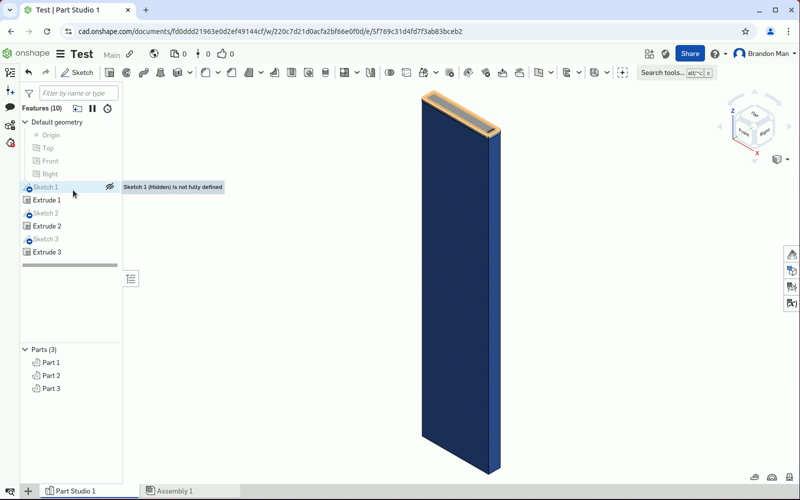
click(73, 189)